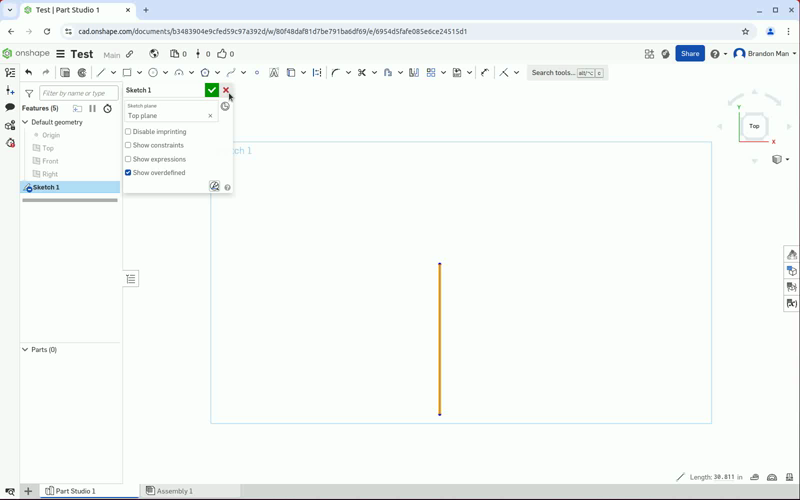
key(shift+h)
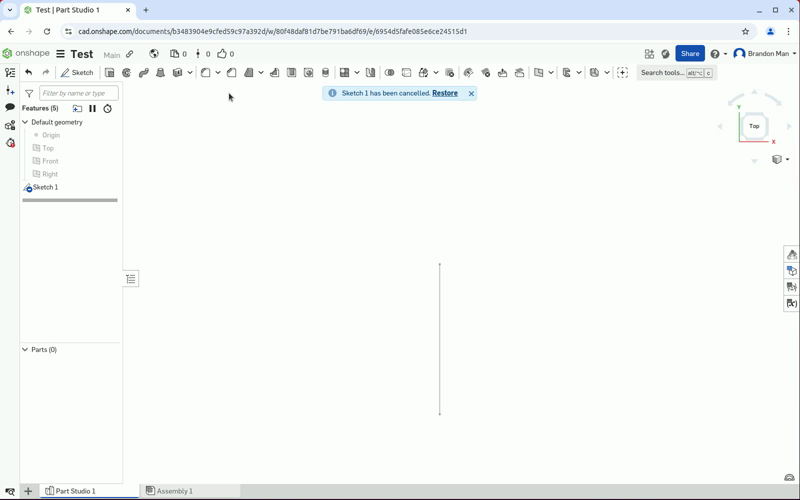
mouse_move(73, 352)
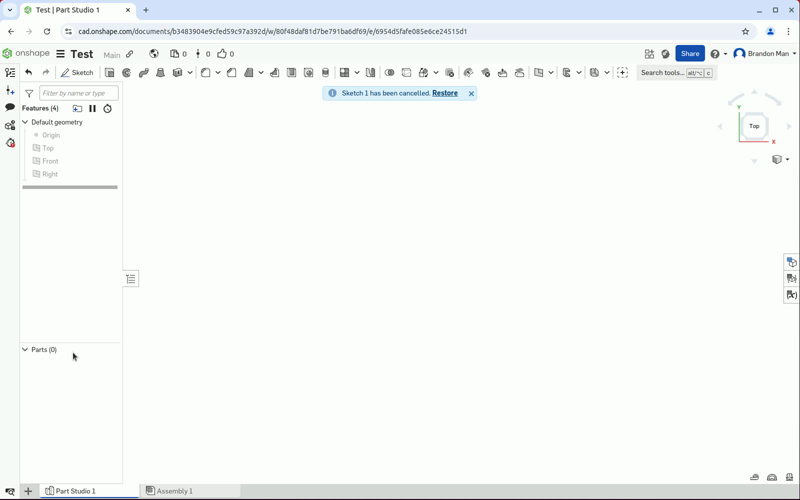
key(y)
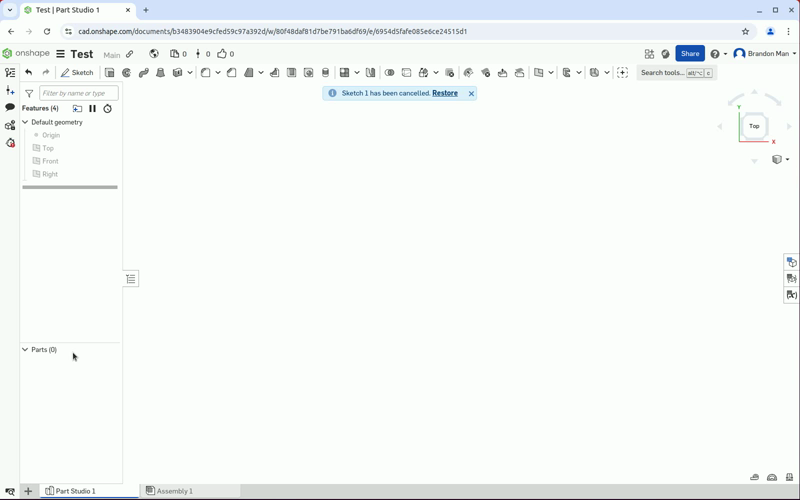
key(shift+p)
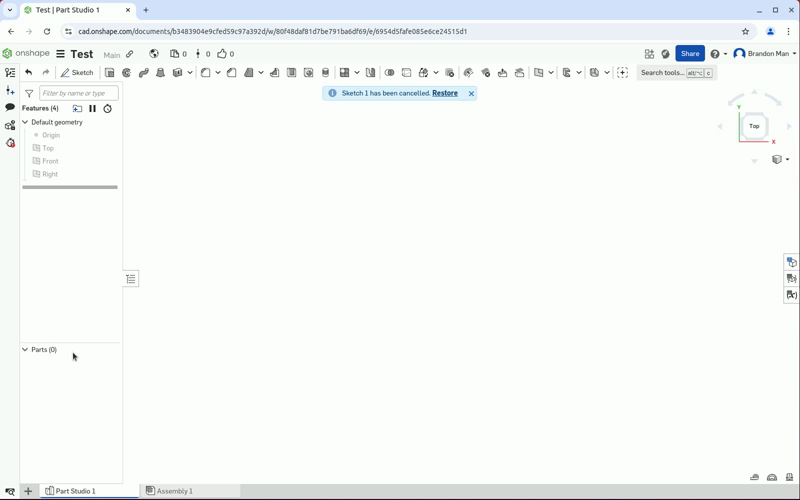
key(space)
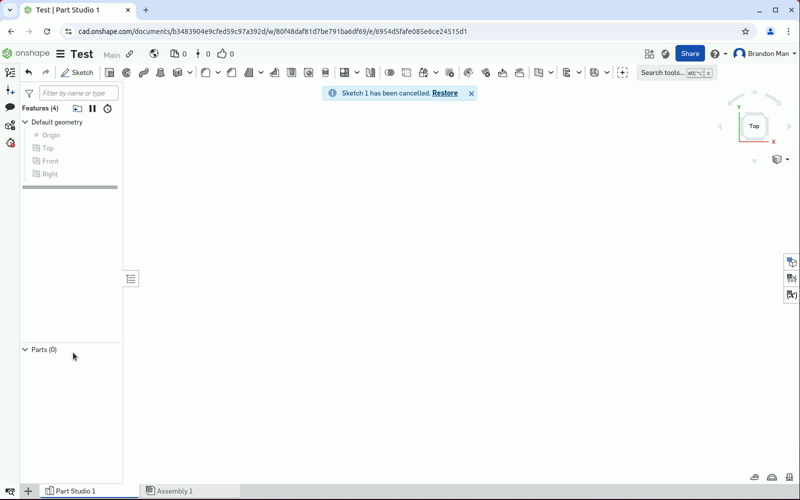
key_down(shift)
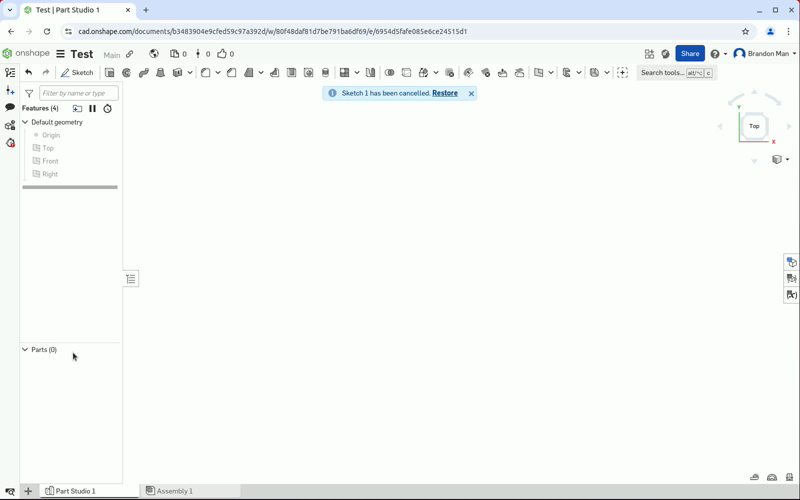
key(up)
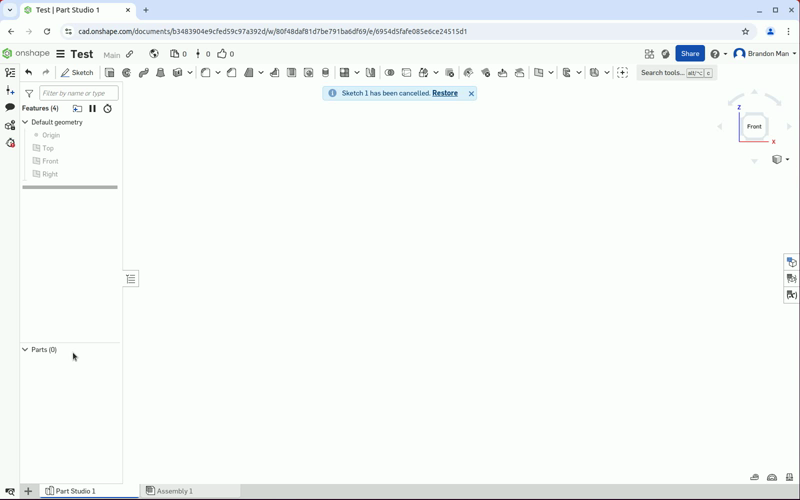
key_up(shift)
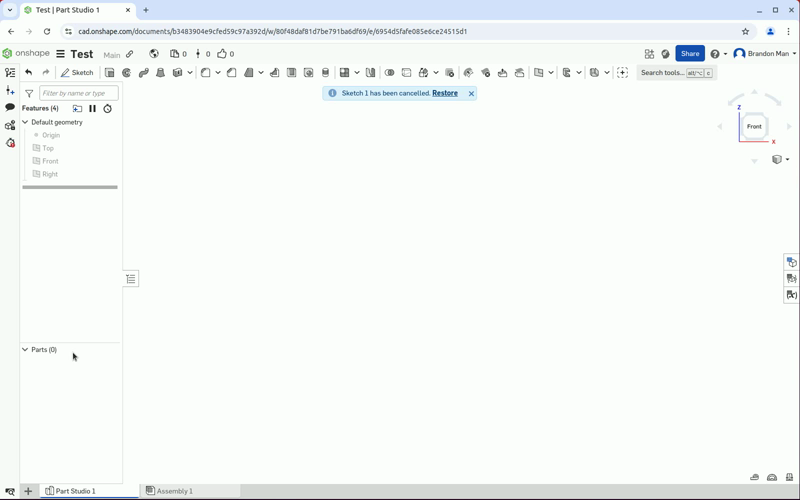
mouse_move(73, 352)
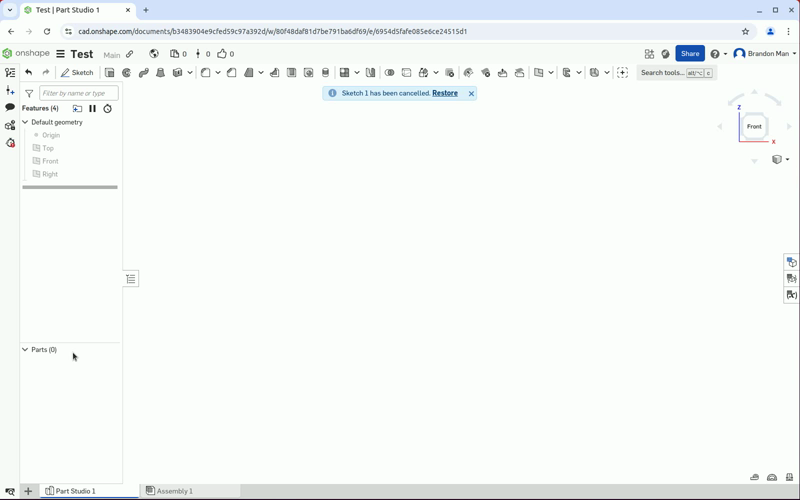
key(shift+y)
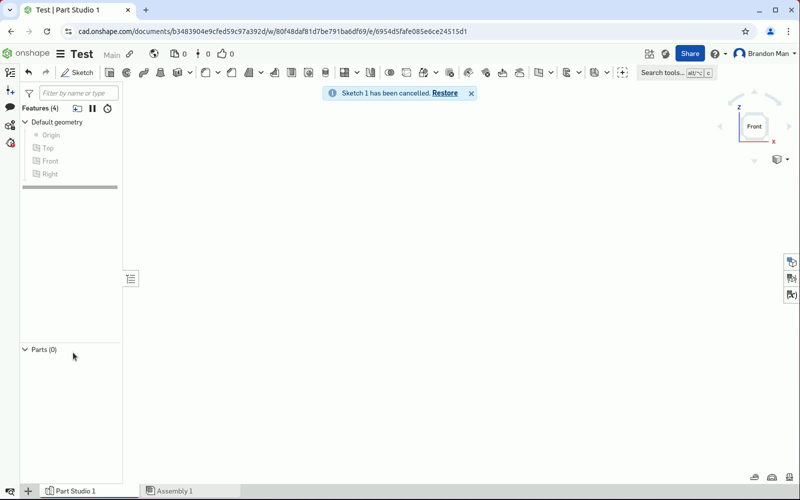
key(shift+s)
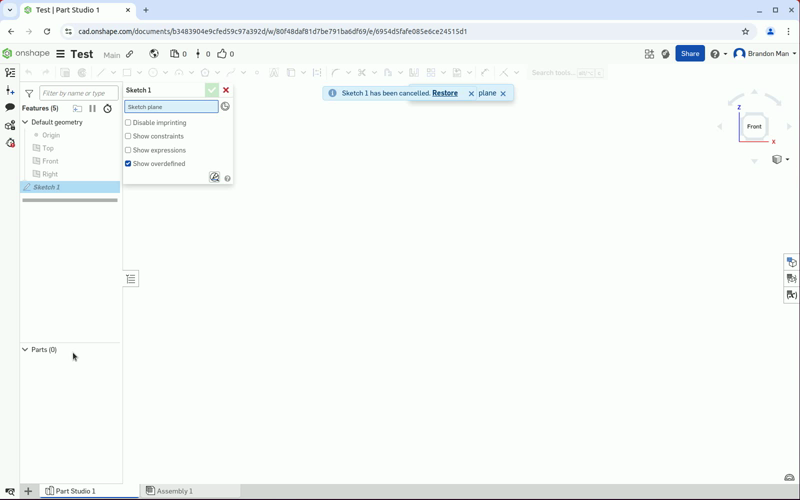
mouse_move(73, 163)
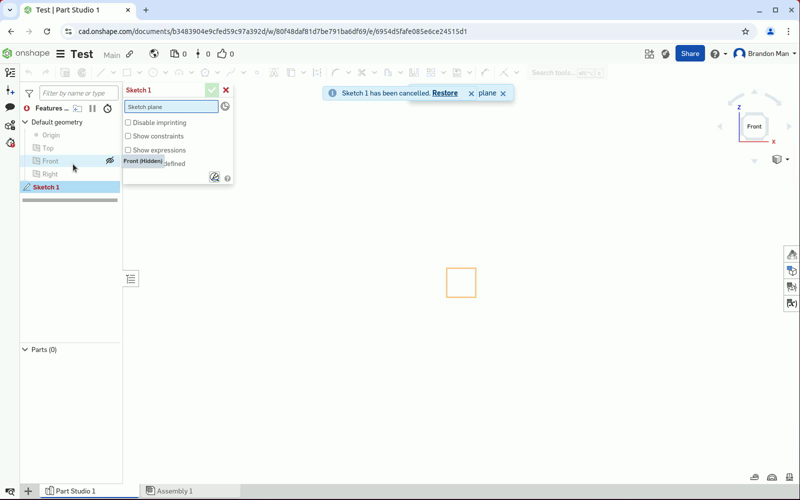
click(73, 163)
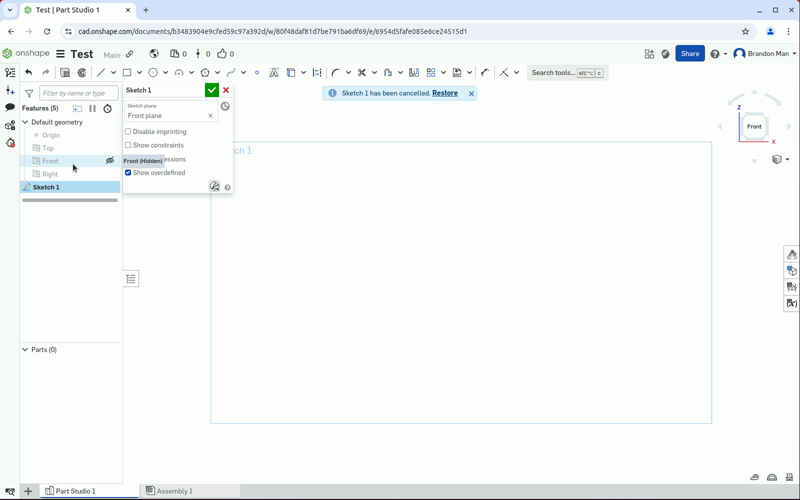
mouse_move(73, 352)
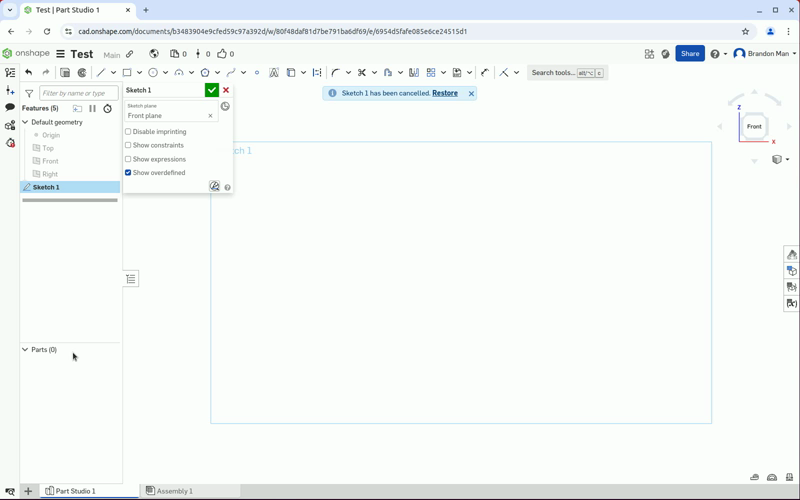
key(y)
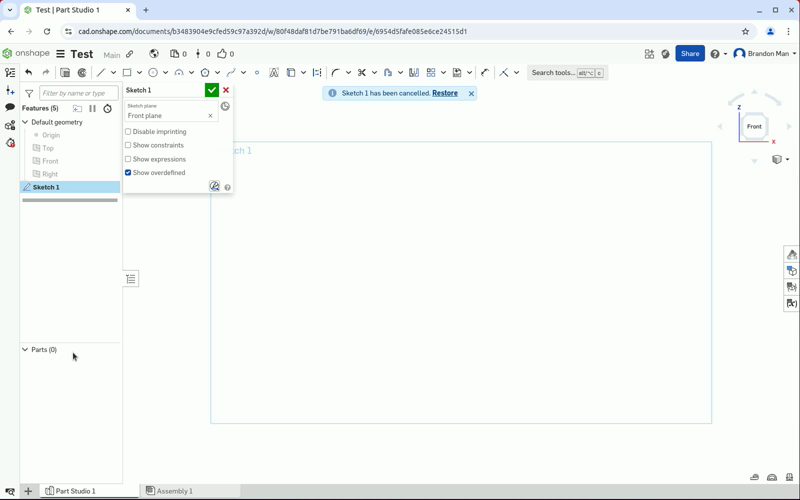
key(c)
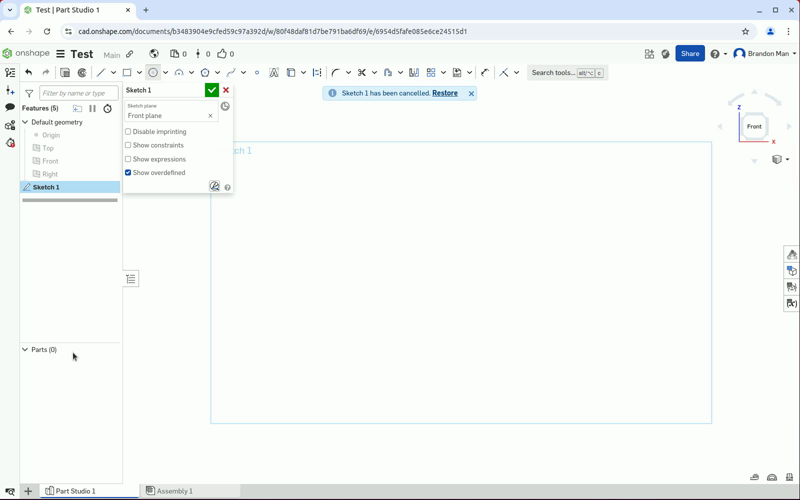
key_down(shift)
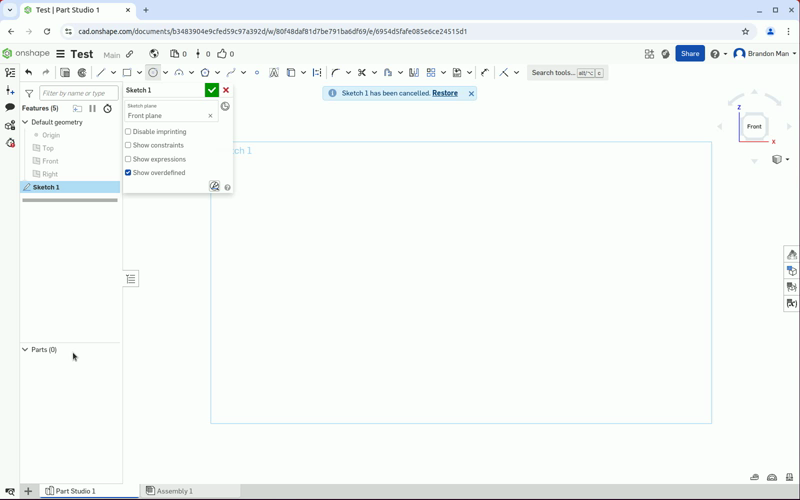
mouse_move(461, 178)
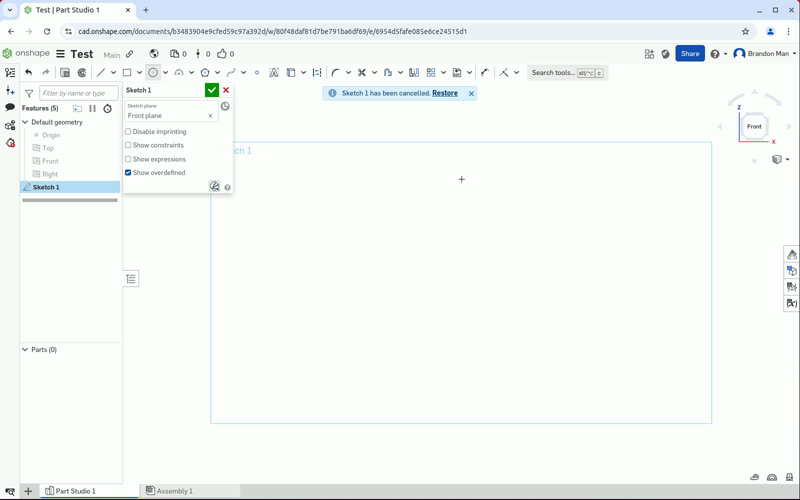
click(461, 178)
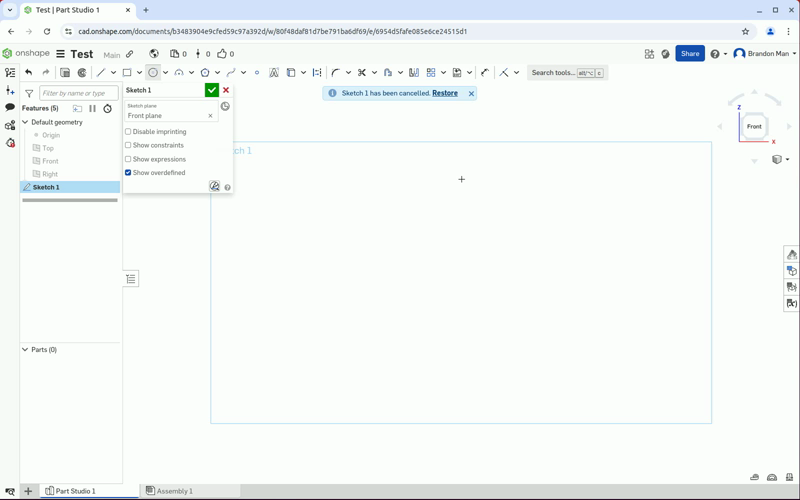
key_up(shift)
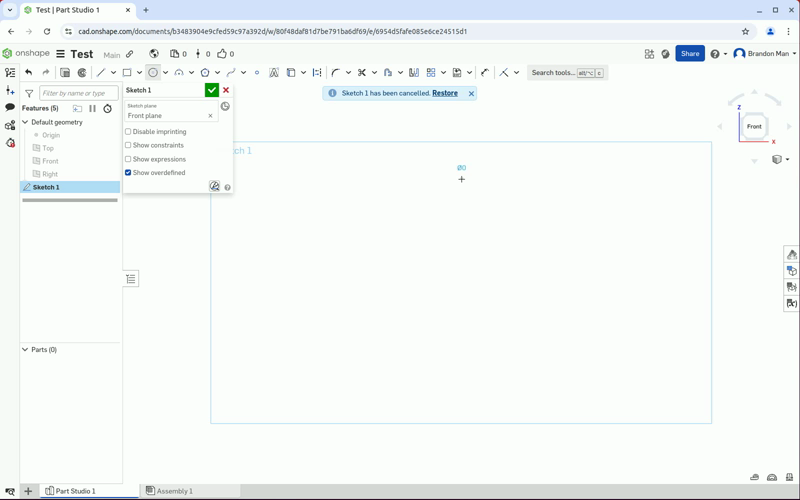
mouse_move(471, 178)
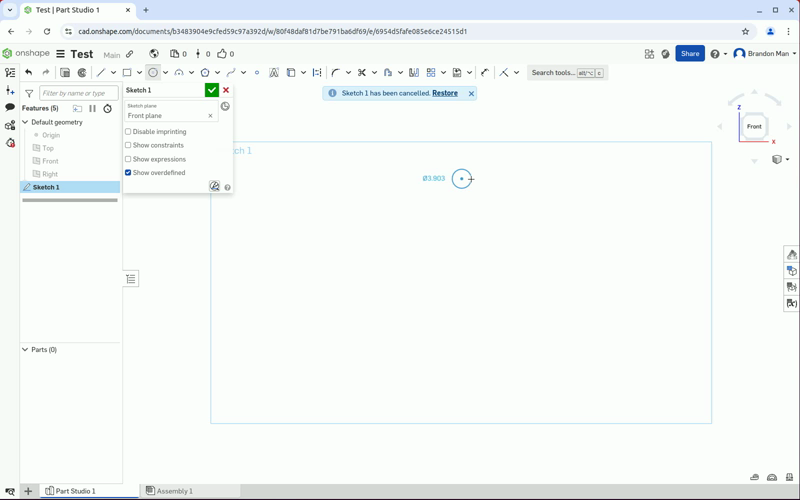
click(471, 178)
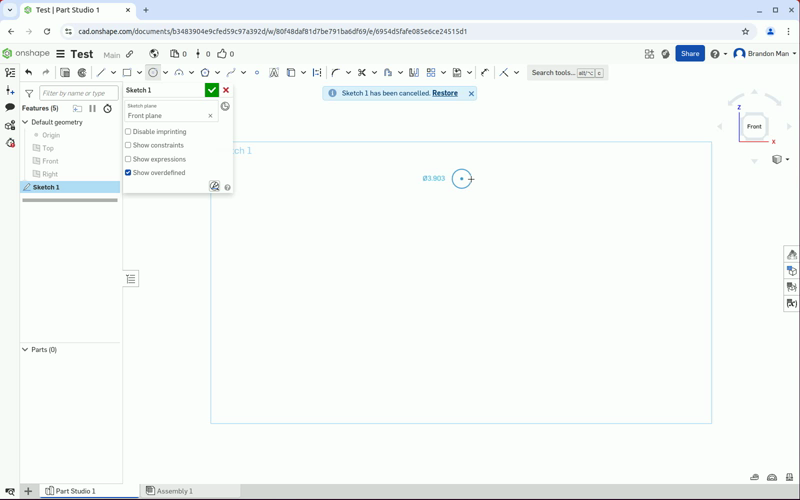
key(esc)
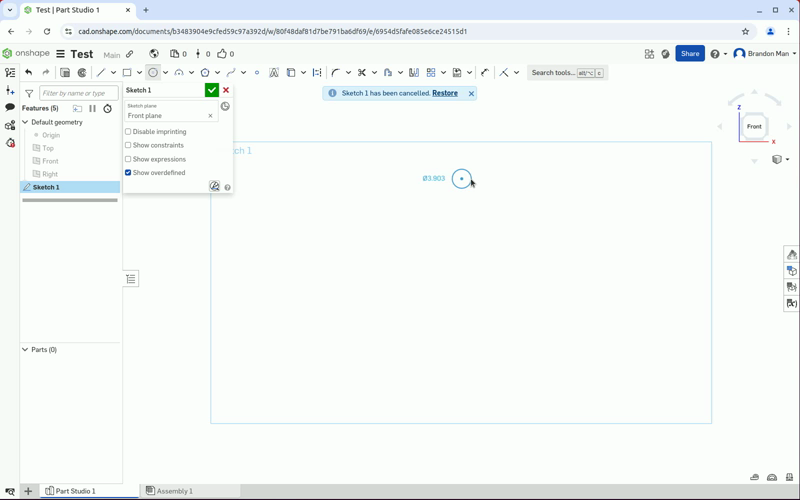
key(c)
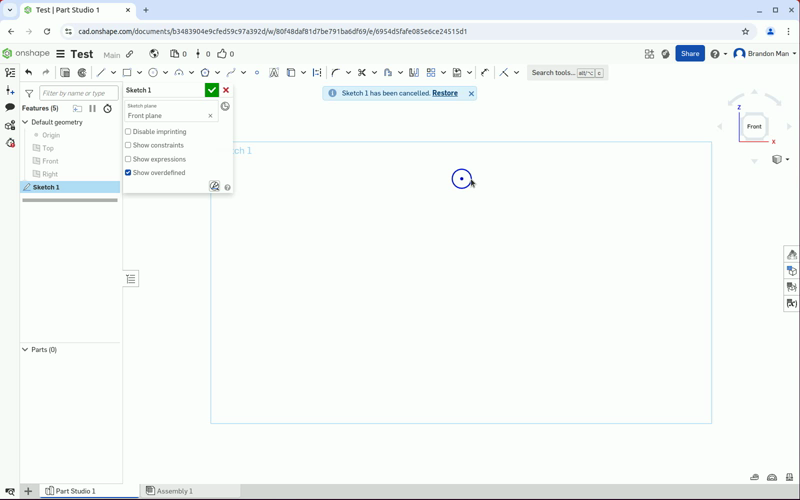
key_down(shift)
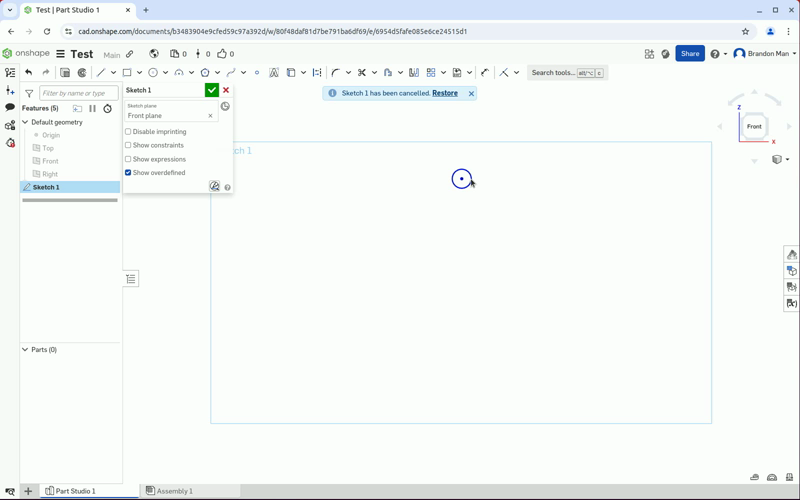
mouse_move(461, 178)
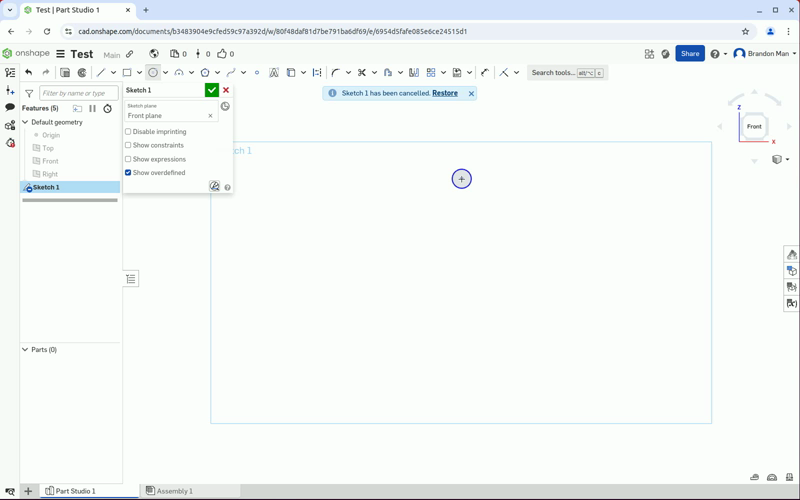
click(461, 178)
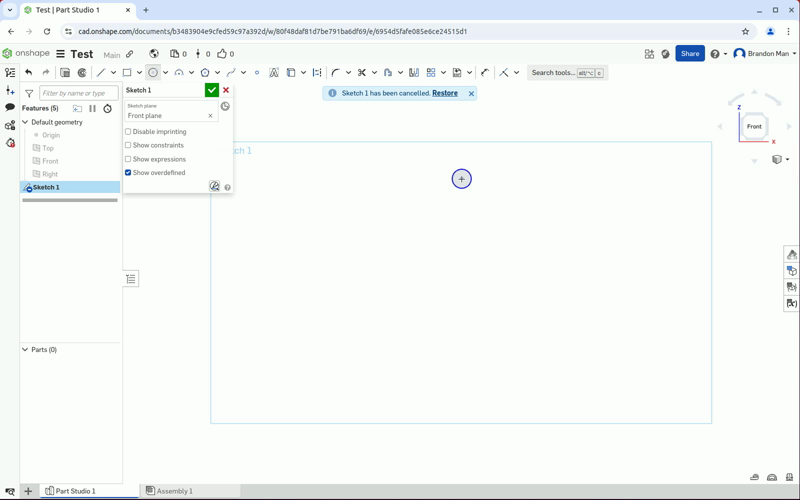
key_up(shift)
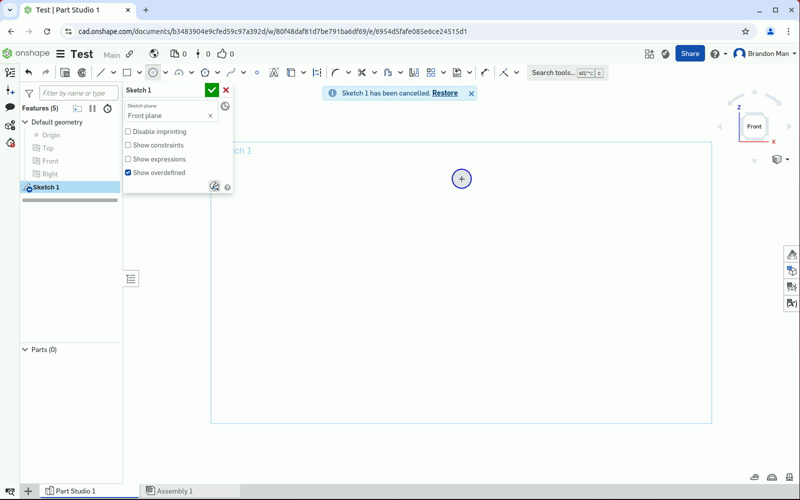
mouse_move(464, 178)
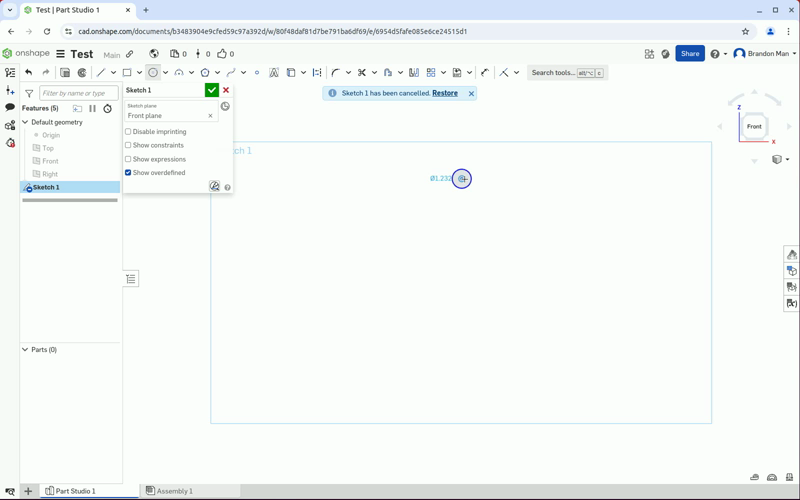
scroll(6)
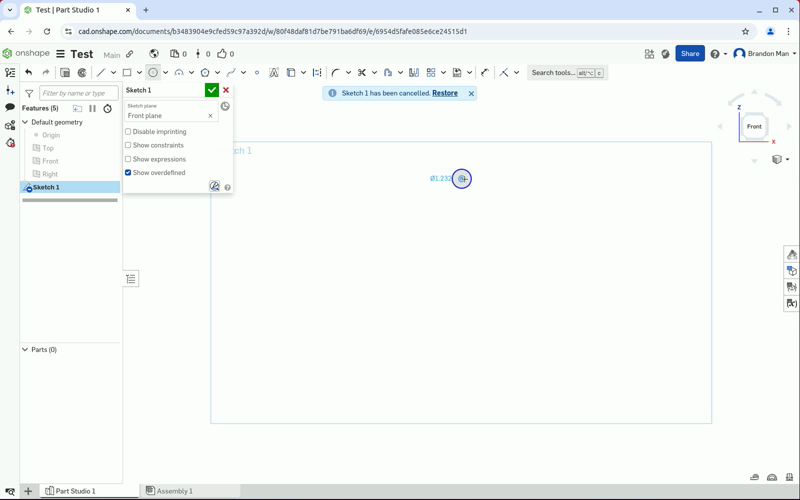
scroll(6)
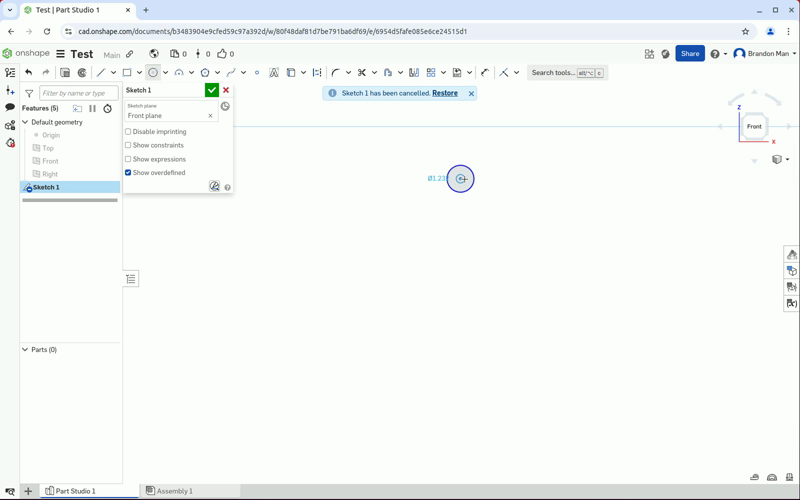
scroll(6)
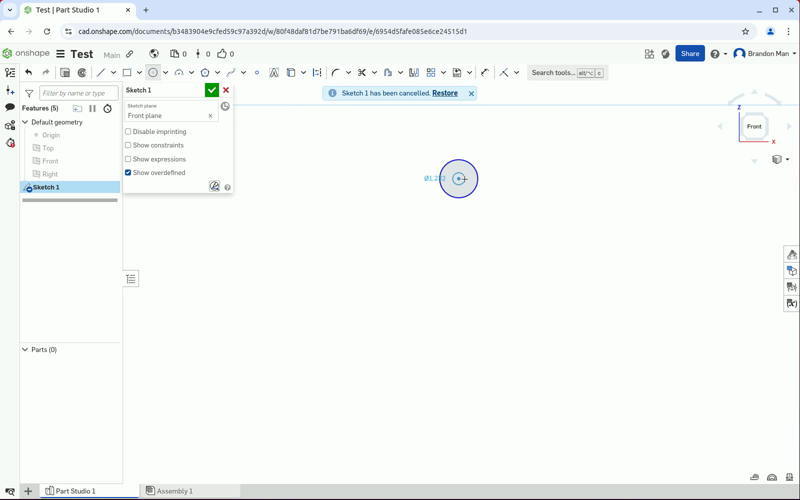
scroll(6)
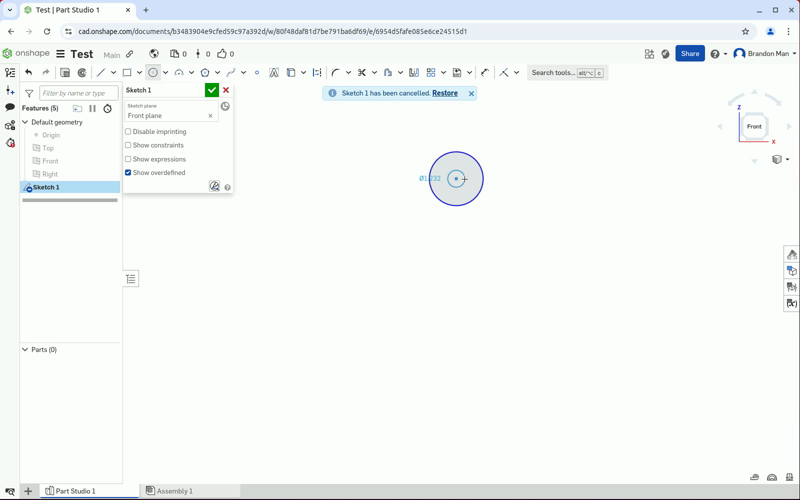
scroll(6)
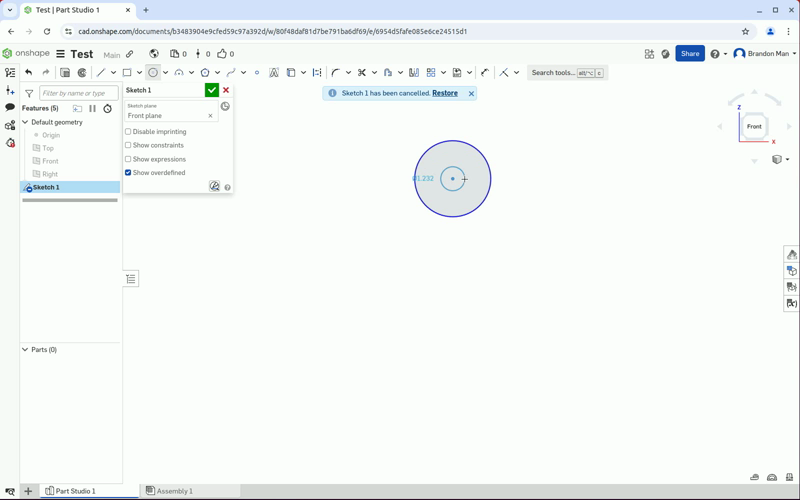
scroll(6)
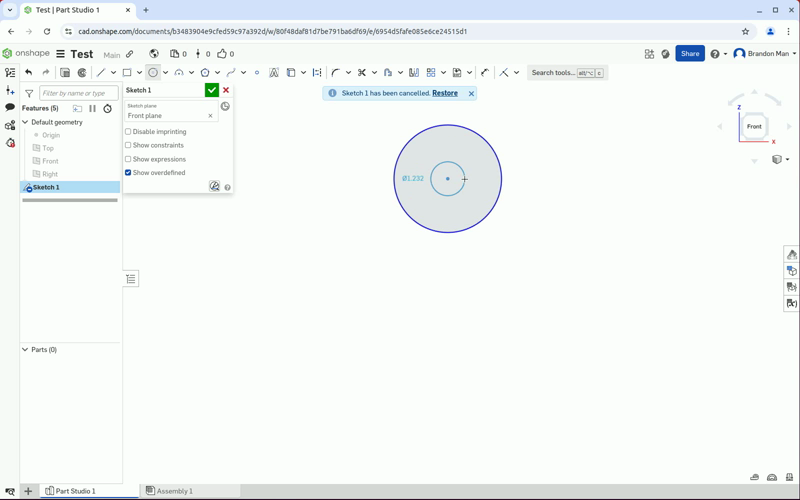
scroll(6)
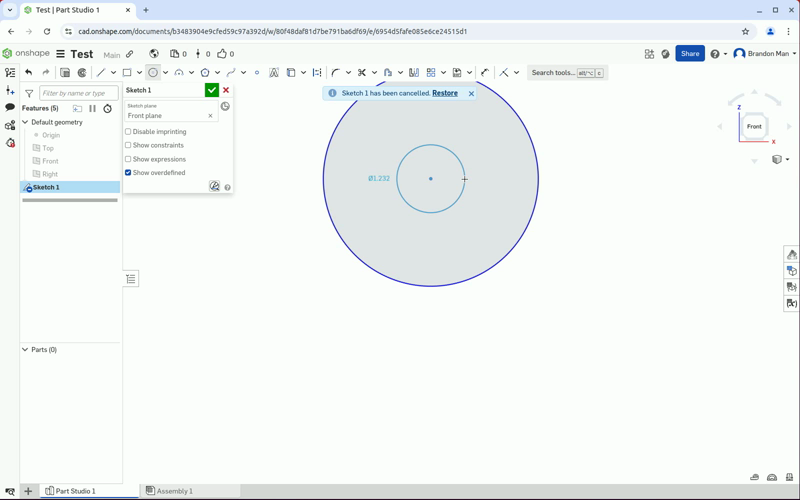
click(464, 178)
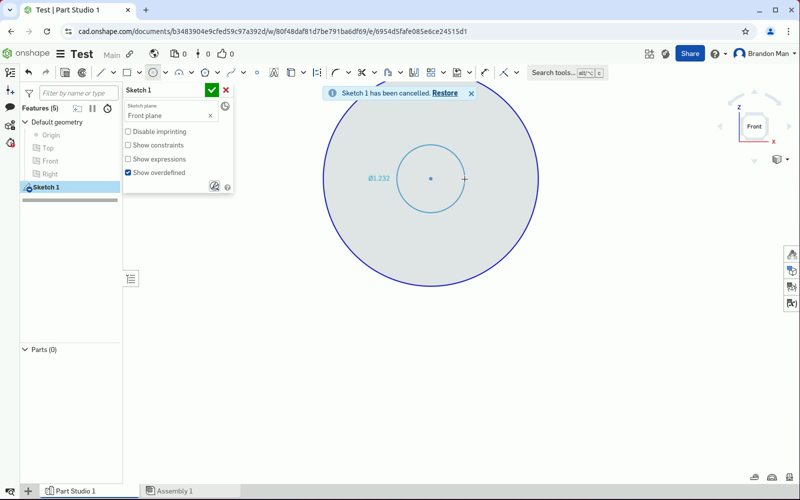
scroll(-6)
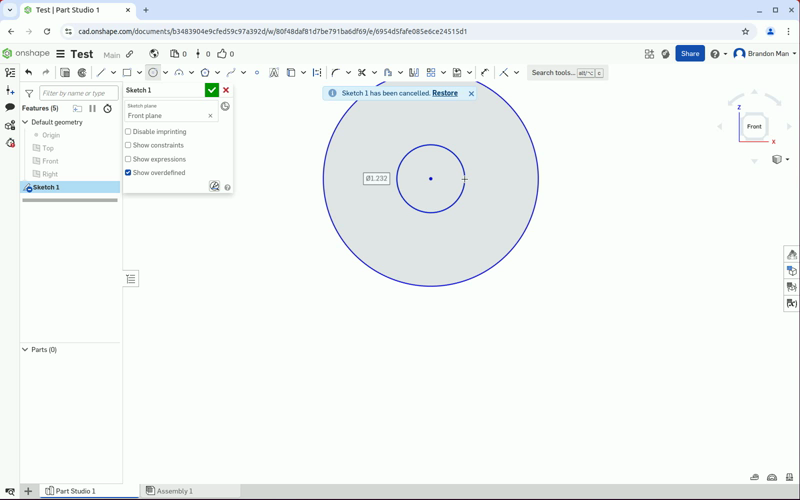
scroll(-6)
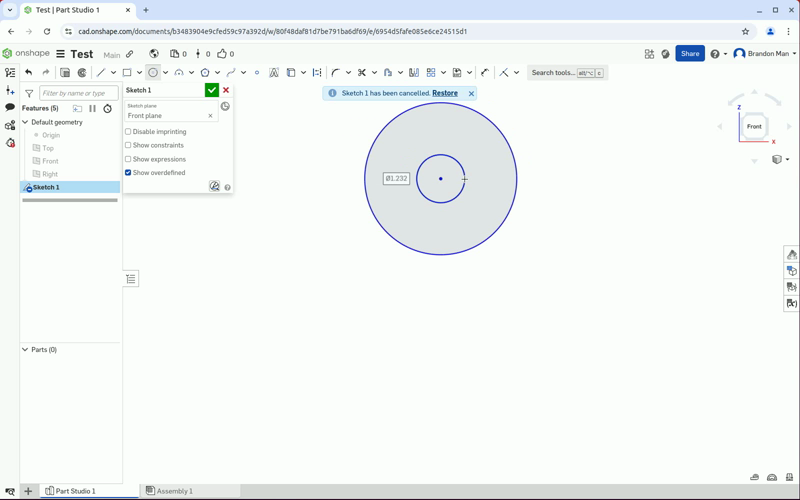
scroll(-6)
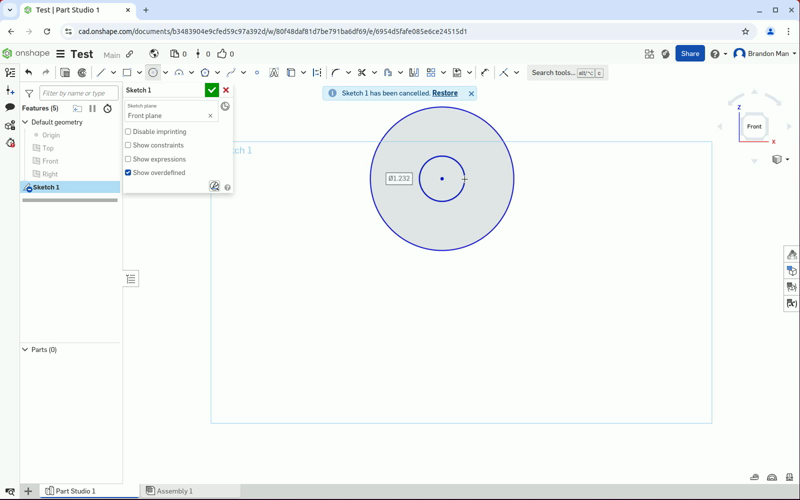
scroll(-6)
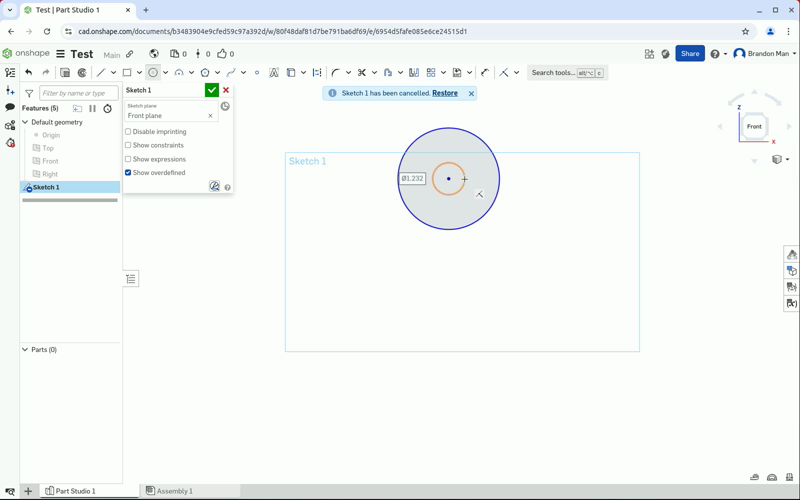
scroll(-6)
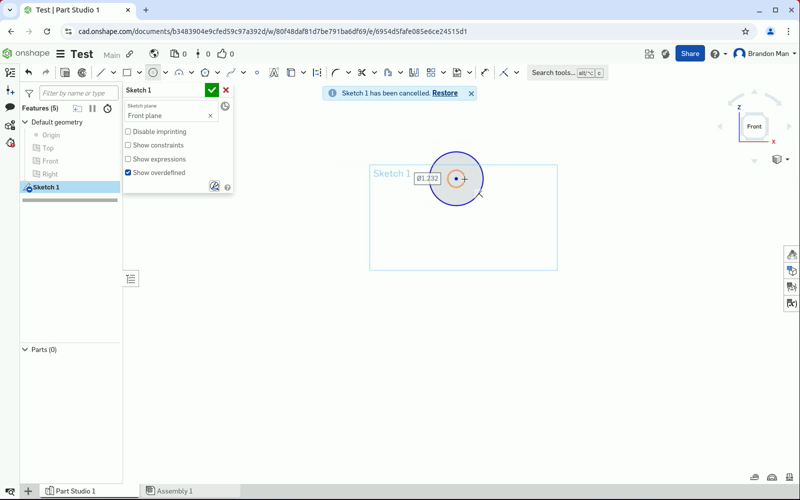
scroll(-6)
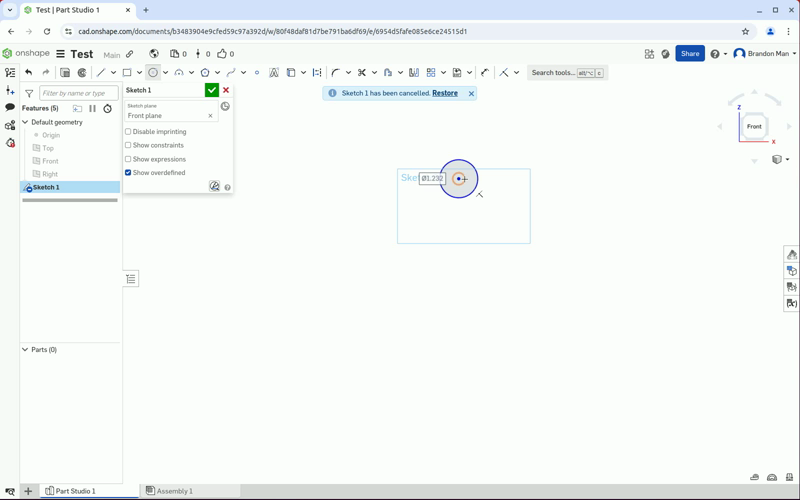
scroll(-6)
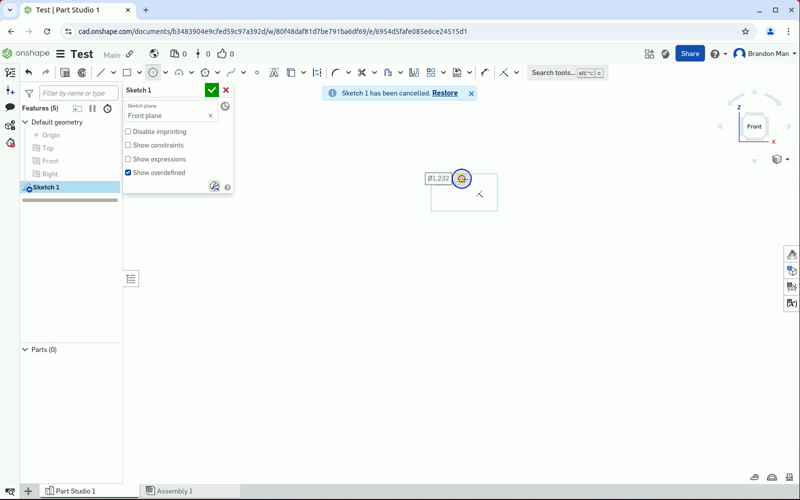
key(esc)
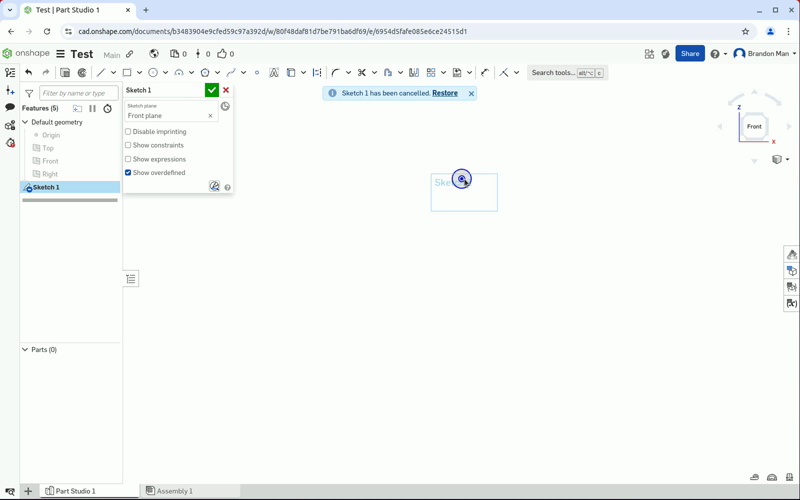
mouse_move(459, 172)
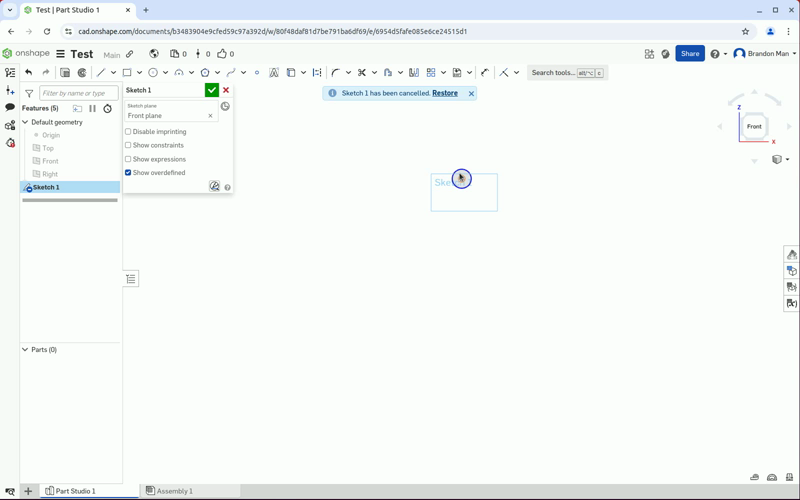
scroll(6)
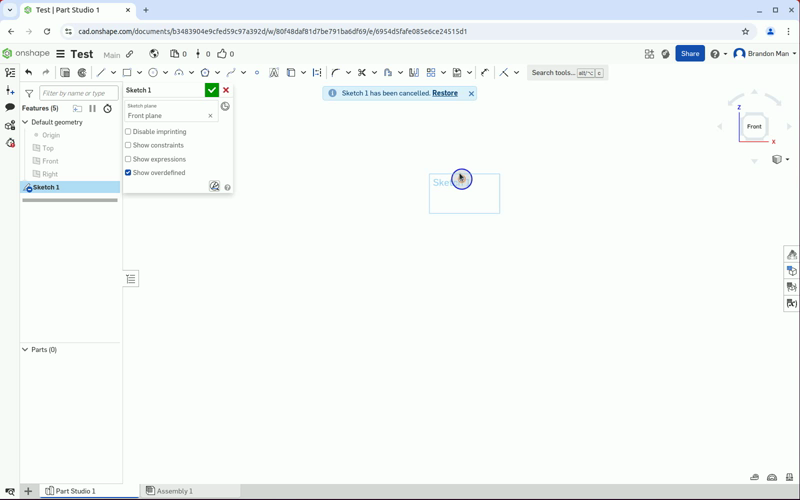
scroll(6)
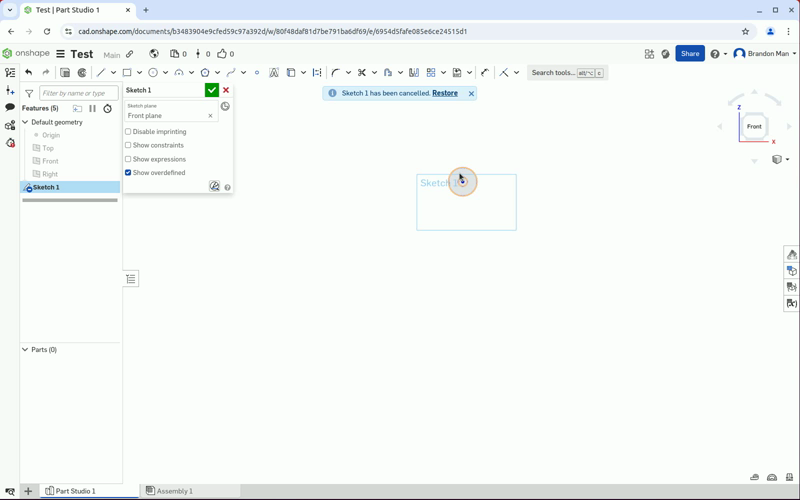
scroll(6)
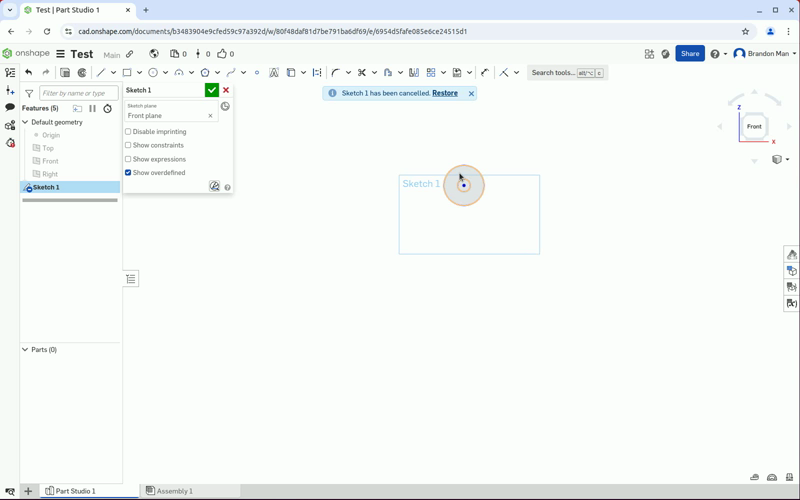
scroll(6)
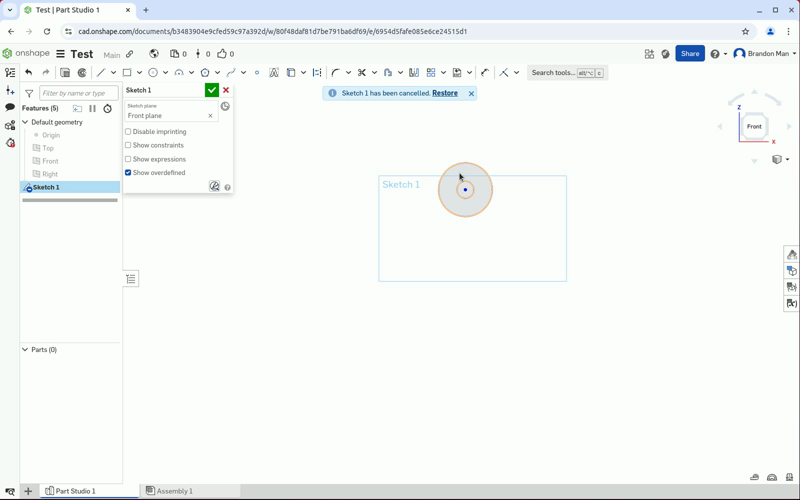
scroll(6)
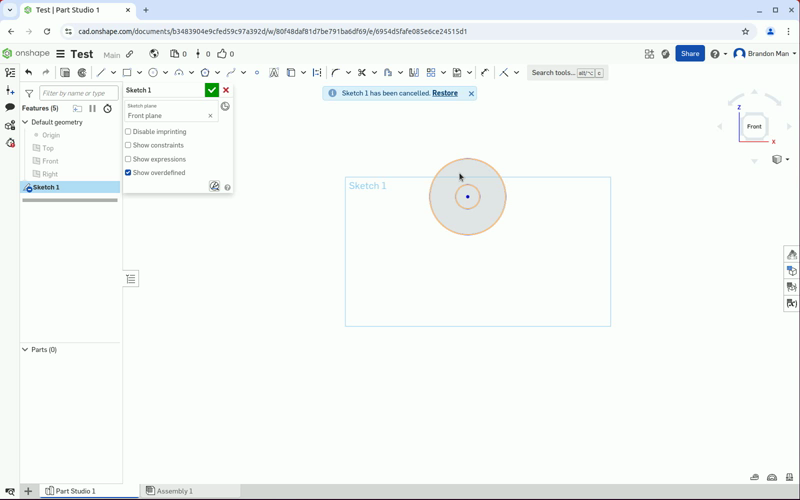
scroll(6)
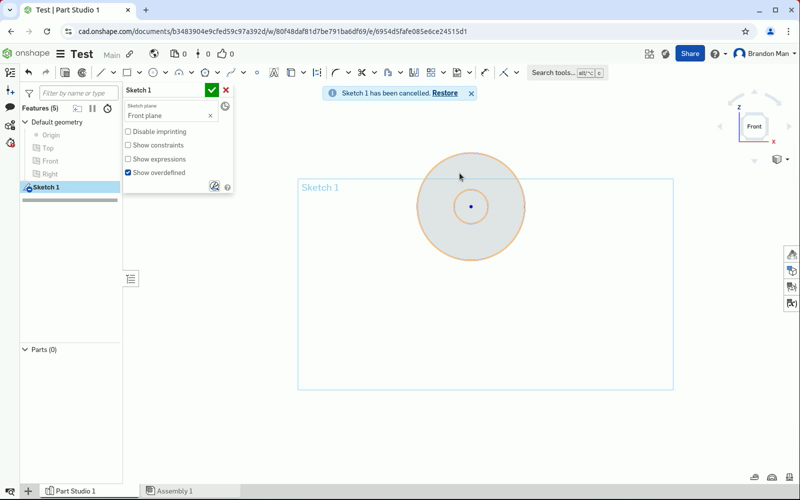
scroll(6)
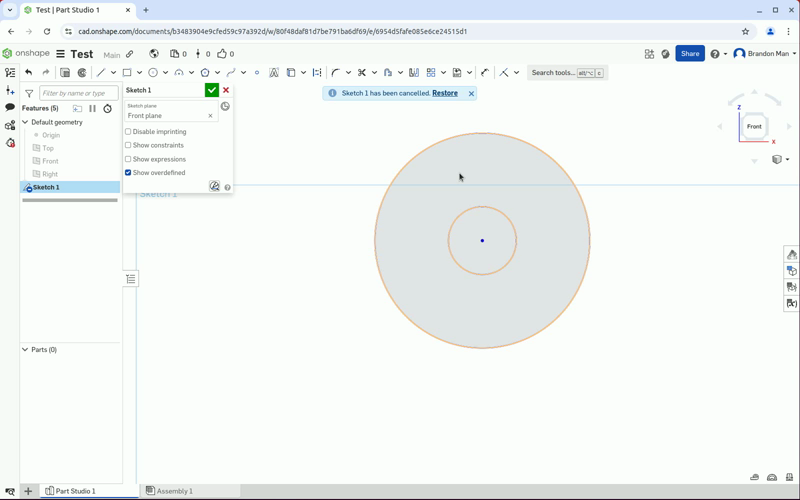
click(459, 172)
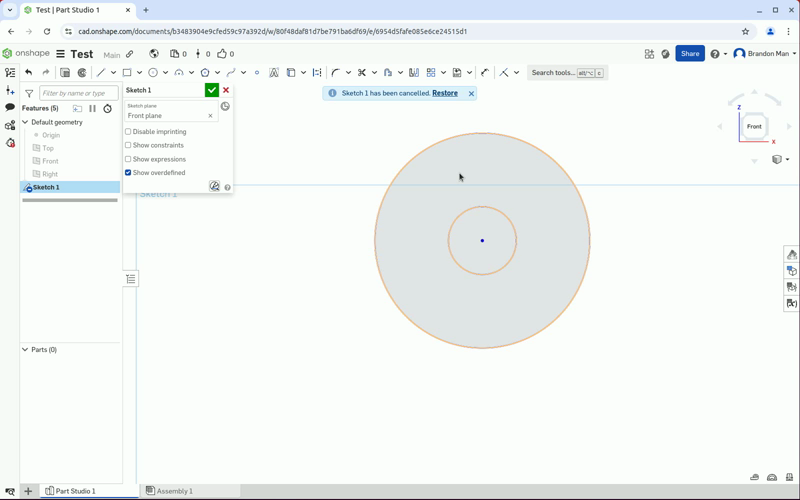
scroll(-6)
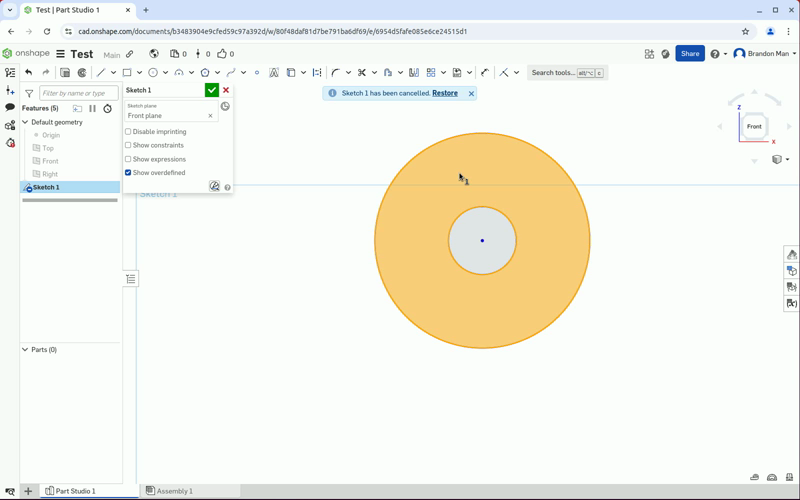
scroll(-6)
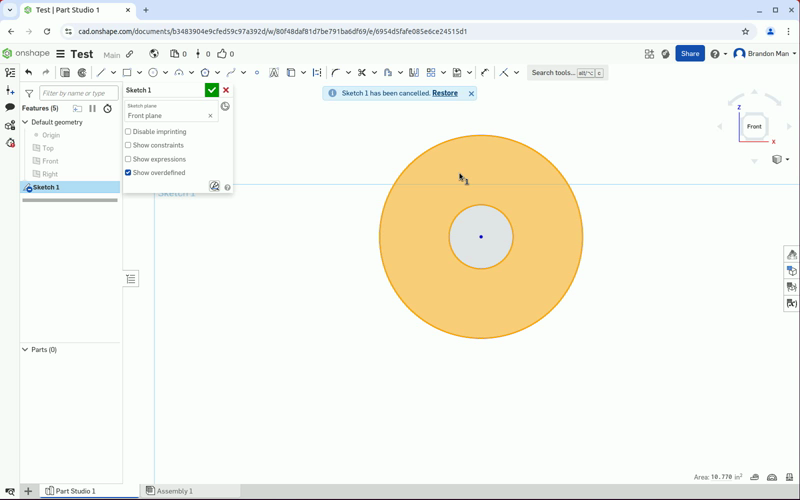
scroll(-6)
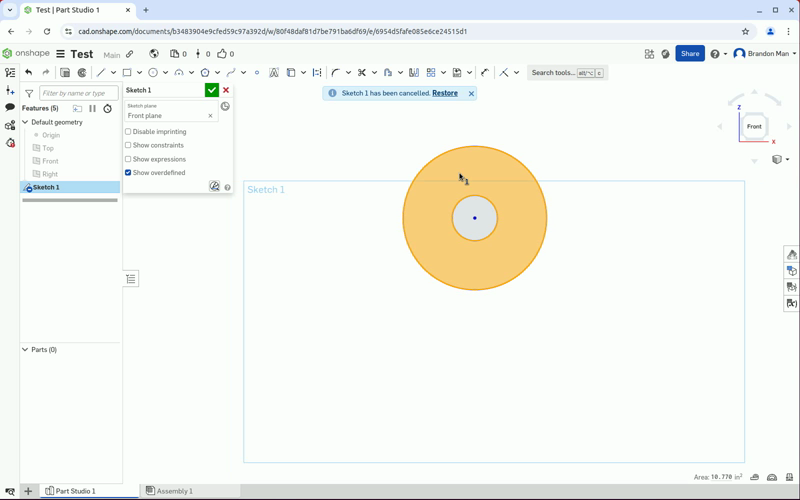
scroll(-6)
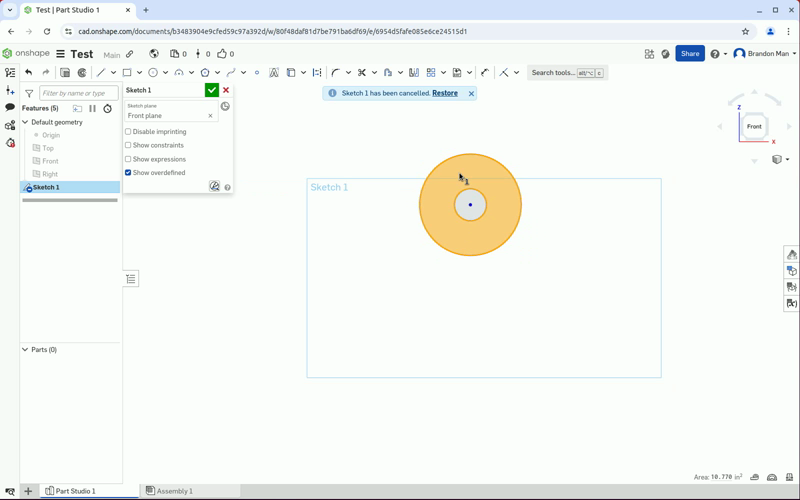
scroll(-6)
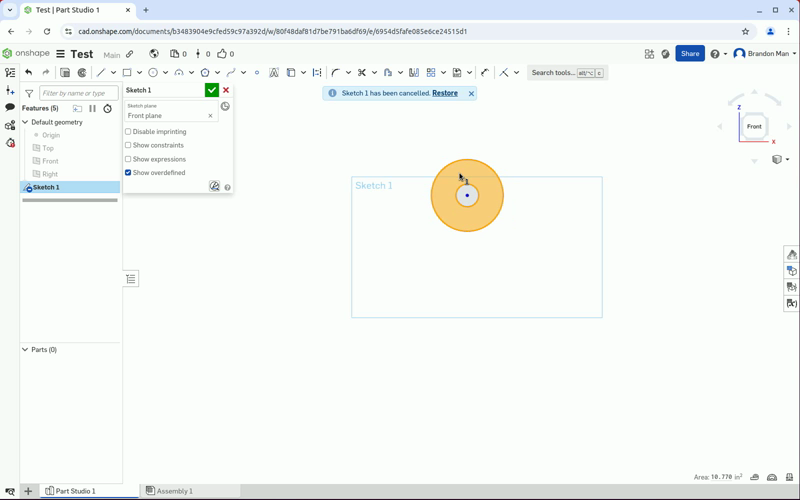
scroll(-6)
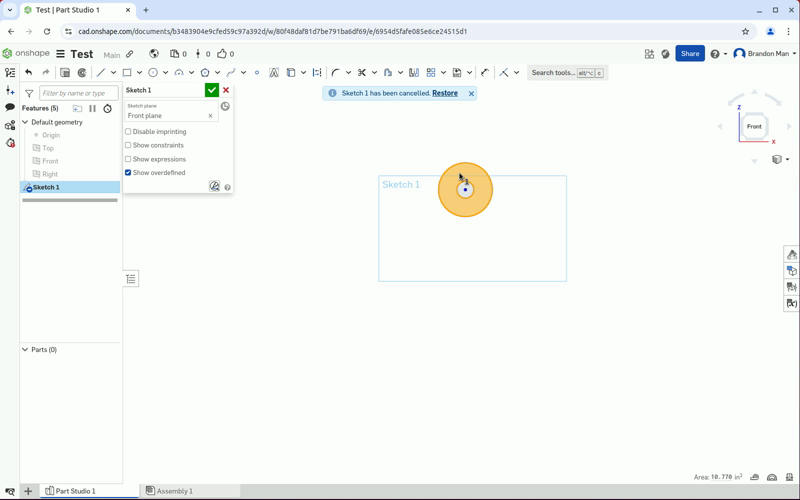
scroll(-6)
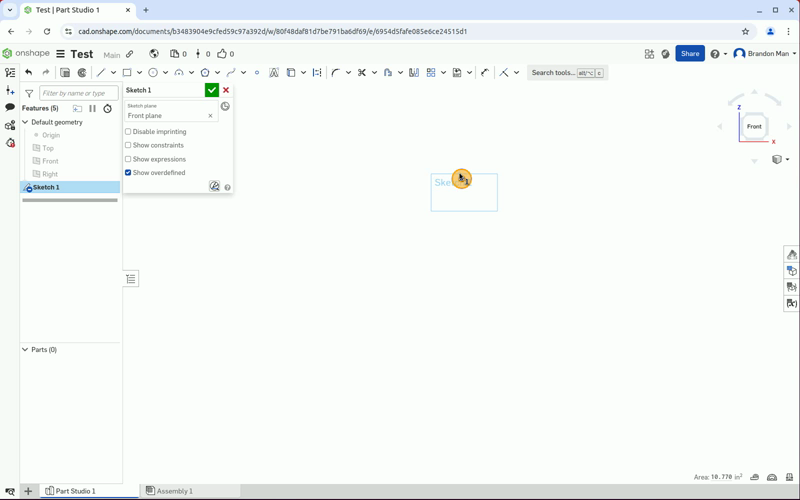
mouse_move(73, 352)
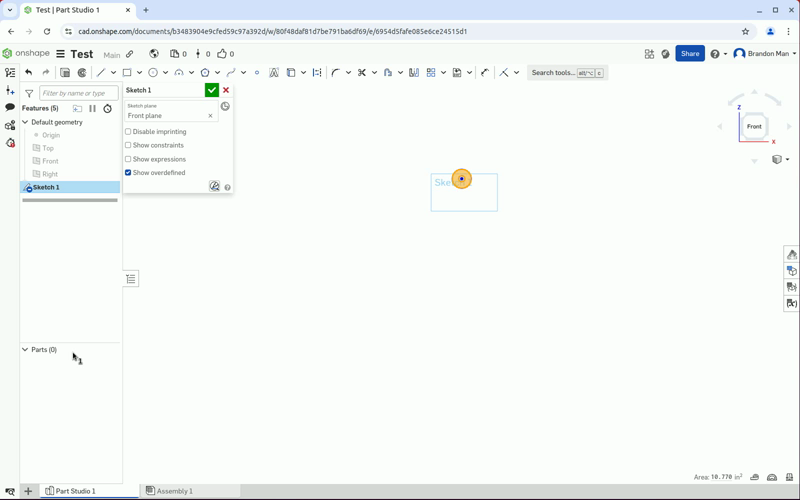
key(shift+y)
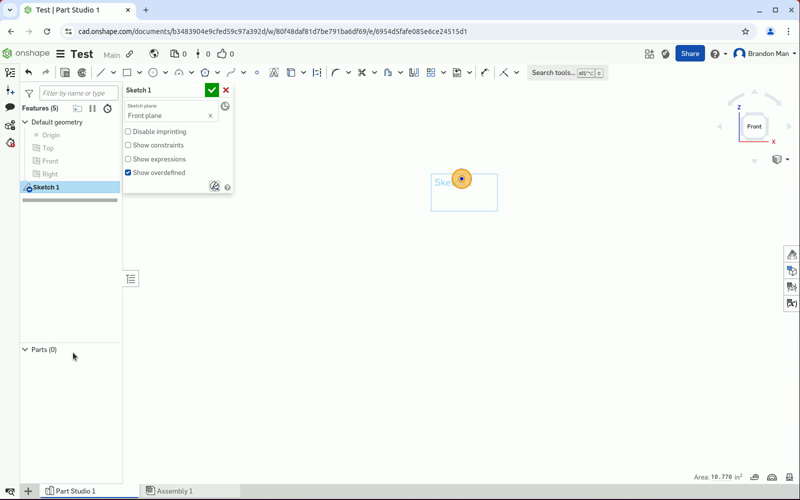
key(shift+e)
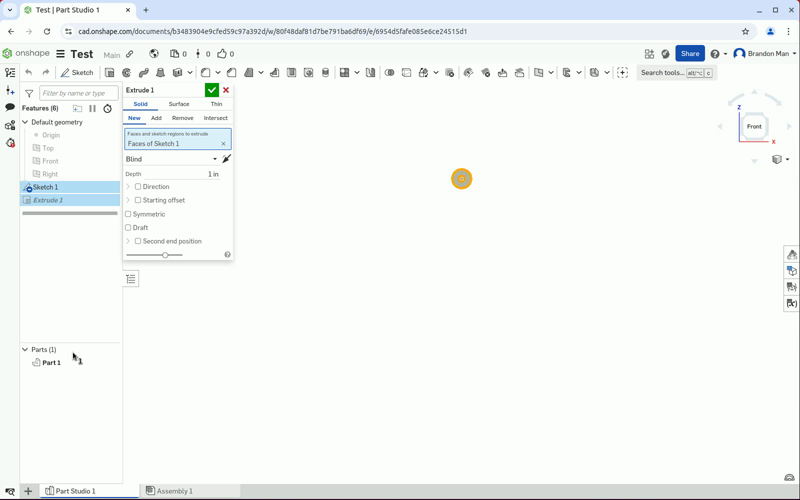
mouse_move(143, 106)
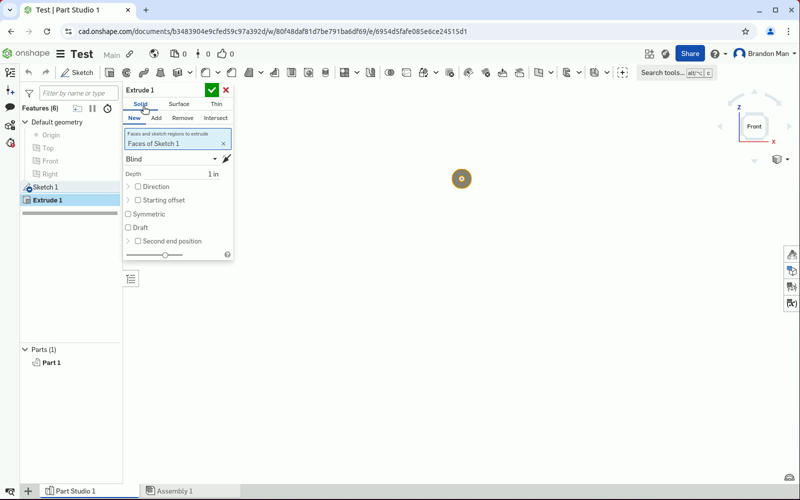
click(143, 106)
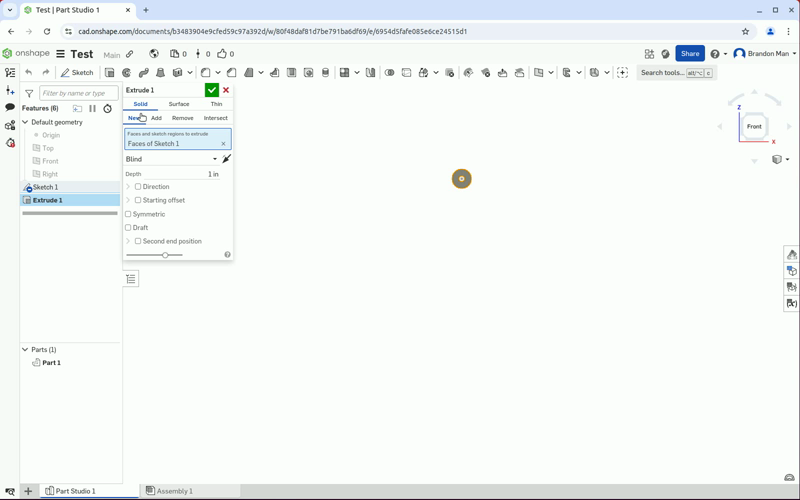
mouse_move(137, 120)
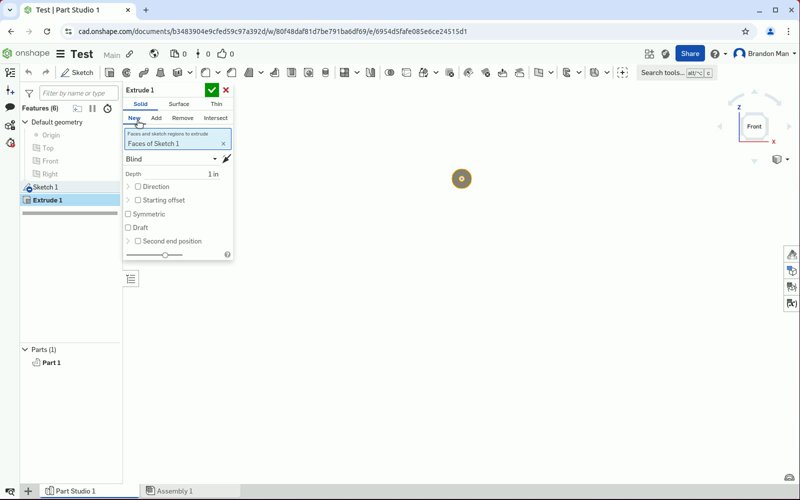
click(137, 120)
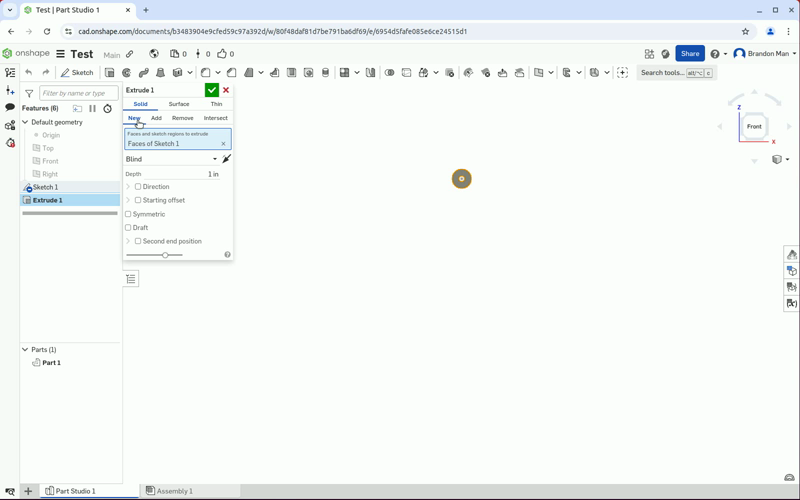
key(tab, 4)
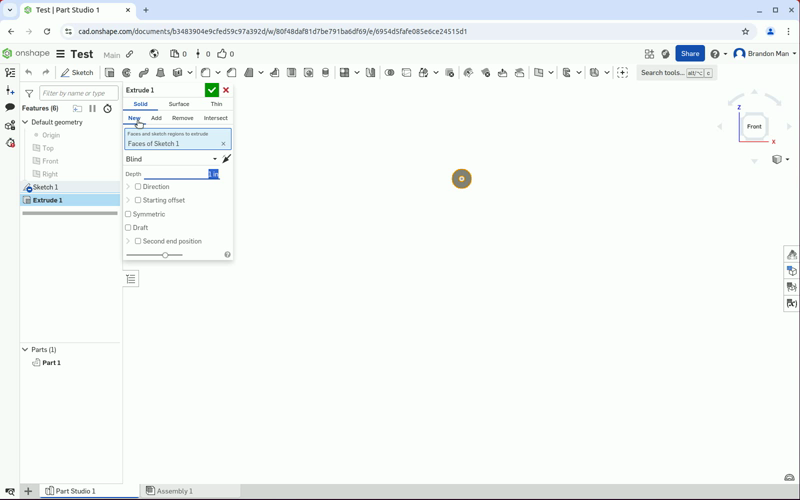
text(0.481)
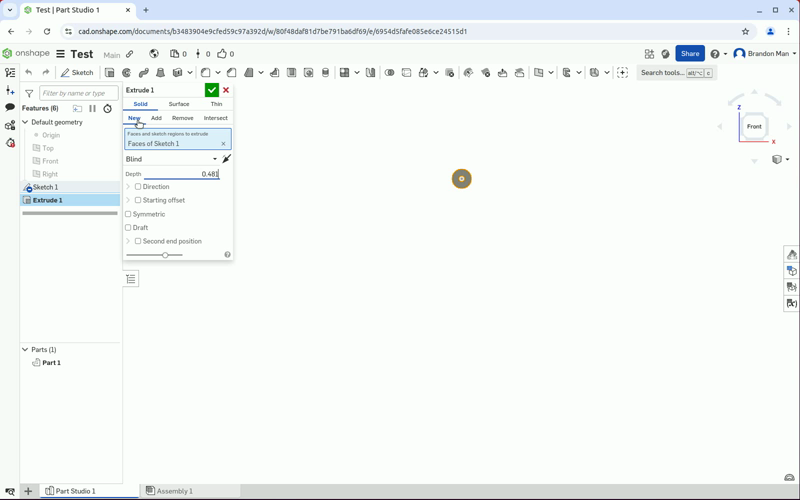
key(enter)
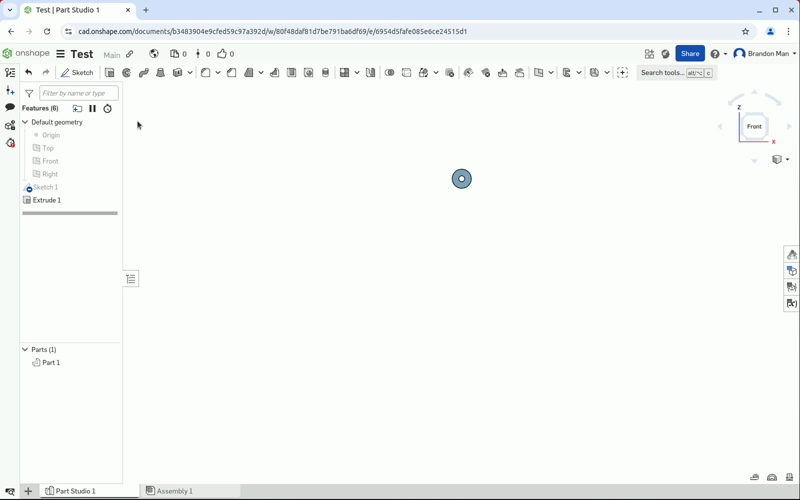
key(shift+h)
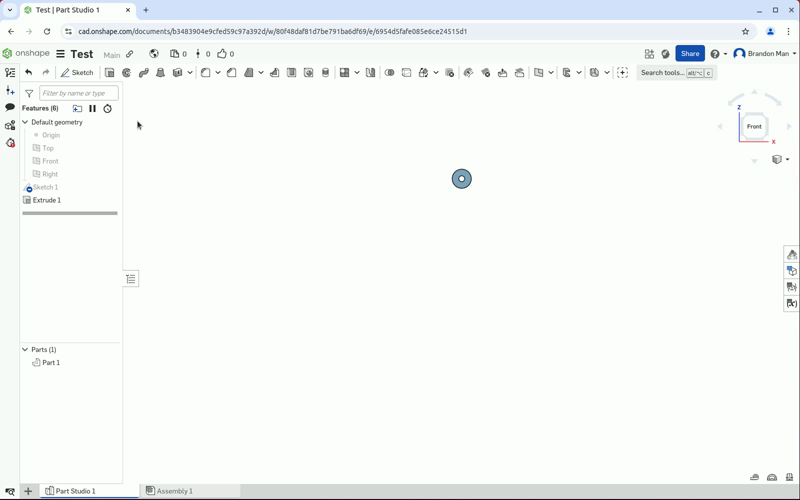
key(shift+h)
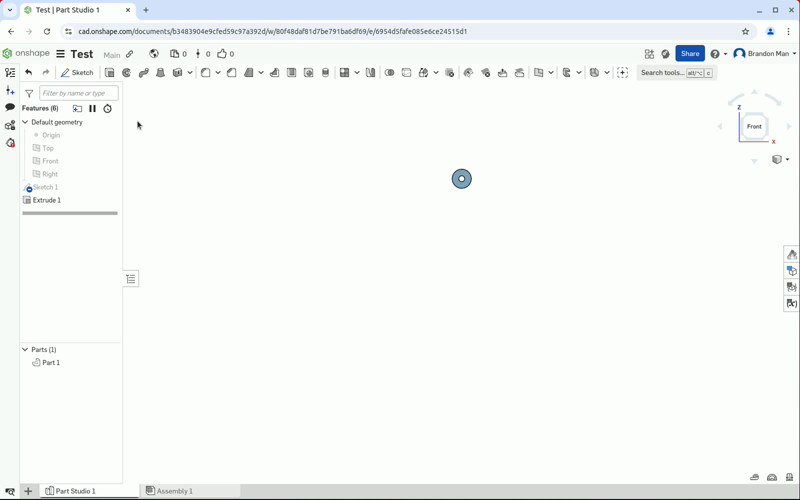
mouse_move(73, 189)
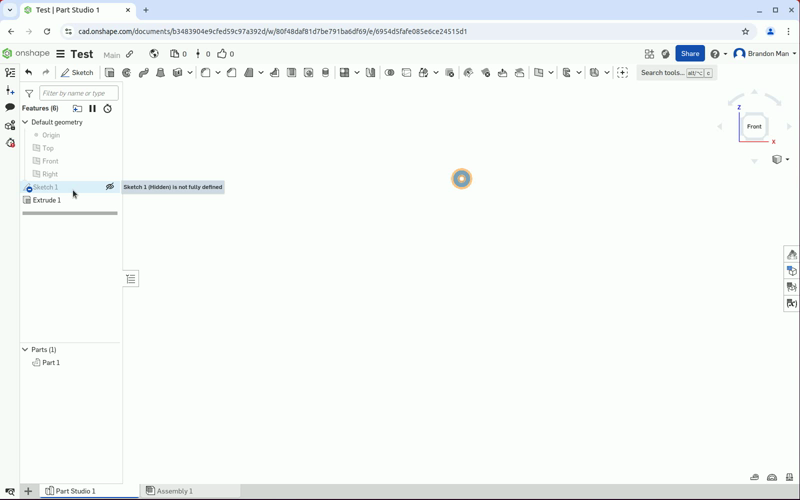
click(73, 189)
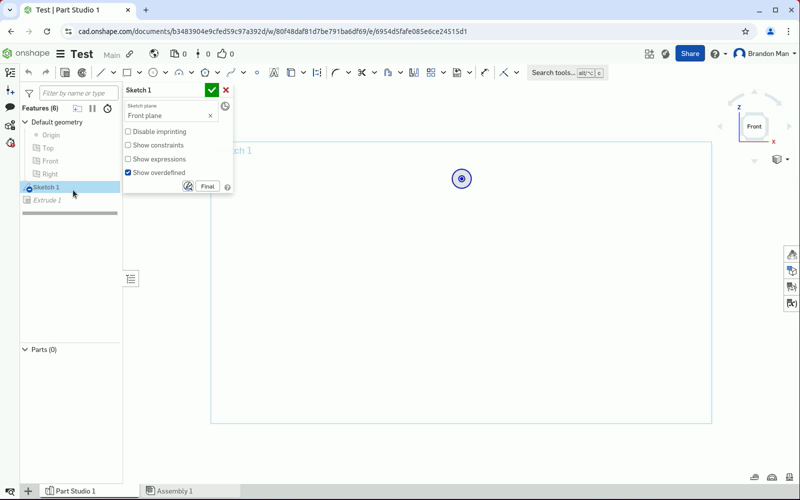
mouse_move(229, 92)
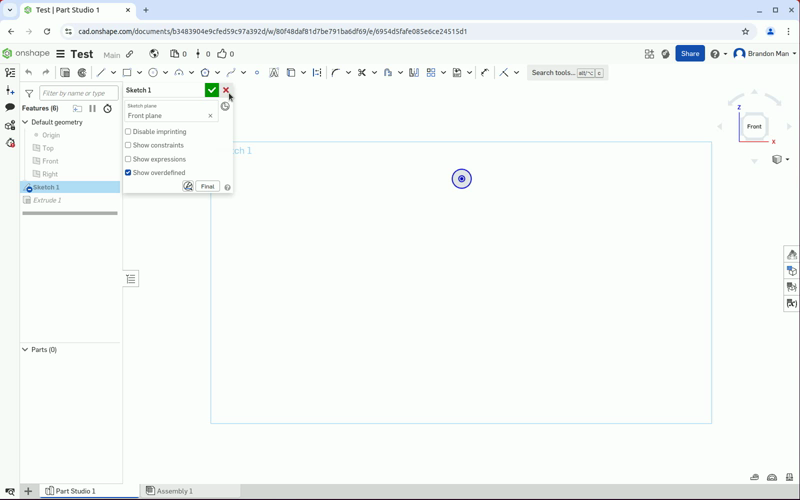
click(229, 92)
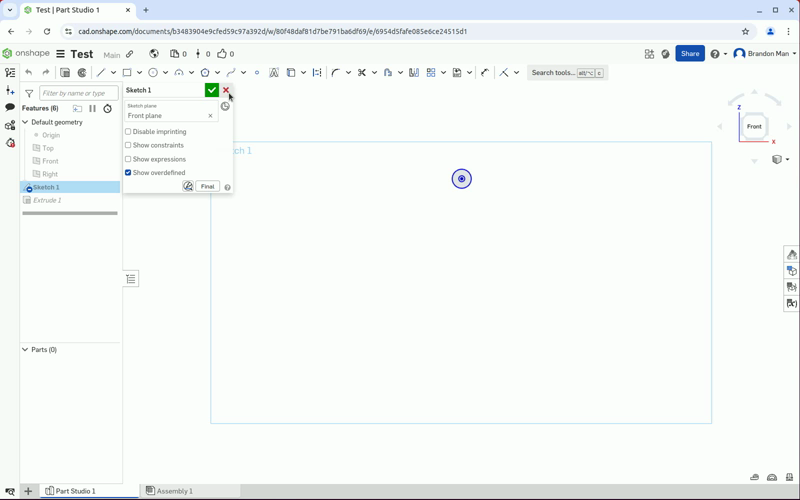
key(shift+s)
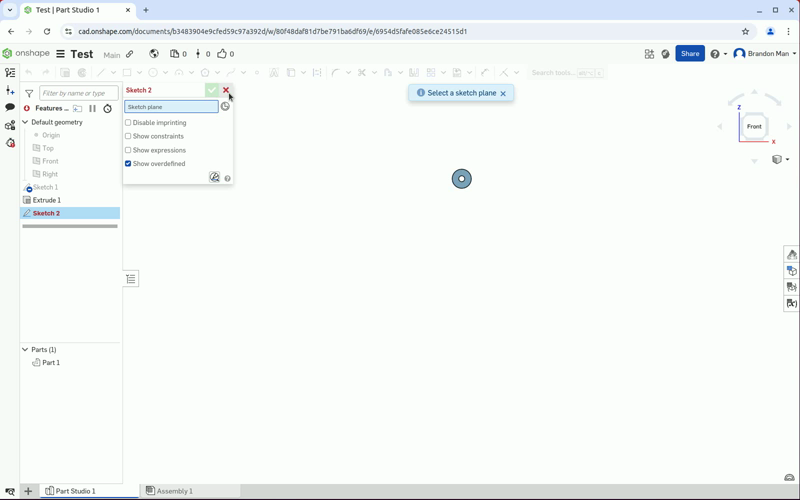
mouse_move(73, 163)
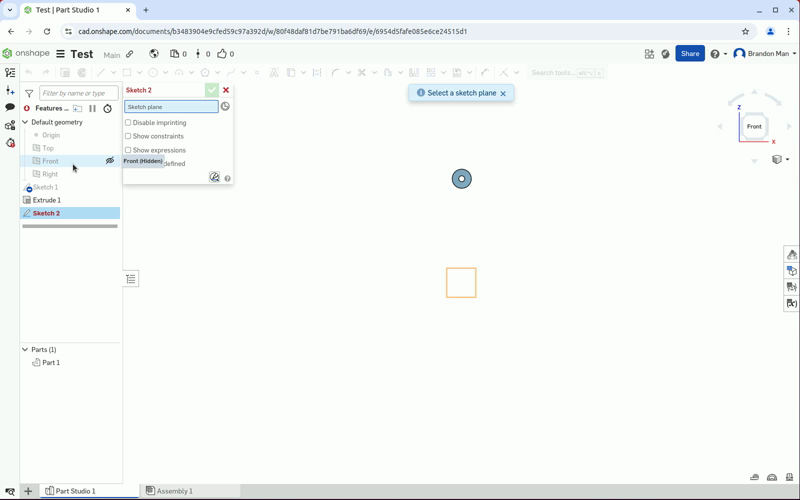
click(73, 163)
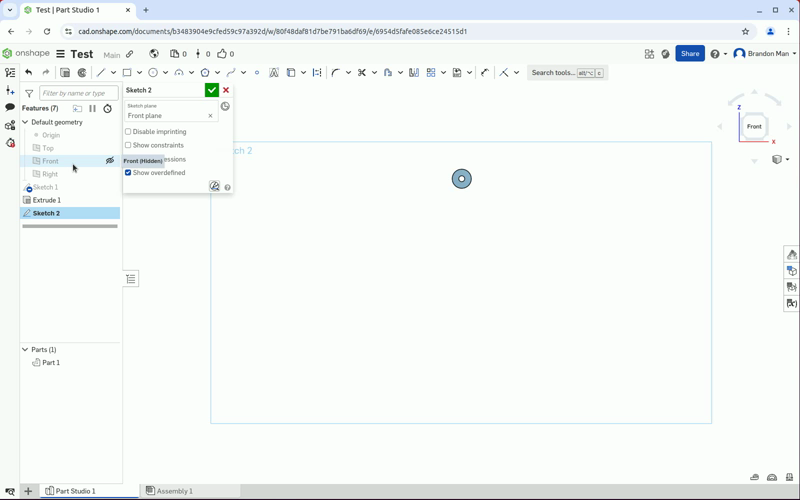
mouse_move(73, 352)
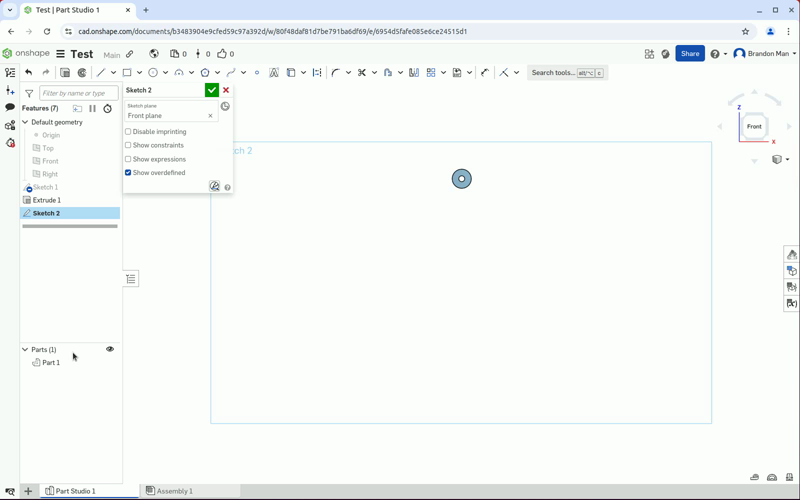
key(y)
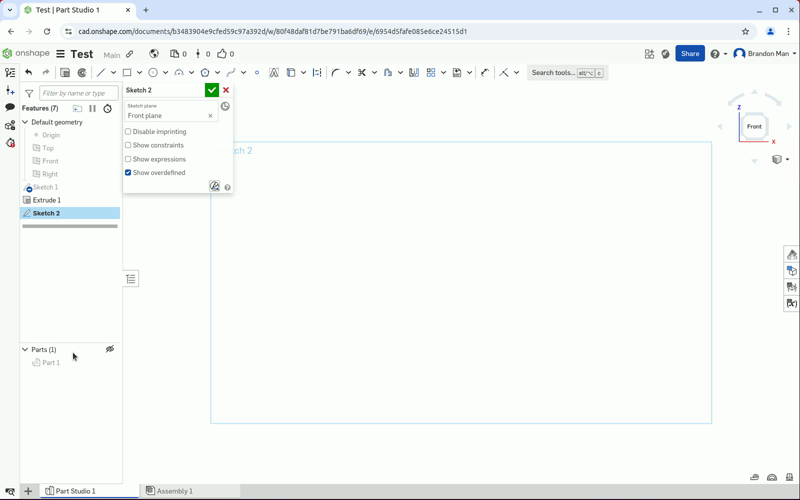
key(c)
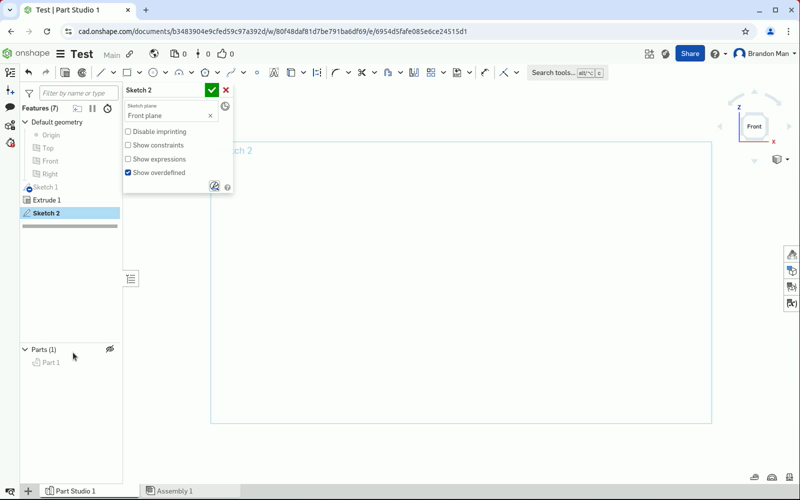
key_down(shift)
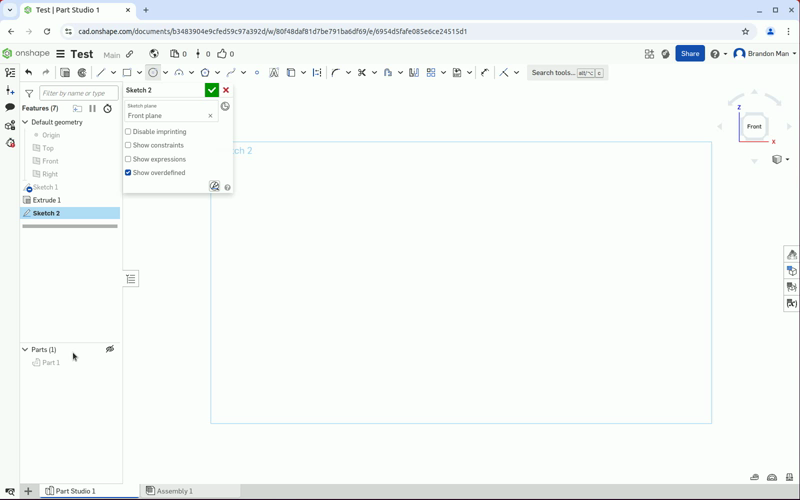
mouse_move(461, 282)
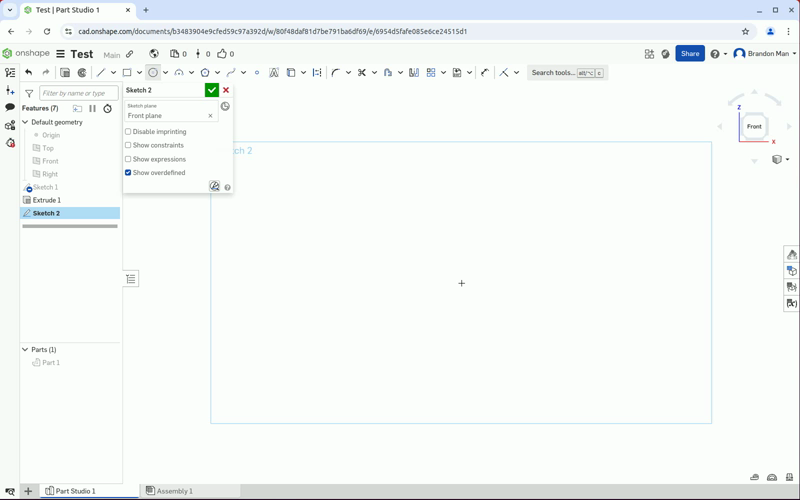
click(461, 282)
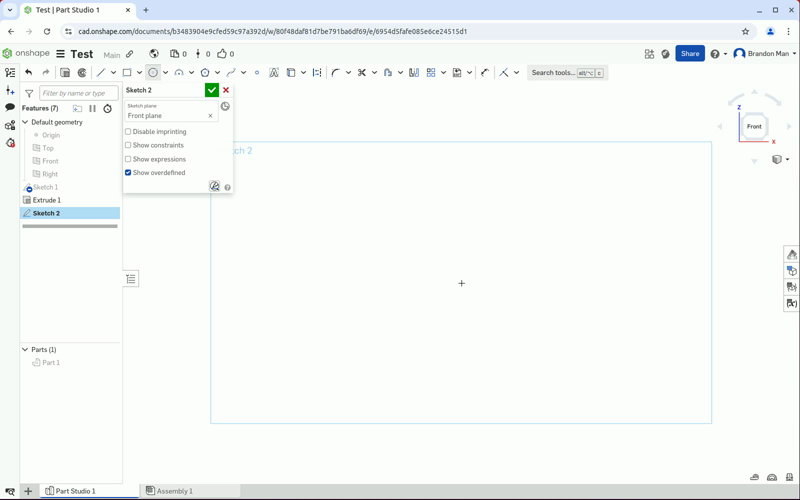
key_up(shift)
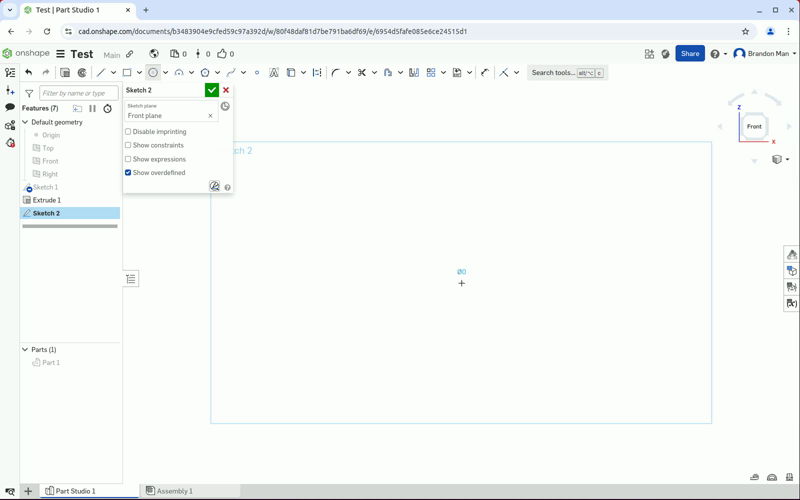
mouse_move(471, 282)
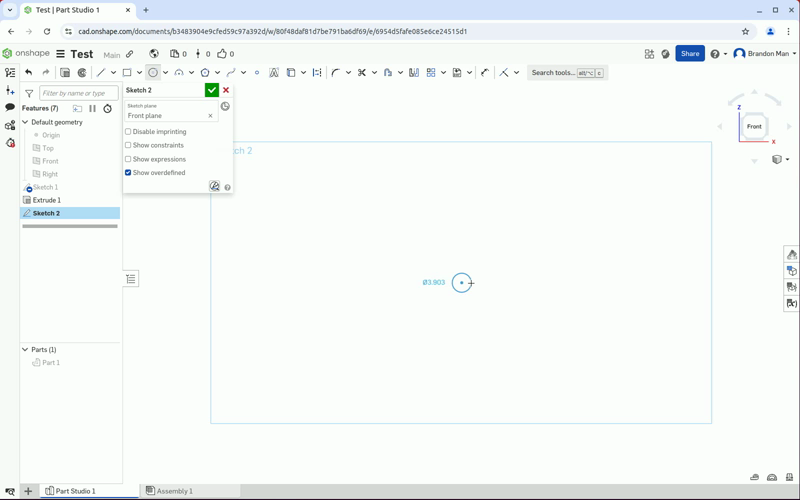
click(471, 282)
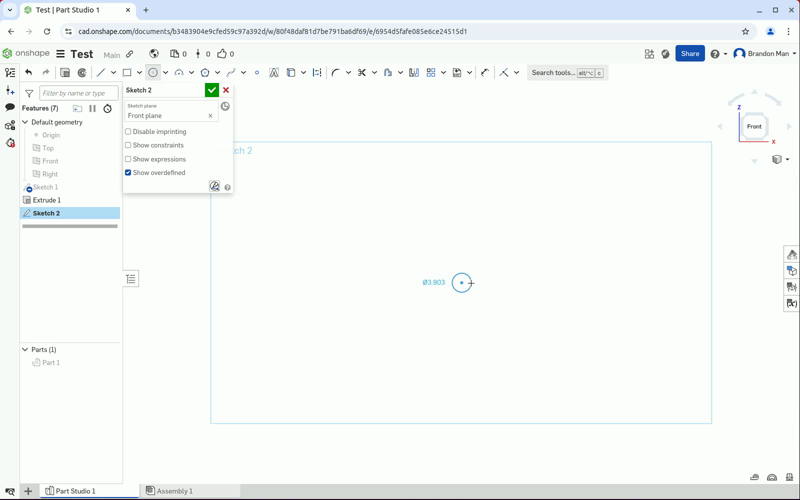
key(esc)
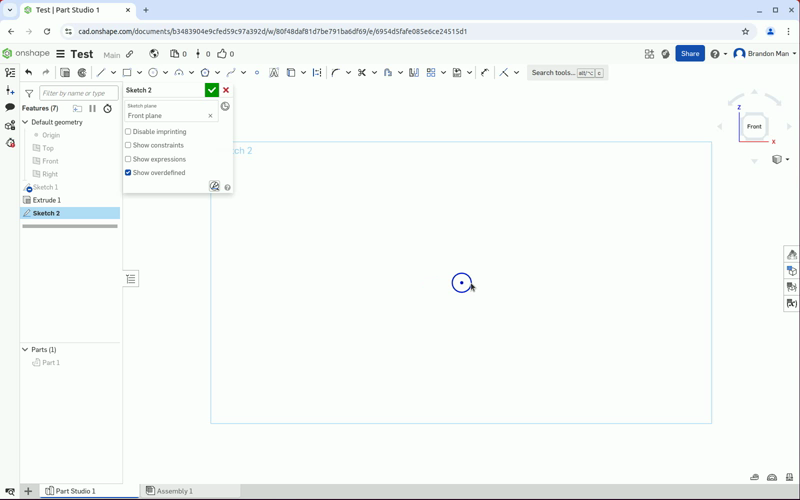
key(c)
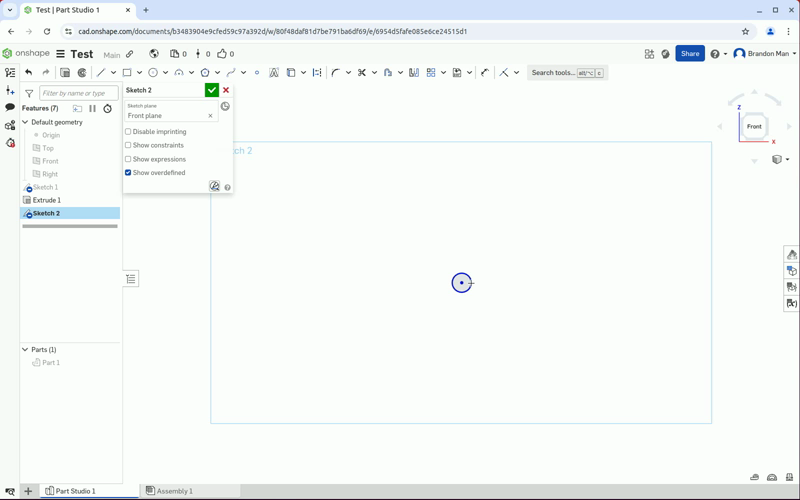
key_down(shift)
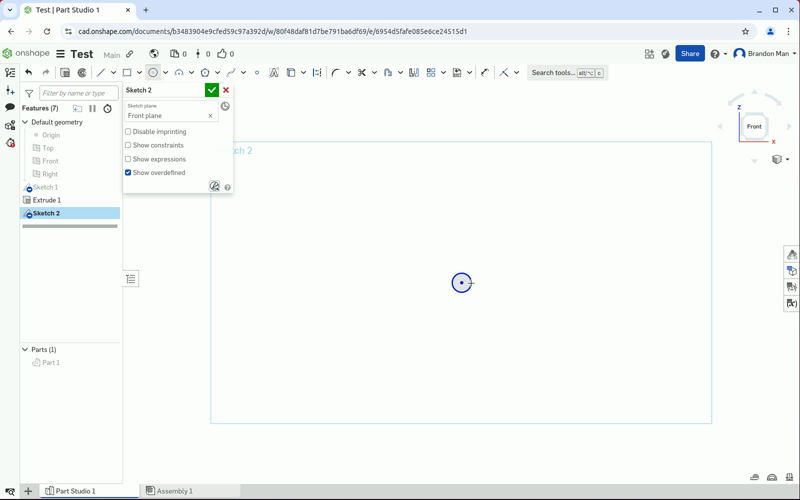
mouse_move(461, 282)
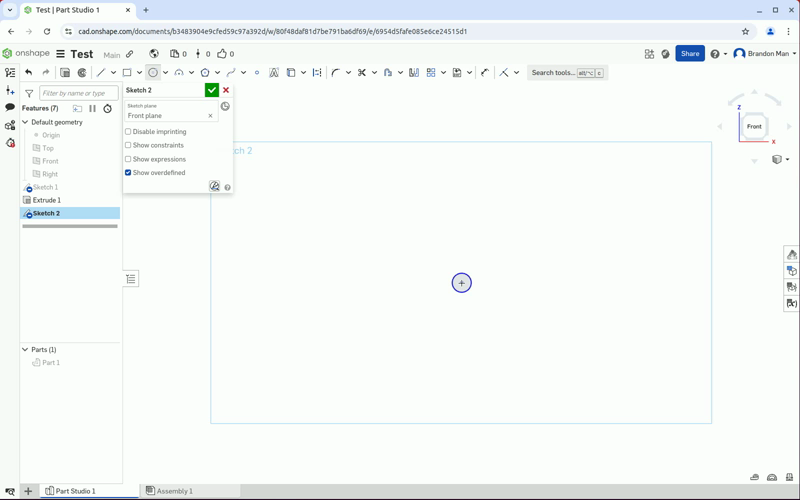
click(461, 282)
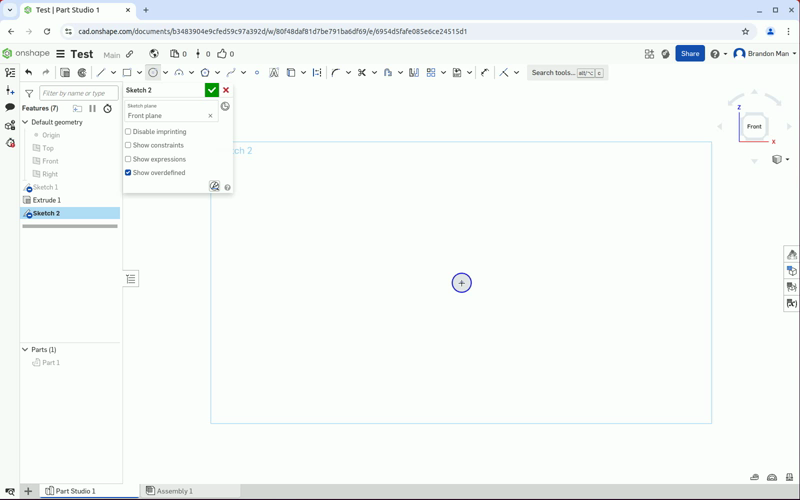
key_up(shift)
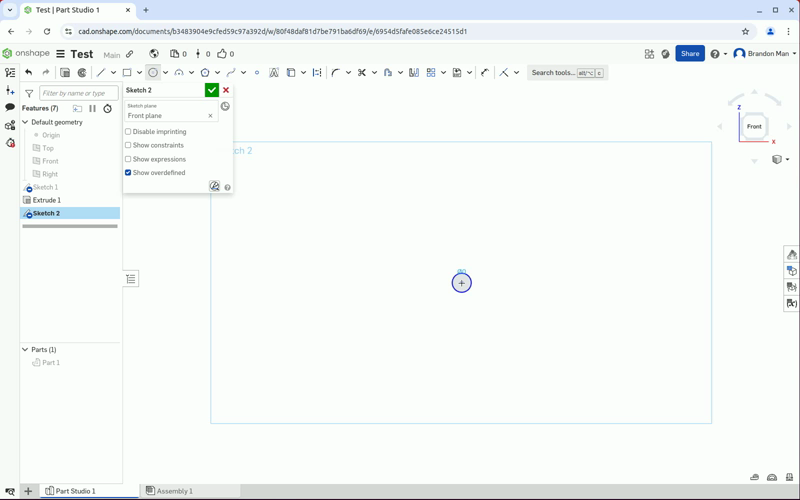
mouse_move(464, 282)
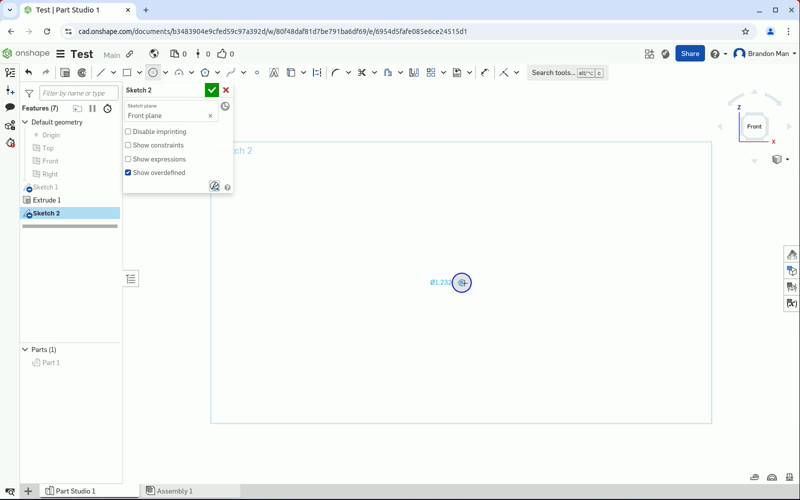
scroll(6)
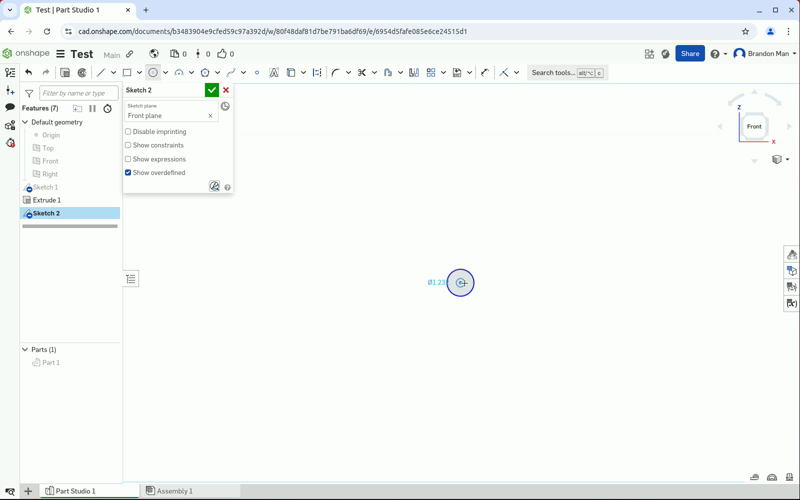
scroll(6)
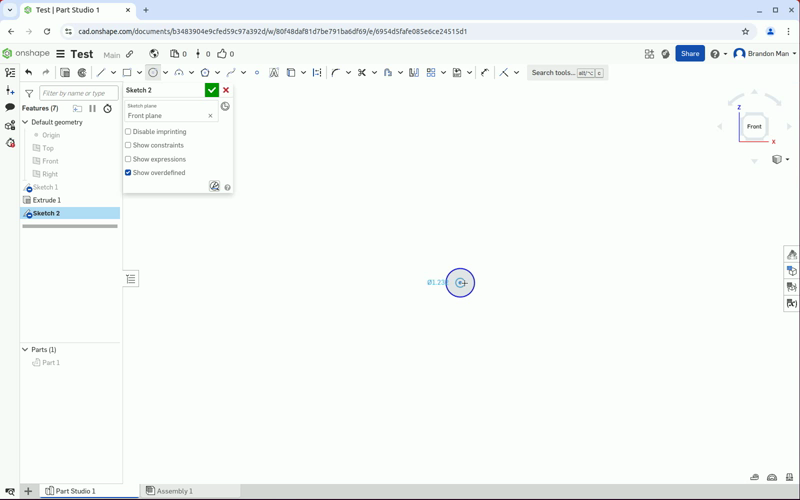
scroll(6)
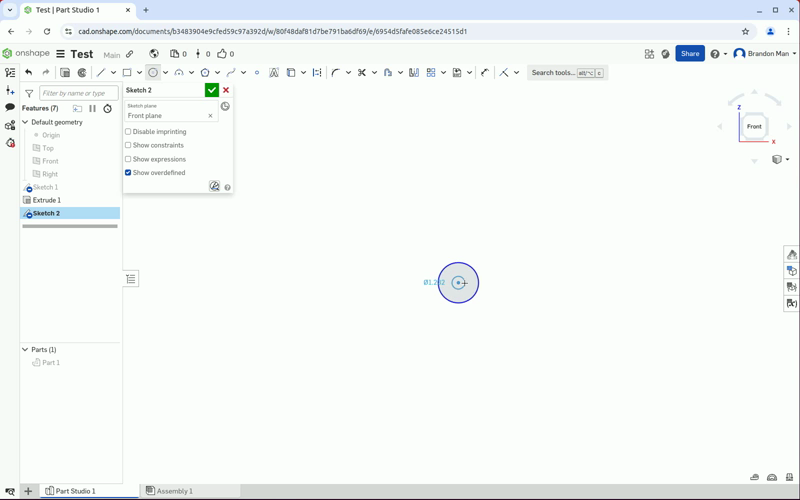
scroll(6)
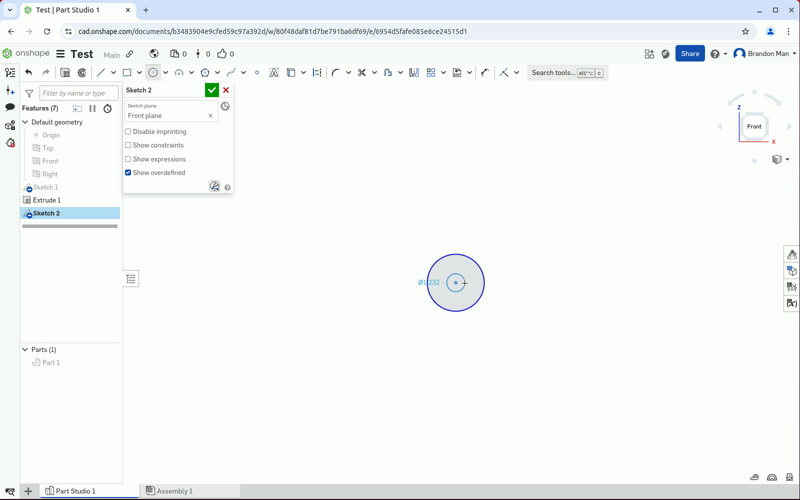
scroll(6)
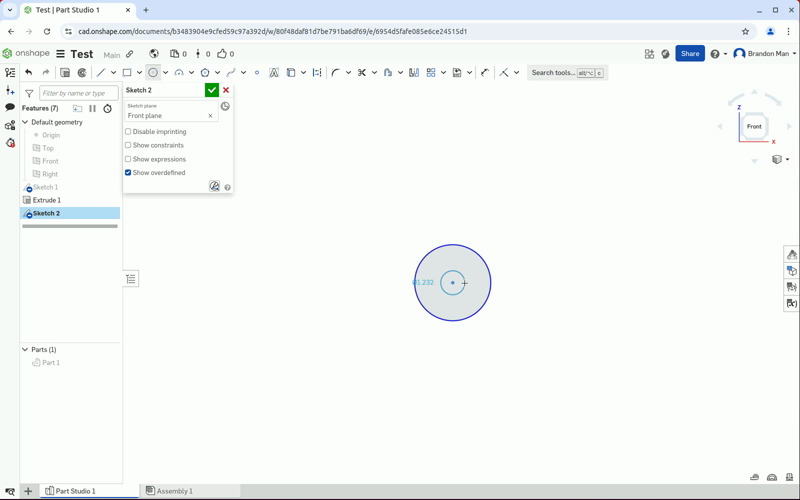
scroll(6)
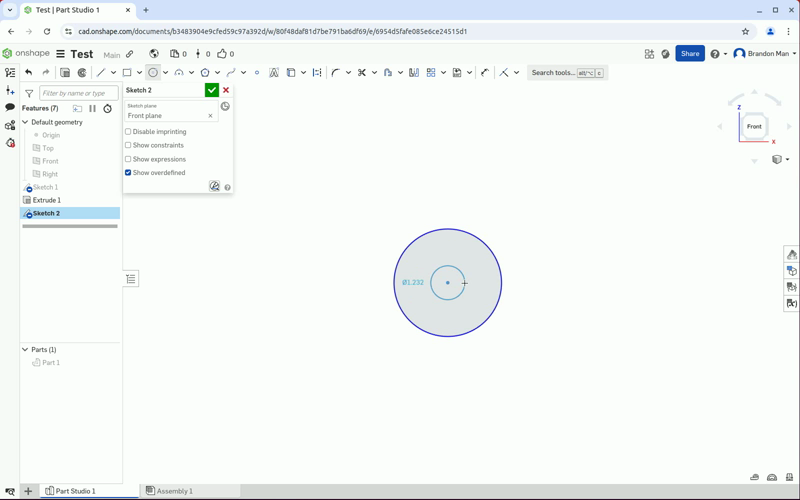
scroll(6)
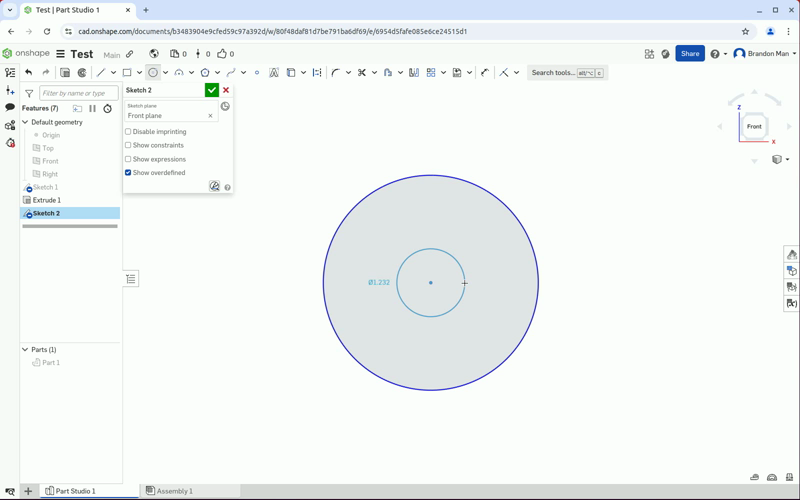
click(464, 282)
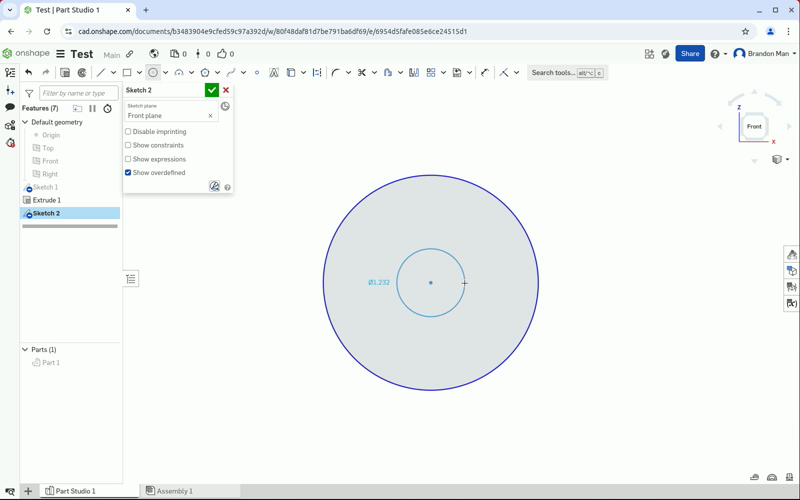
scroll(-6)
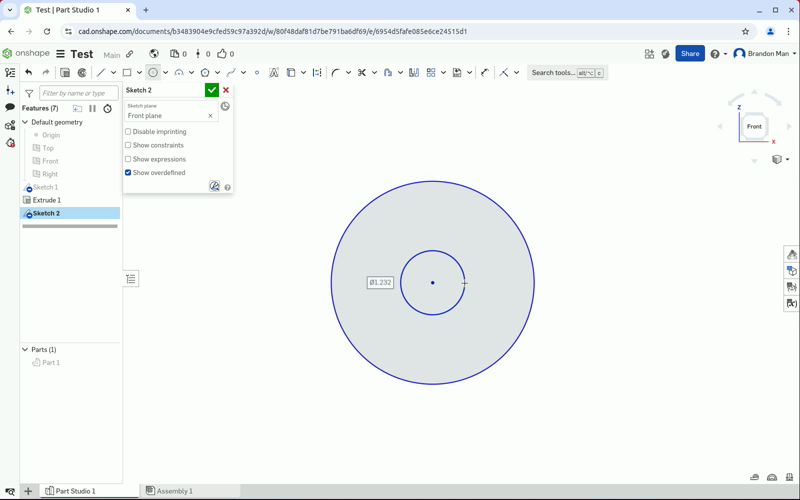
scroll(-6)
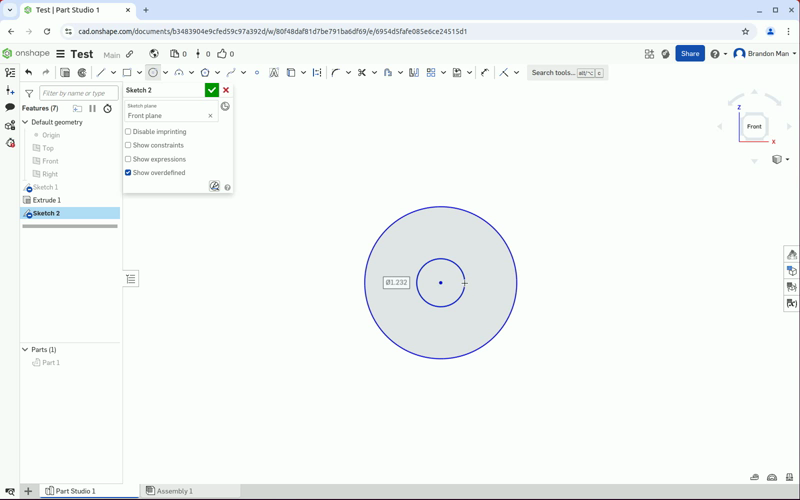
scroll(-6)
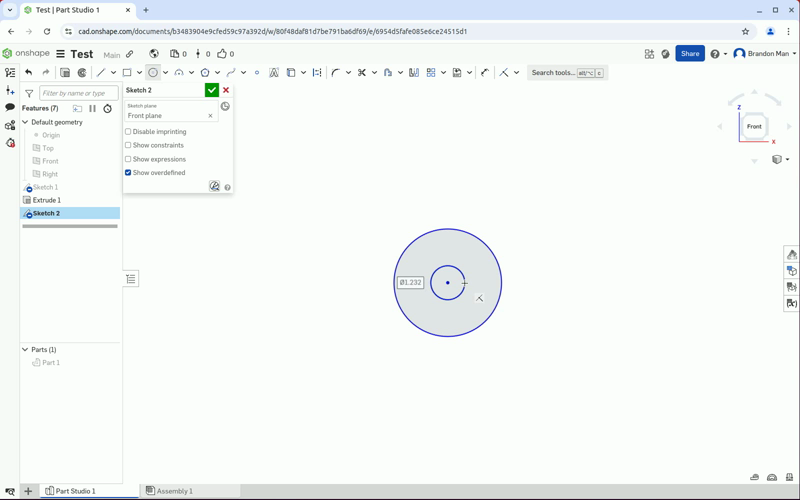
scroll(-6)
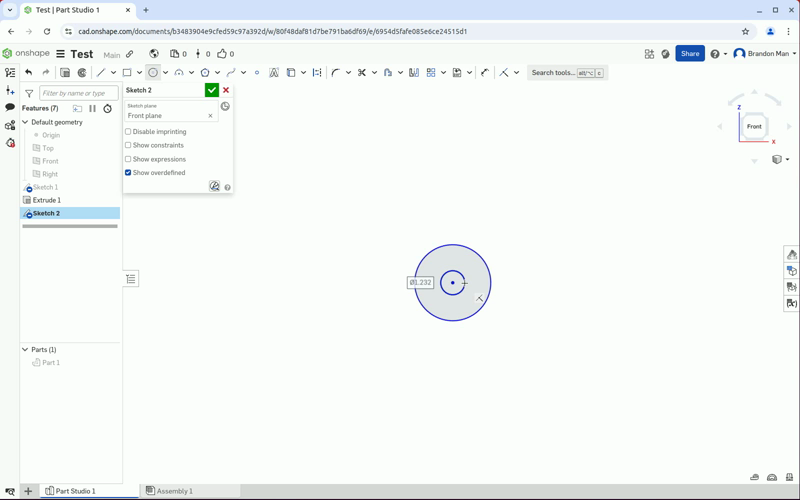
scroll(-6)
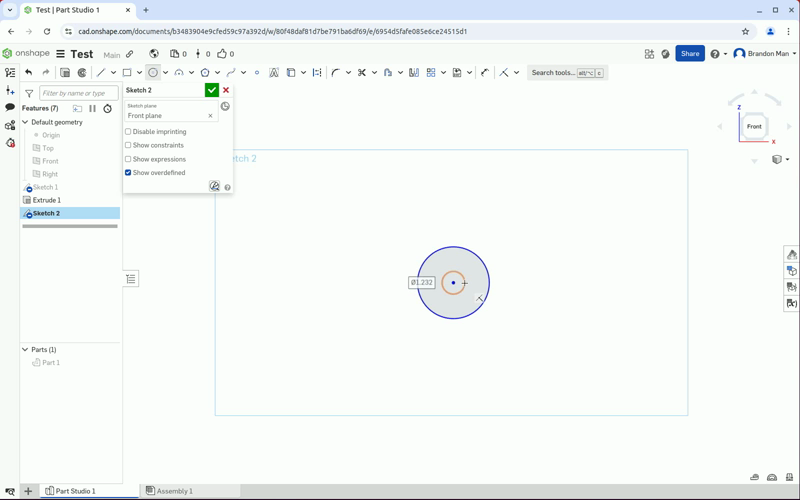
scroll(-6)
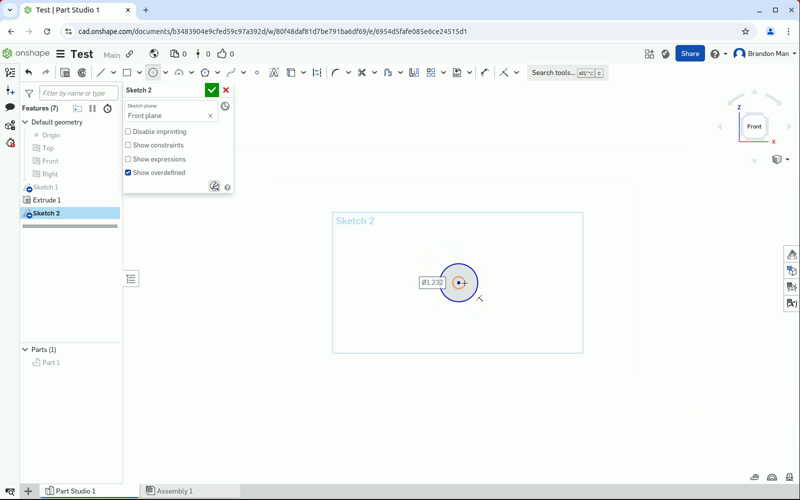
scroll(-6)
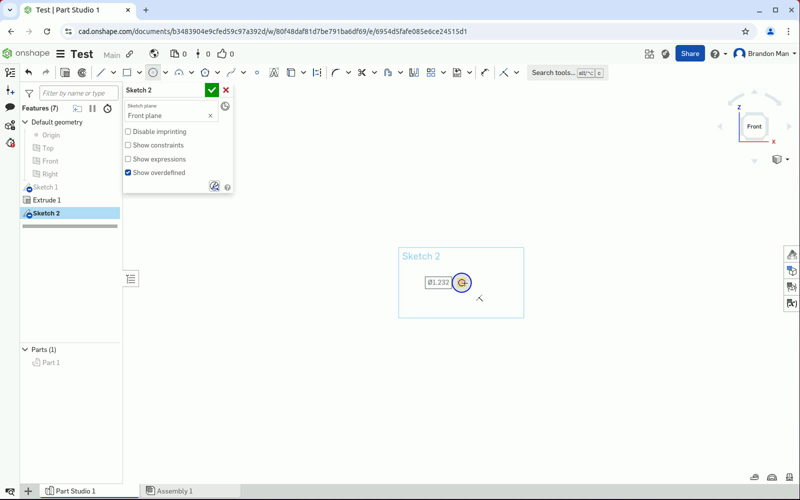
key(esc)
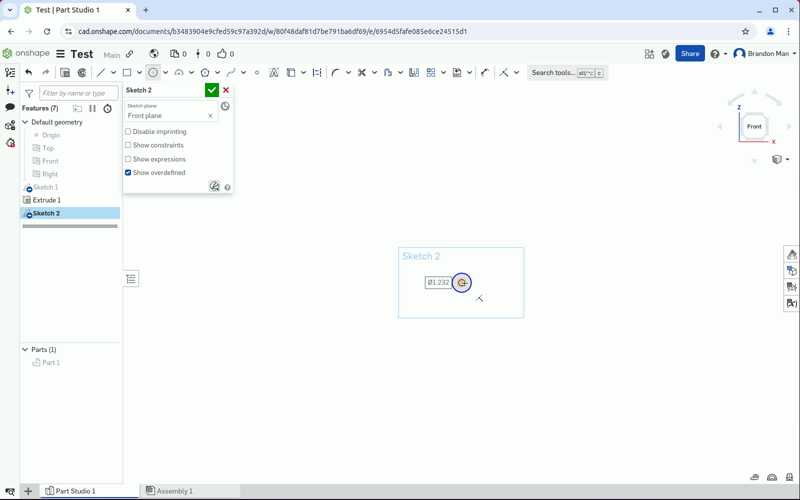
mouse_move(468, 283)
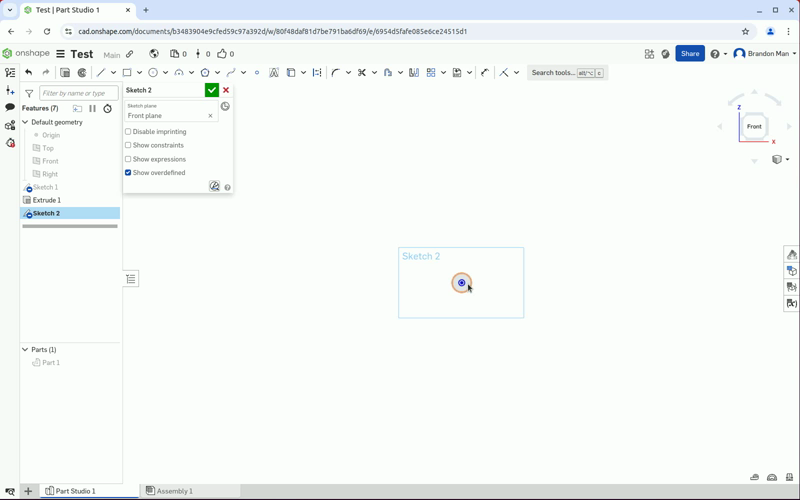
scroll(6)
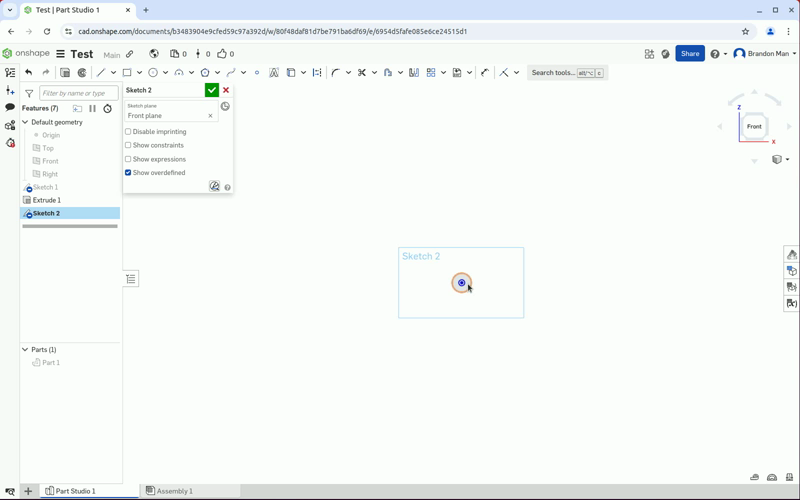
scroll(6)
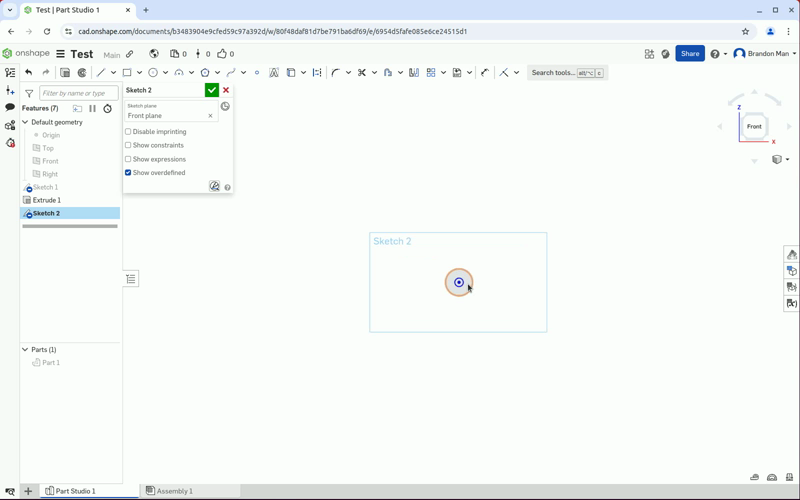
scroll(6)
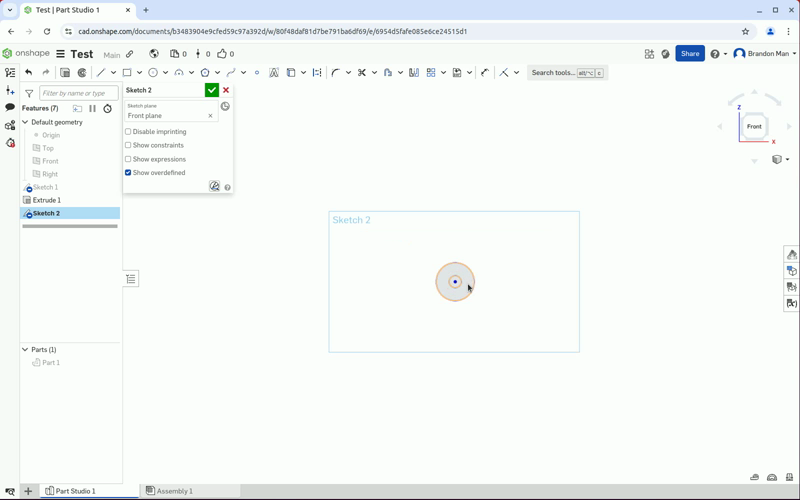
scroll(6)
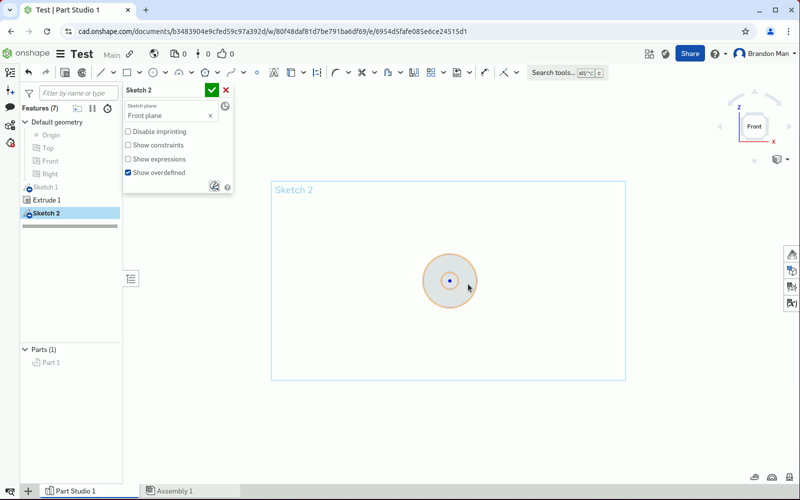
scroll(6)
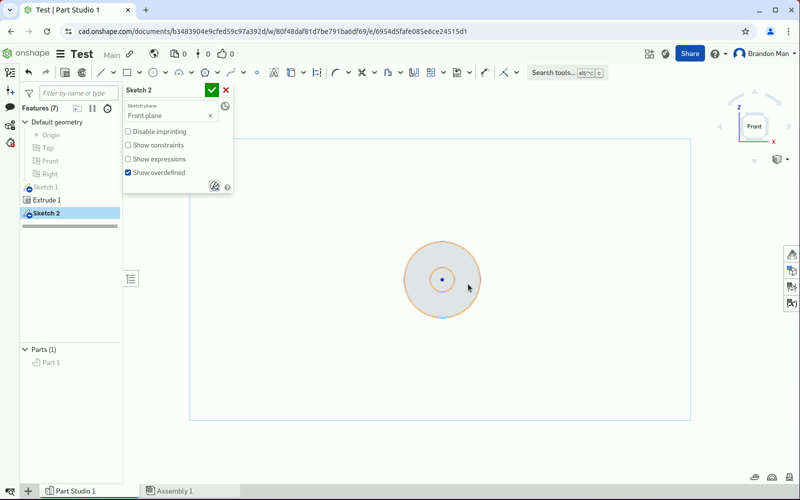
scroll(6)
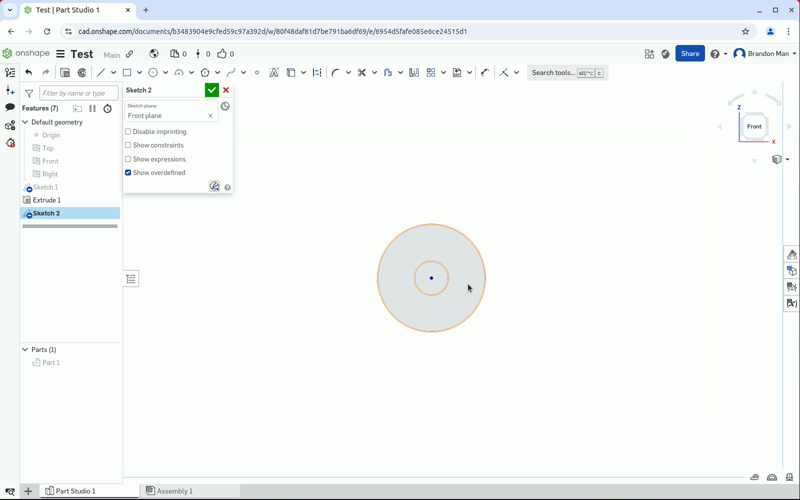
scroll(6)
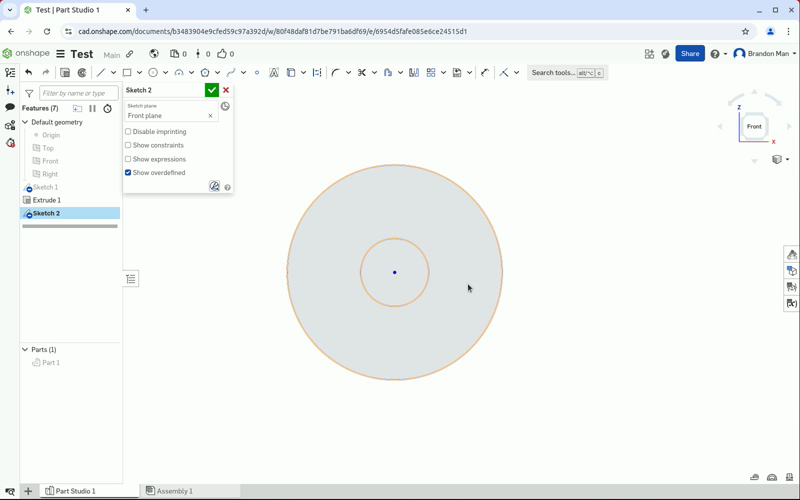
click(468, 283)
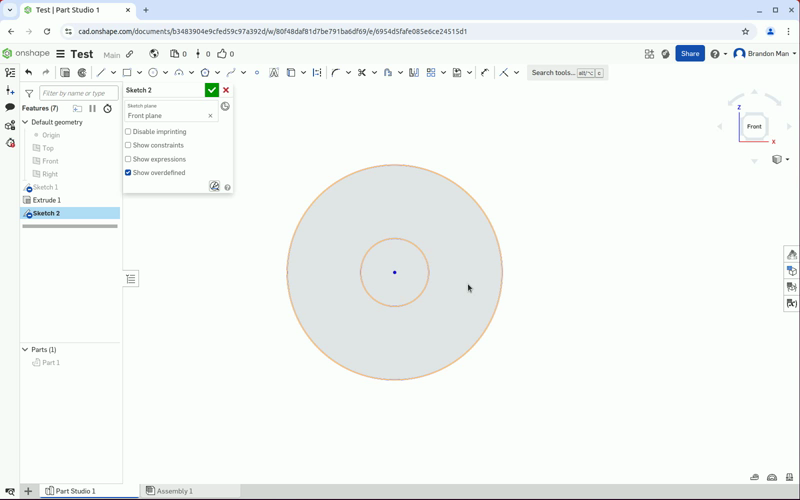
scroll(-6)
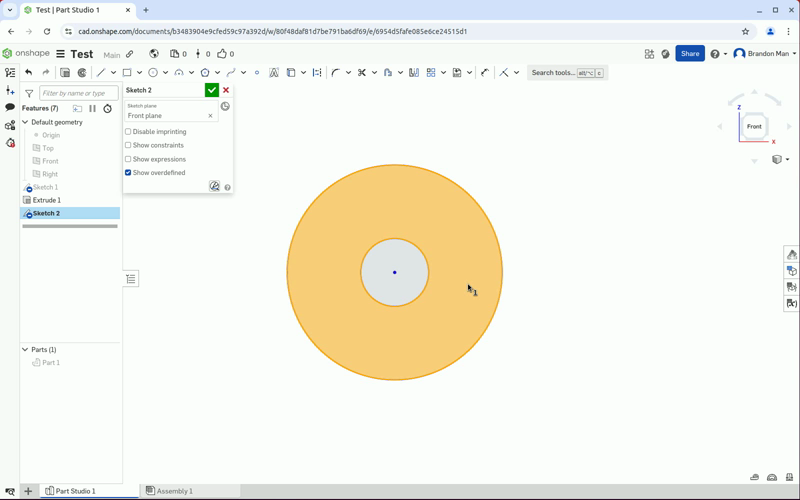
scroll(-6)
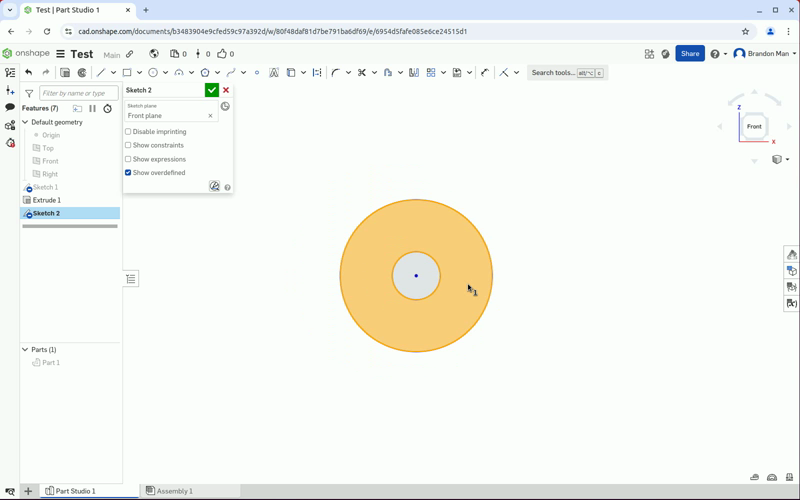
scroll(-6)
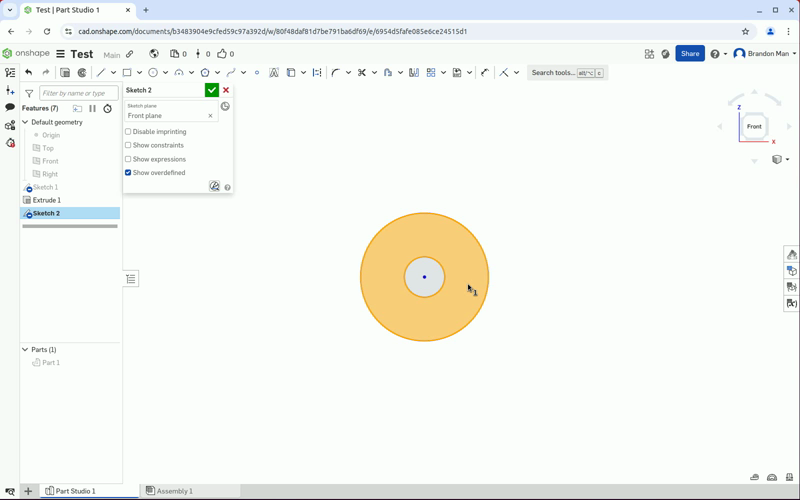
scroll(-6)
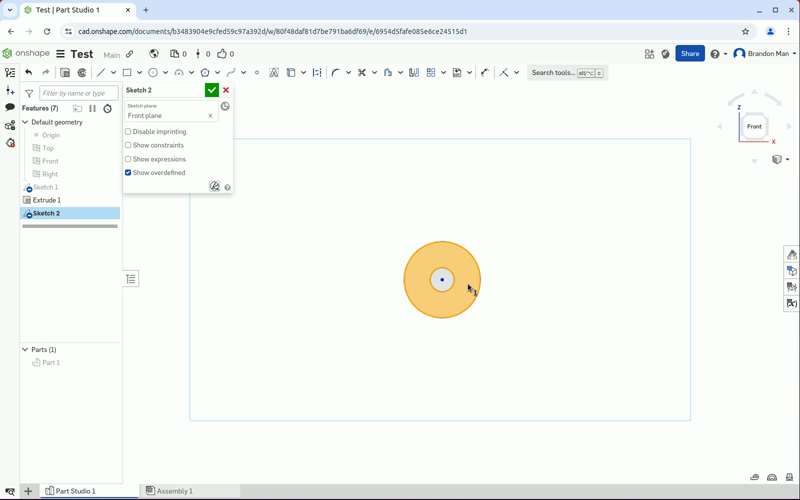
scroll(-6)
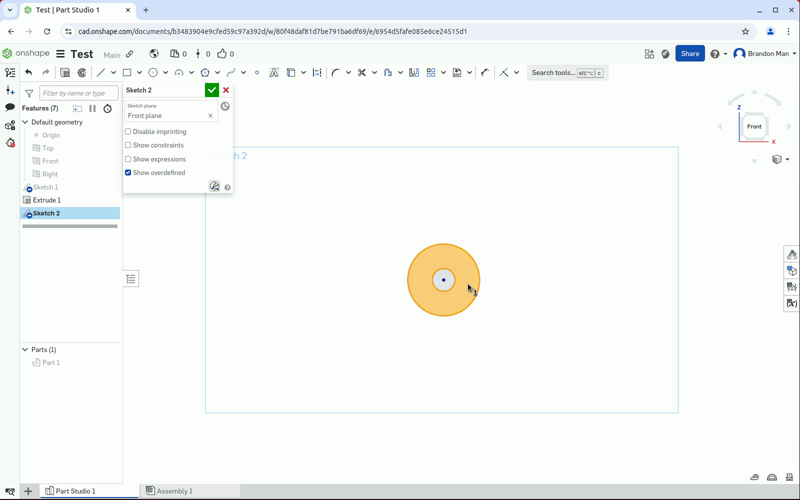
scroll(-6)
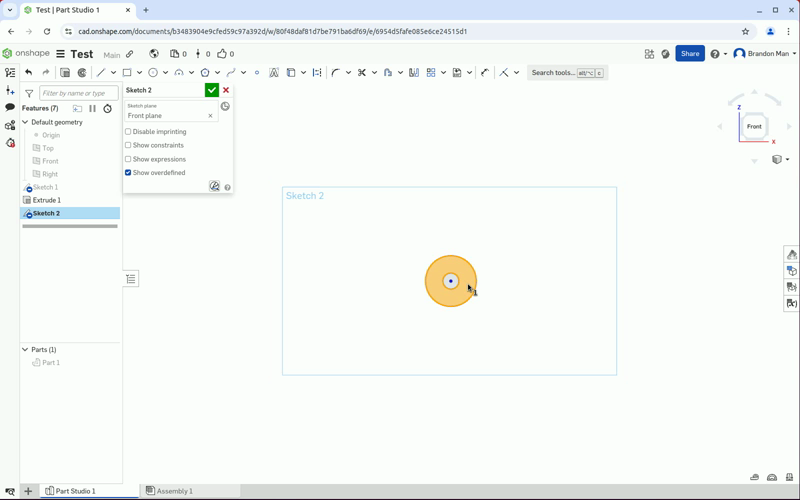
scroll(-6)
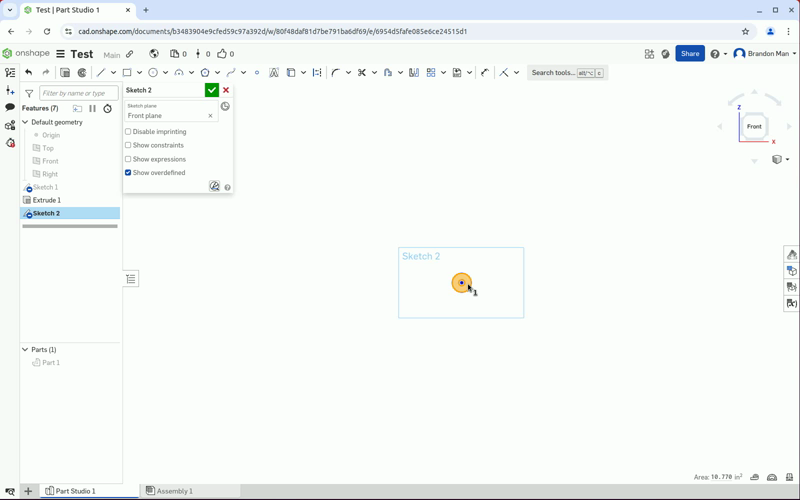
mouse_move(73, 352)
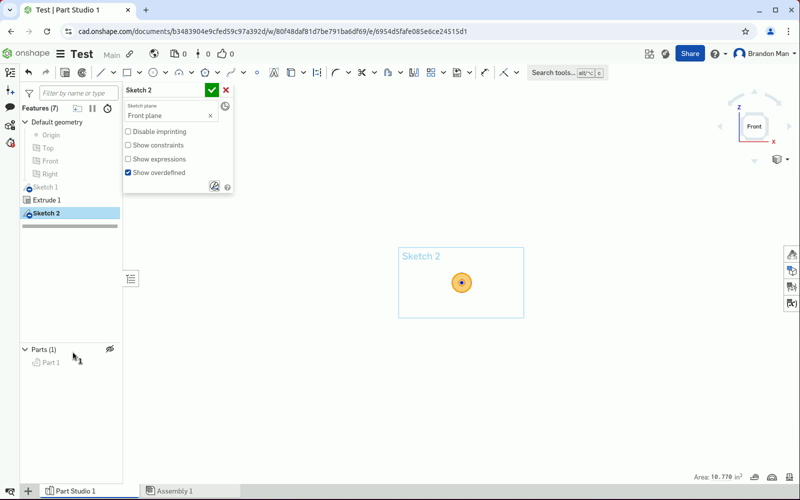
key(shift+y)
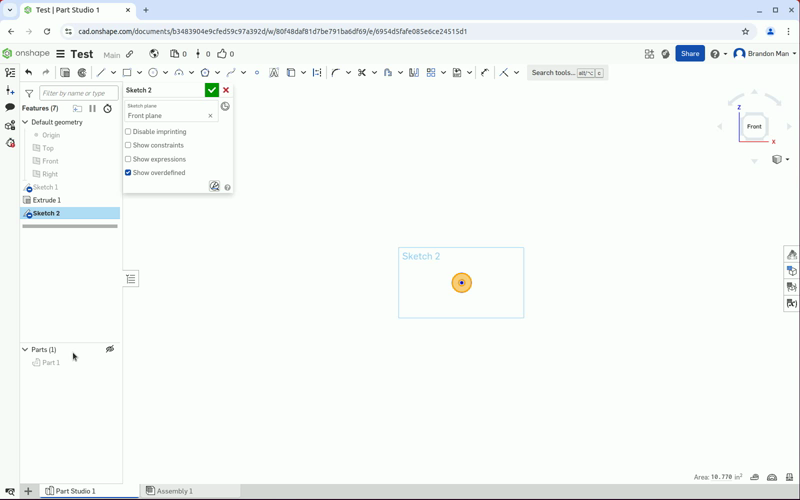
key(shift+e)
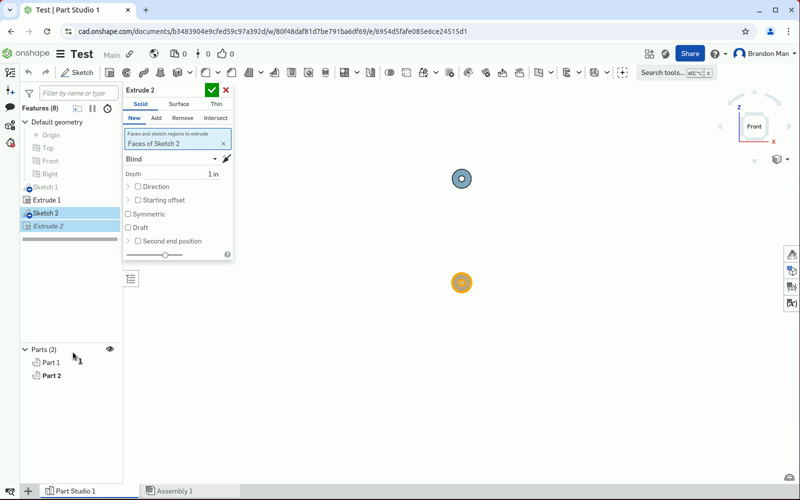
mouse_move(143, 106)
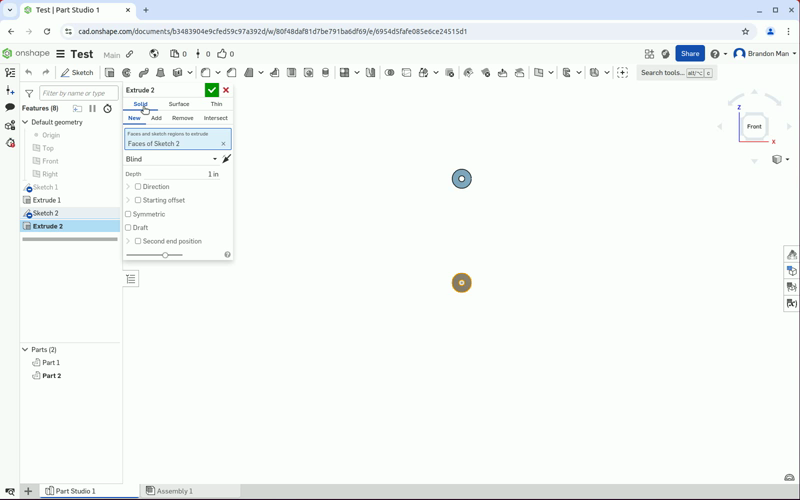
click(143, 106)
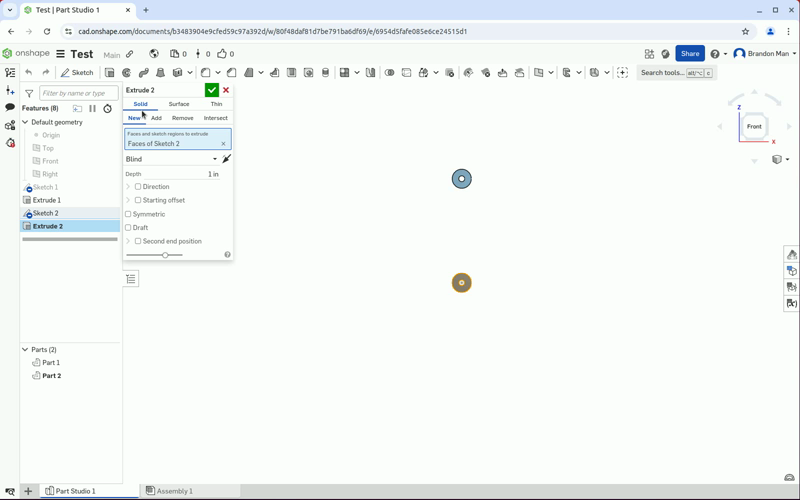
mouse_move(137, 120)
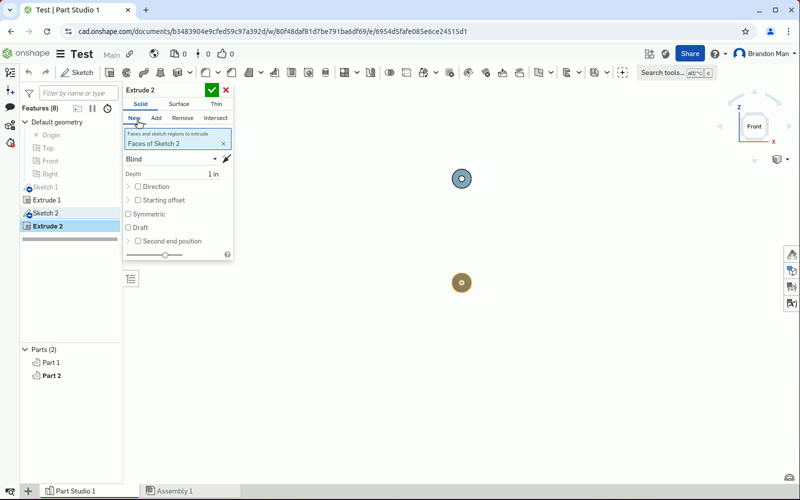
click(137, 120)
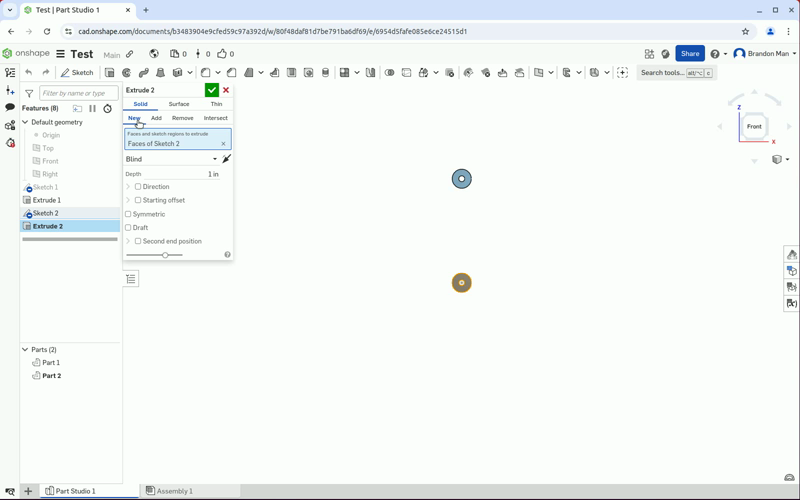
key(tab, 4)
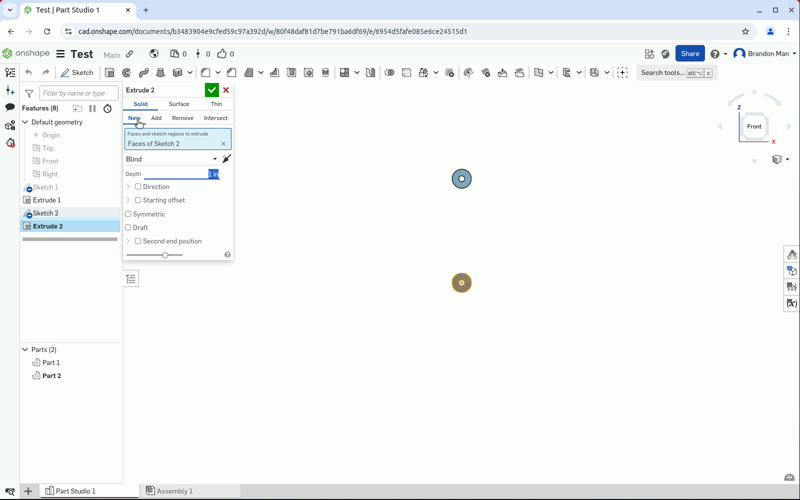
text(0.481)
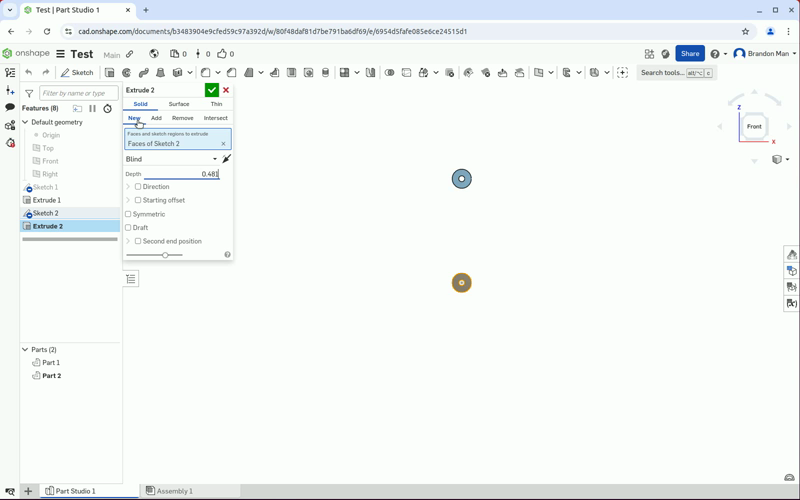
key(enter)
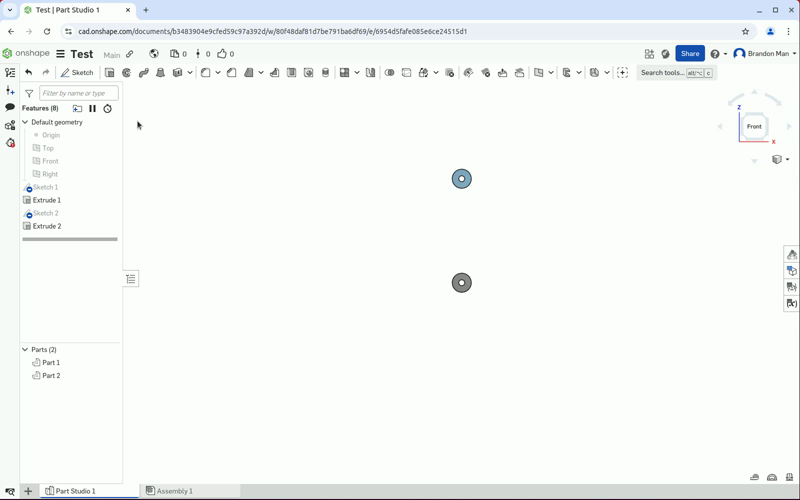
key(shift+h)
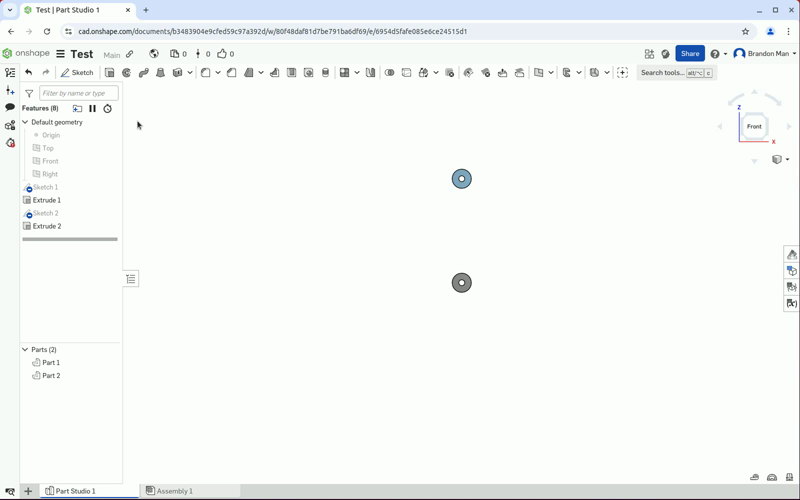
key(shift+h)
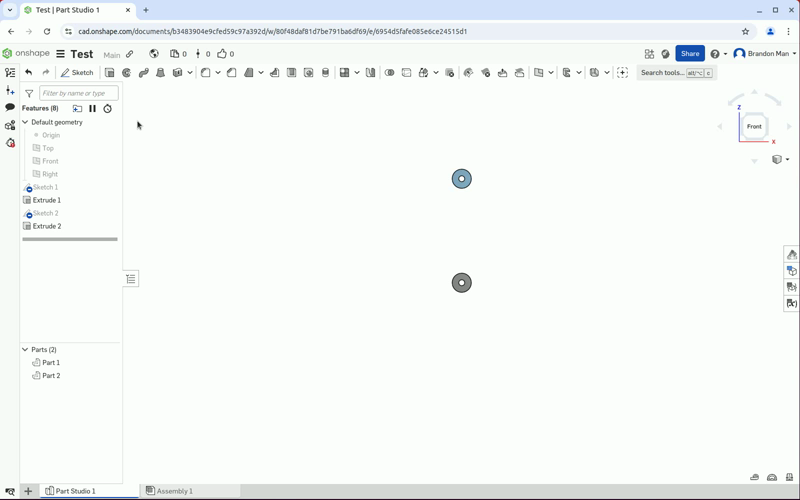
mouse_move(73, 189)
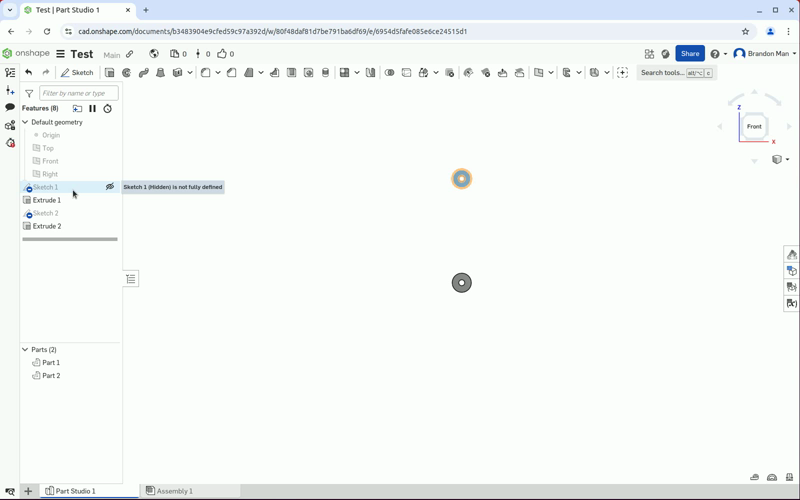
click(73, 189)
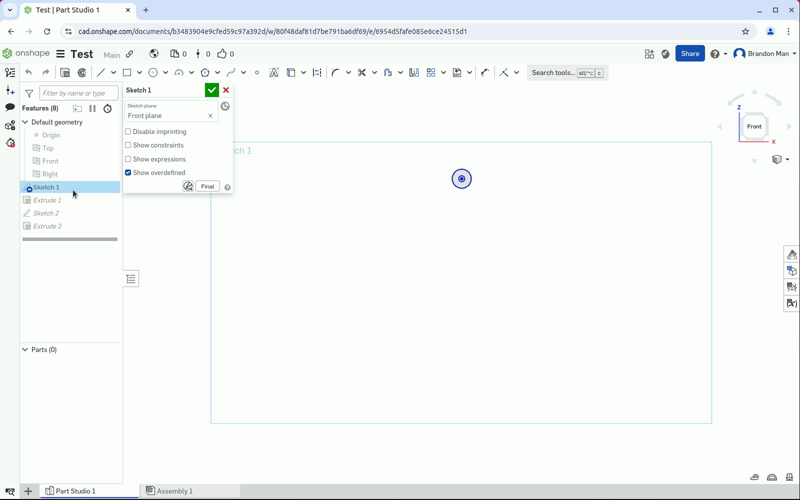
mouse_move(229, 92)
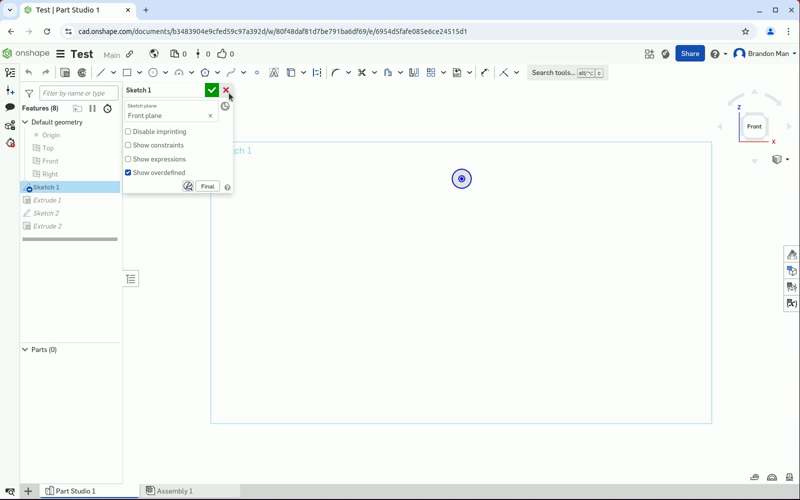
click(229, 92)
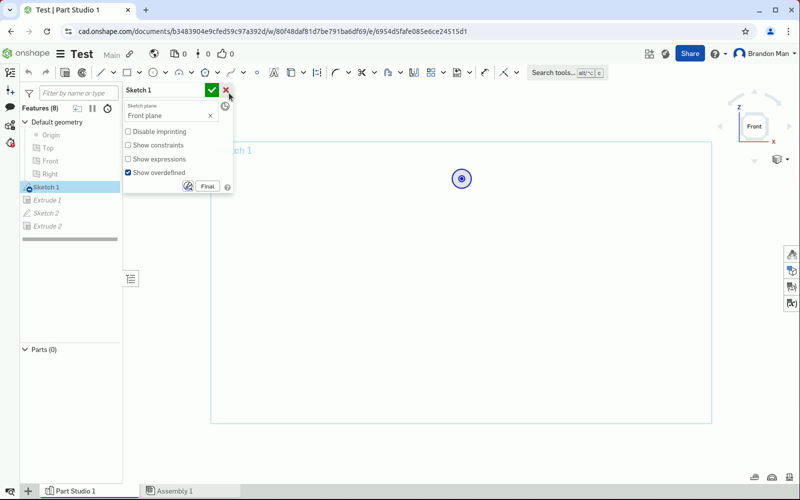
key(shift+s)
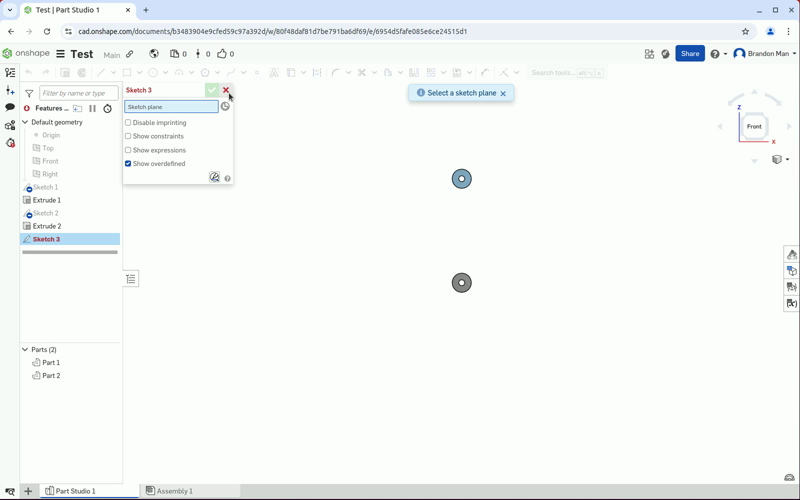
mouse_move(73, 163)
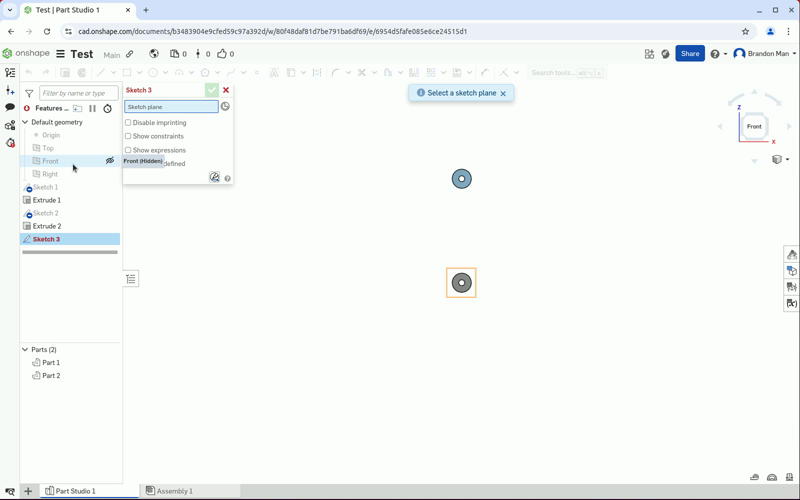
click(73, 163)
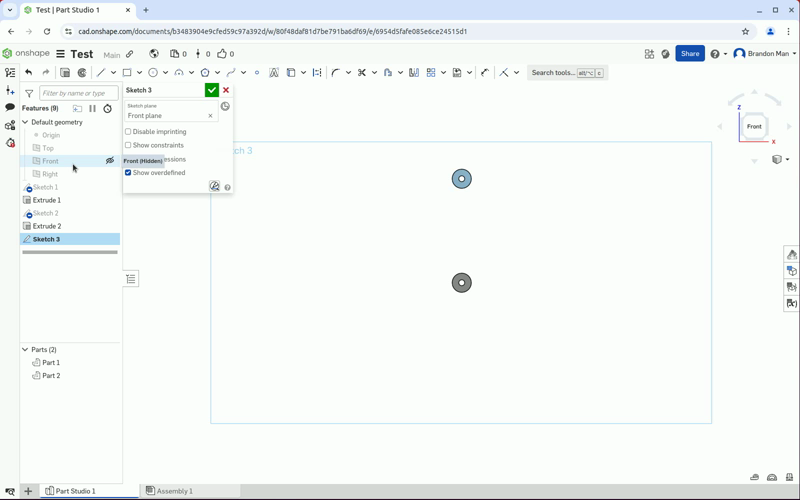
mouse_move(73, 352)
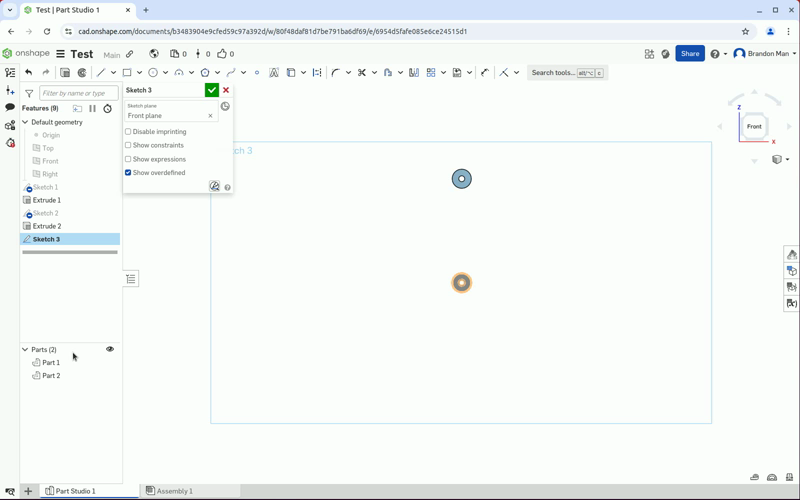
key(y)
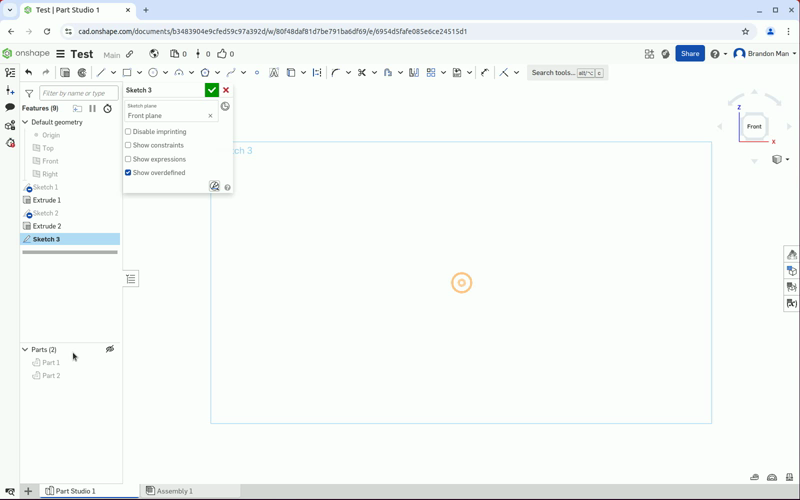
key(c)
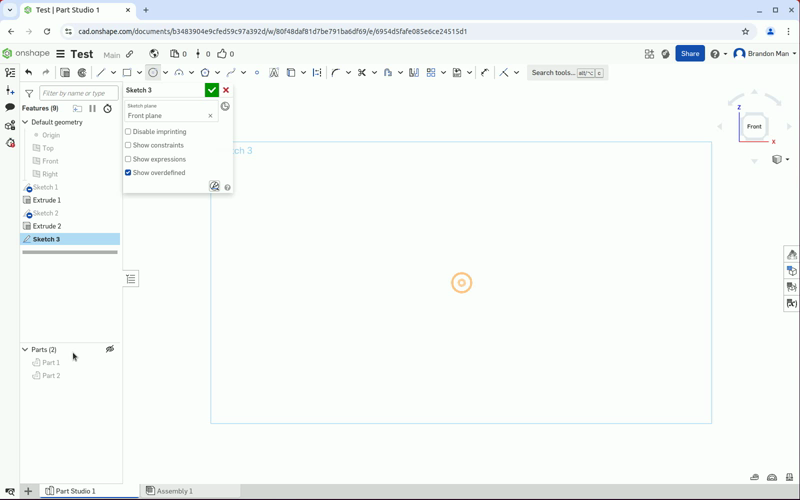
key_down(shift)
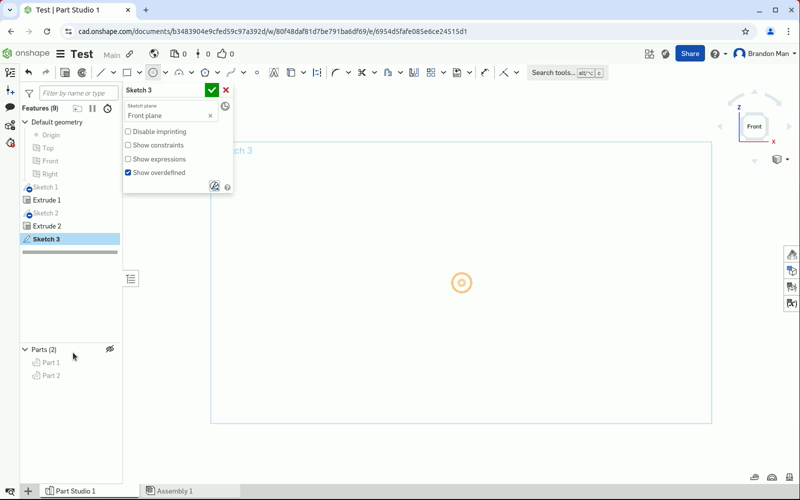
mouse_move(501, 282)
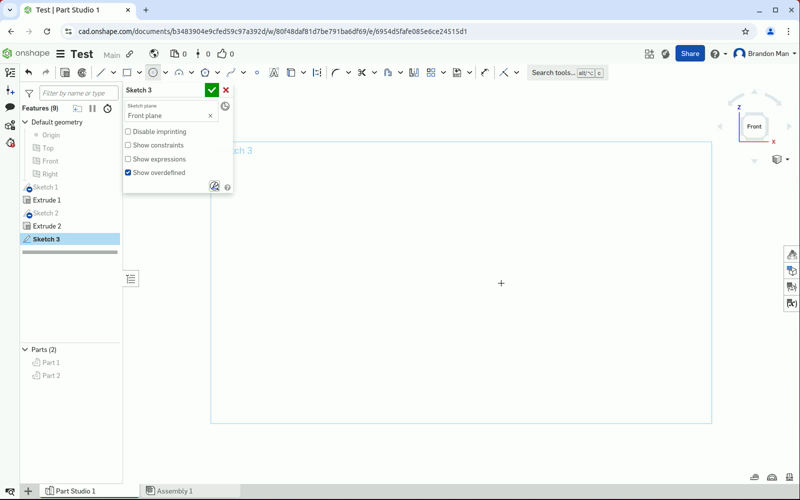
click(501, 282)
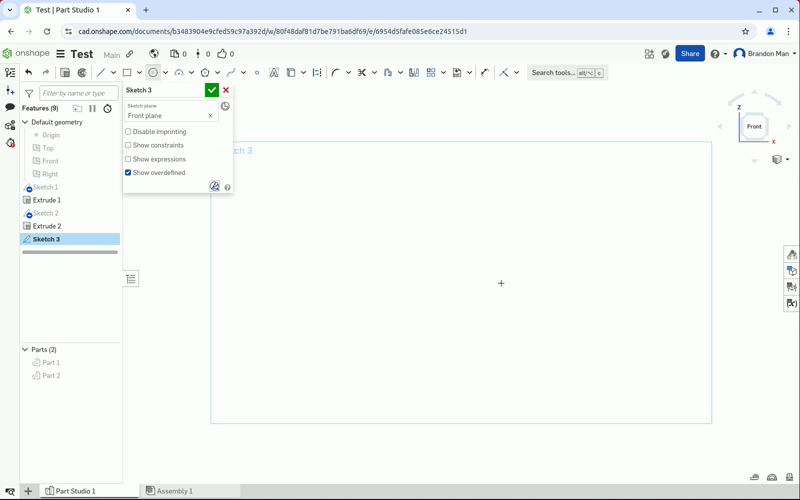
key_up(shift)
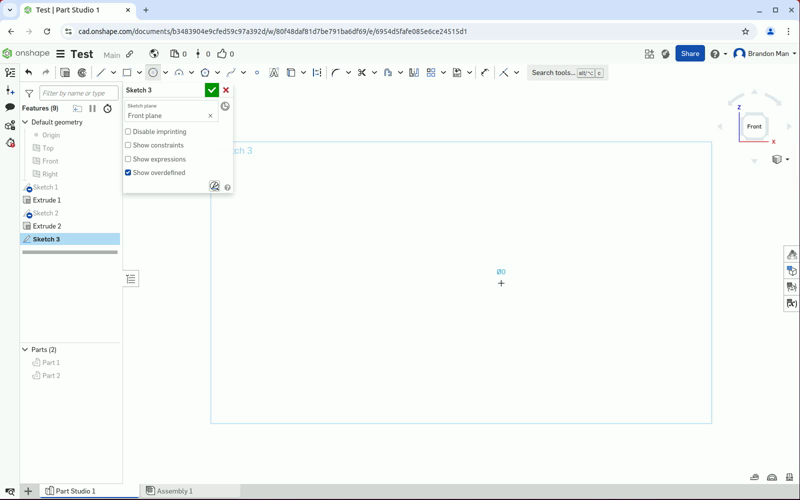
mouse_move(508, 282)
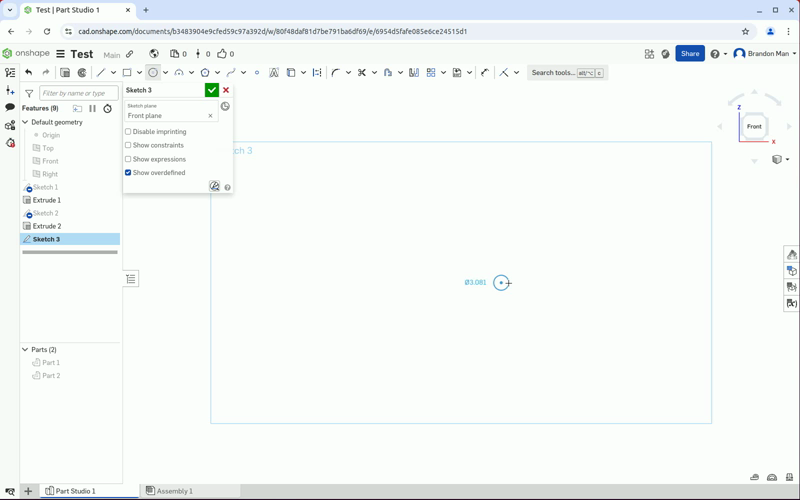
click(508, 282)
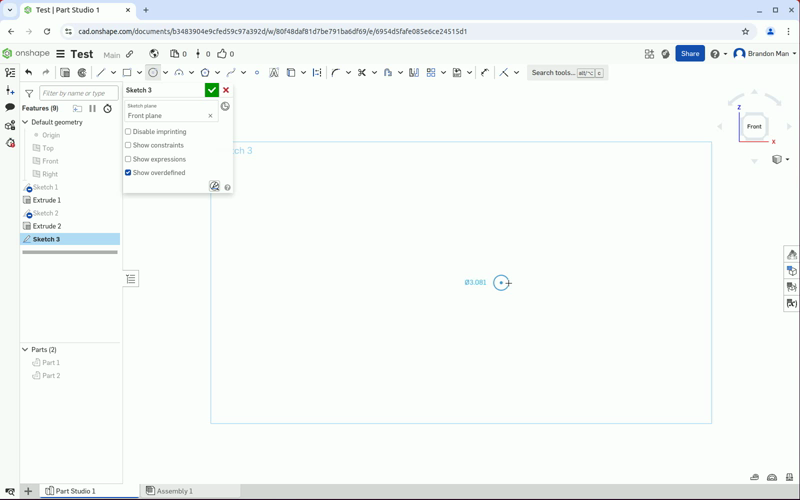
key(esc)
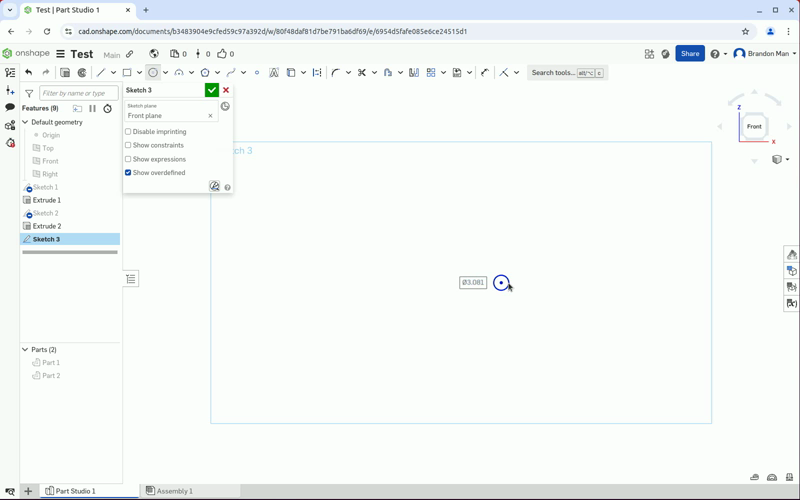
key(c)
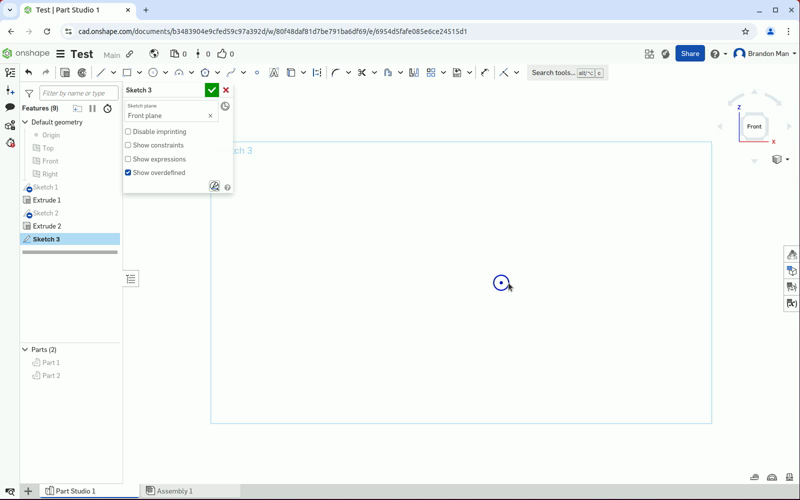
key_down(shift)
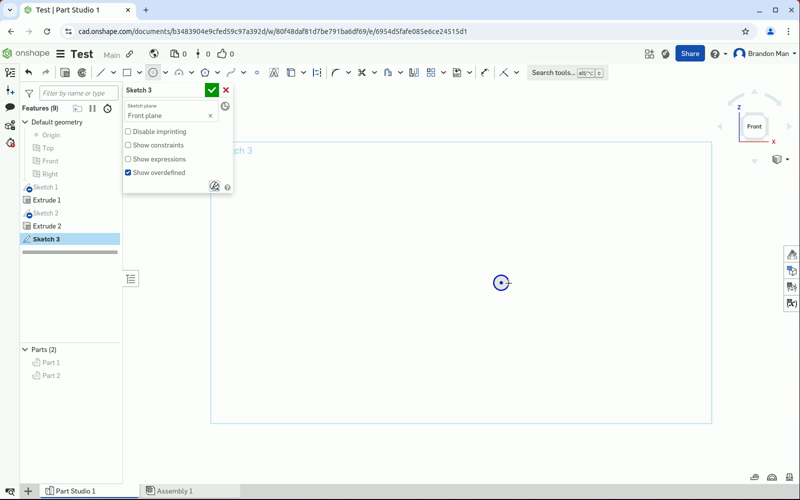
mouse_move(501, 282)
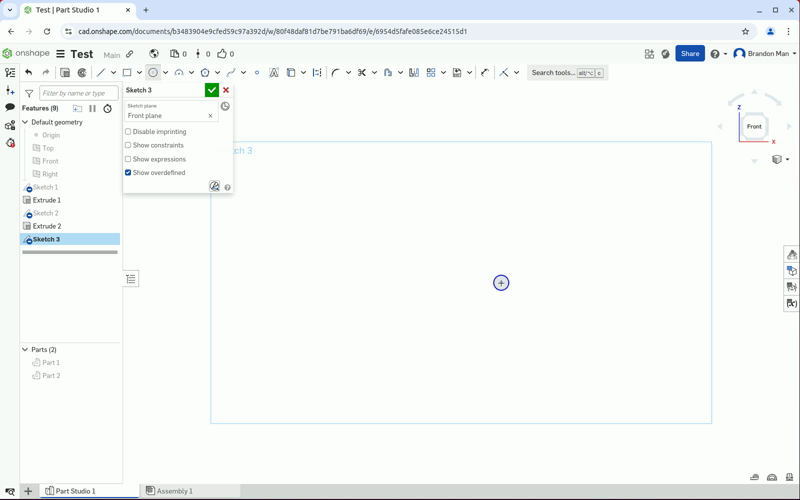
click(501, 282)
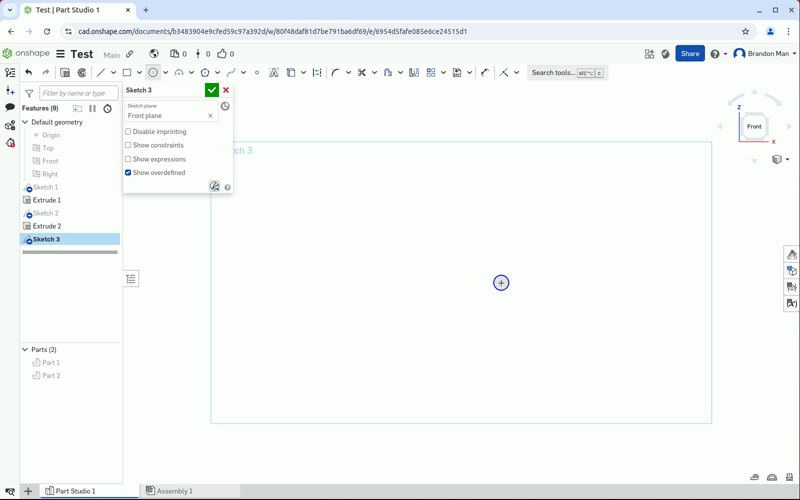
key_up(shift)
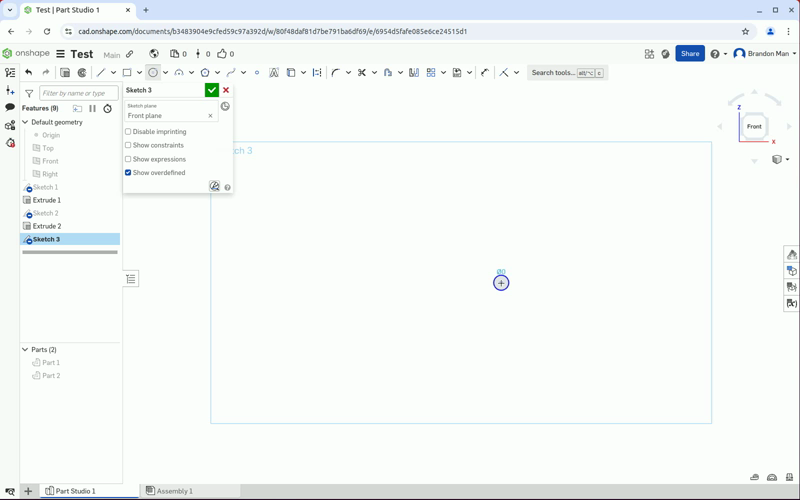
mouse_move(504, 282)
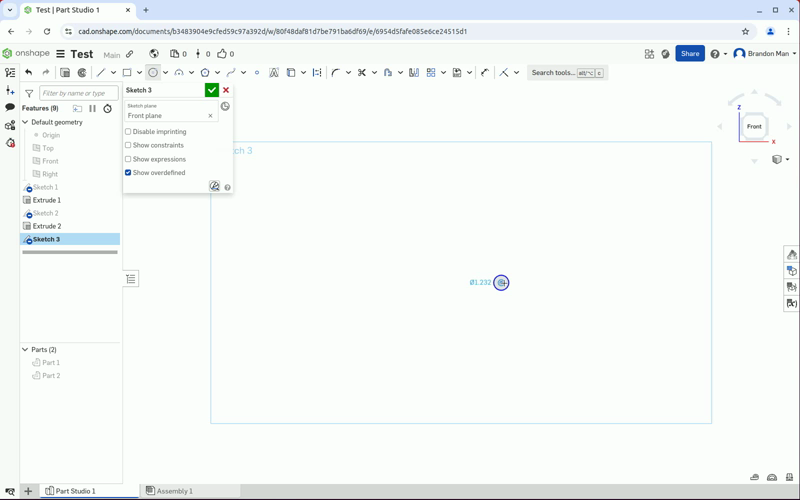
scroll(6)
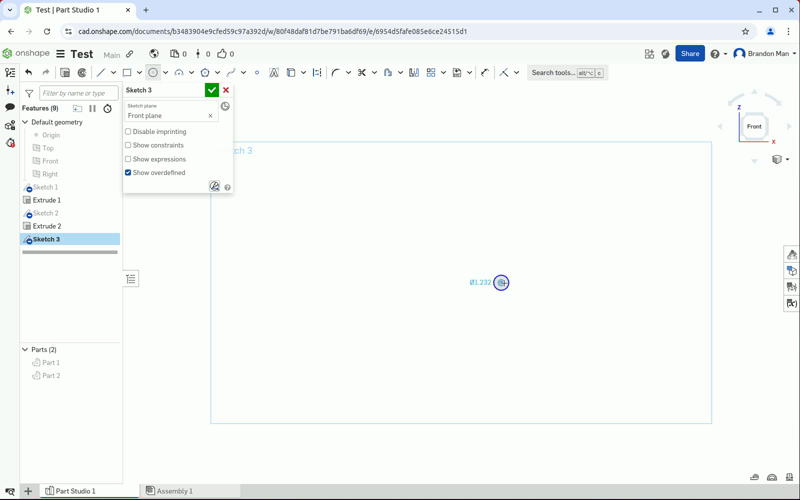
scroll(6)
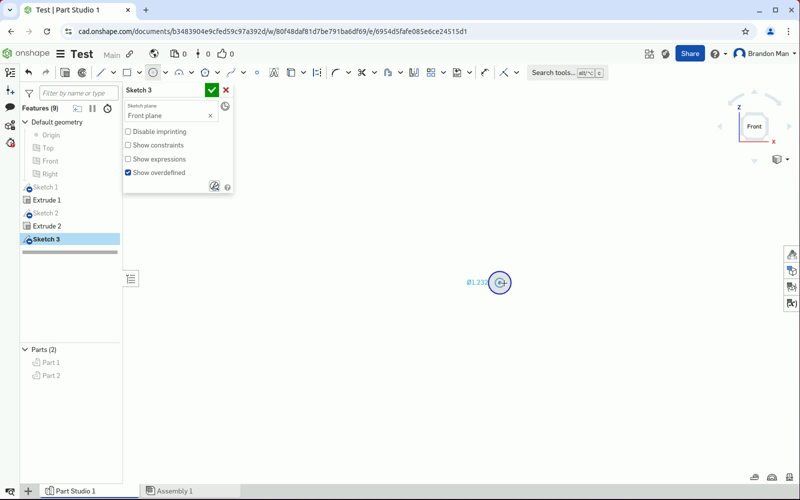
scroll(6)
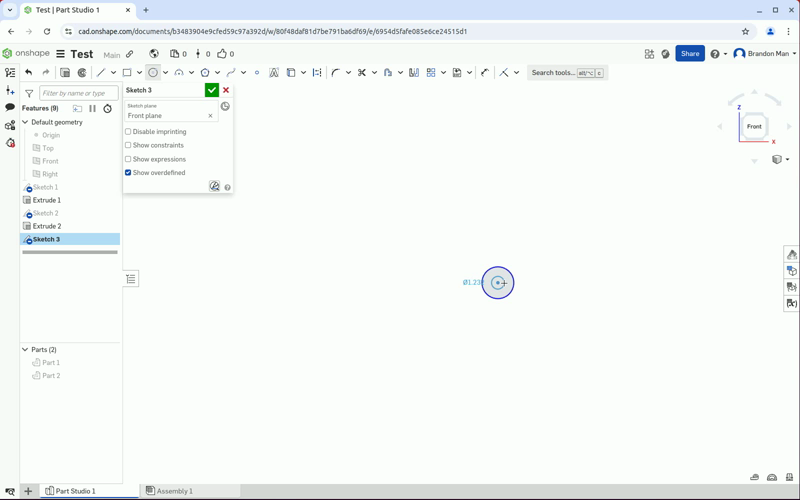
scroll(6)
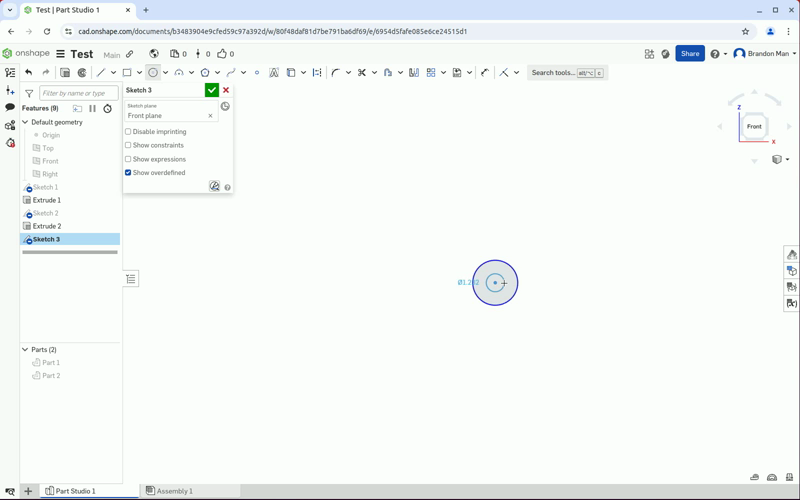
scroll(6)
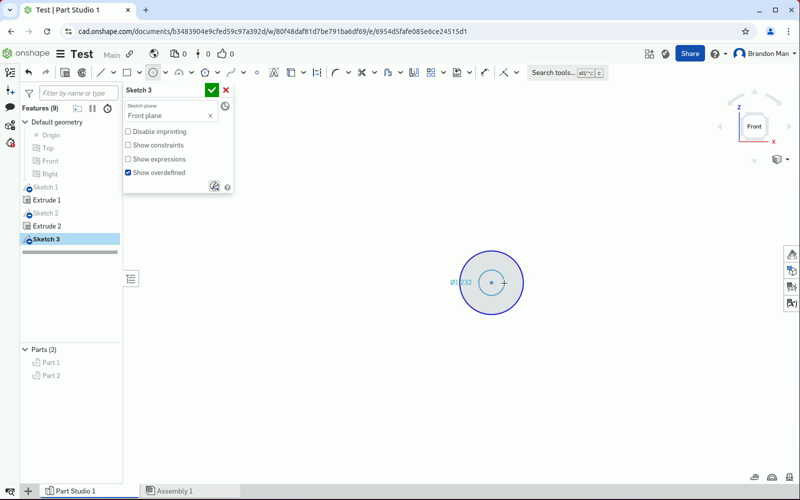
scroll(6)
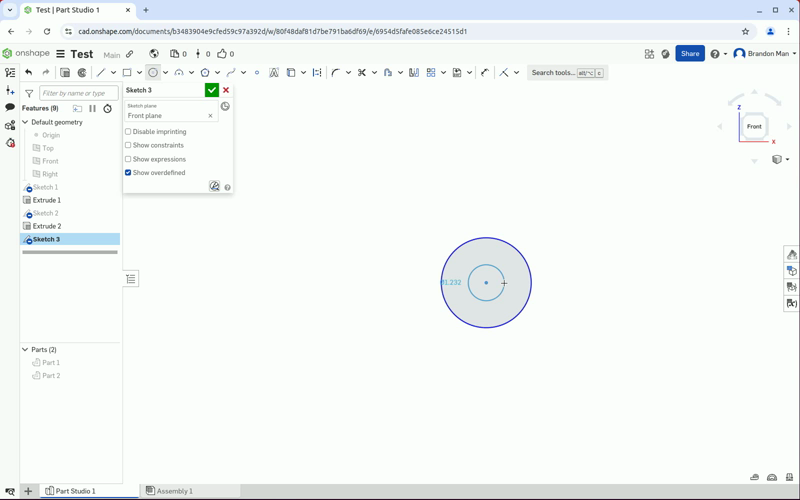
scroll(6)
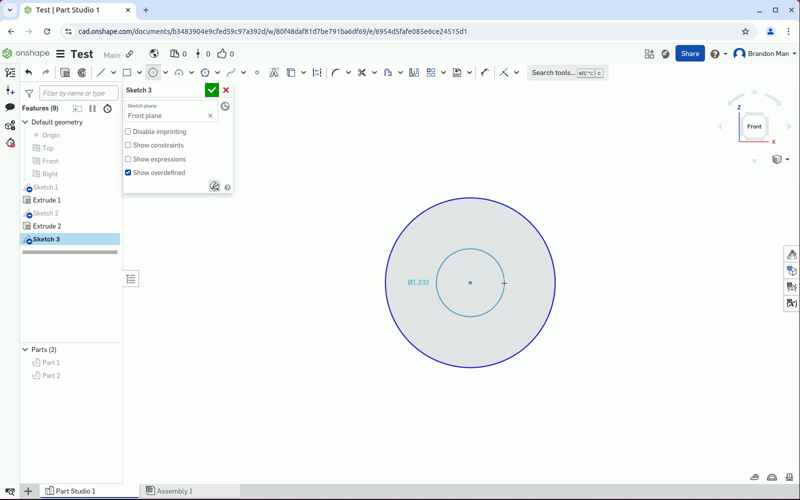
click(504, 282)
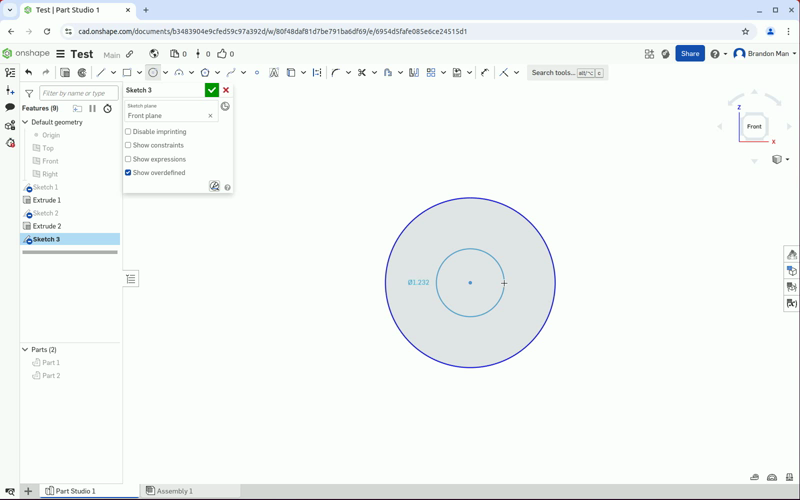
scroll(-6)
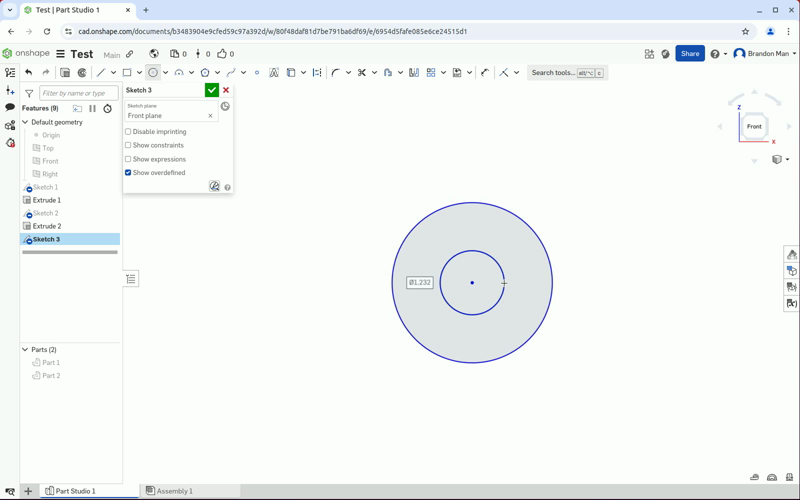
scroll(-6)
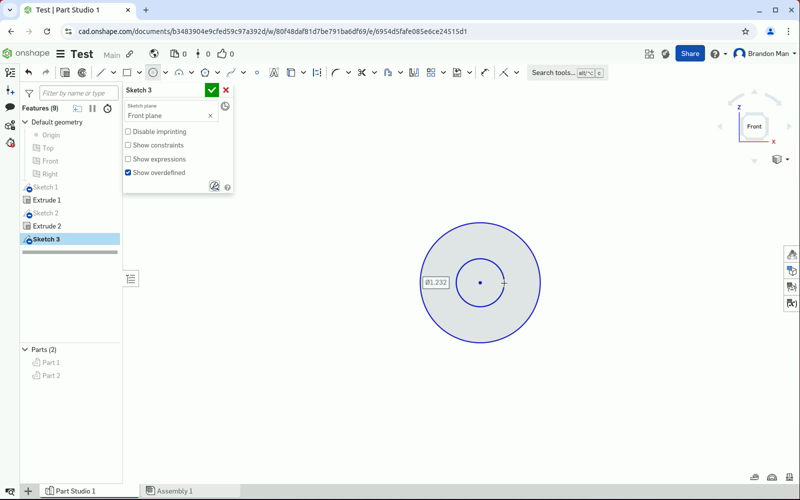
scroll(-6)
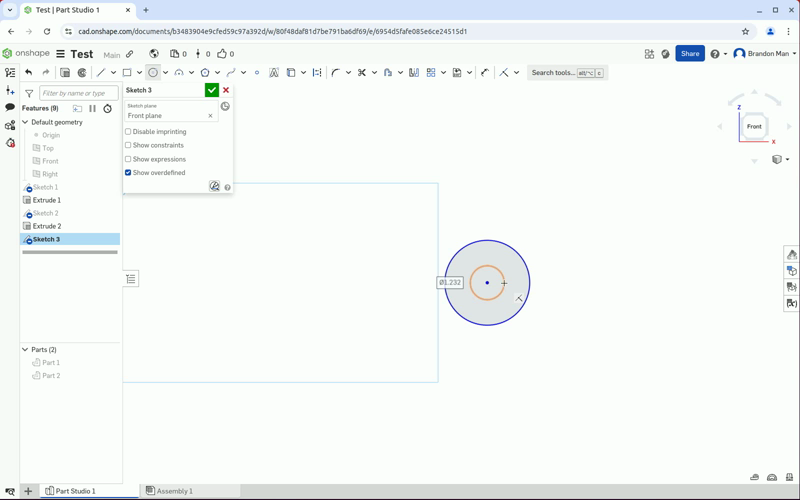
scroll(-6)
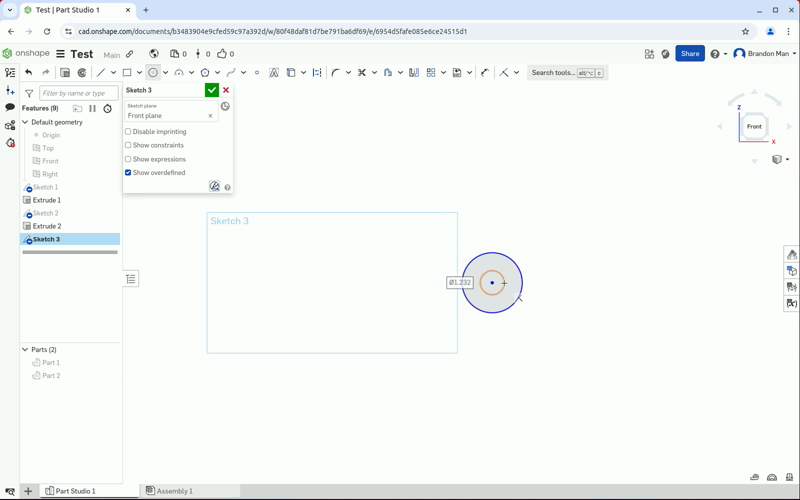
scroll(-6)
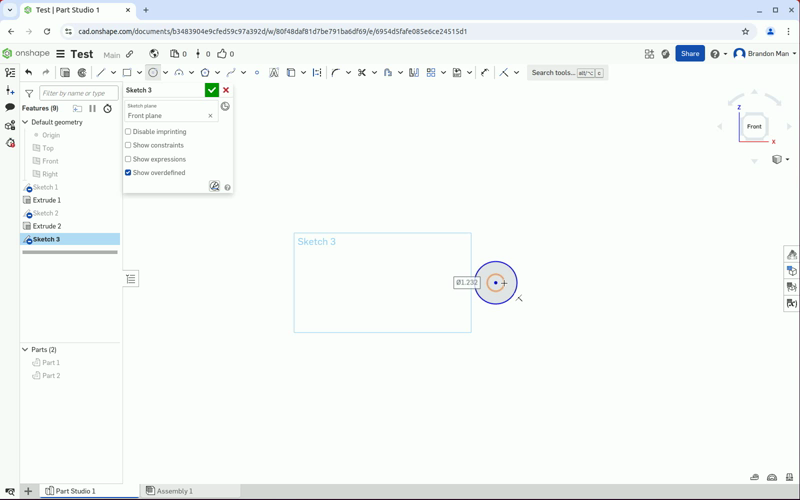
scroll(-6)
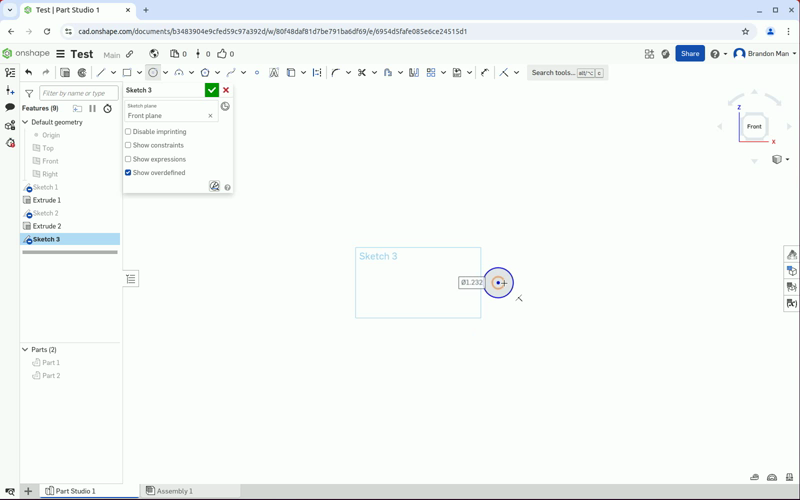
scroll(-6)
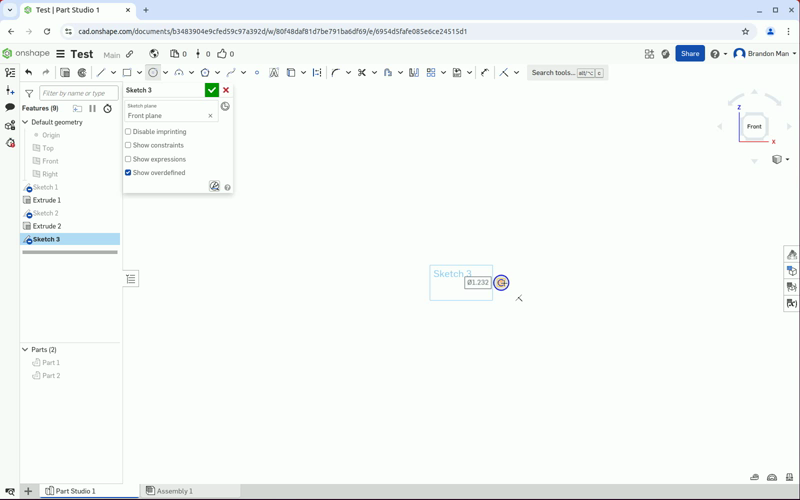
key(esc)
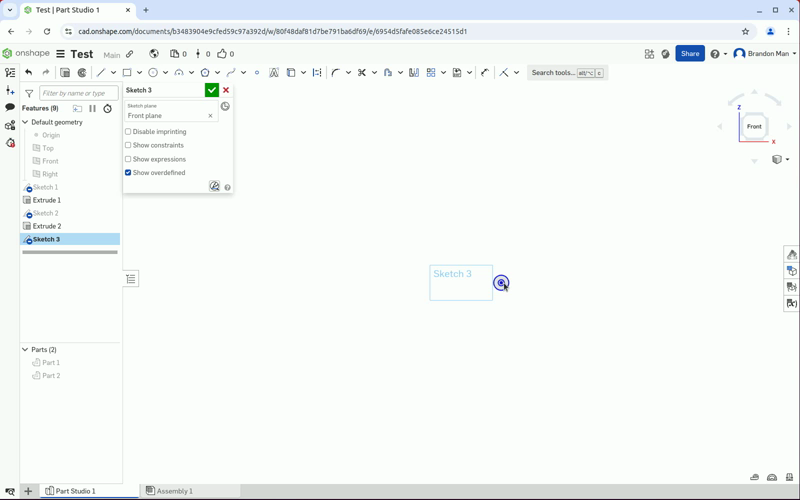
mouse_move(494, 283)
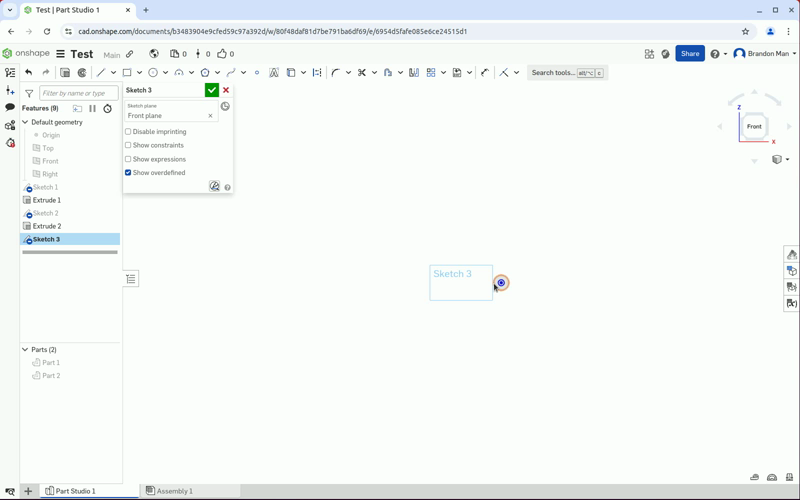
scroll(6)
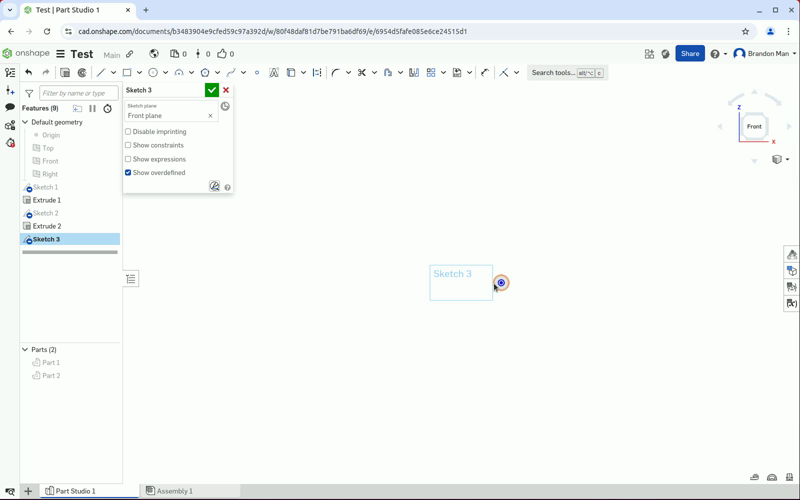
scroll(6)
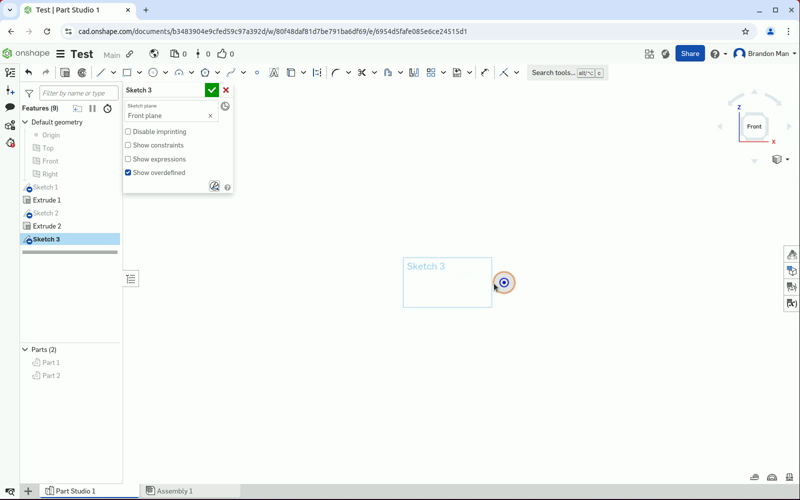
scroll(6)
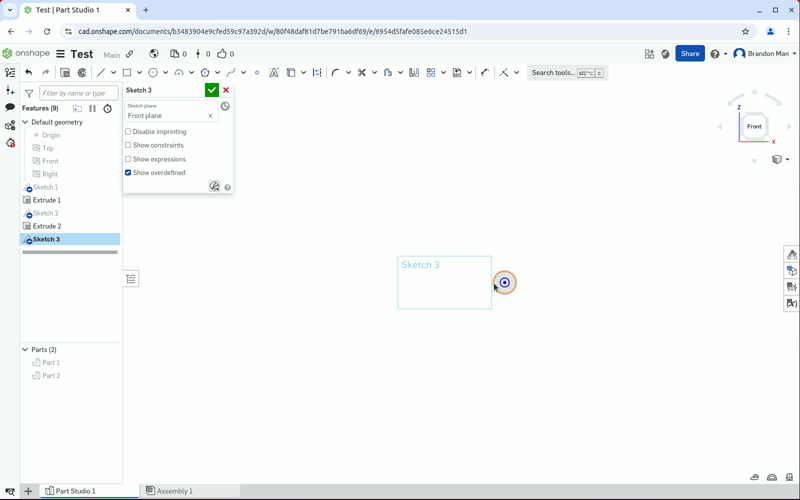
scroll(6)
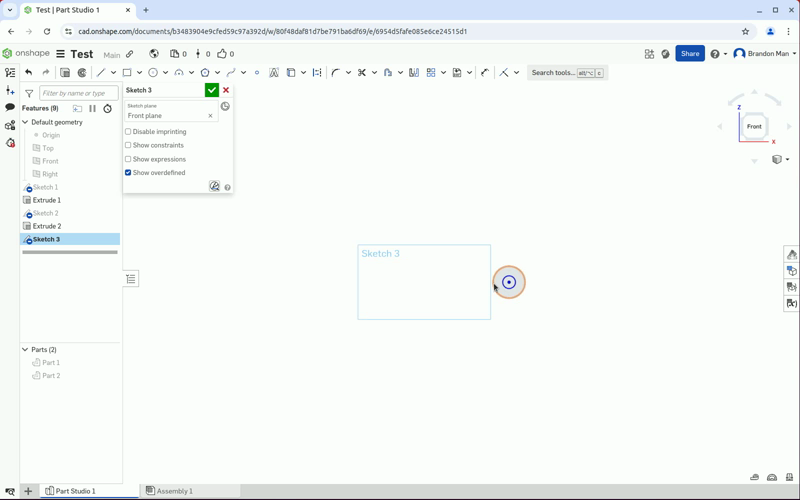
scroll(6)
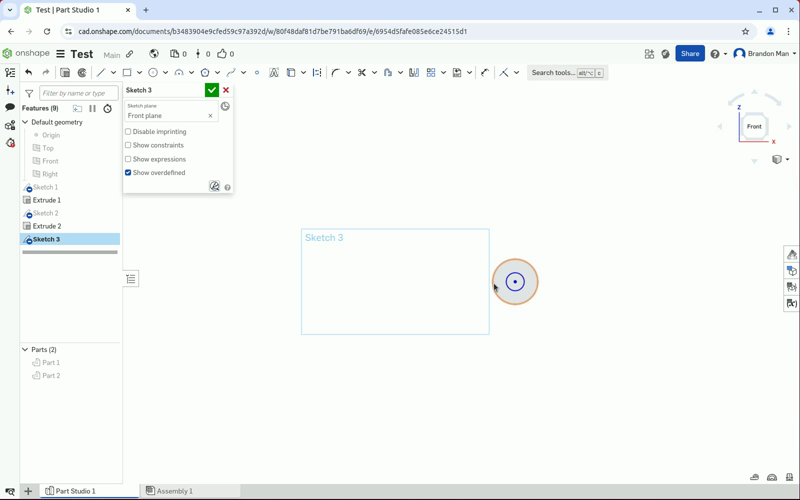
scroll(6)
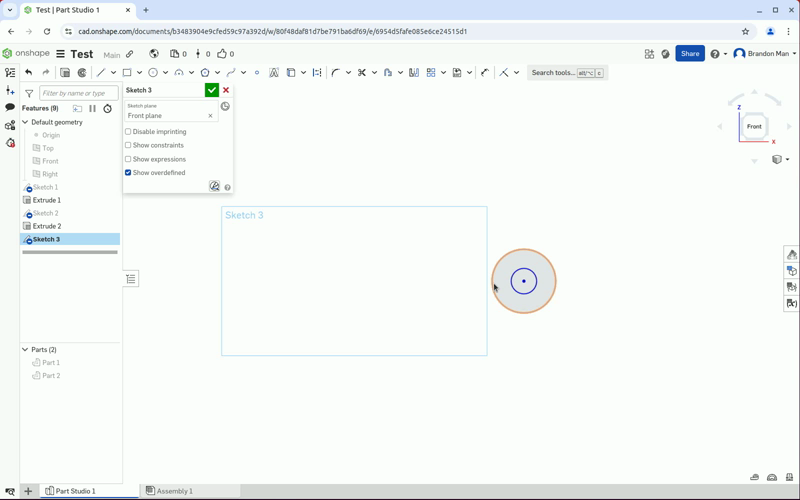
scroll(6)
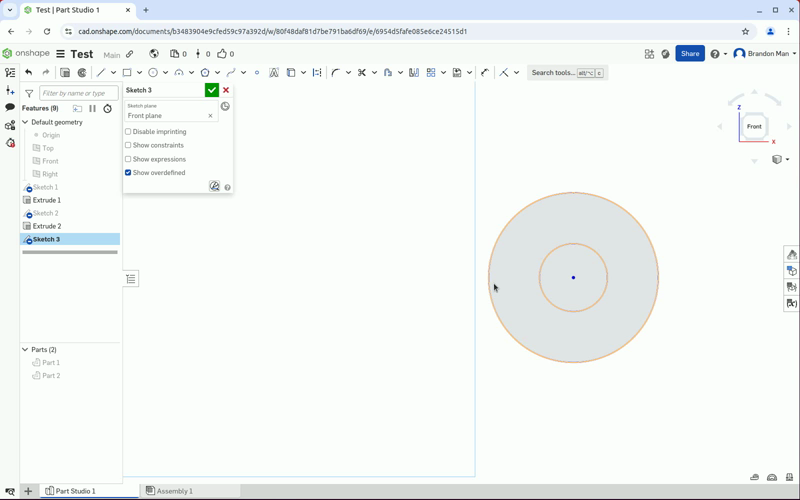
click(494, 283)
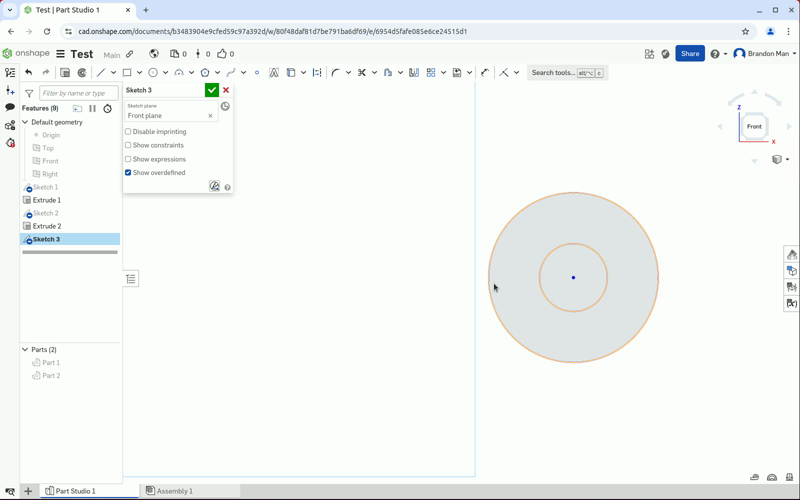
scroll(-6)
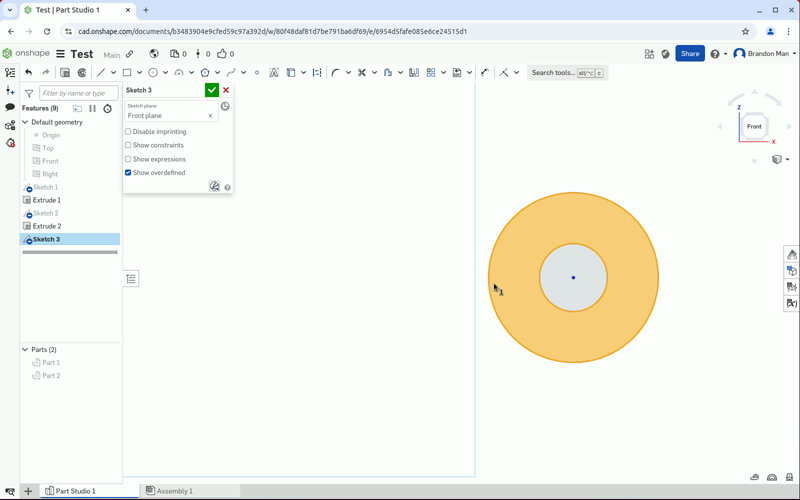
scroll(-6)
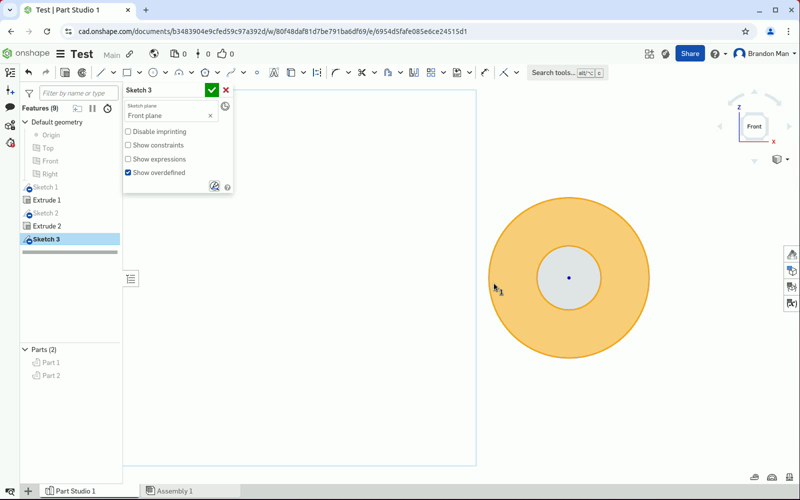
scroll(-6)
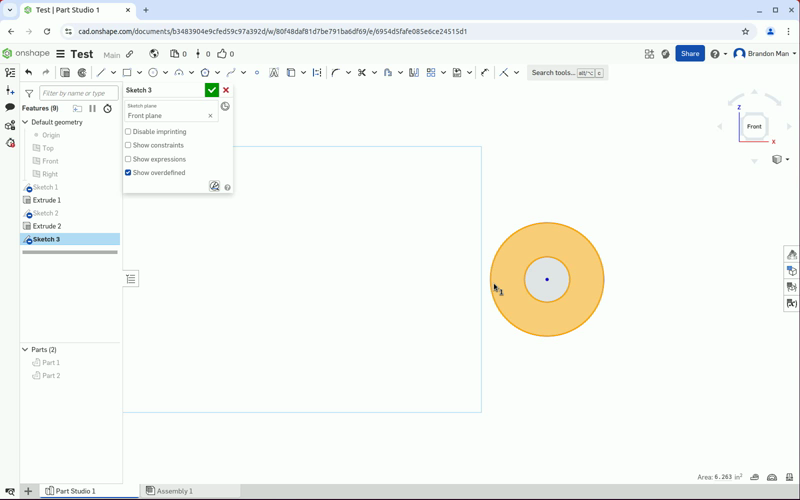
scroll(-6)
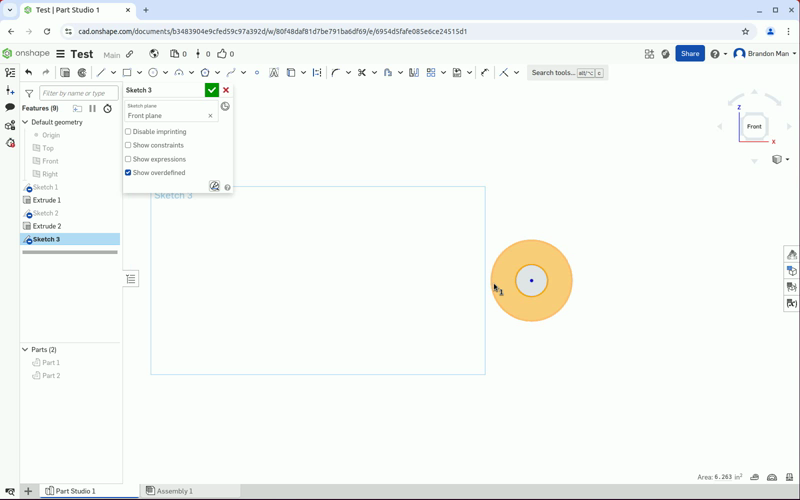
scroll(-6)
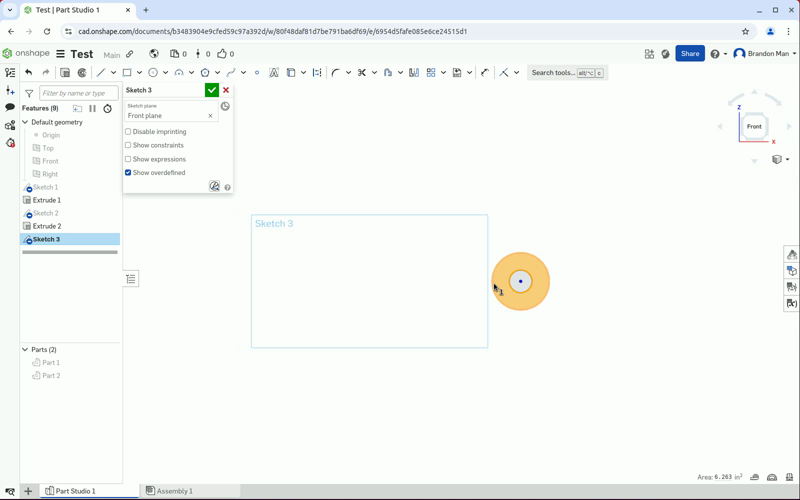
scroll(-6)
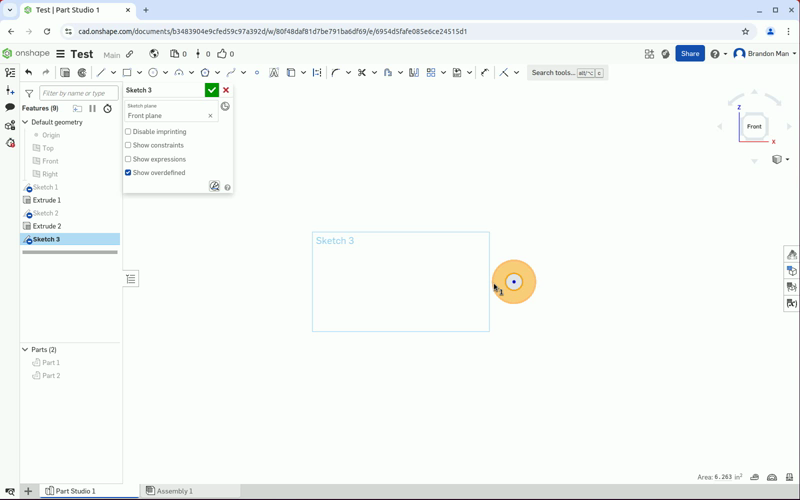
scroll(-6)
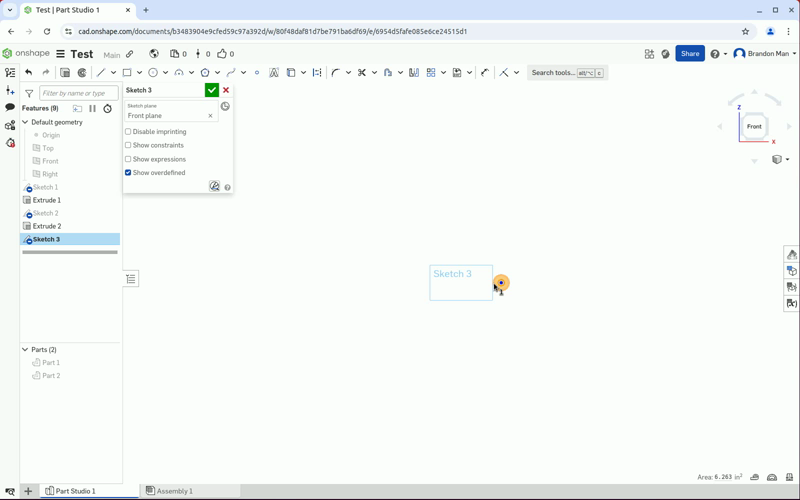
mouse_move(73, 352)
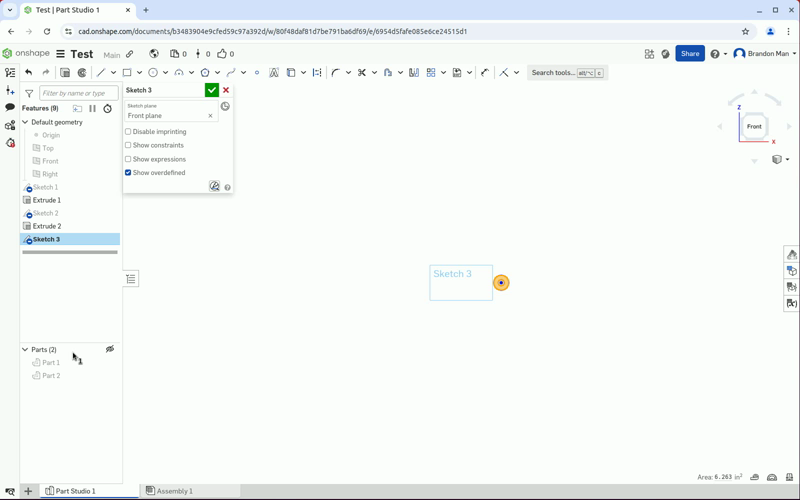
key(shift+y)
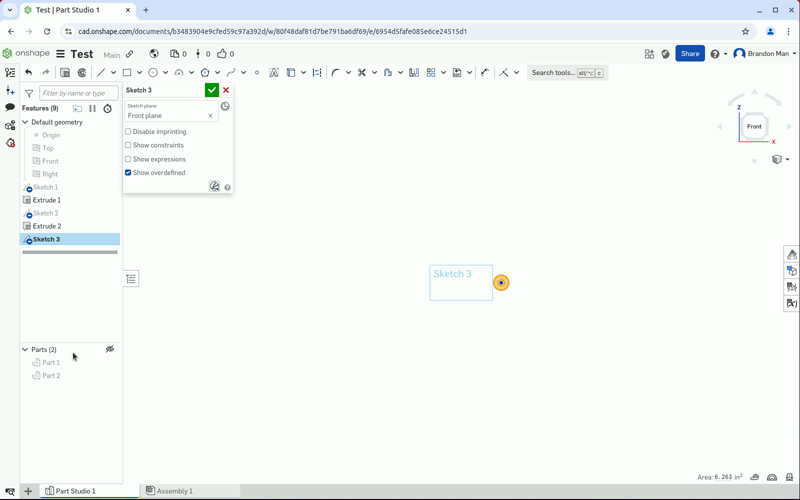
key(shift+e)
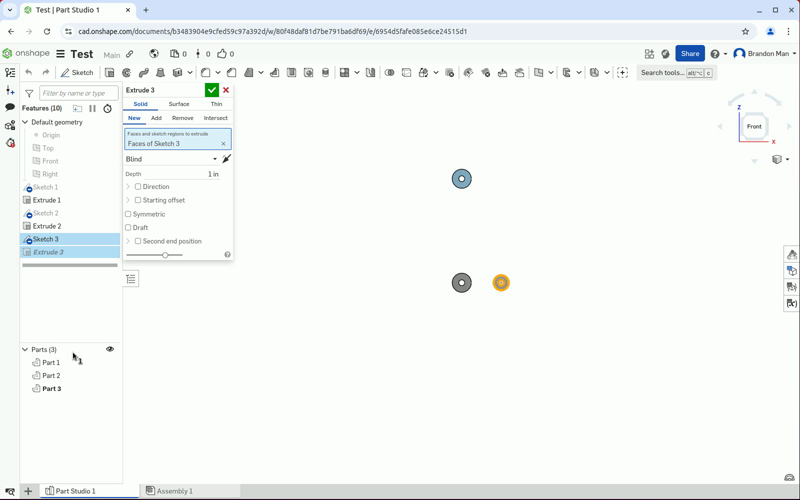
mouse_move(143, 106)
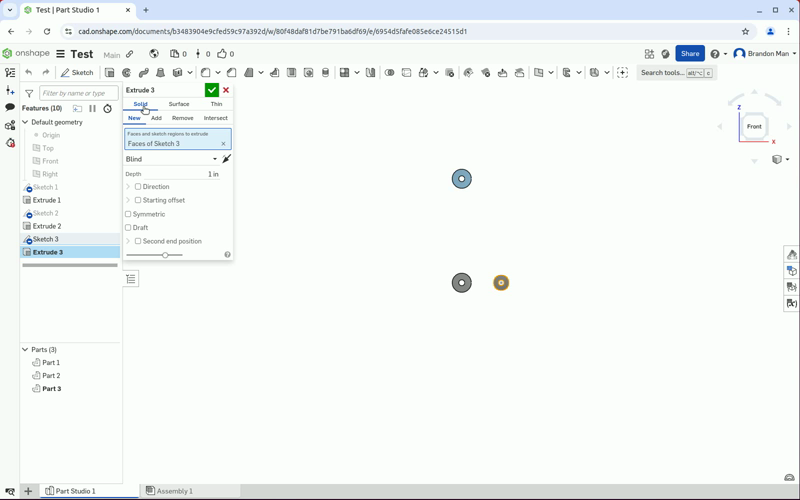
click(143, 106)
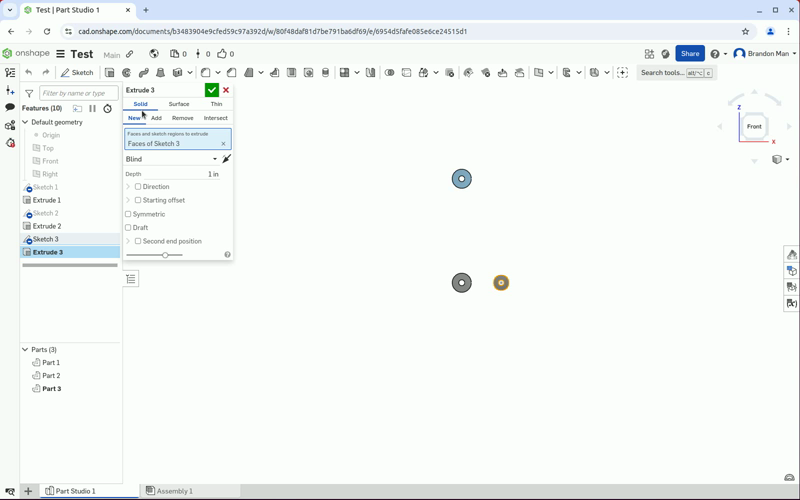
mouse_move(137, 120)
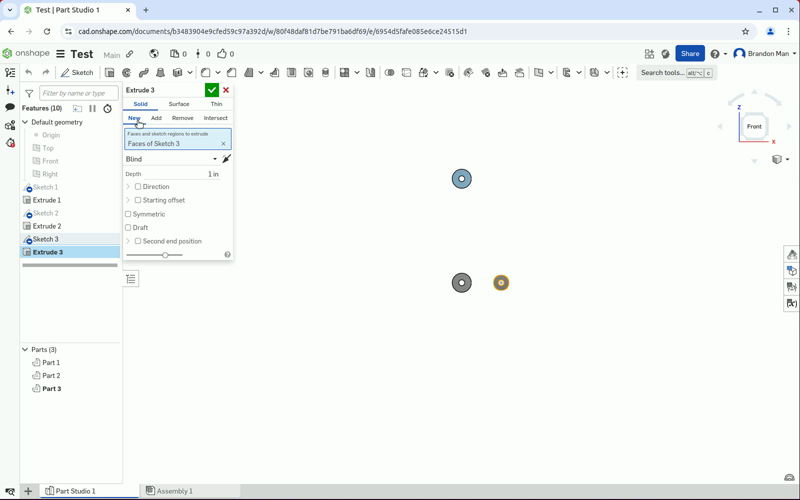
click(137, 120)
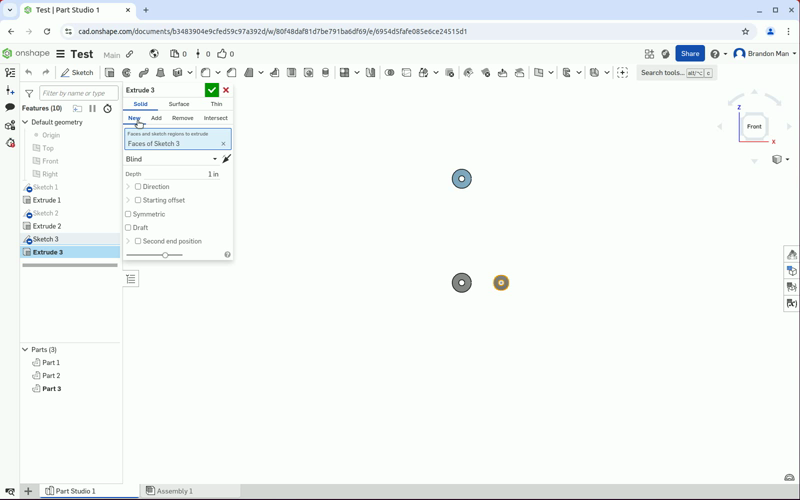
key(tab, 4)
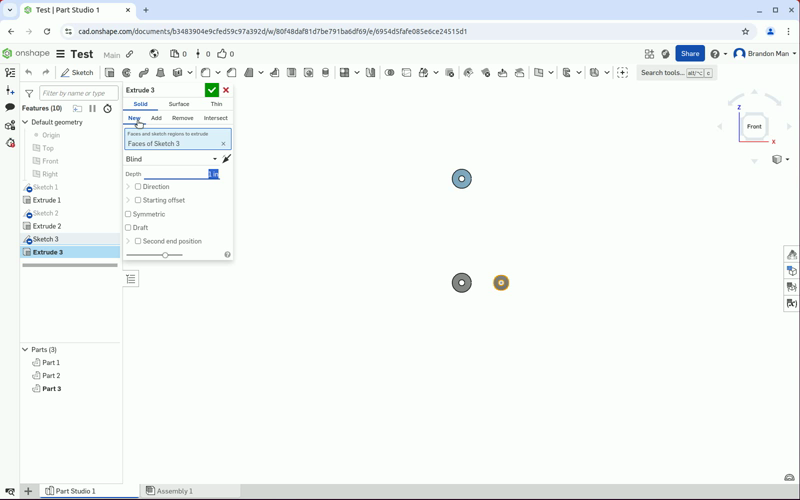
text(0.481)
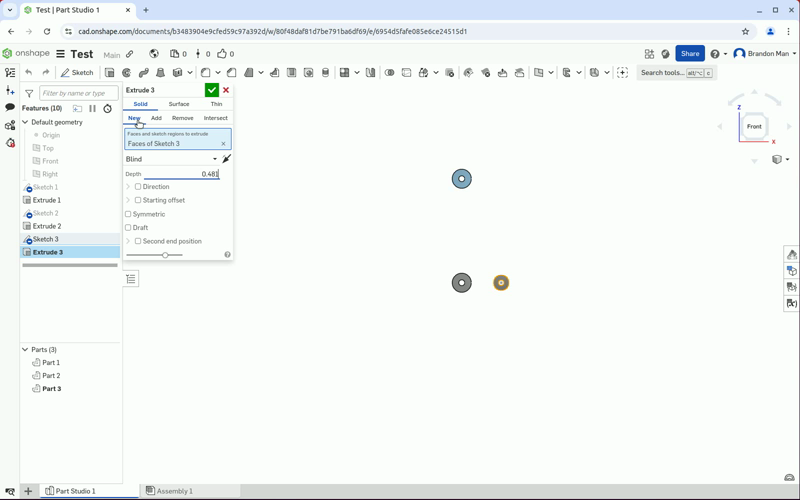
key(enter)
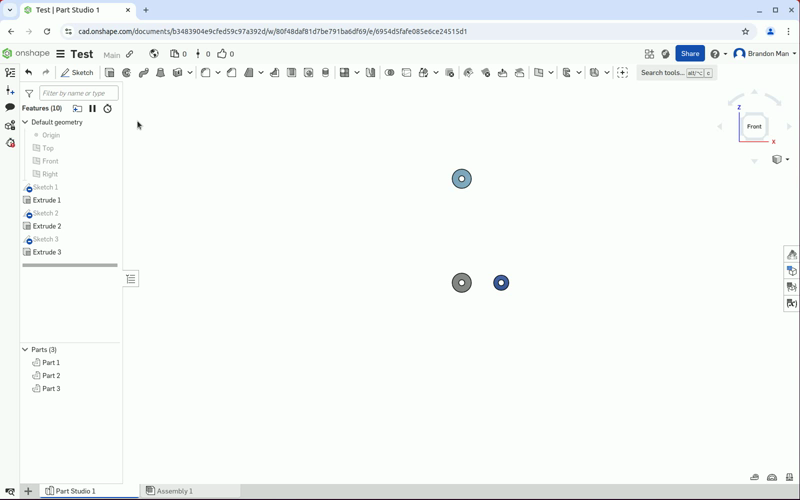
key(shift+h)
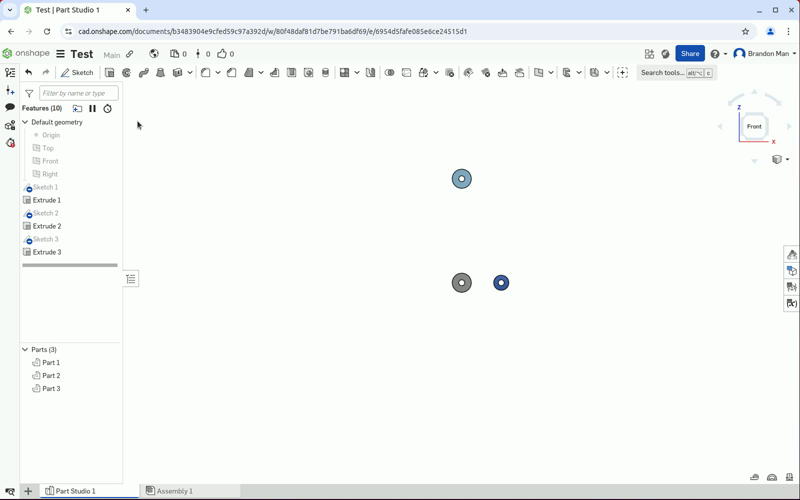
key(shift+h)
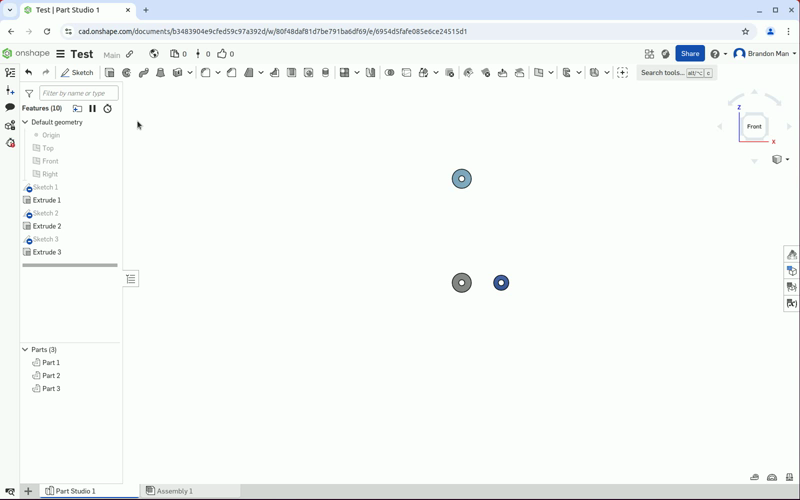
mouse_move(73, 189)
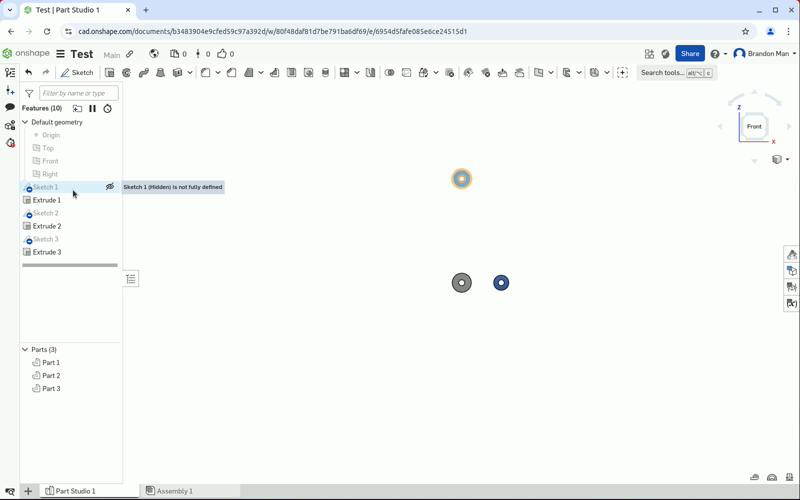
click(73, 189)
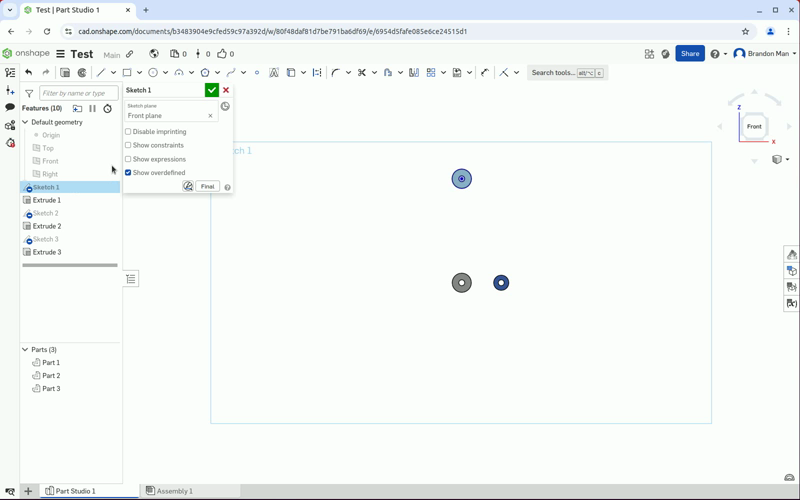
mouse_move(229, 92)
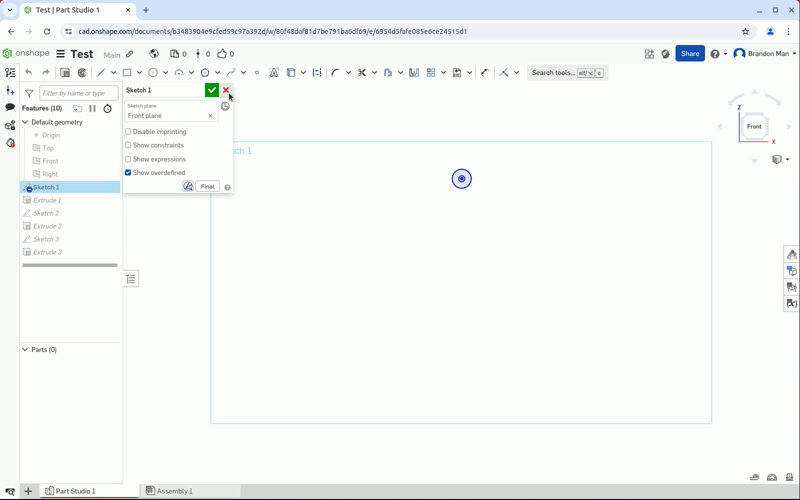
click(229, 92)
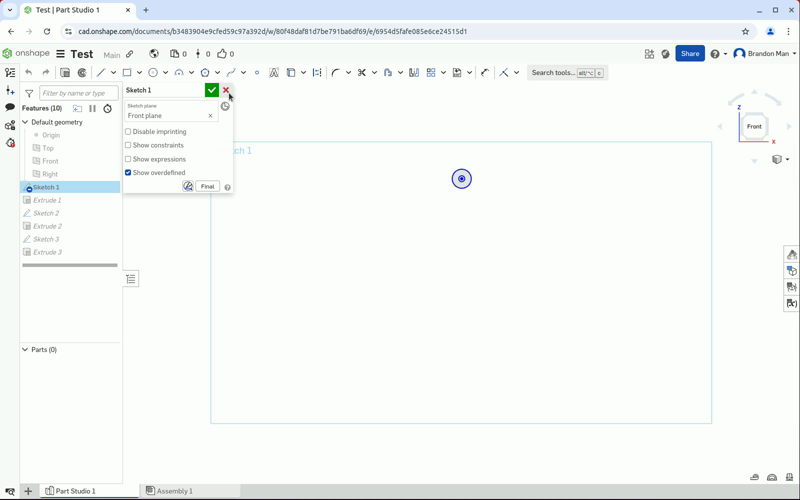
key(shift+s)
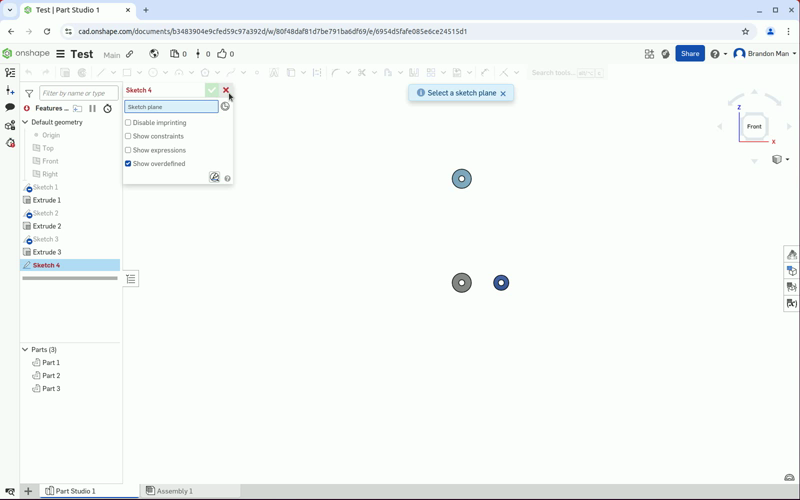
mouse_move(73, 163)
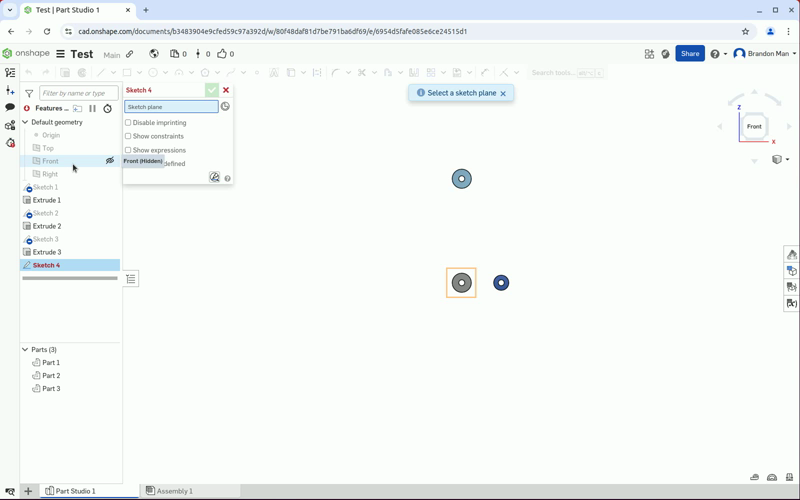
click(73, 163)
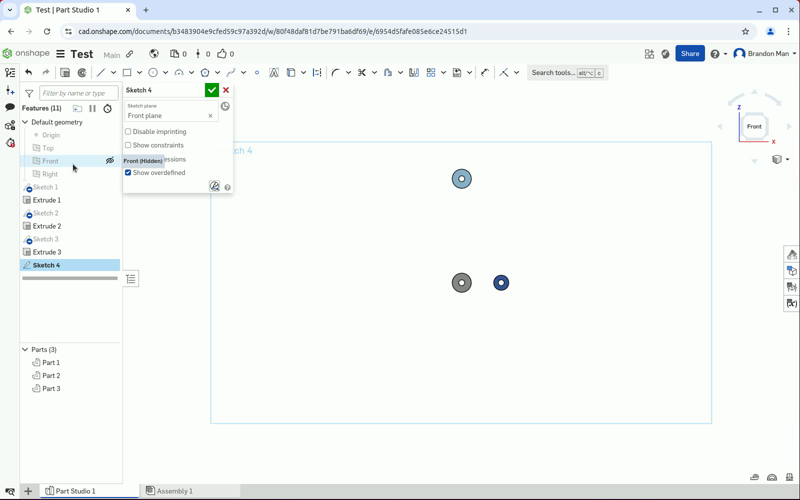
mouse_move(73, 352)
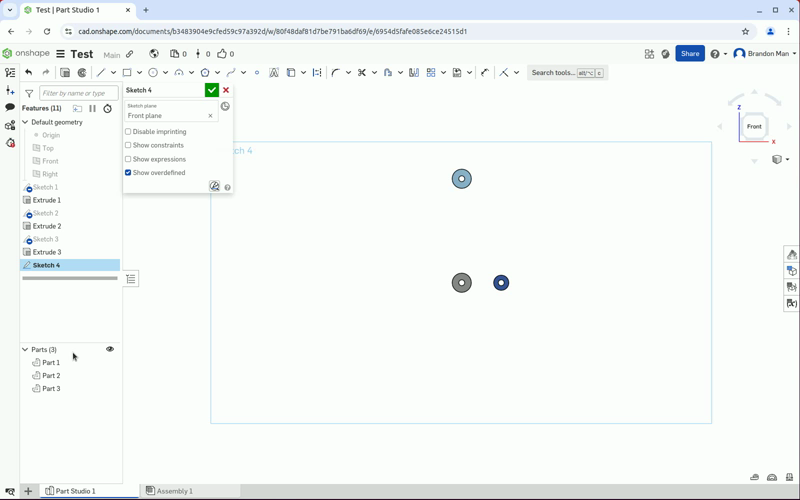
key(y)
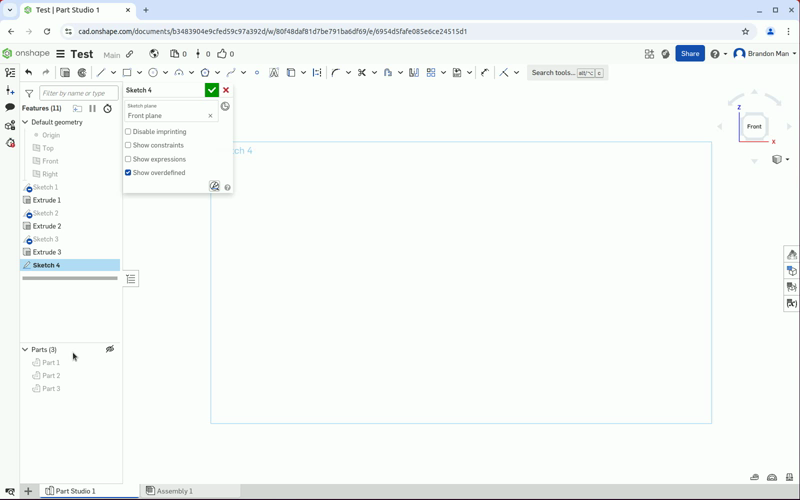
key(a)
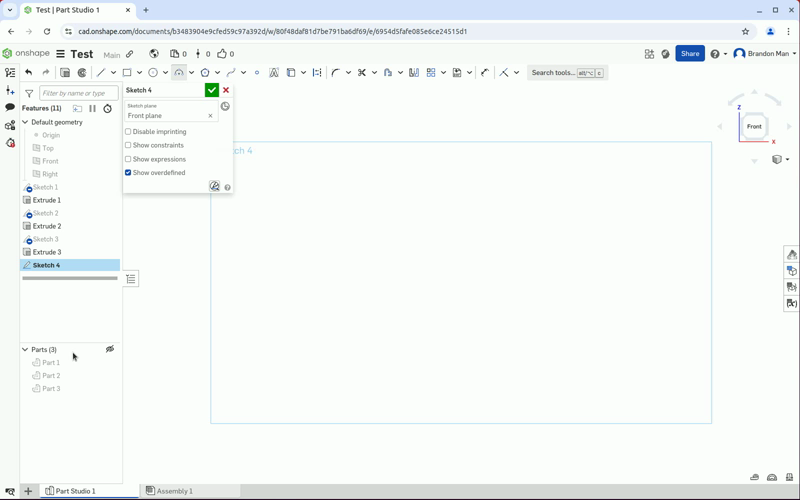
key_down(shift)
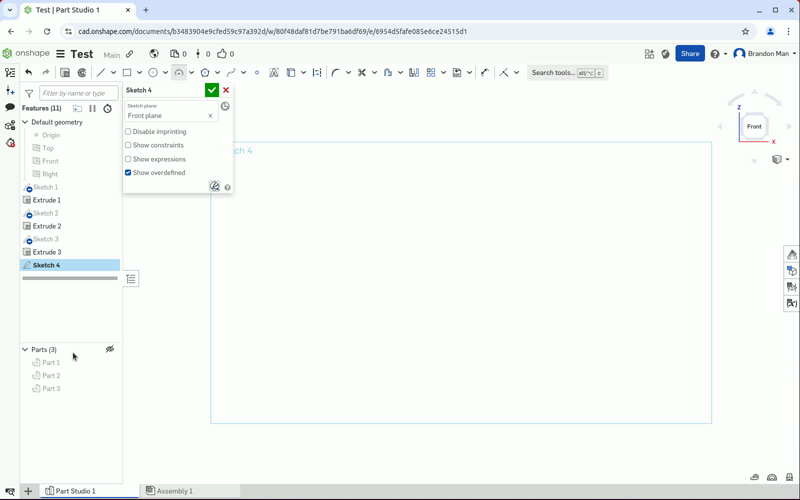
mouse_move(446, 223)
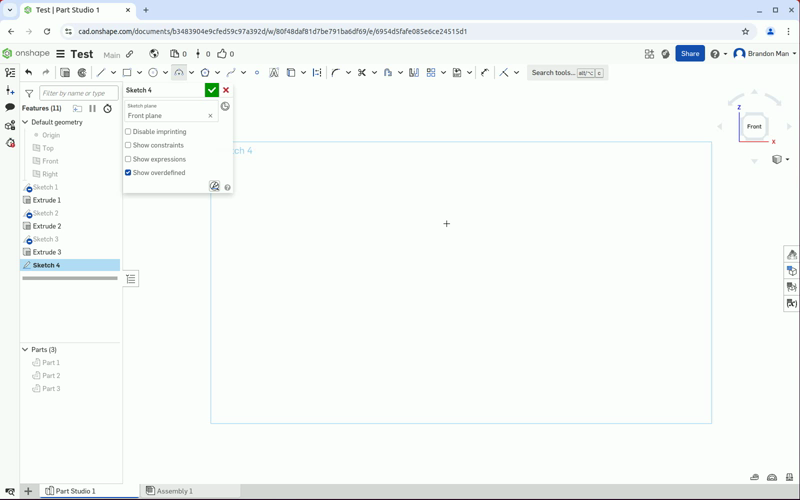
click(446, 223)
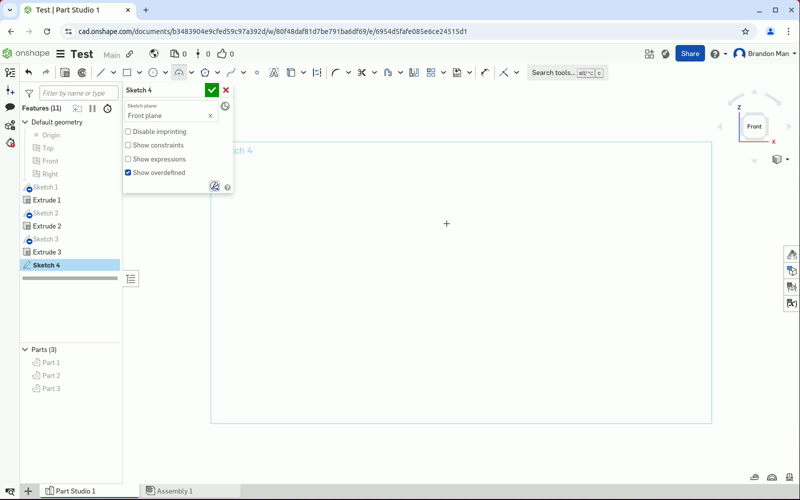
key_up(shift)
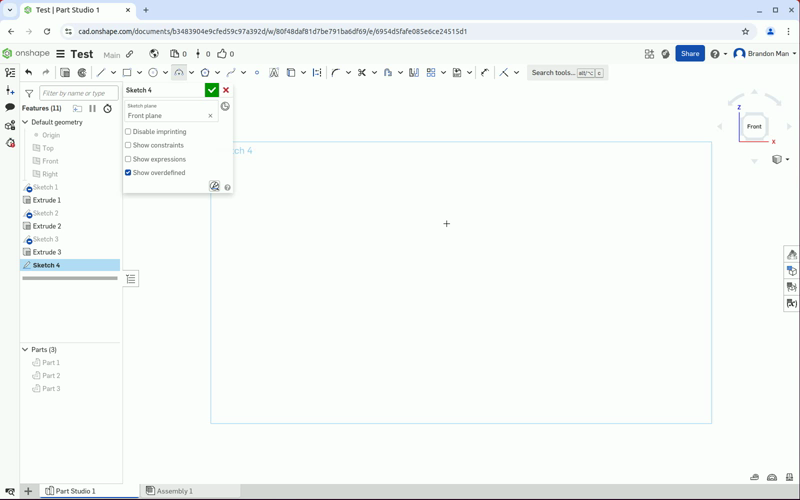
key_down(shift)
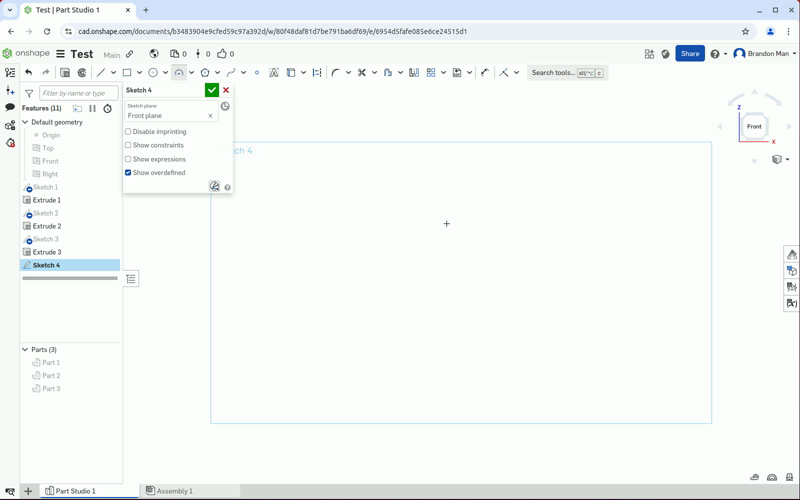
mouse_move(476, 223)
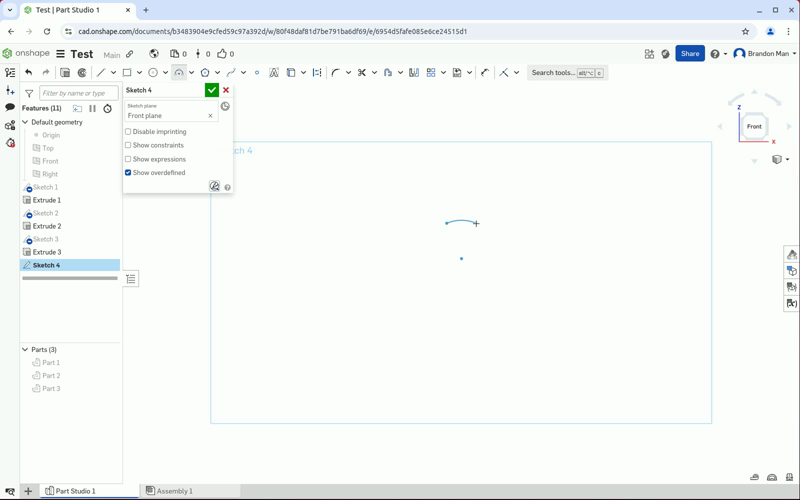
click(476, 223)
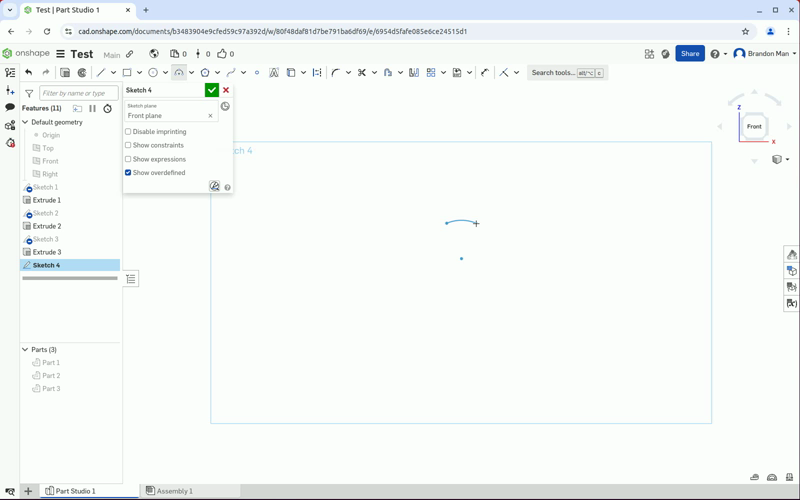
mouse_move(461, 210)
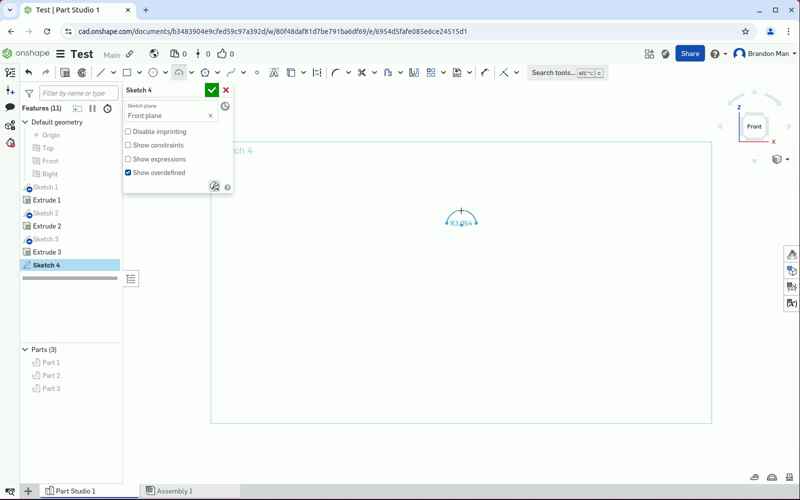
click(461, 210)
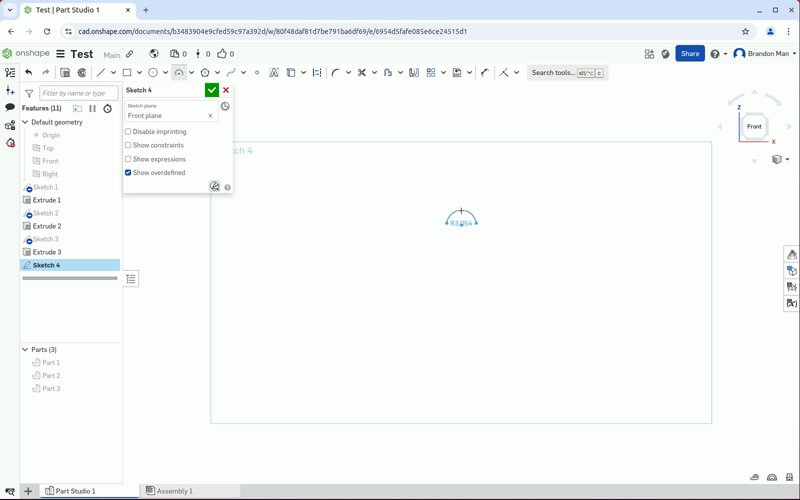
key_up(shift)
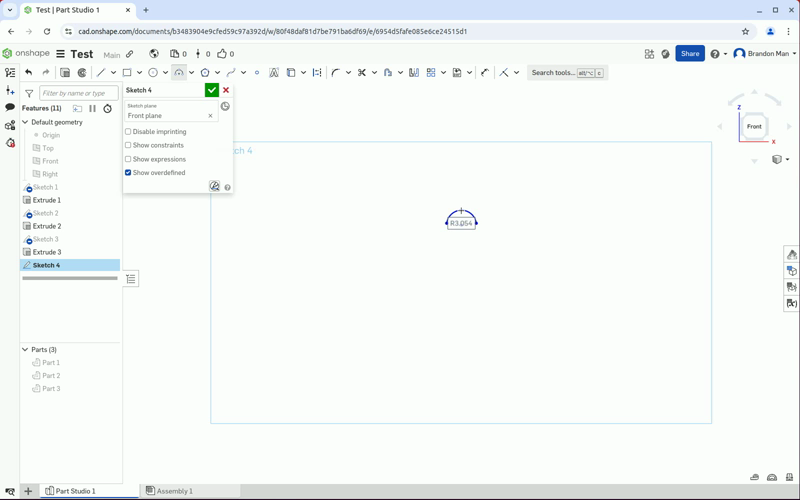
key(esc)
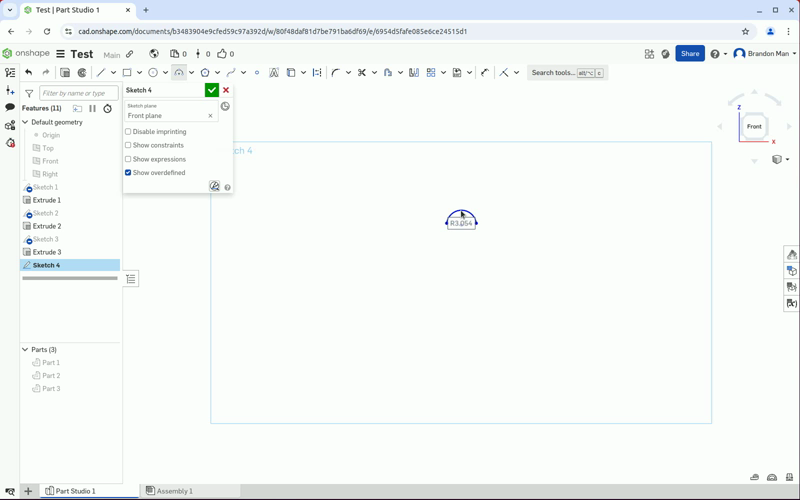
key(l)
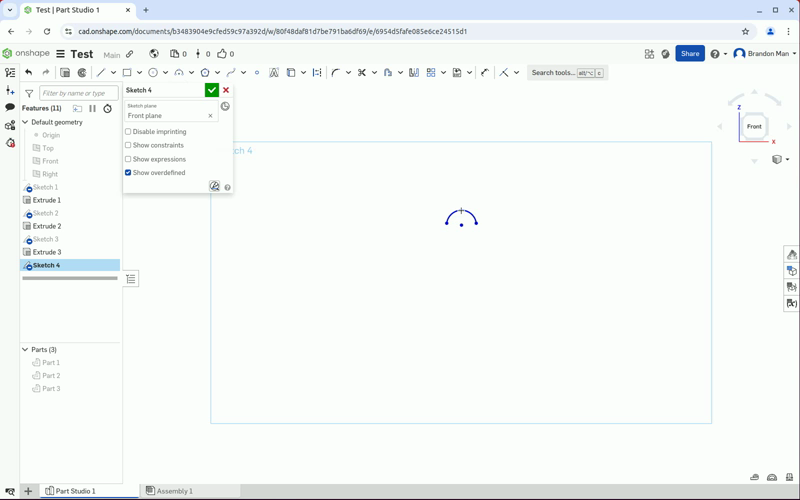
mouse_move(476, 223)
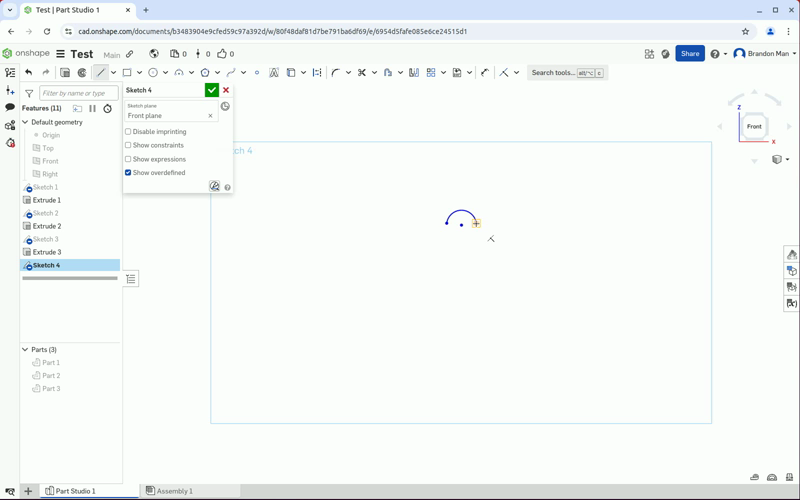
click(476, 223)
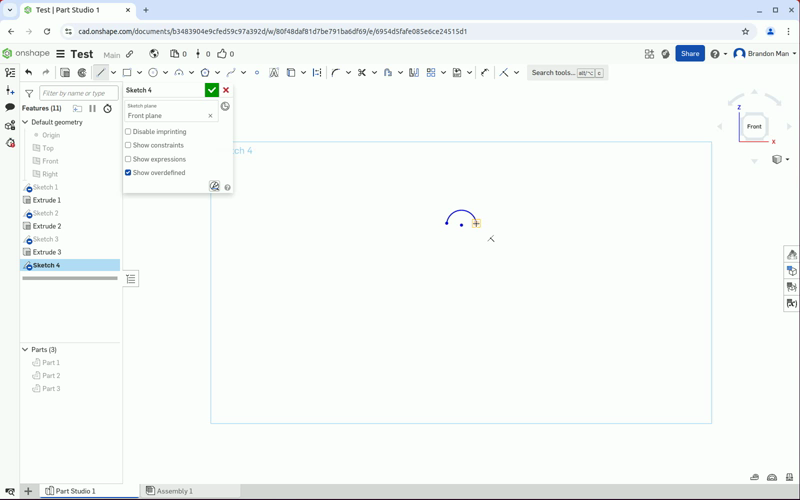
key_down(shift)
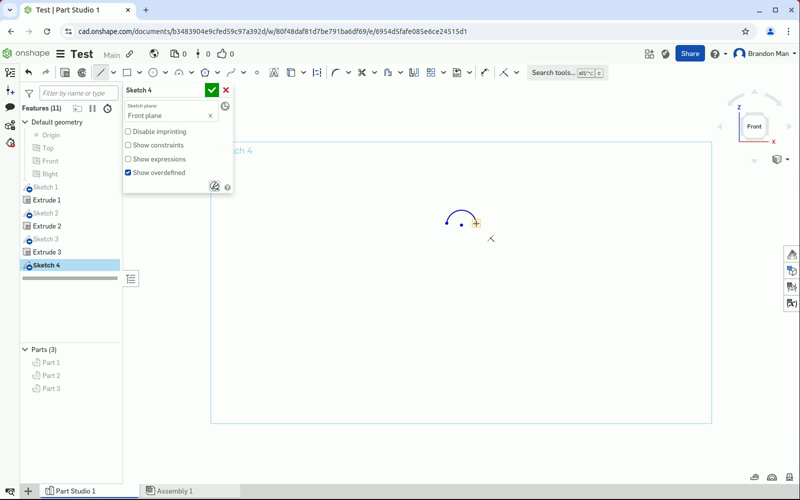
mouse_move(506, 223)
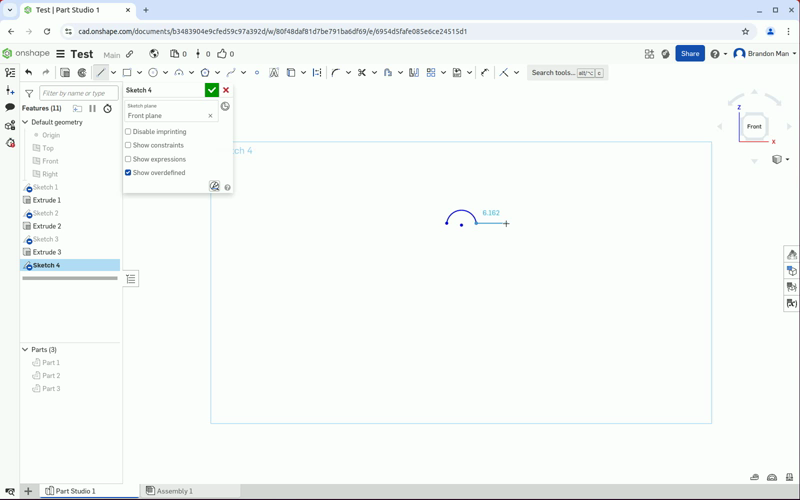
mouse_move(470, 176)
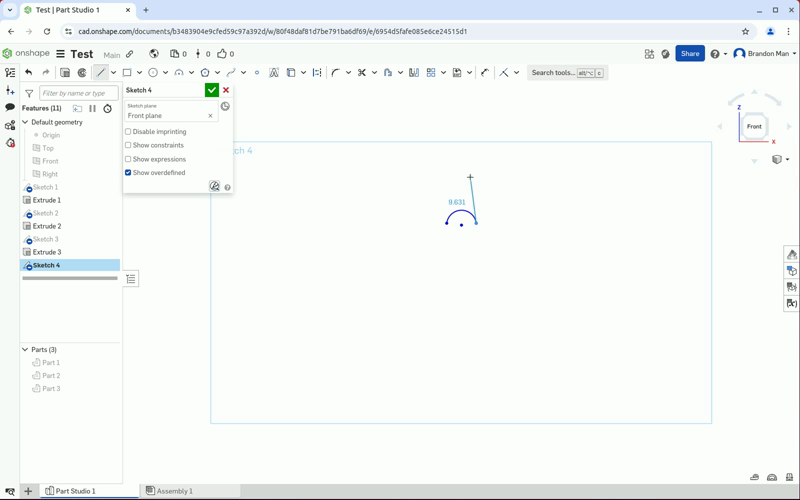
click(470, 176)
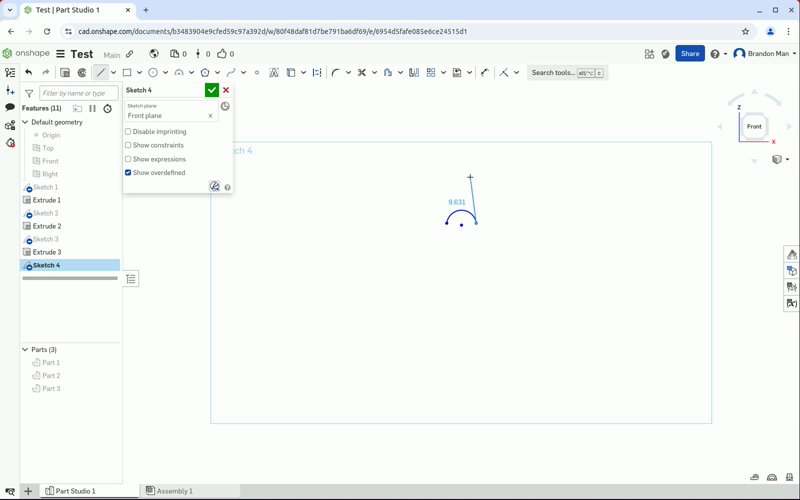
key_up(shift)
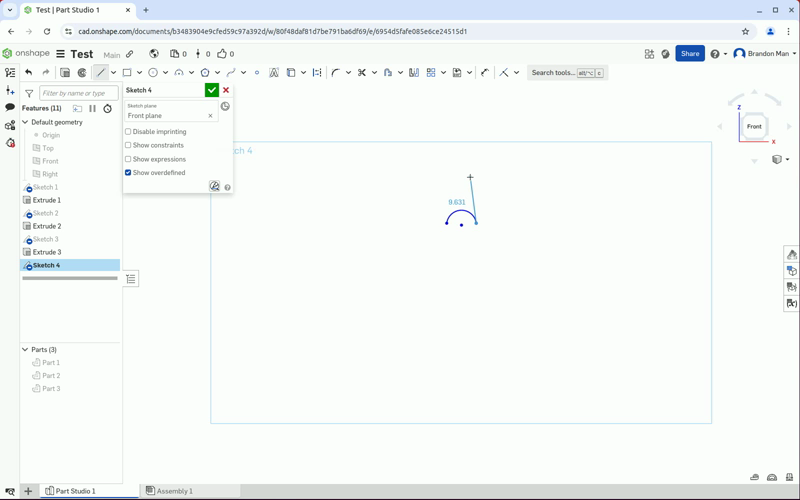
key(esc)
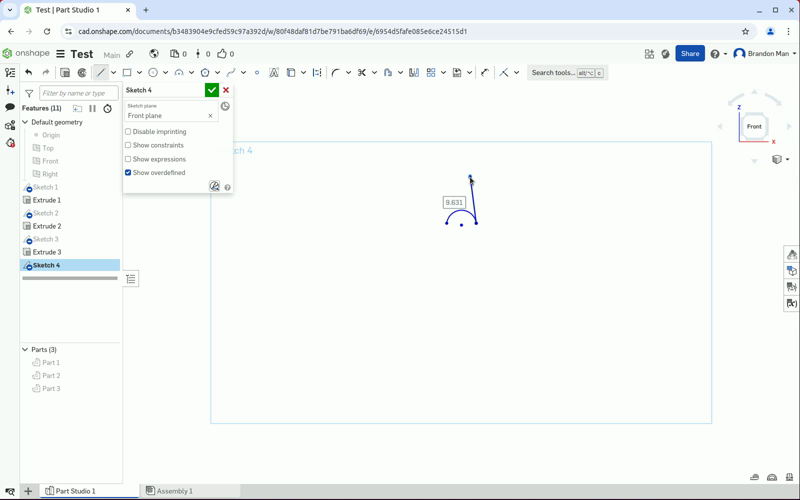
key(a)
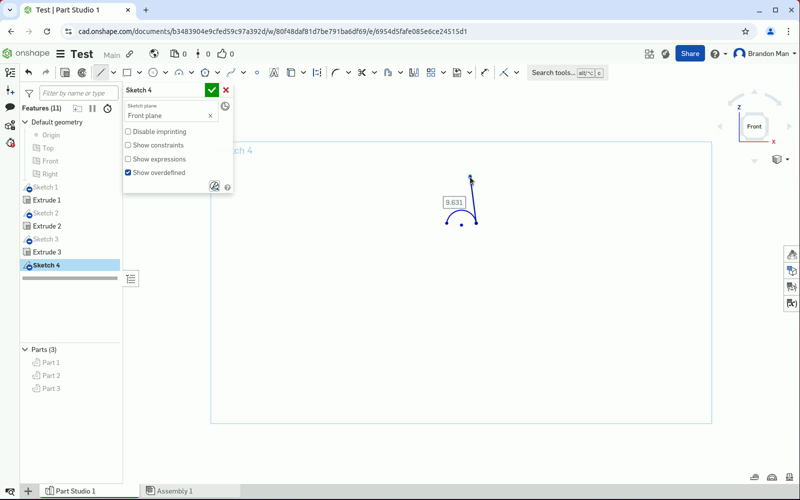
mouse_move(470, 176)
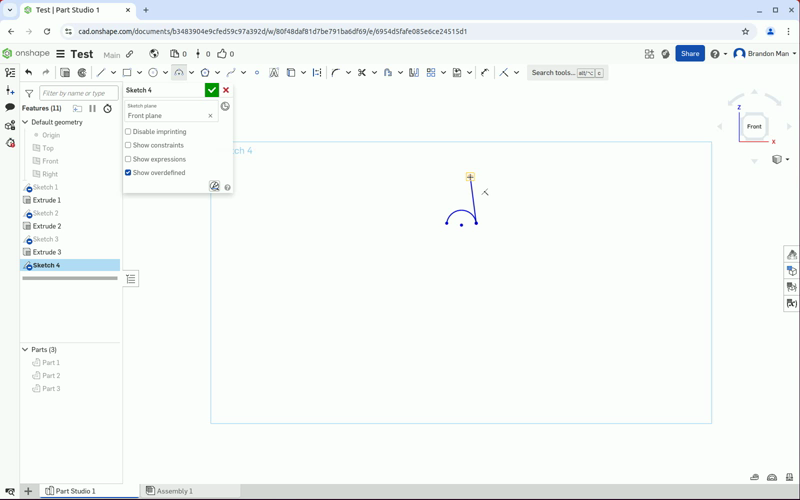
click(470, 176)
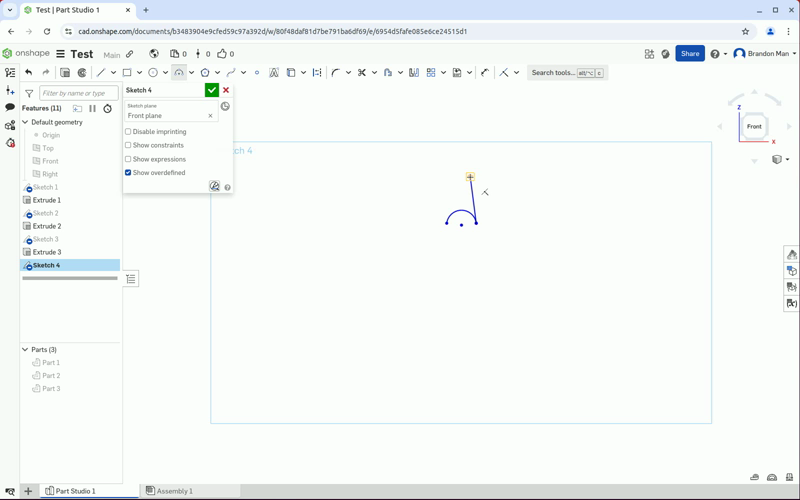
key_down(shift)
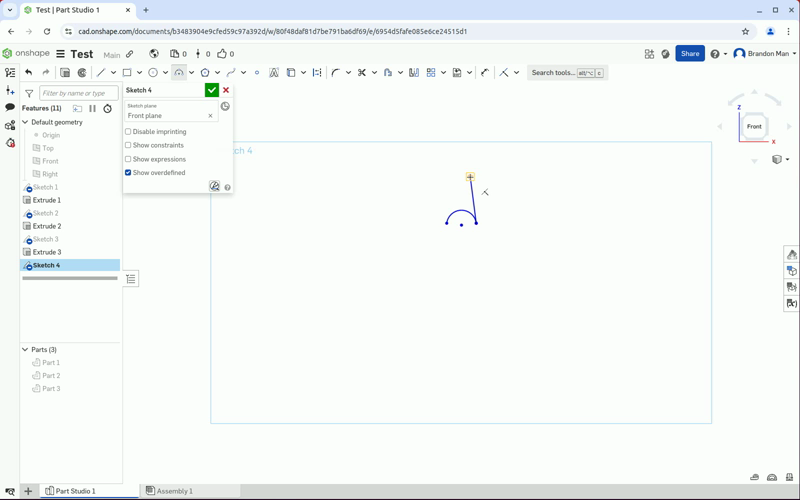
mouse_move(452, 176)
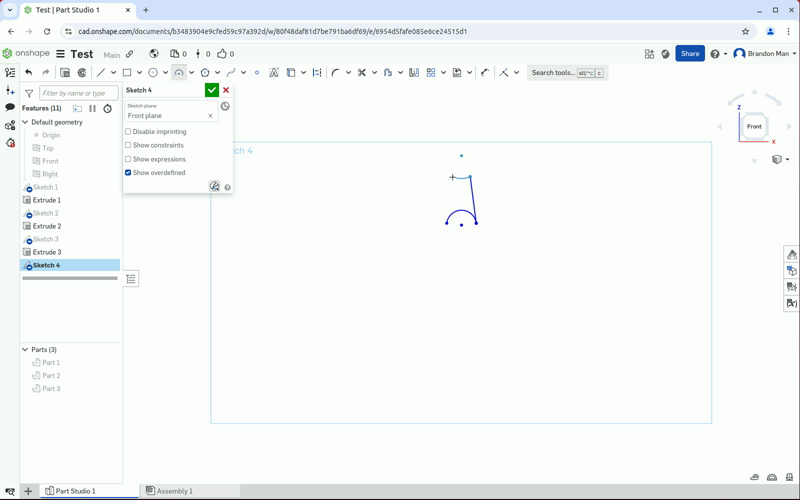
click(452, 176)
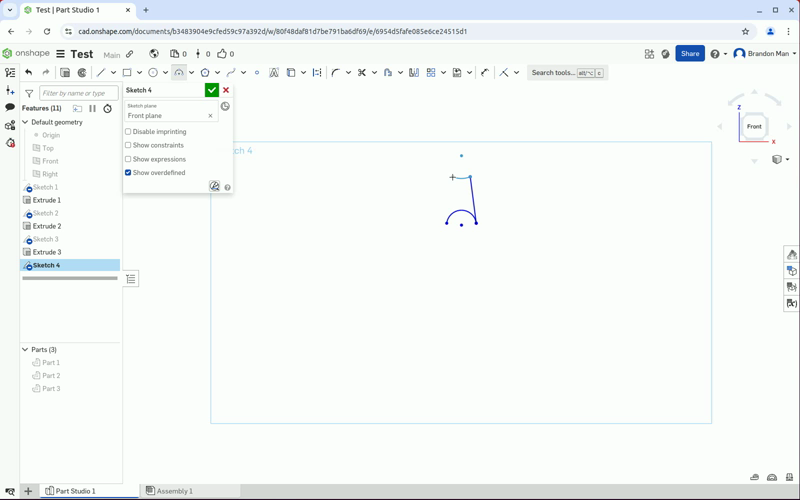
mouse_move(461, 186)
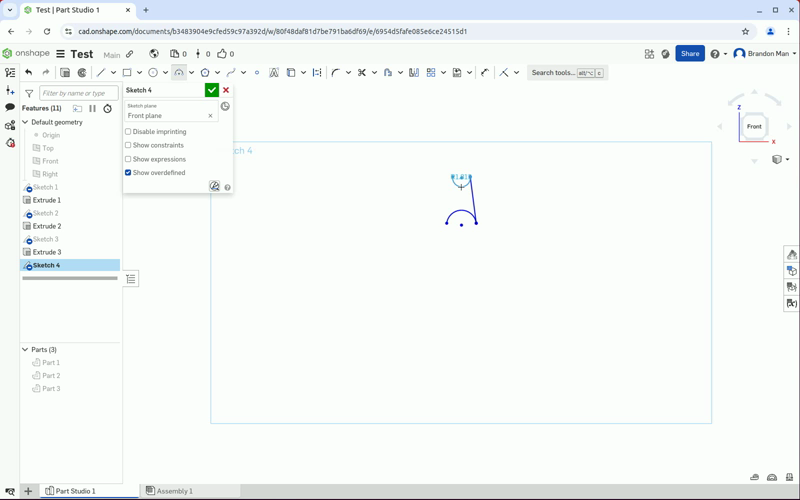
click(461, 186)
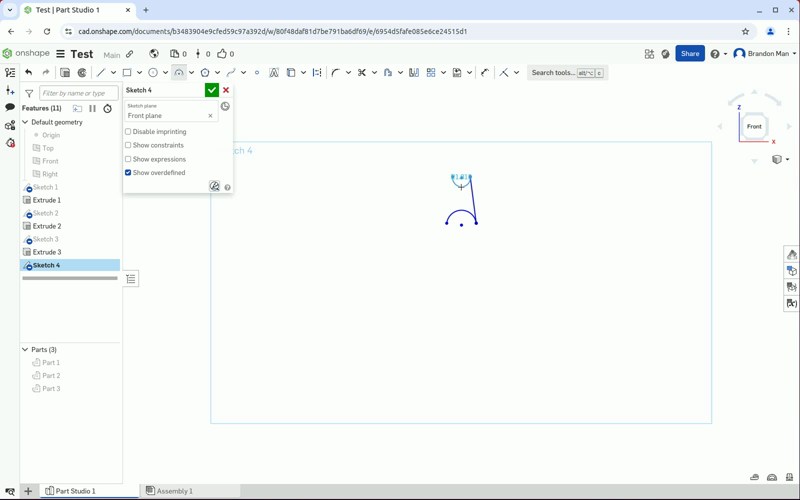
key_up(shift)
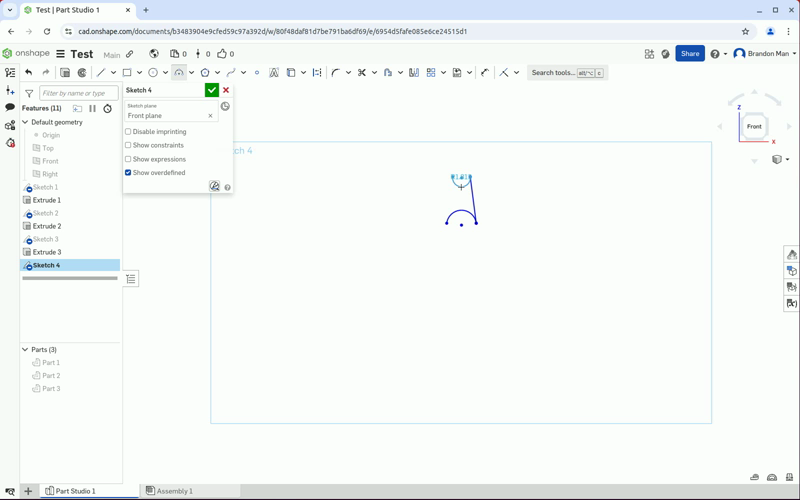
key(esc)
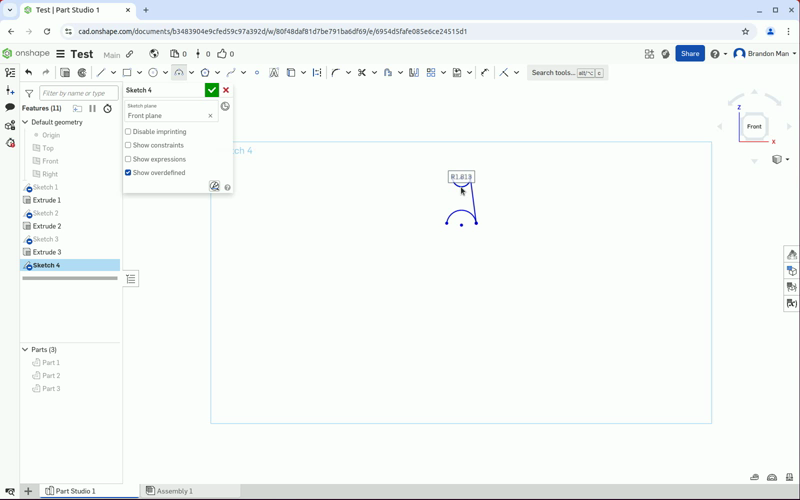
key(l)
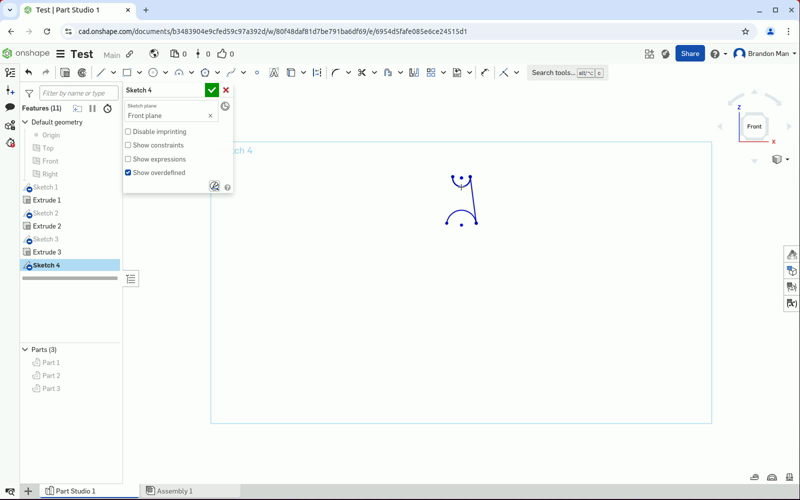
mouse_move(452, 176)
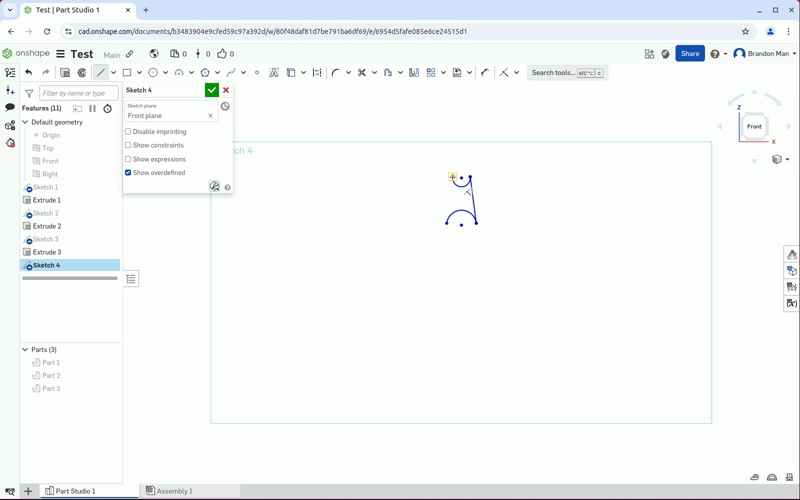
click(452, 176)
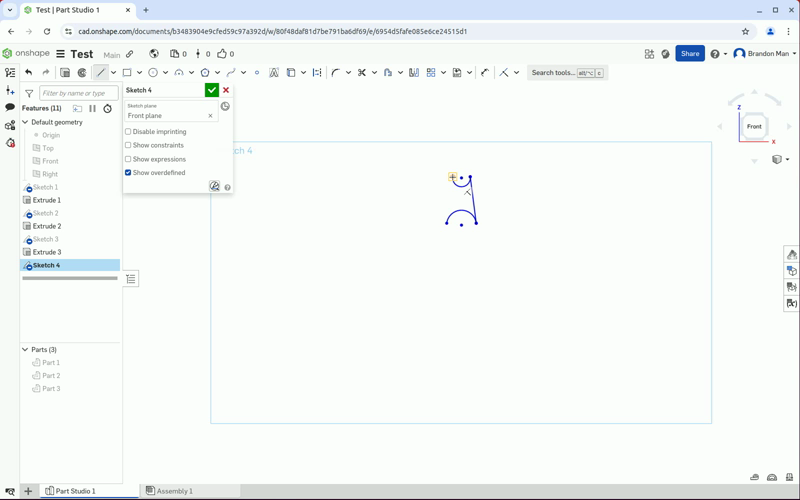
mouse_move(482, 176)
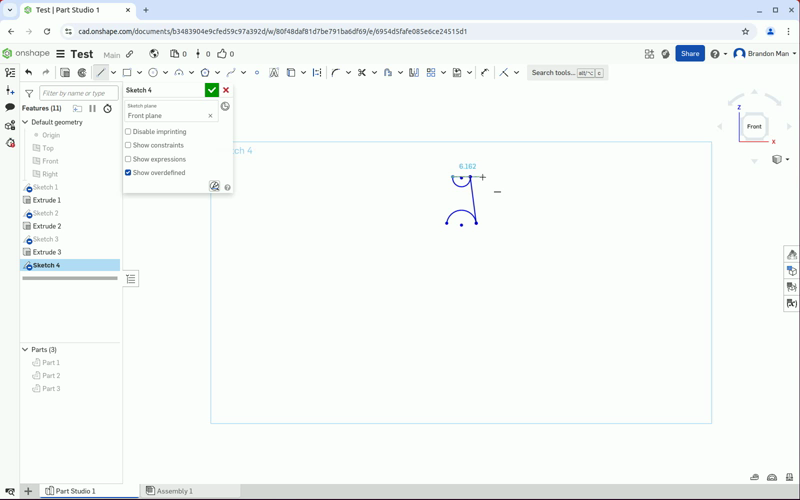
key_down(shift)
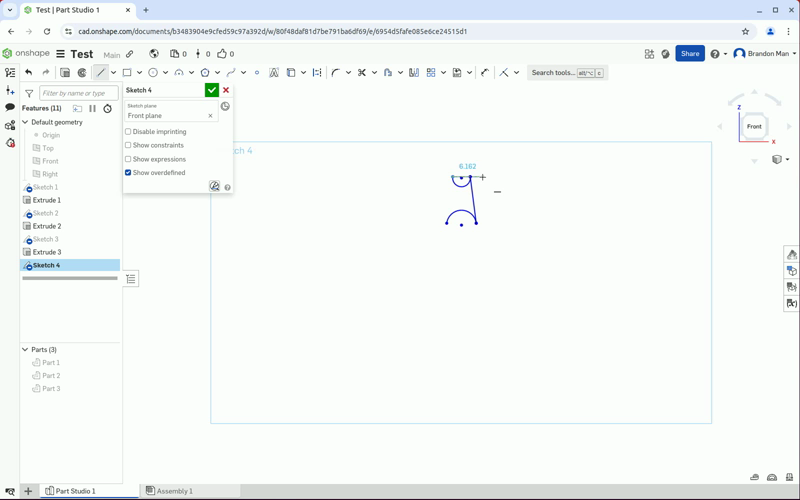
mouse_move(446, 223)
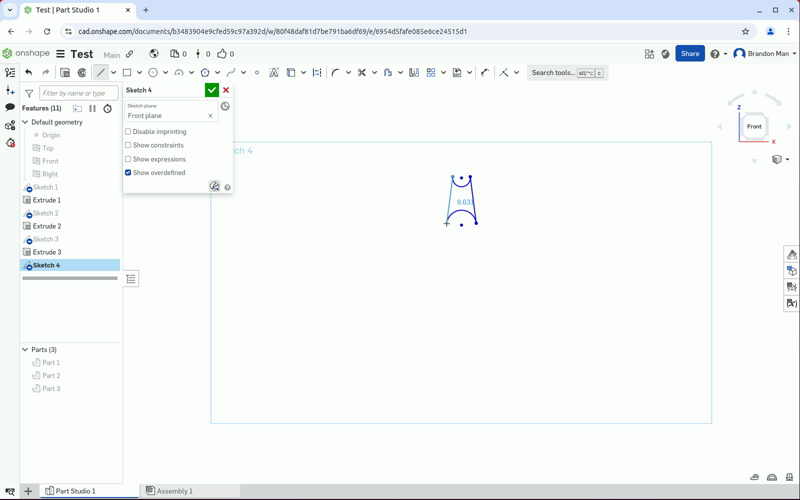
key_up(shift)
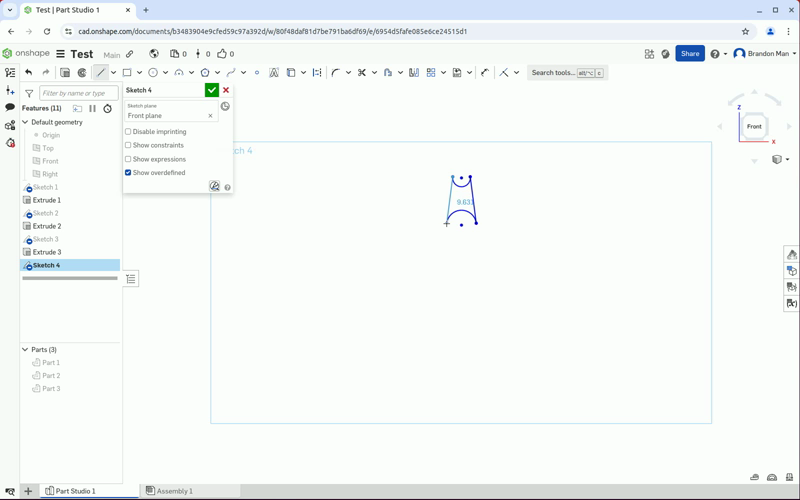
click(446, 223)
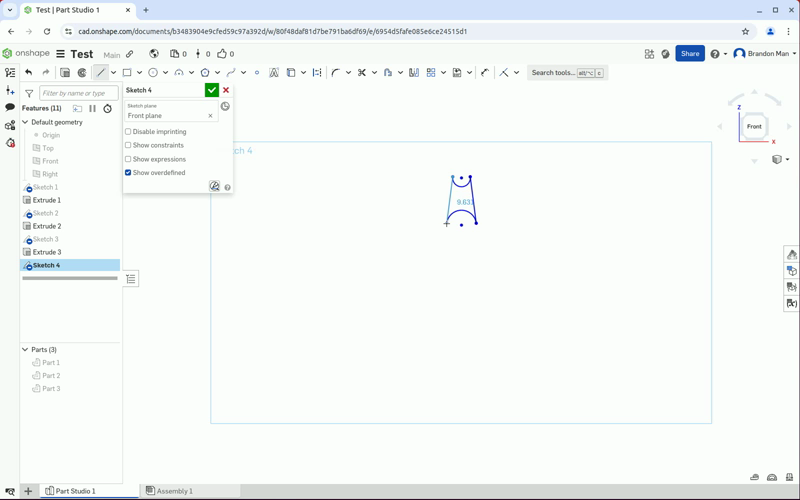
key(esc)
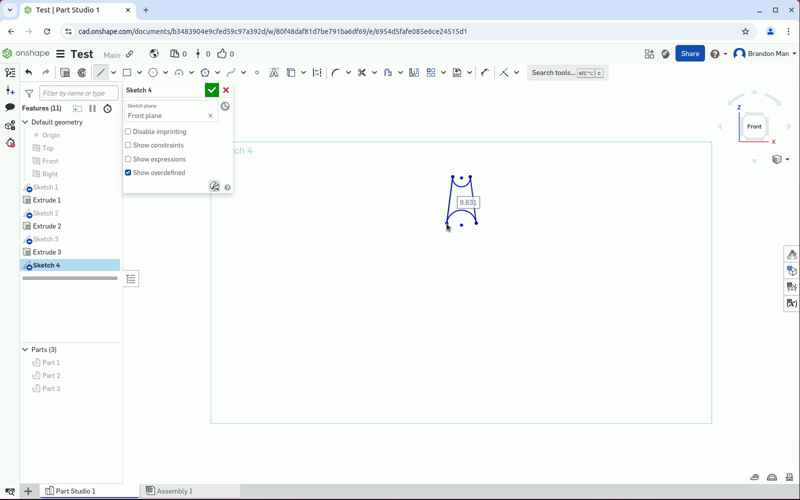
key(c)
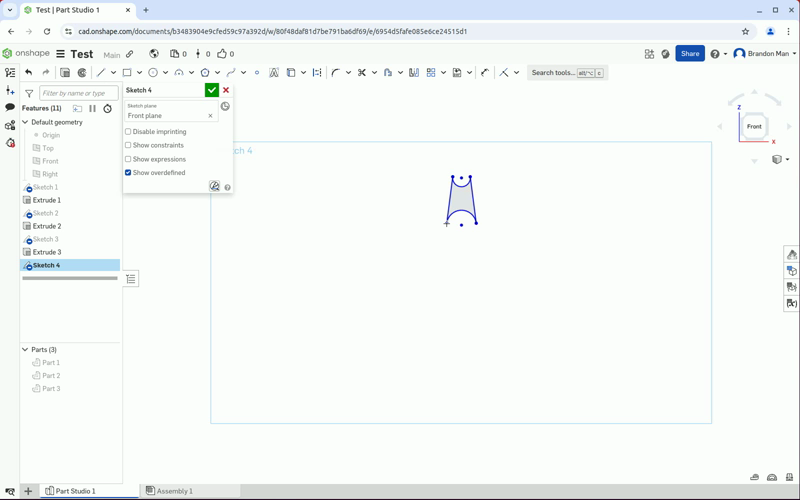
key_down(shift)
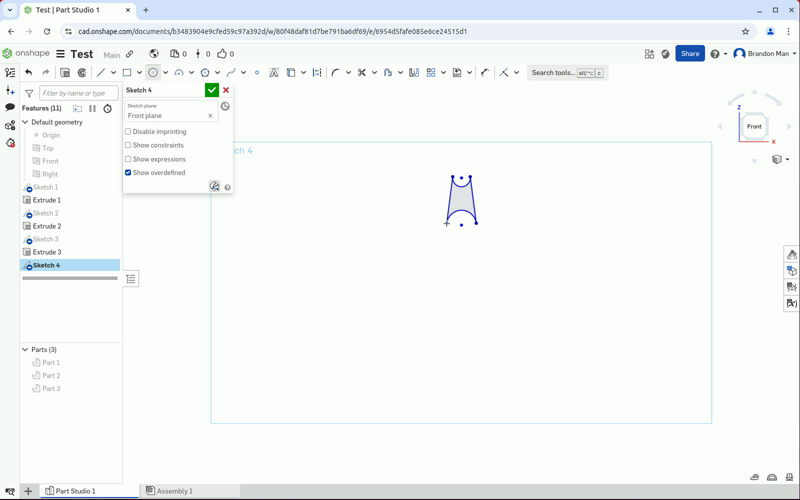
mouse_move(458, 191)
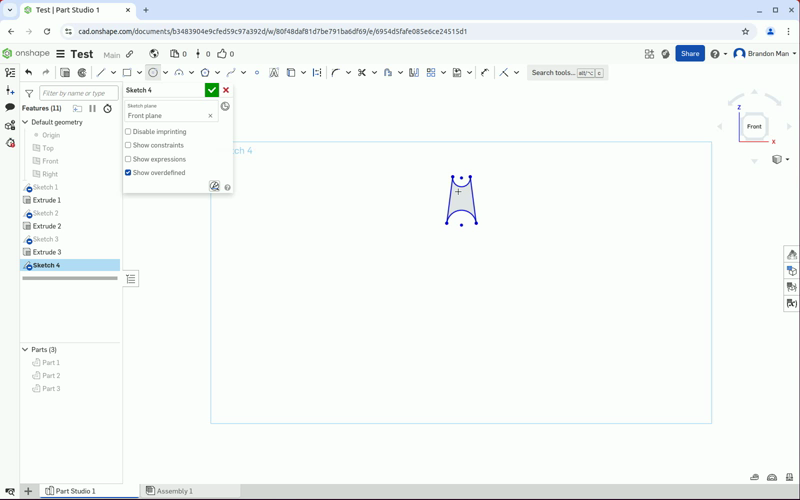
click(458, 191)
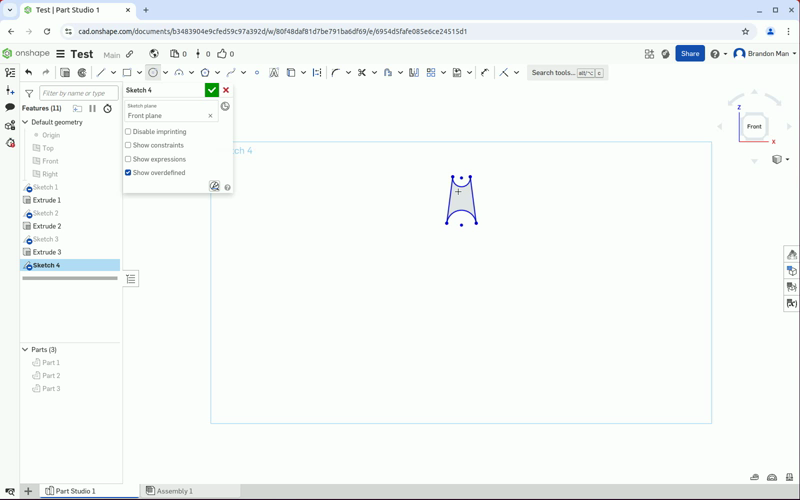
key_up(shift)
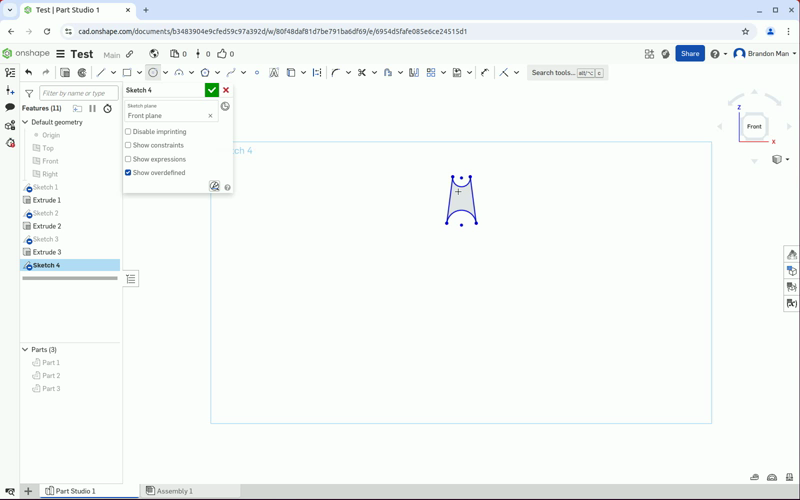
mouse_move(461, 191)
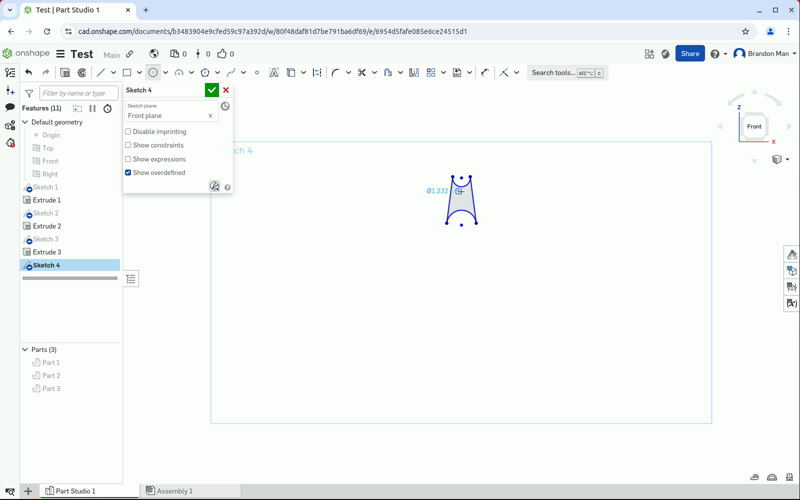
scroll(6)
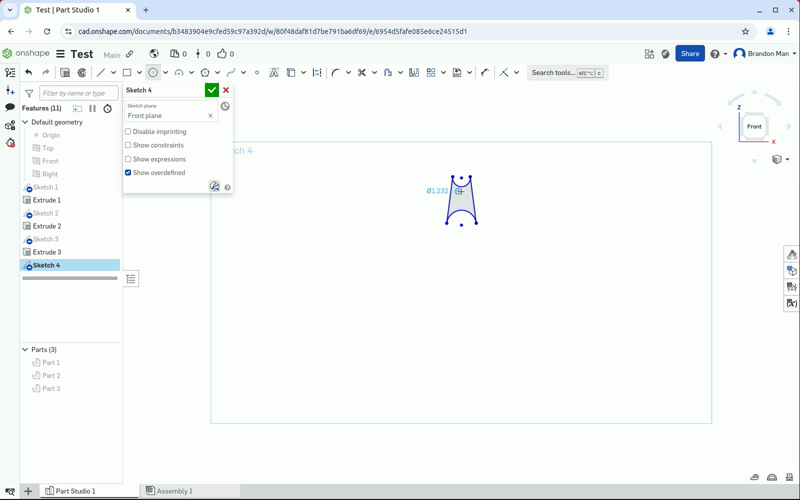
scroll(6)
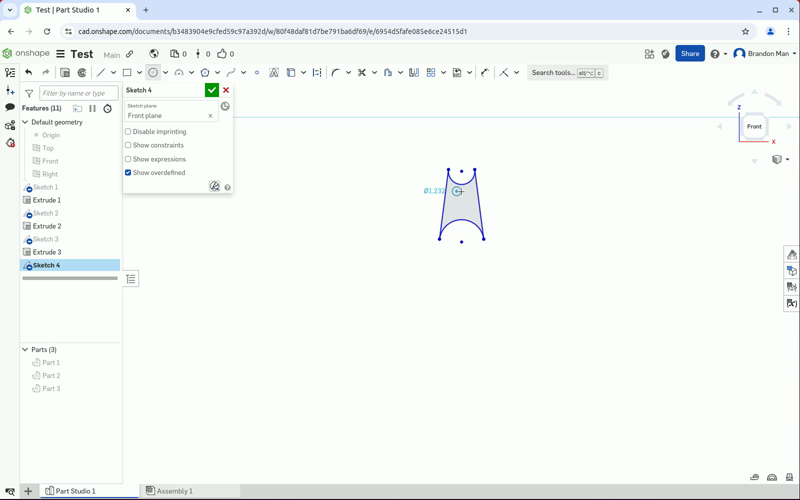
scroll(6)
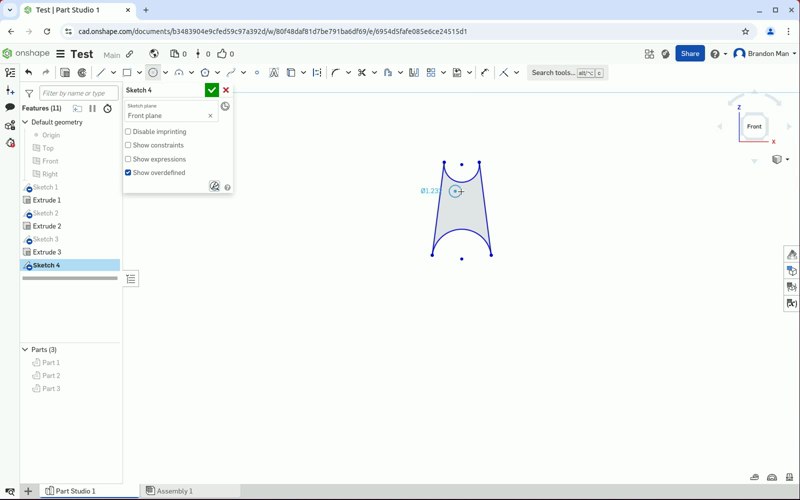
scroll(6)
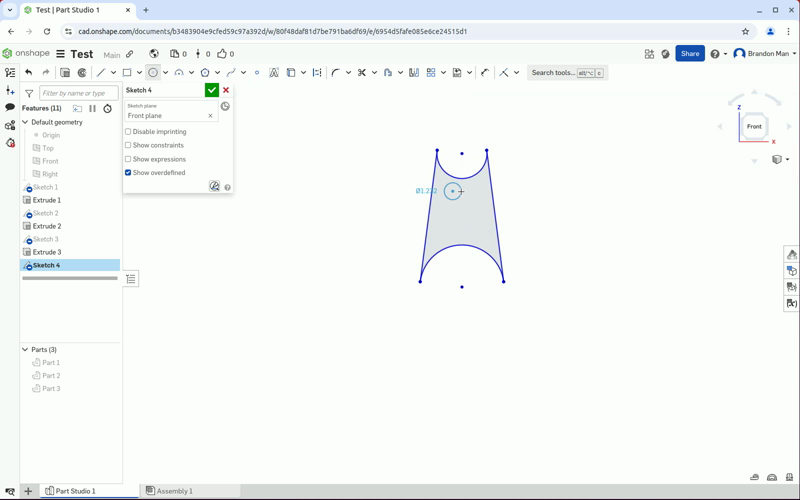
scroll(6)
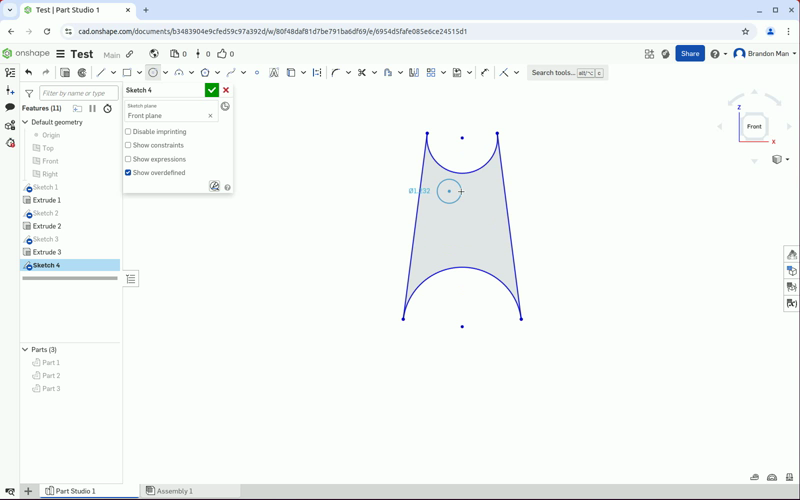
scroll(6)
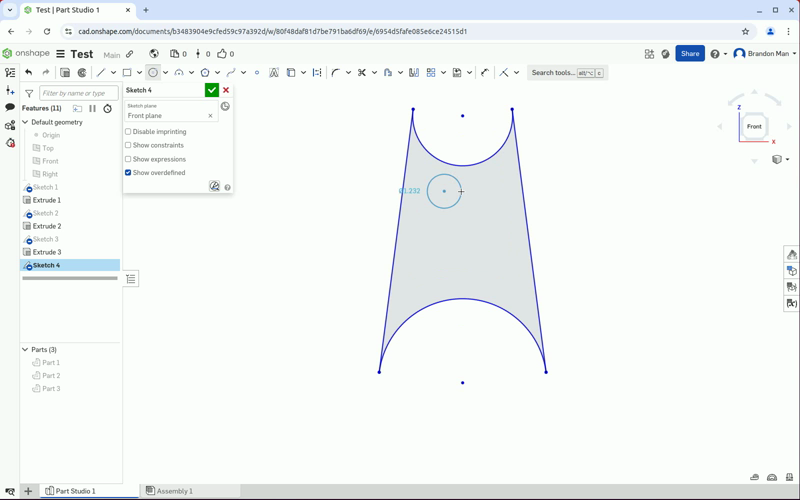
scroll(6)
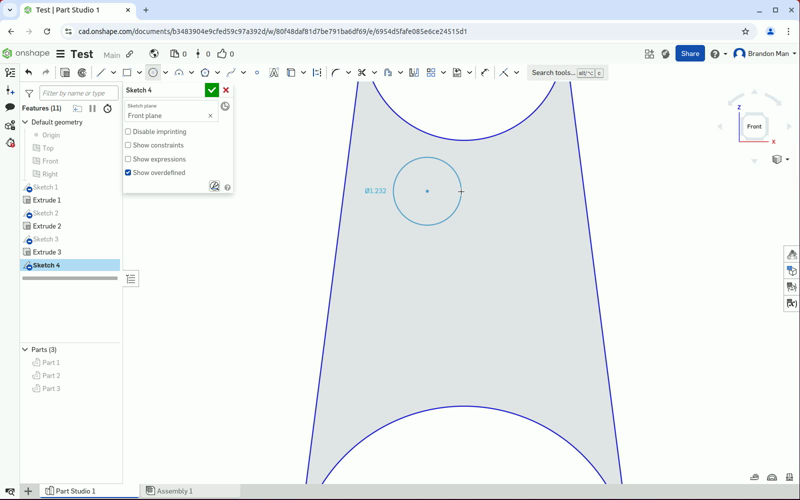
click(461, 191)
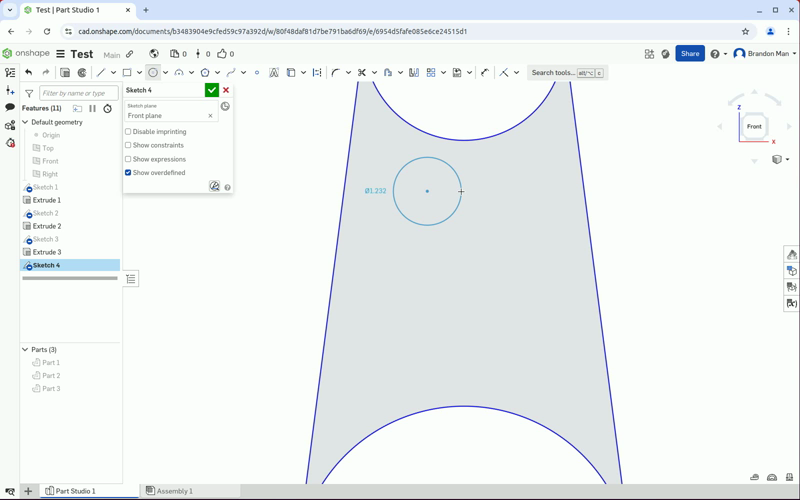
scroll(-6)
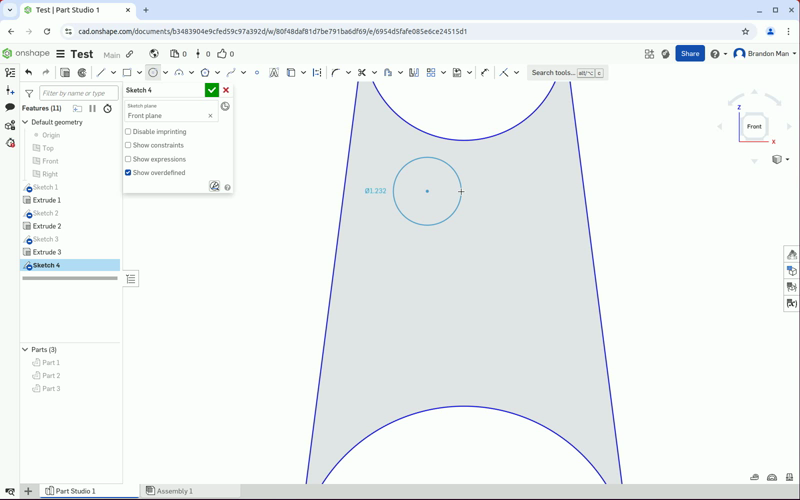
scroll(-6)
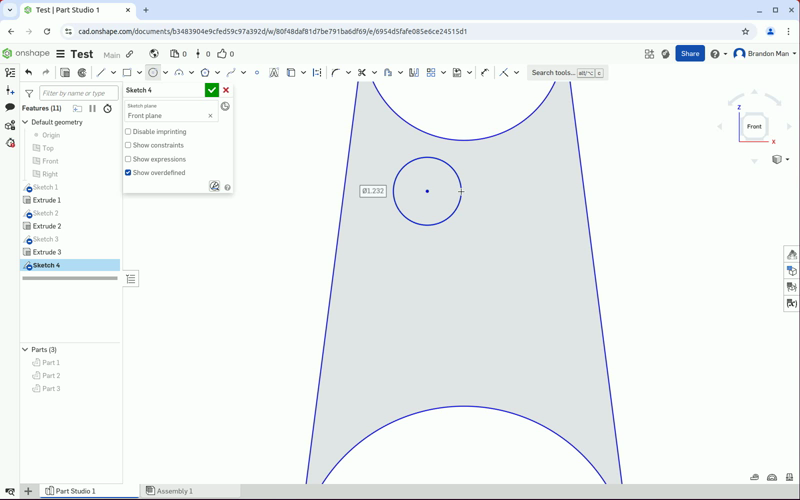
scroll(-6)
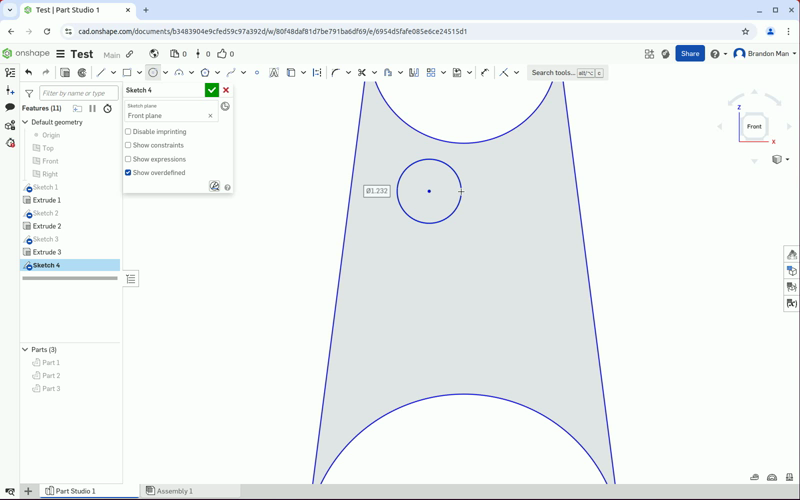
scroll(-6)
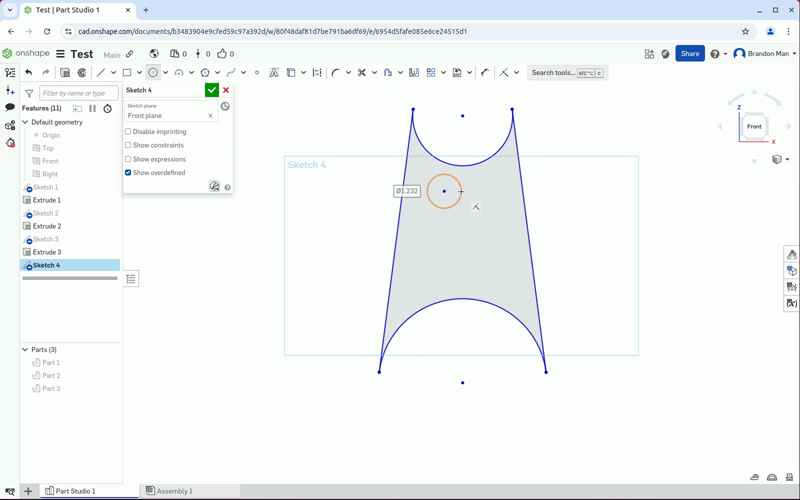
scroll(-6)
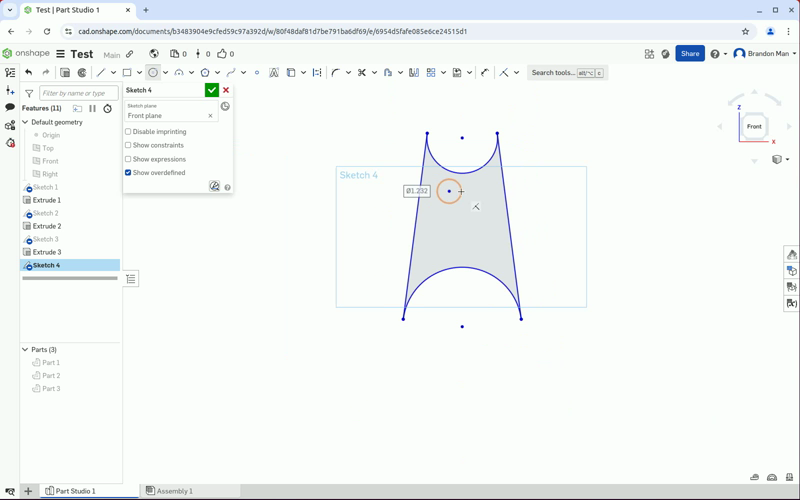
scroll(-6)
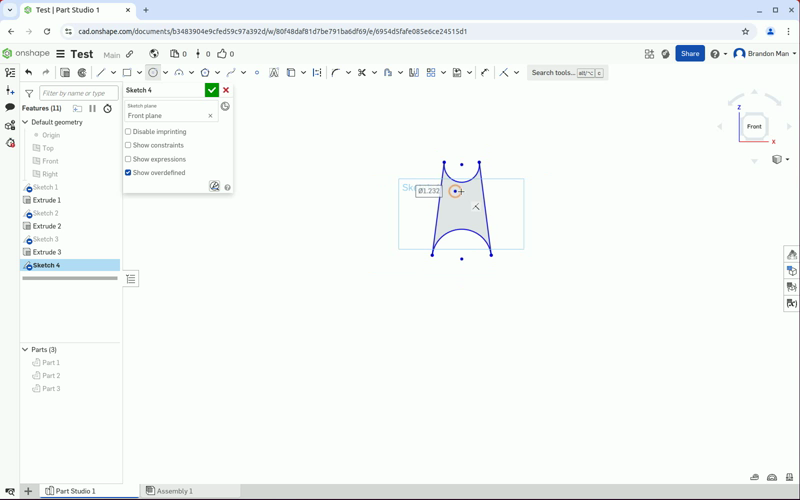
scroll(-6)
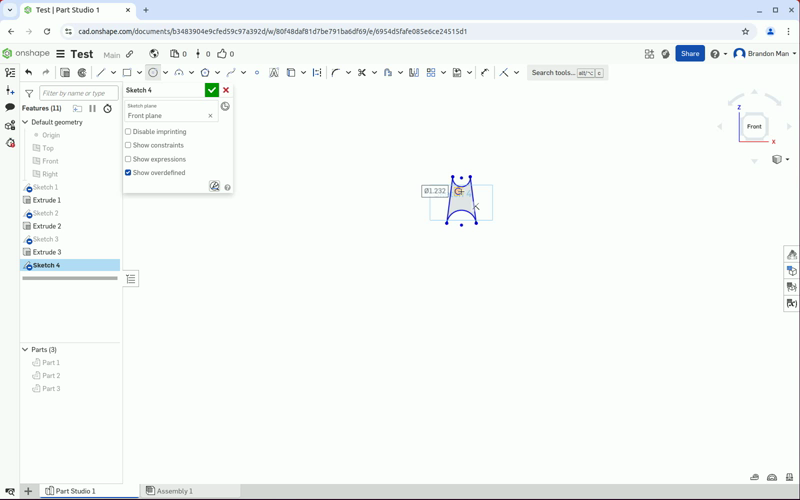
key(esc)
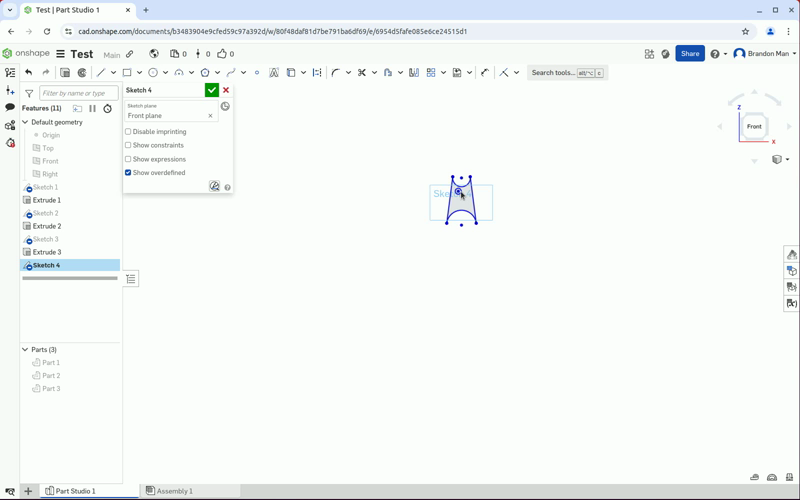
mouse_move(463, 208)
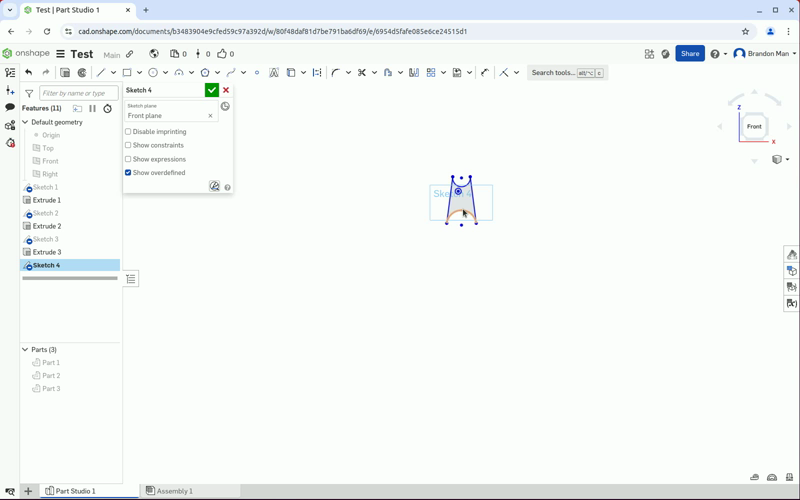
scroll(6)
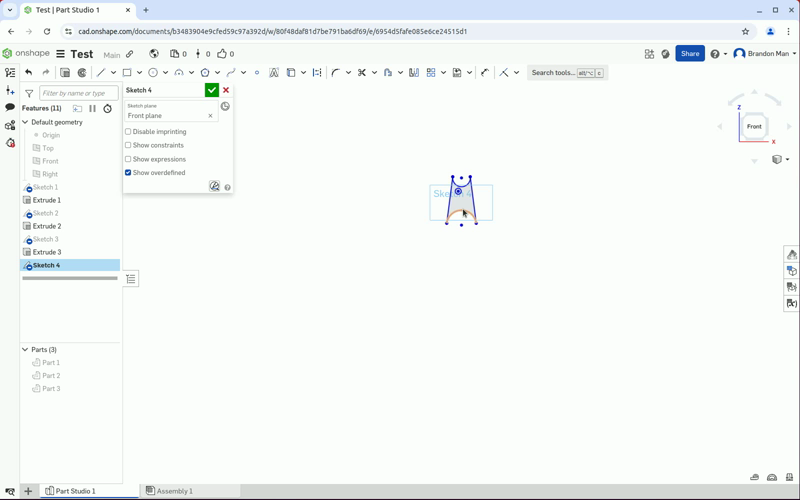
scroll(6)
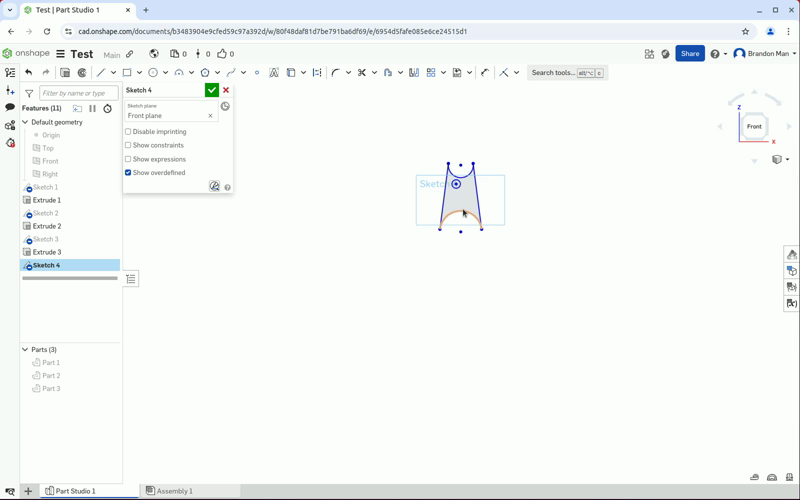
scroll(6)
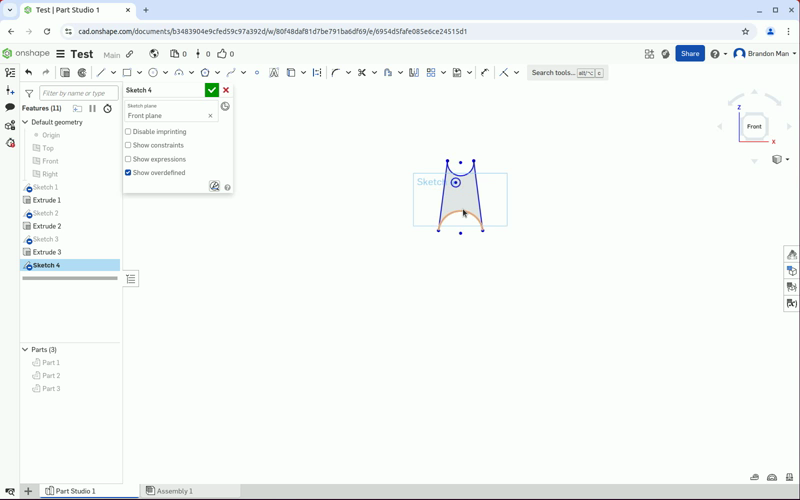
scroll(6)
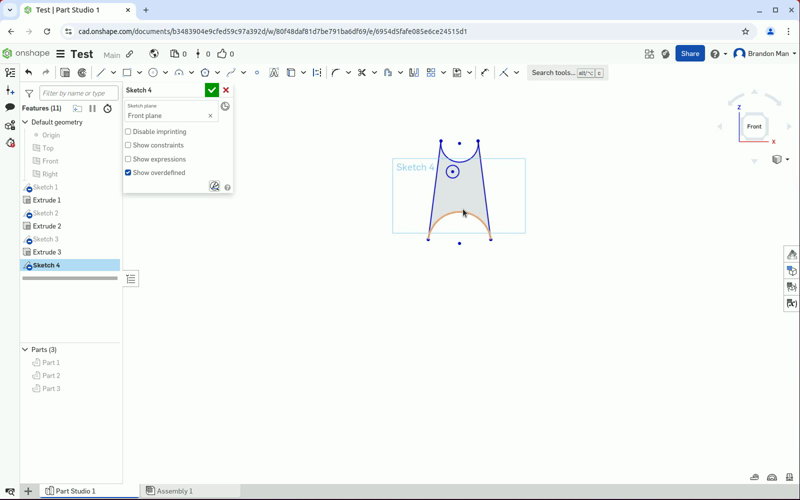
scroll(6)
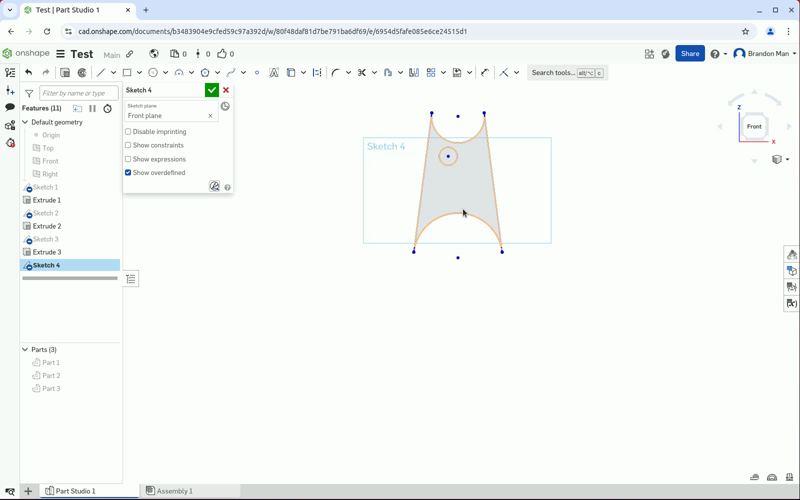
scroll(6)
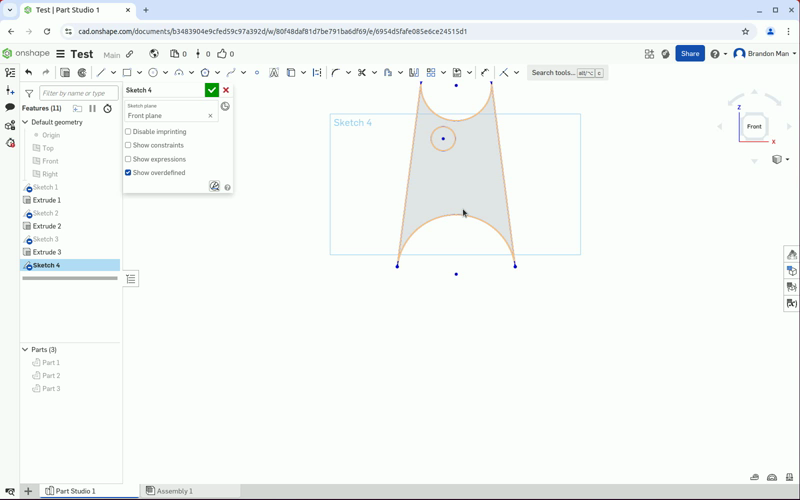
scroll(6)
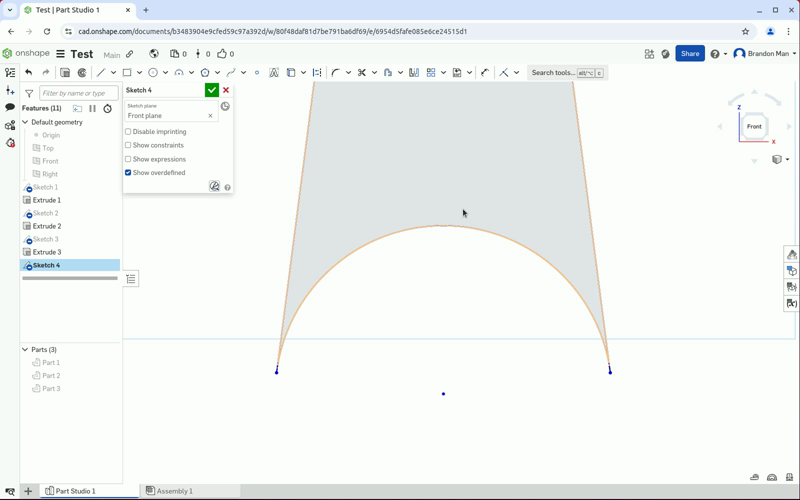
click(463, 208)
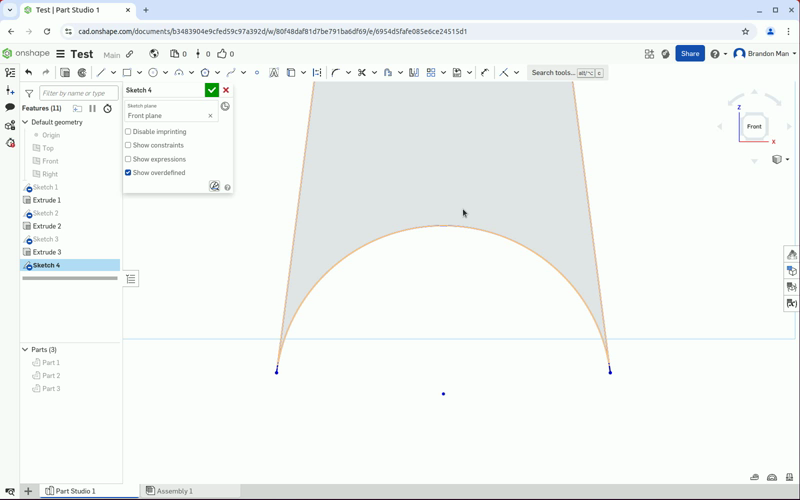
scroll(-6)
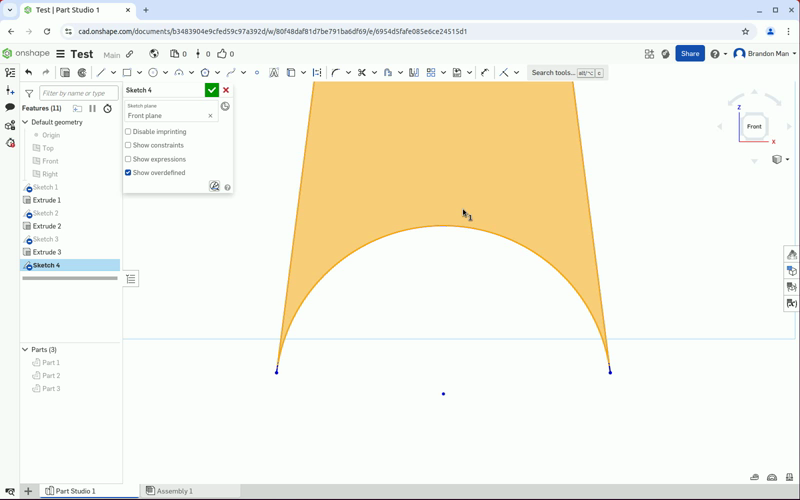
scroll(-6)
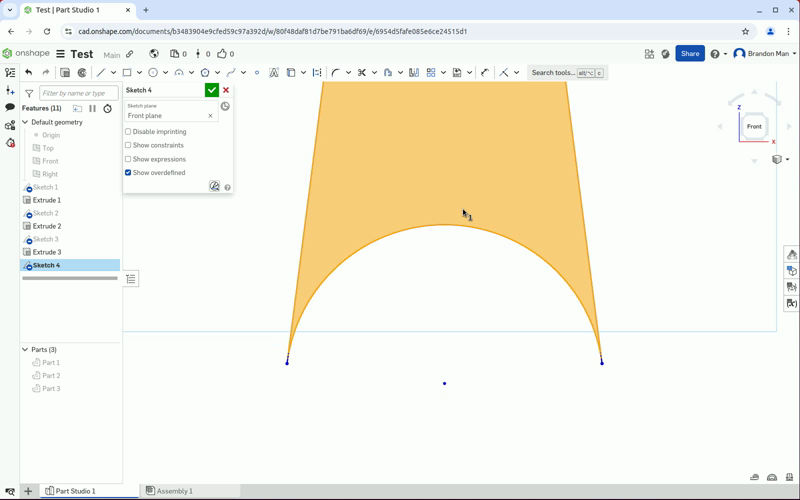
scroll(-6)
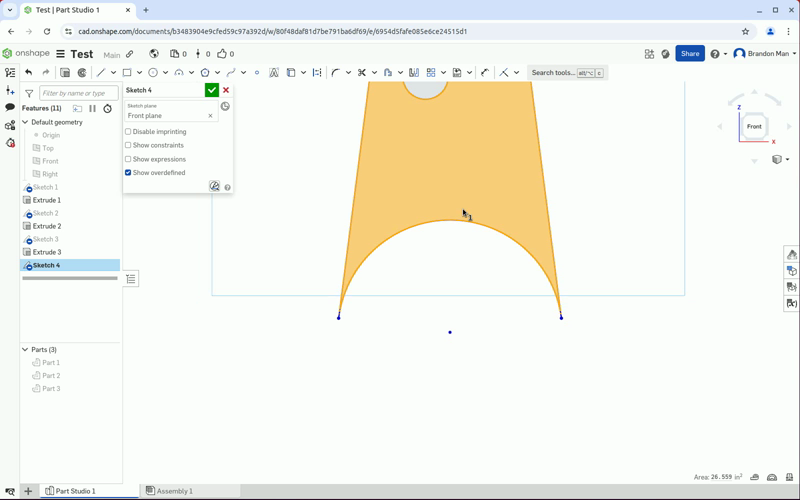
scroll(-6)
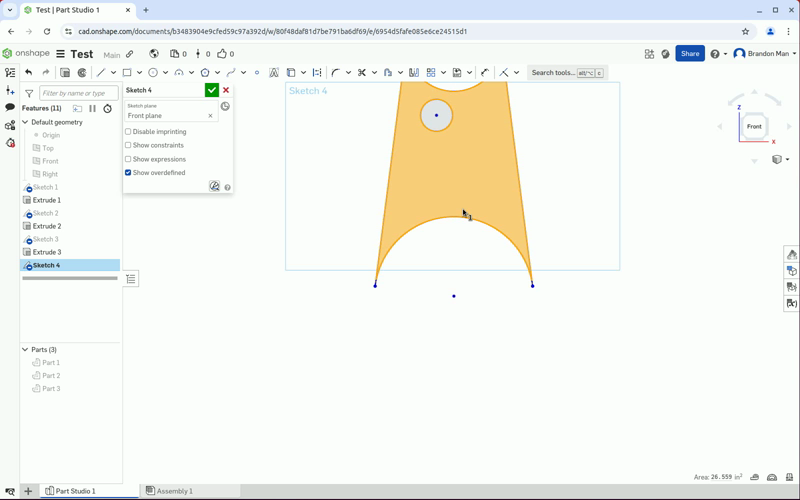
scroll(-6)
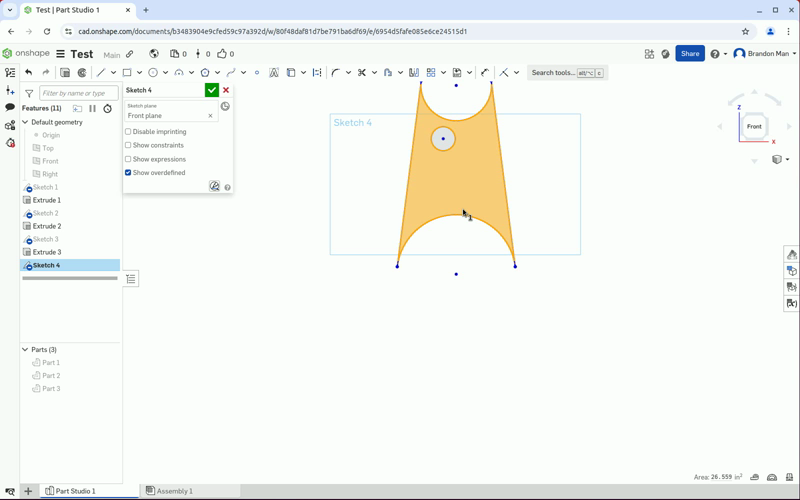
scroll(-6)
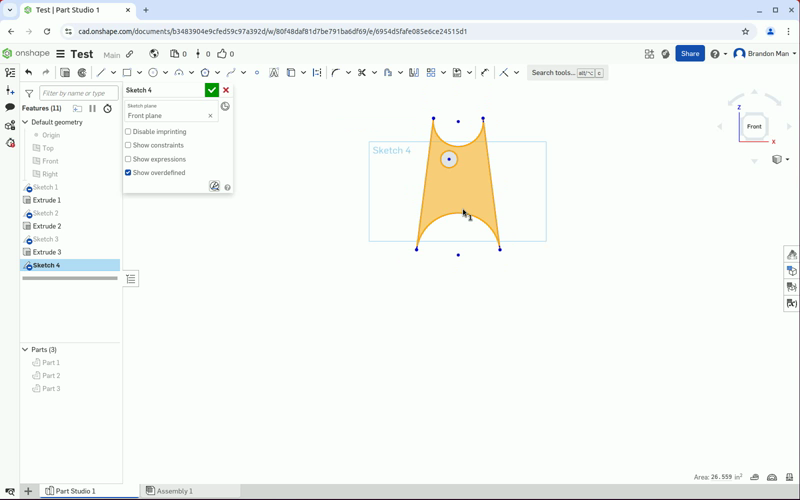
scroll(-6)
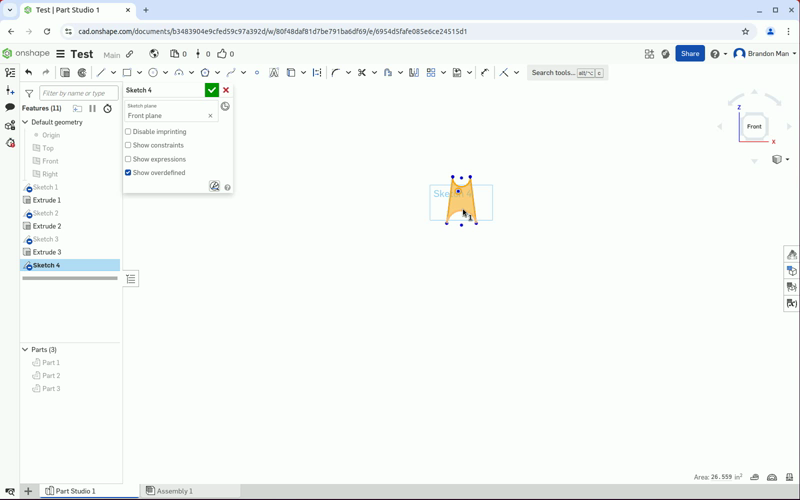
mouse_move(73, 352)
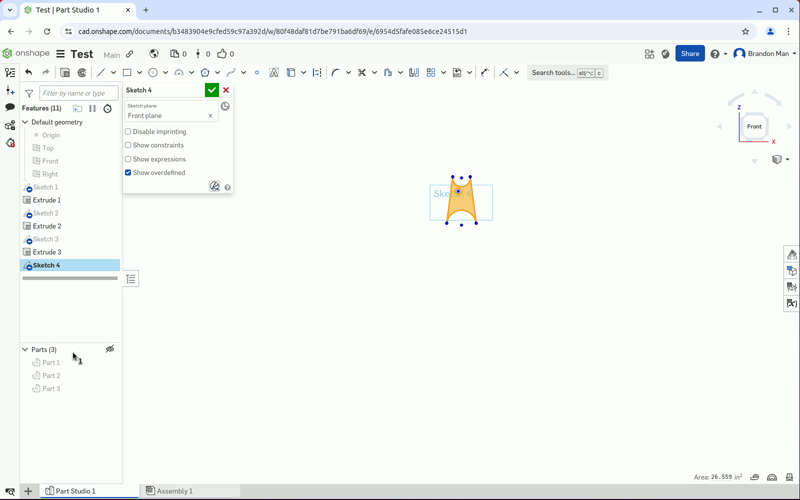
key(shift+y)
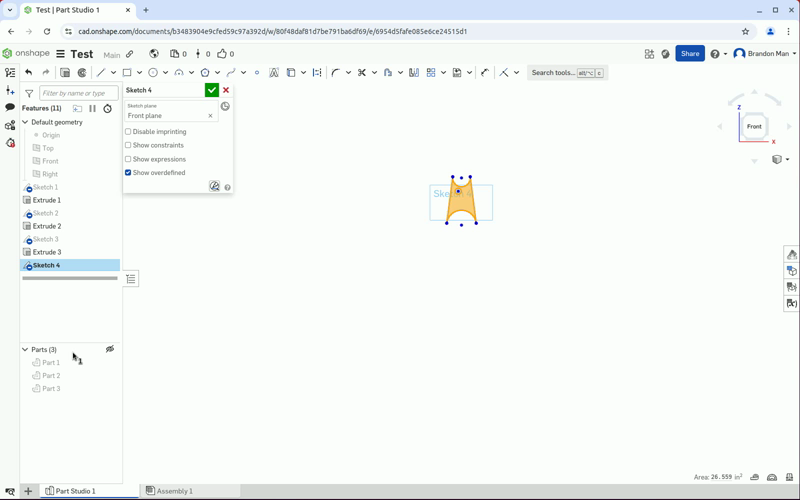
key(shift+e)
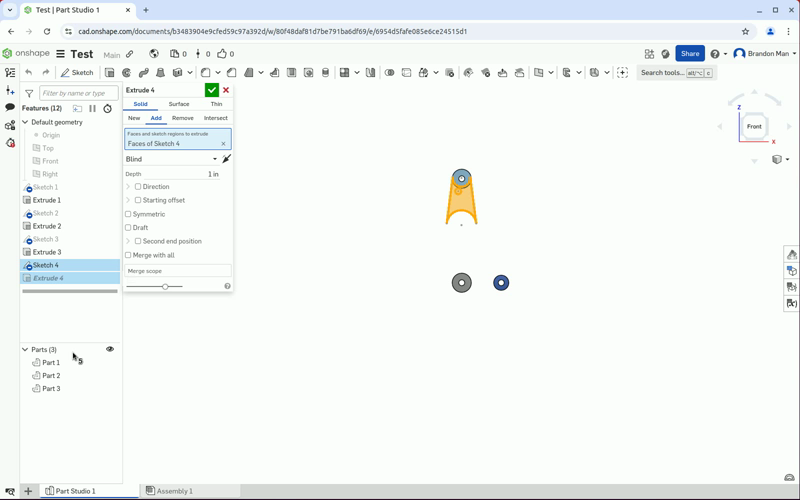
mouse_move(143, 106)
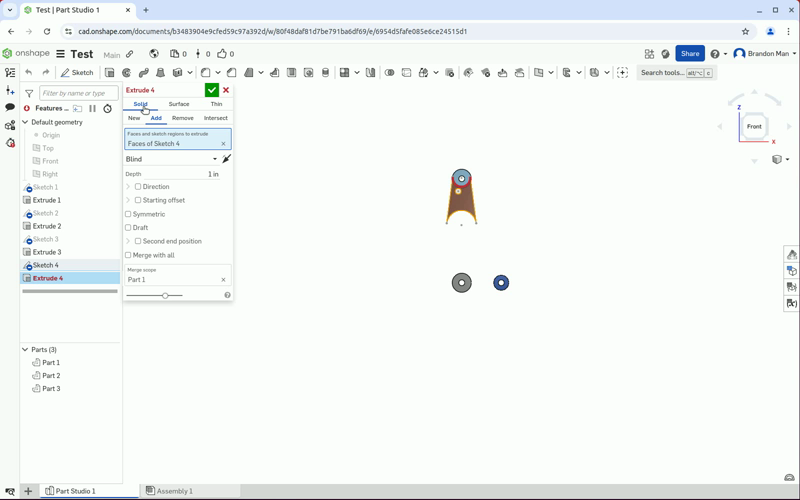
click(143, 106)
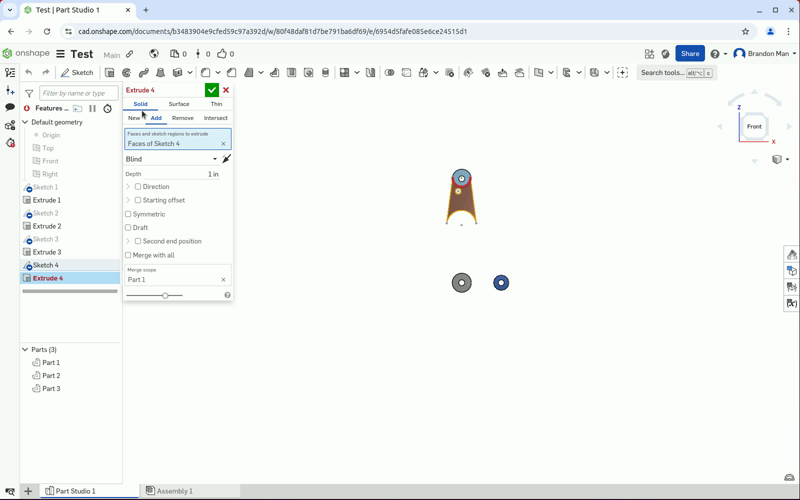
mouse_move(137, 120)
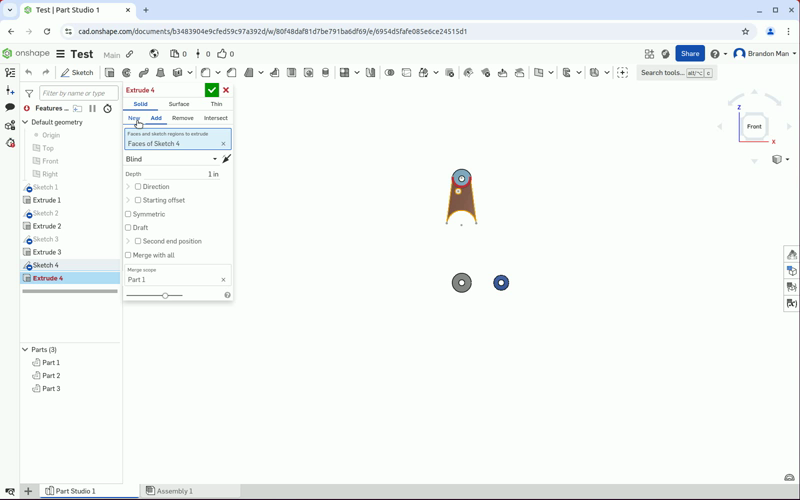
click(137, 120)
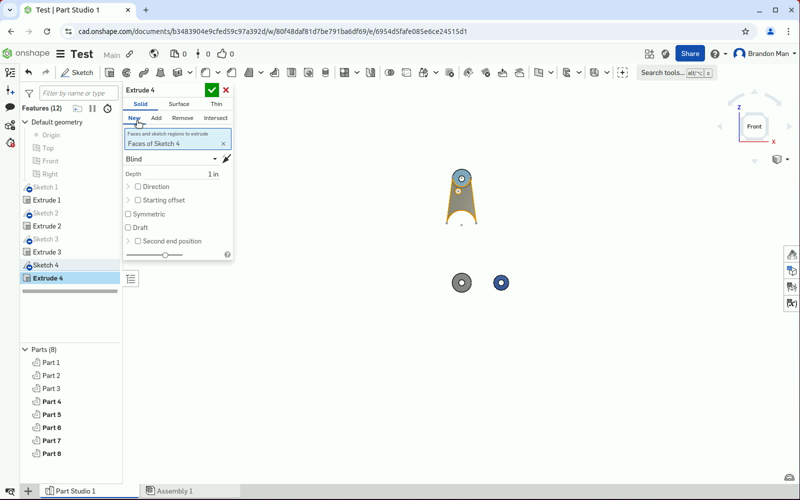
key(tab, 4)
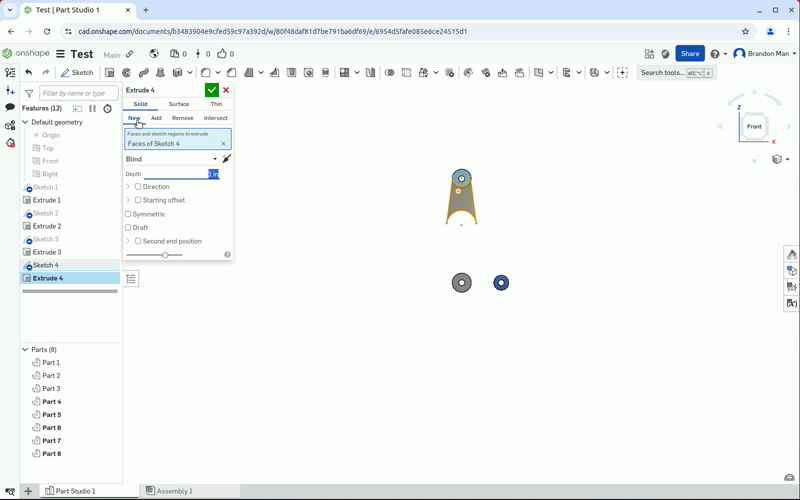
text(0.481)
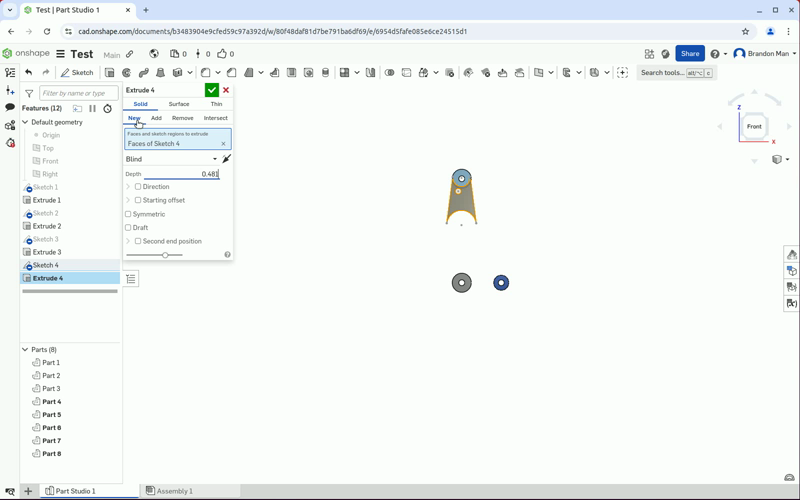
key(enter)
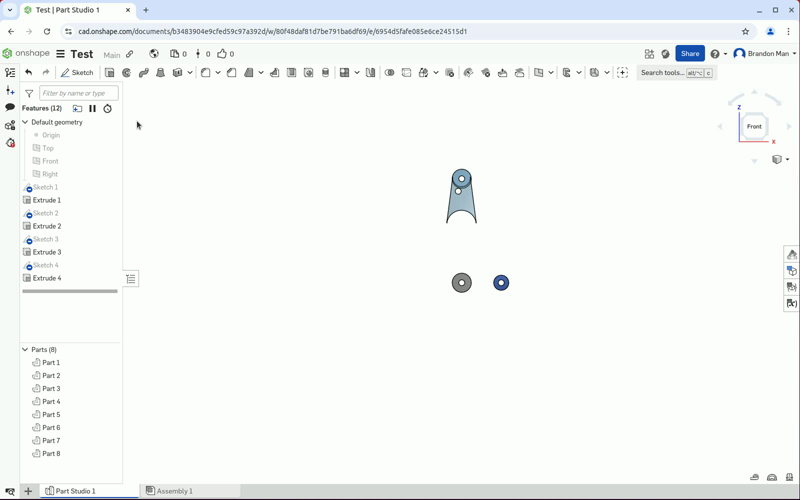
key(shift+h)
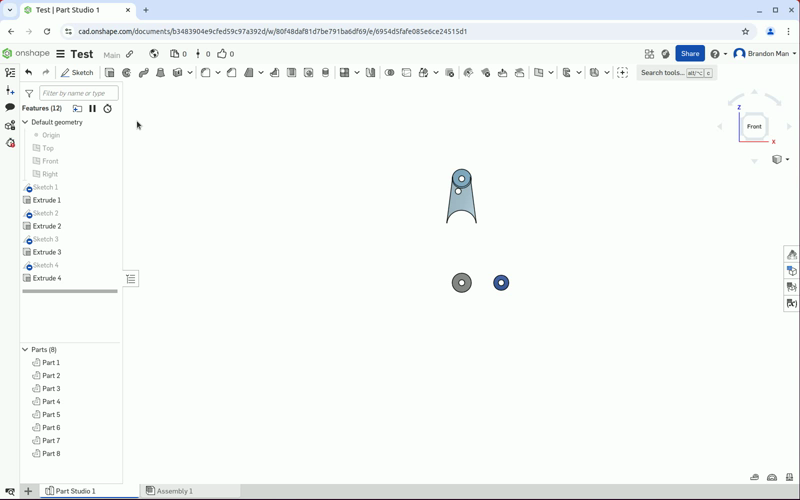
key(shift+h)
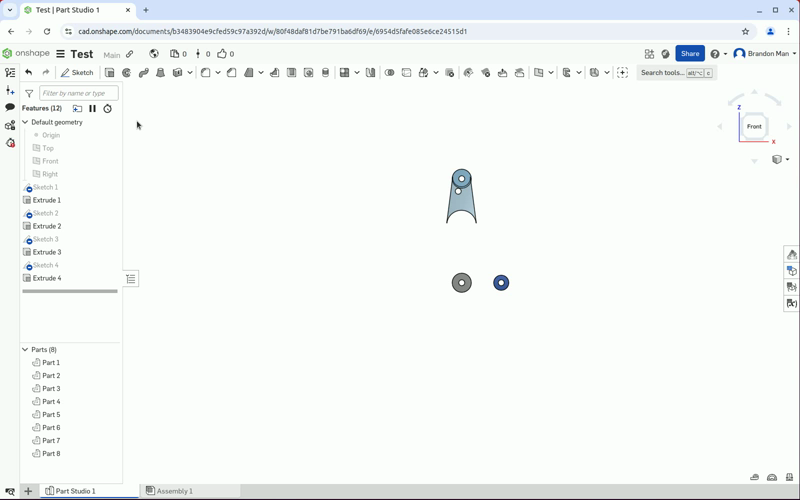
mouse_move(73, 189)
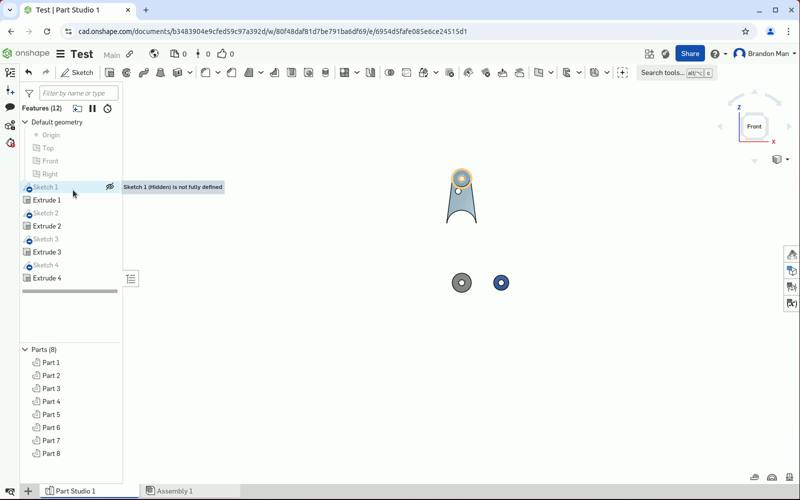
click(73, 189)
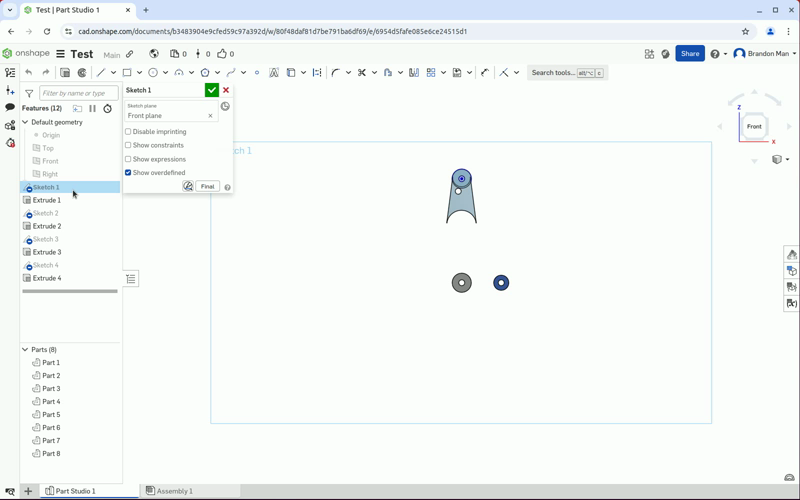
mouse_move(229, 92)
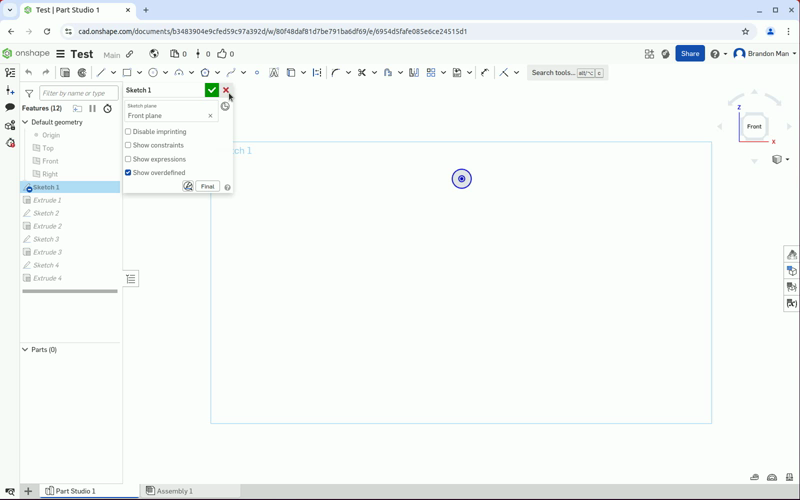
click(229, 92)
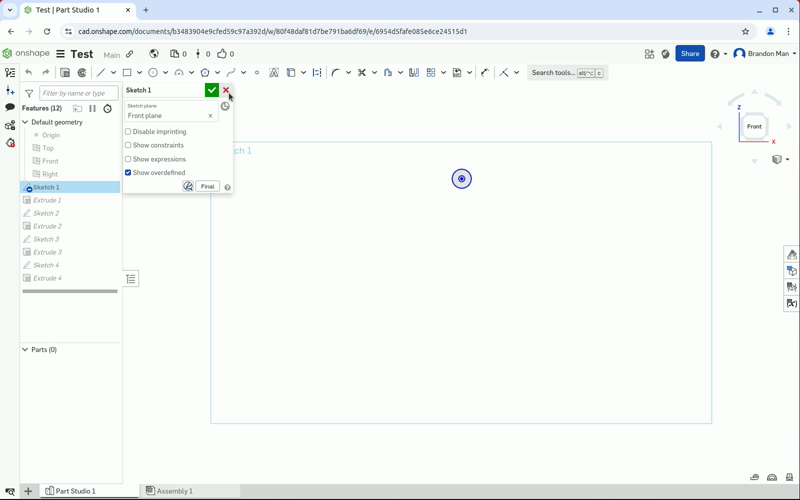
key(shift+s)
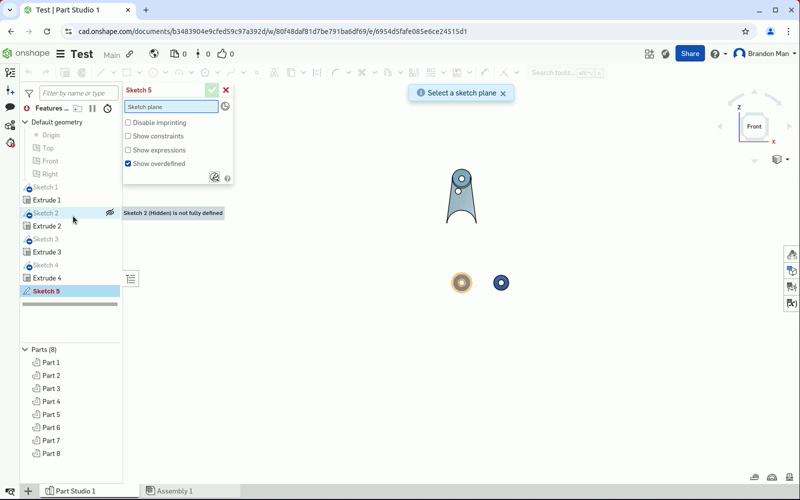
scroll(3)
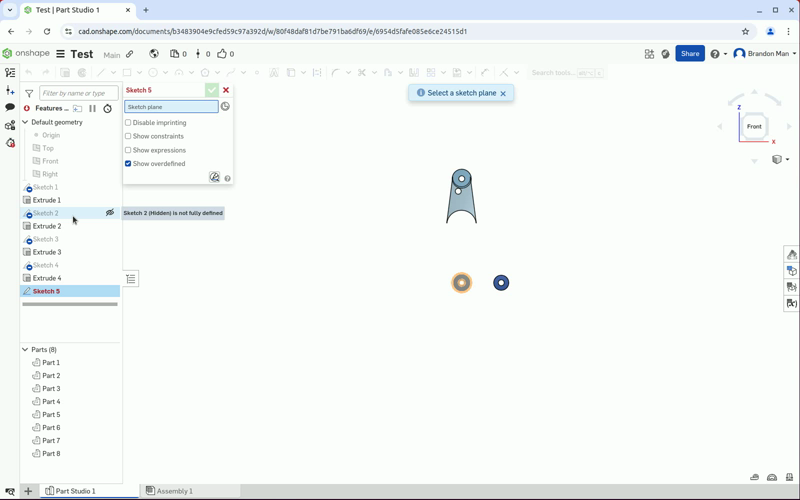
mouse_move(73, 163)
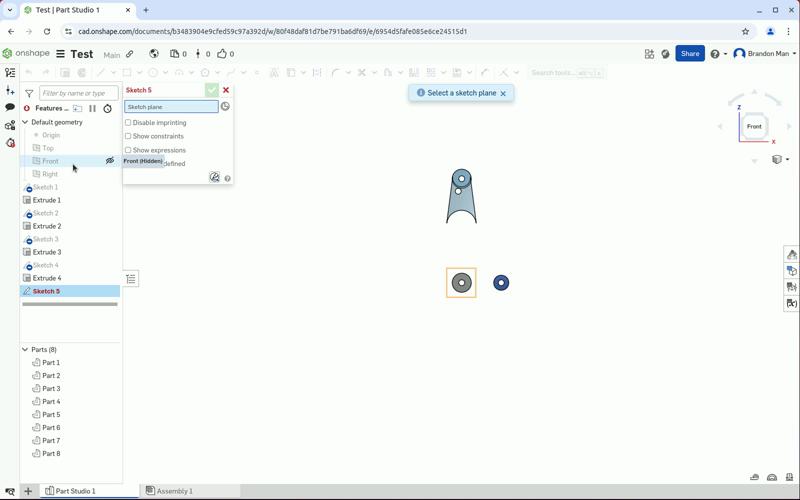
click(73, 163)
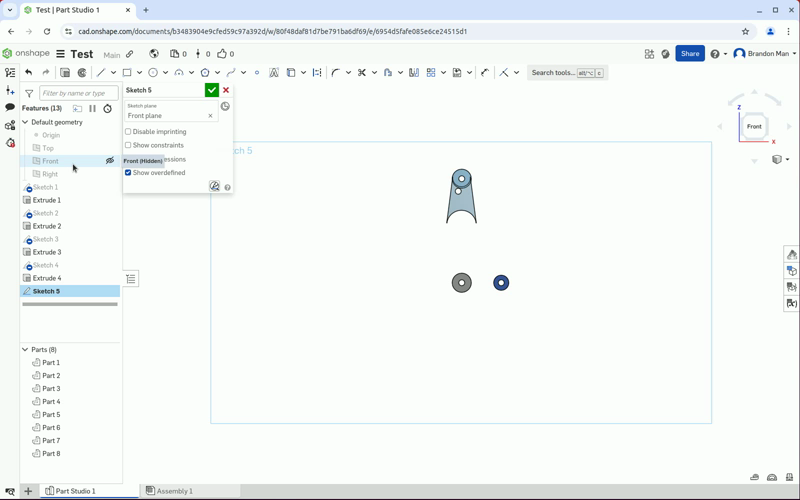
mouse_move(73, 352)
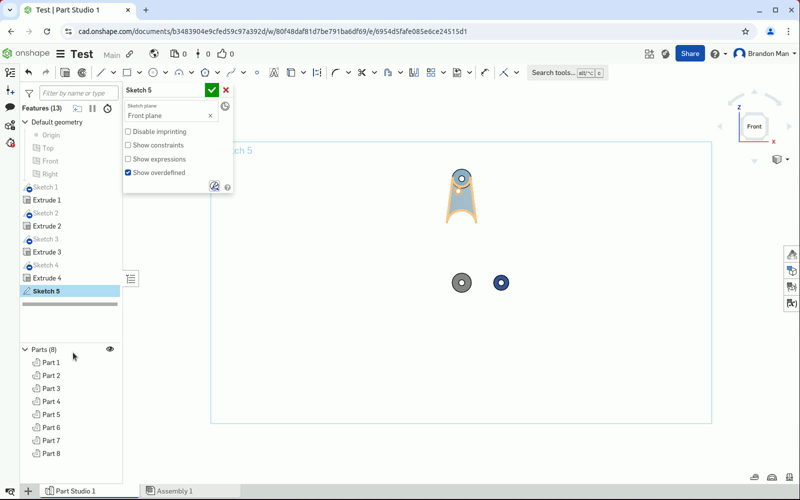
key(y)
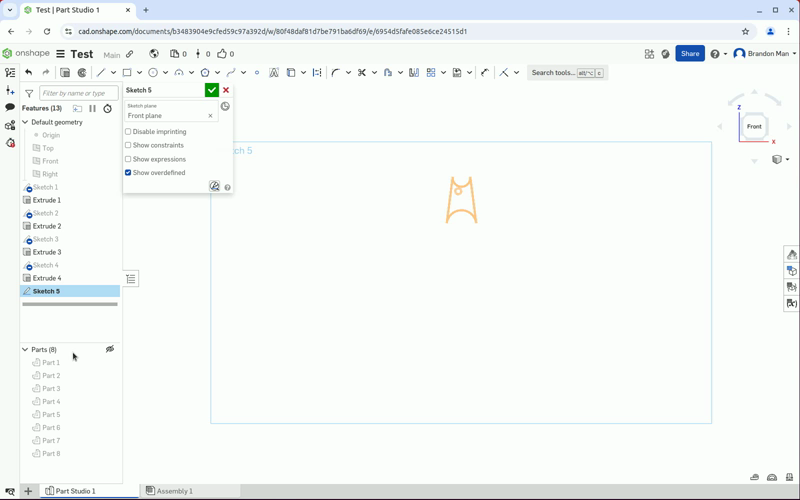
key(c)
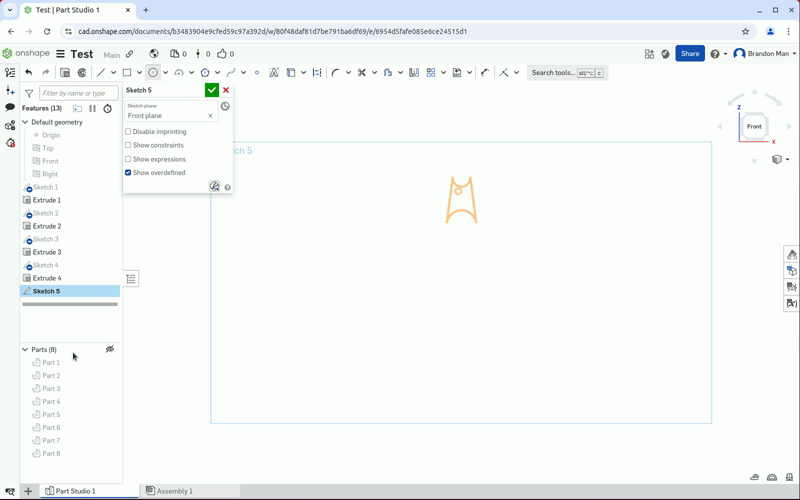
key_down(shift)
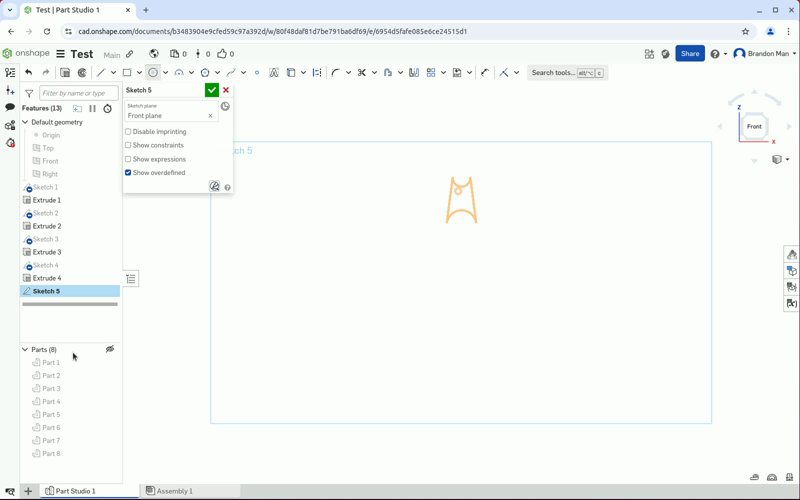
mouse_move(461, 225)
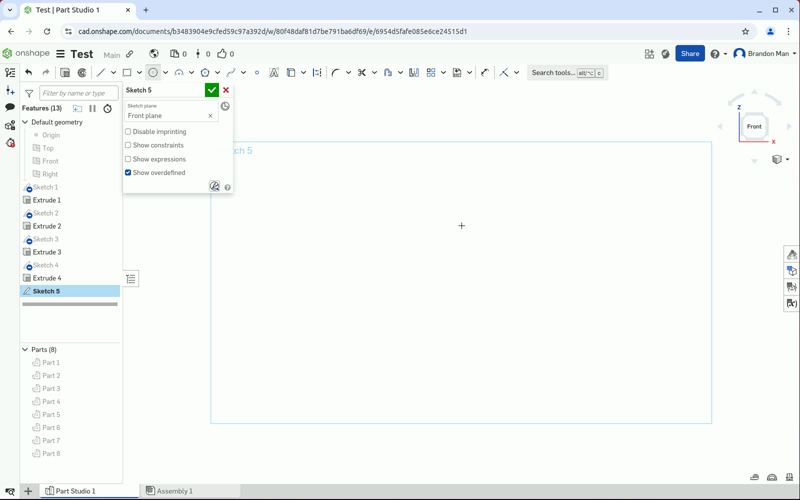
click(461, 225)
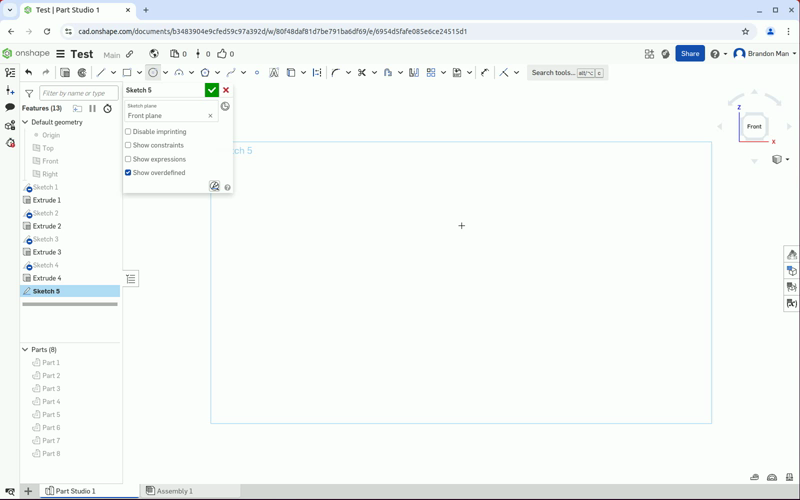
key_up(shift)
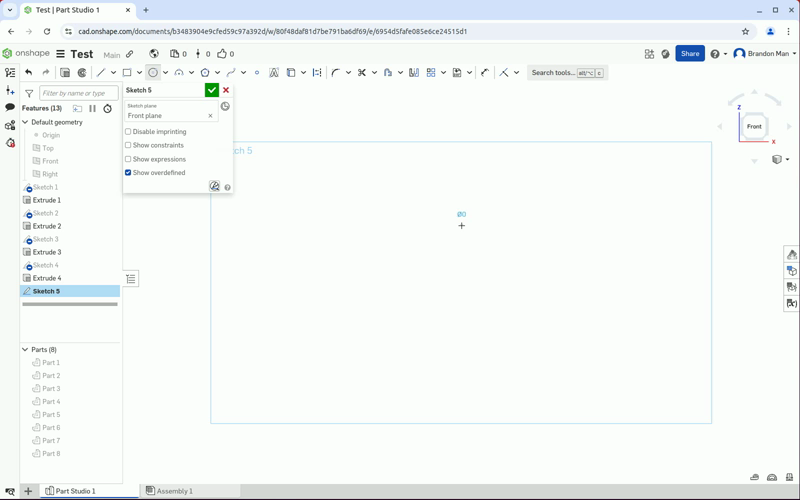
mouse_move(477, 225)
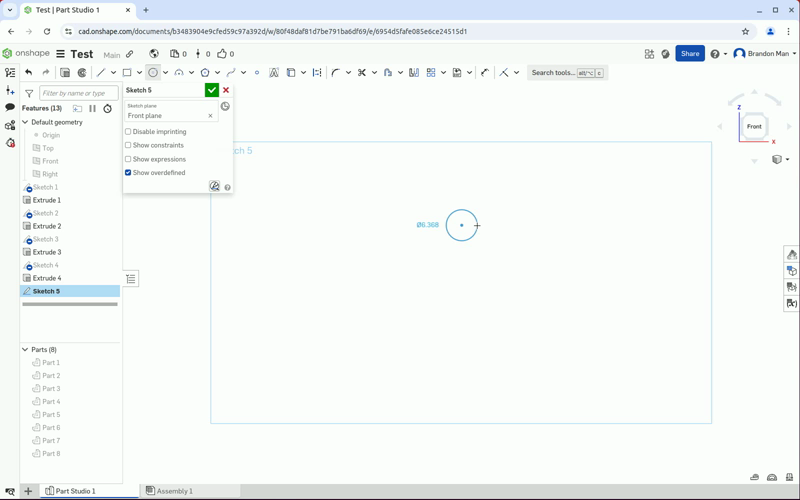
click(477, 225)
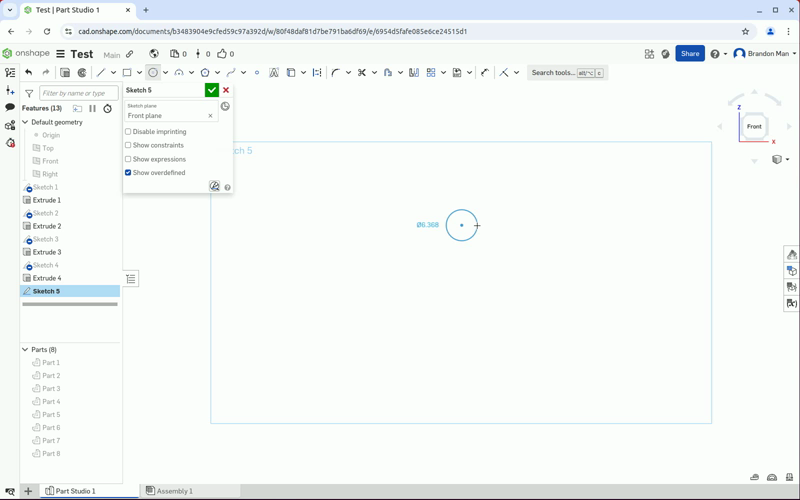
key(esc)
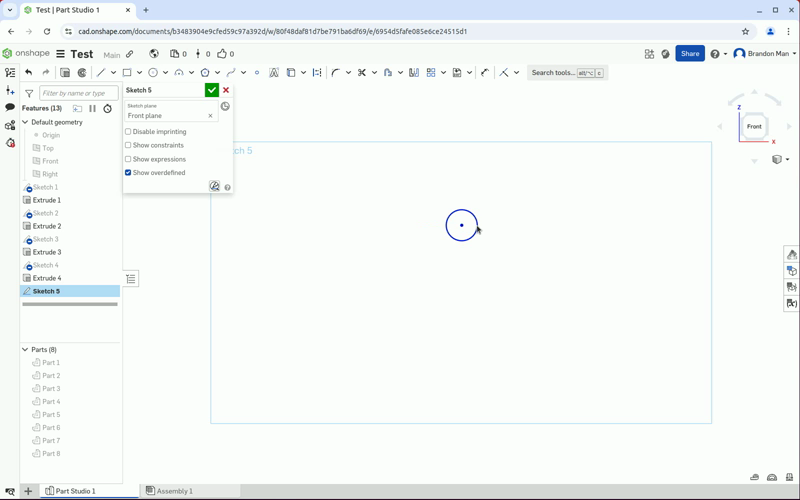
key(c)
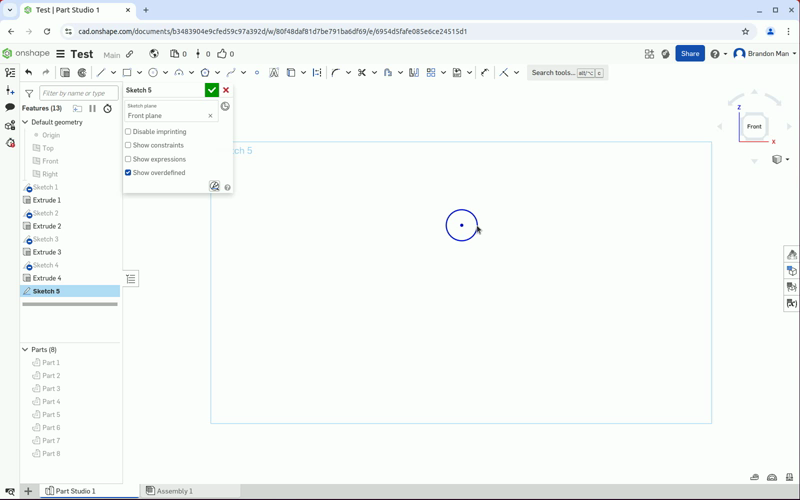
key_down(shift)
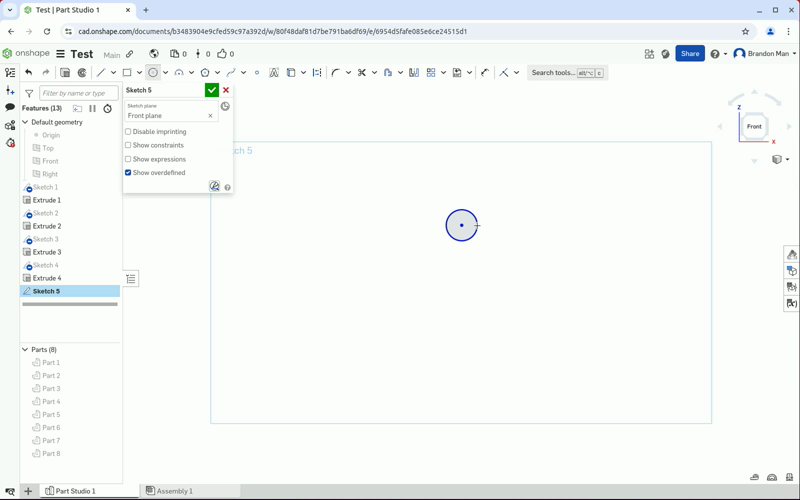
mouse_move(461, 225)
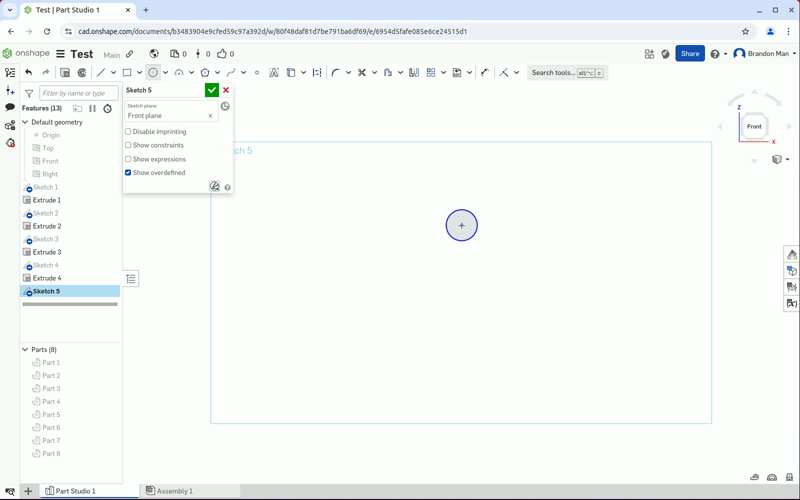
click(461, 225)
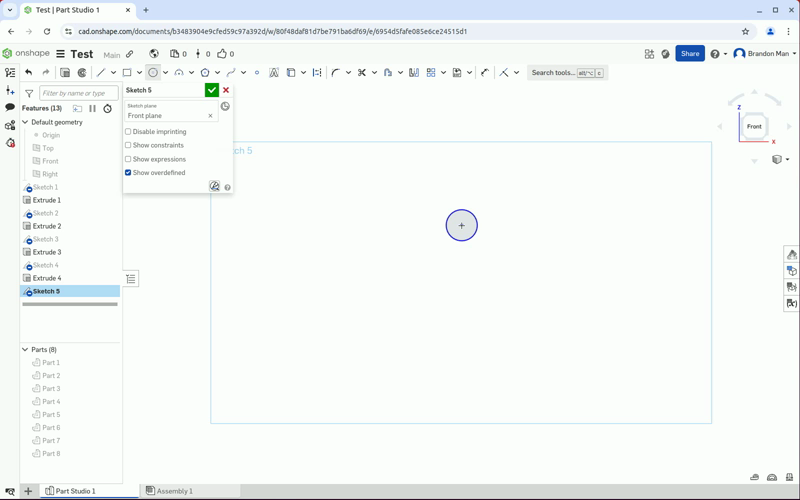
key_up(shift)
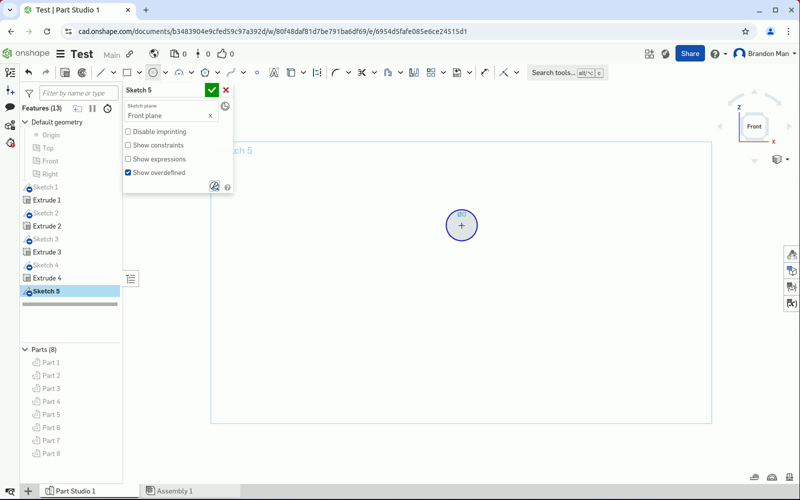
mouse_move(465, 225)
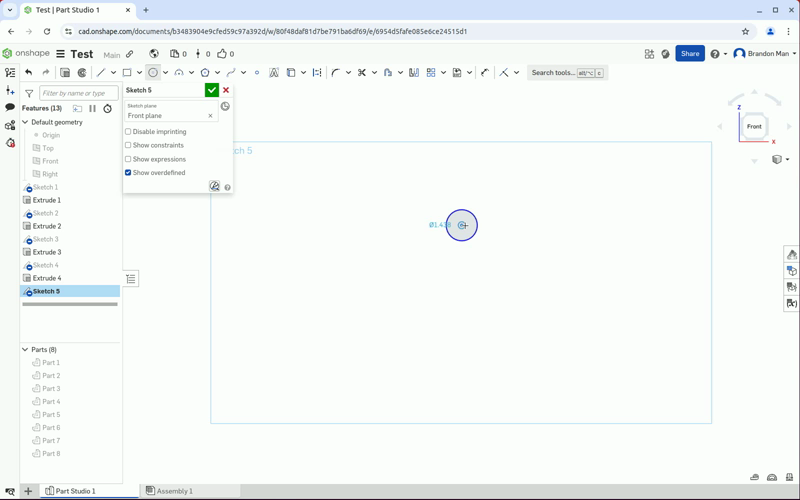
scroll(6)
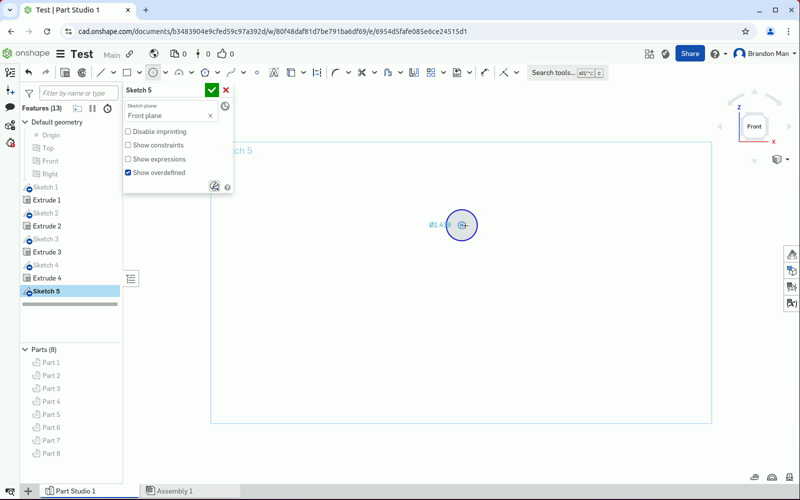
scroll(6)
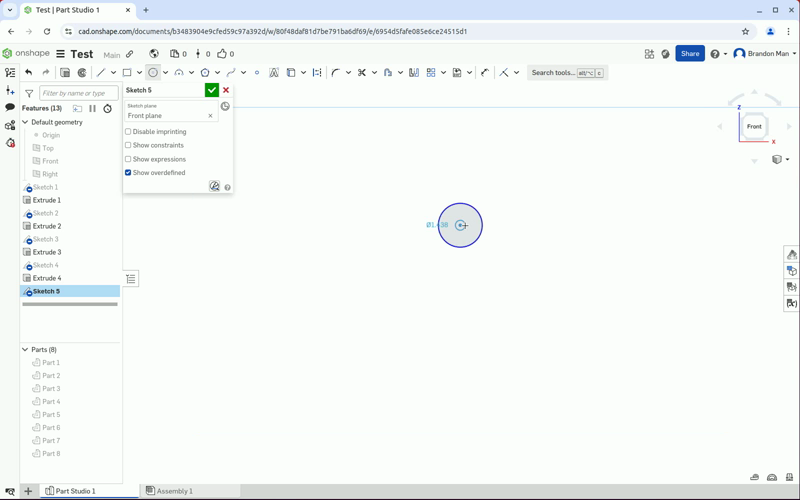
scroll(6)
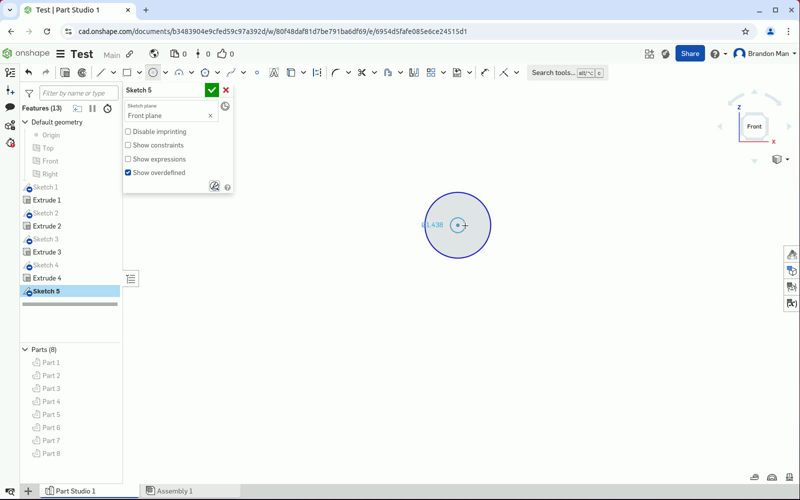
scroll(6)
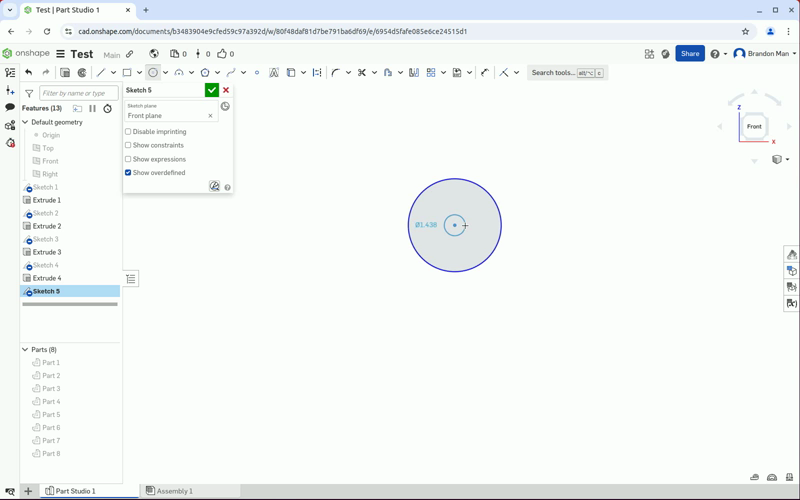
scroll(6)
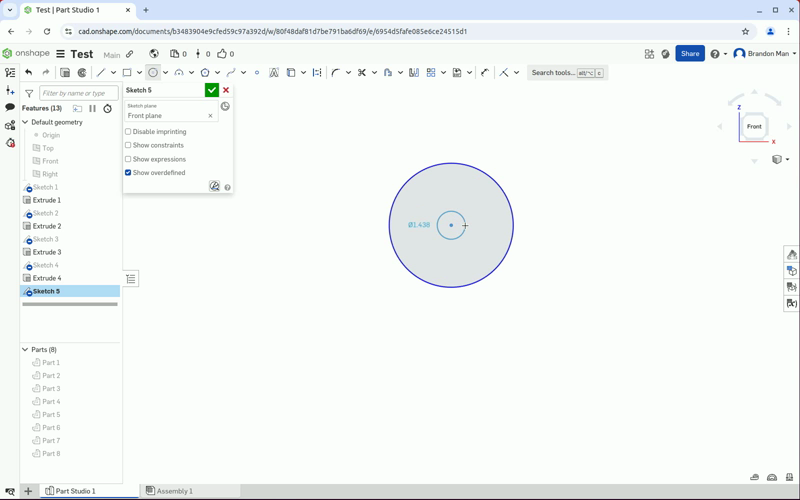
scroll(6)
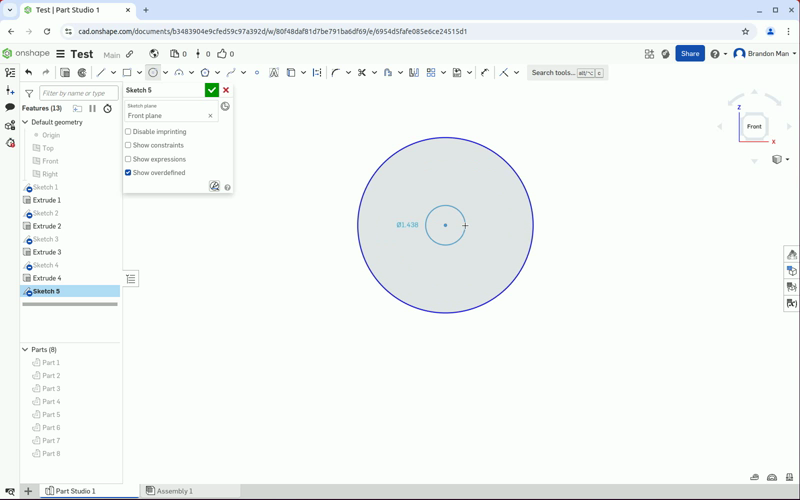
scroll(6)
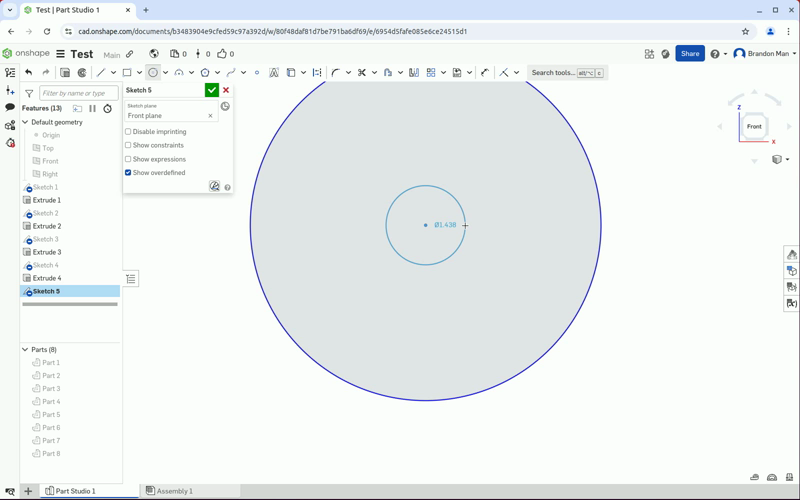
click(465, 225)
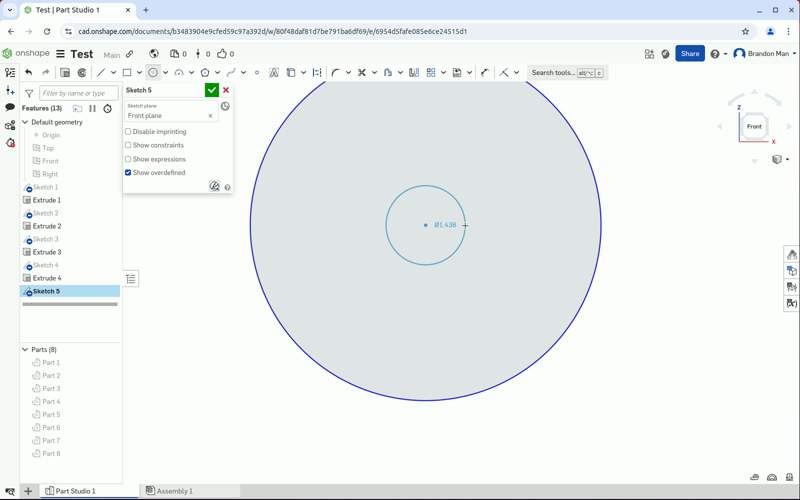
scroll(-6)
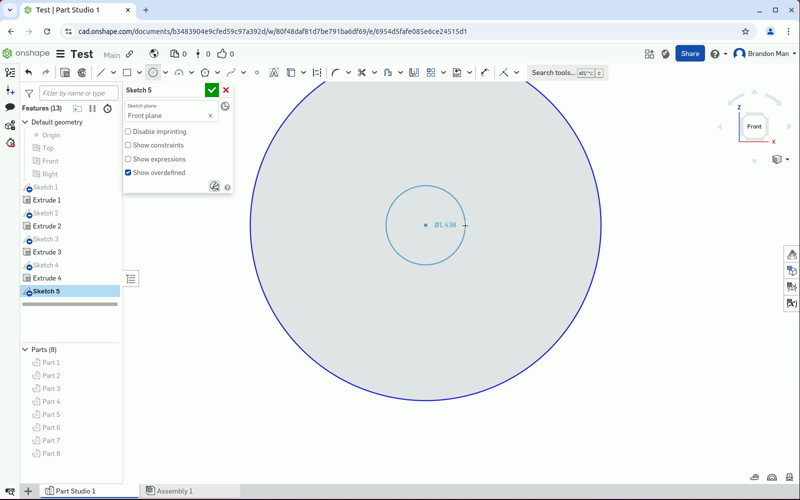
scroll(-6)
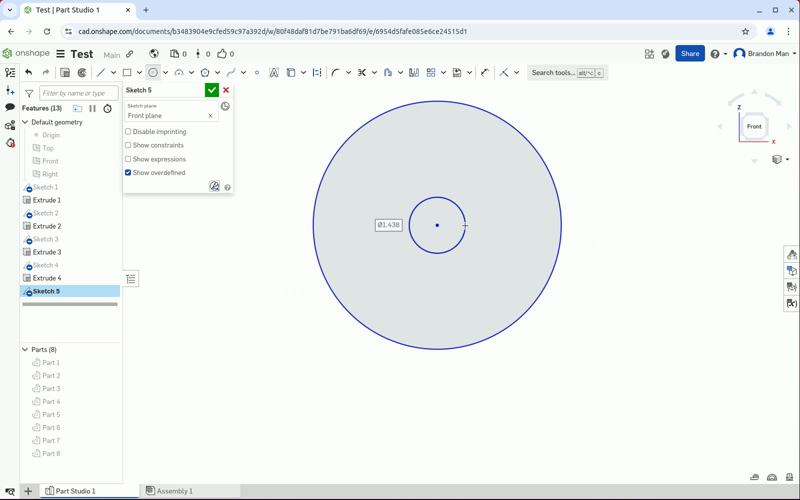
scroll(-6)
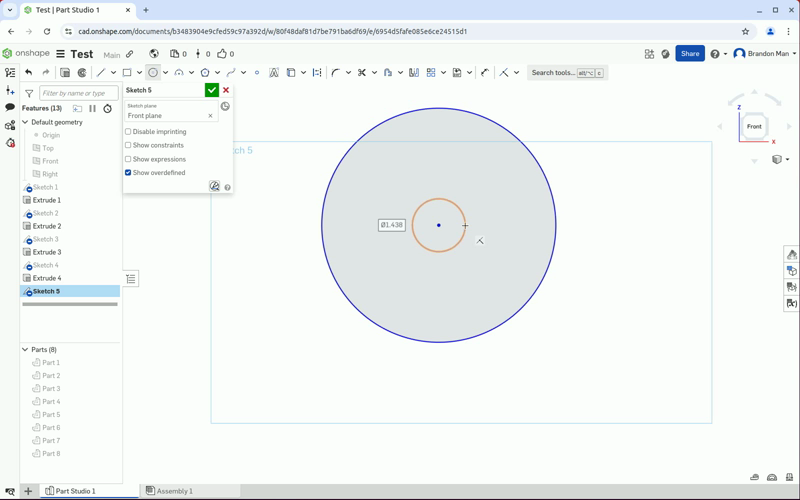
scroll(-6)
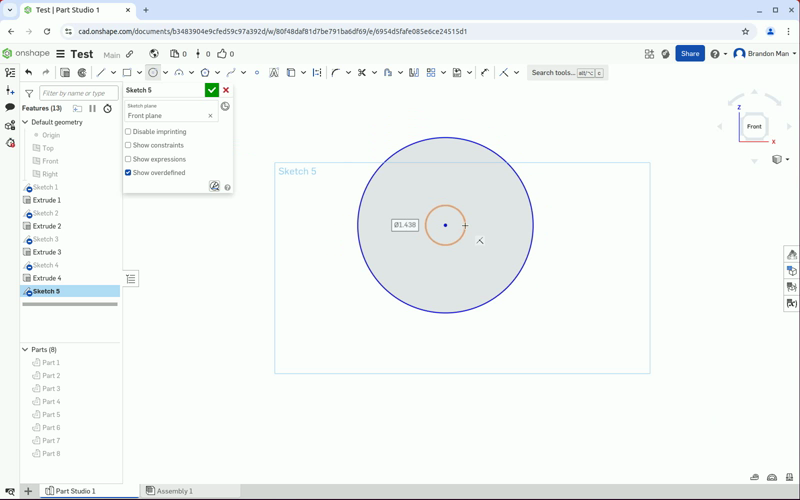
scroll(-6)
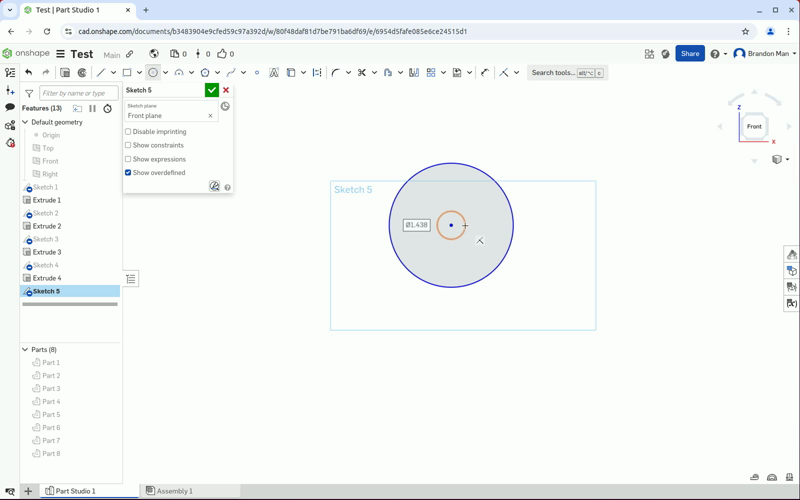
scroll(-6)
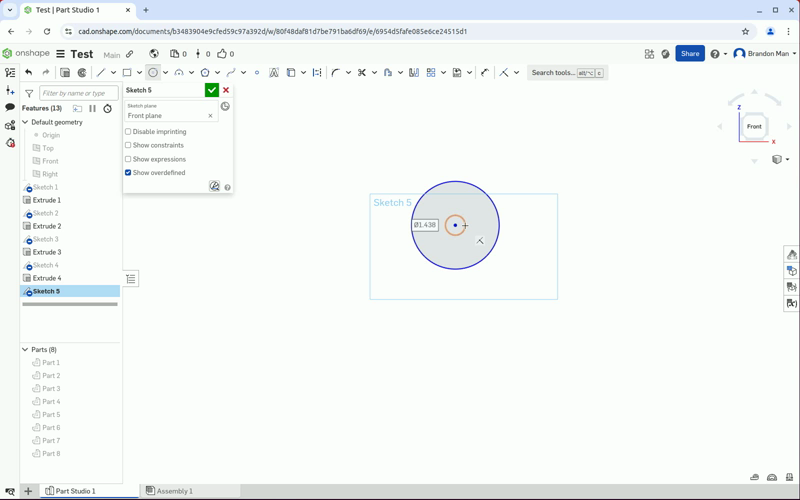
scroll(-6)
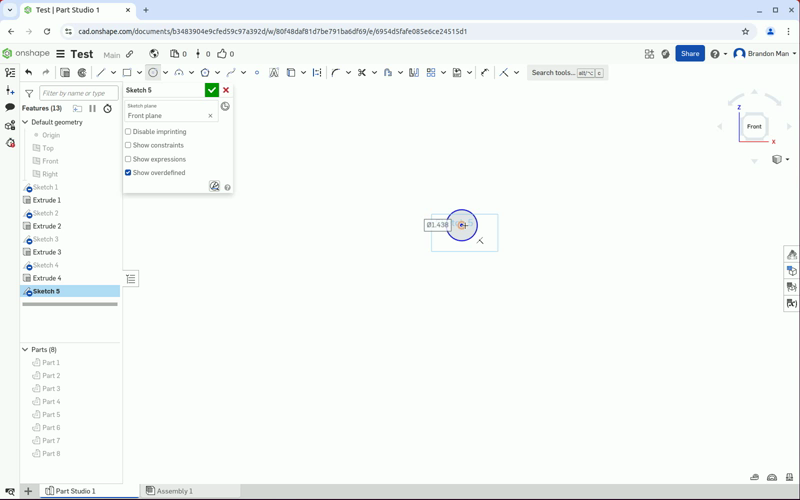
key(esc)
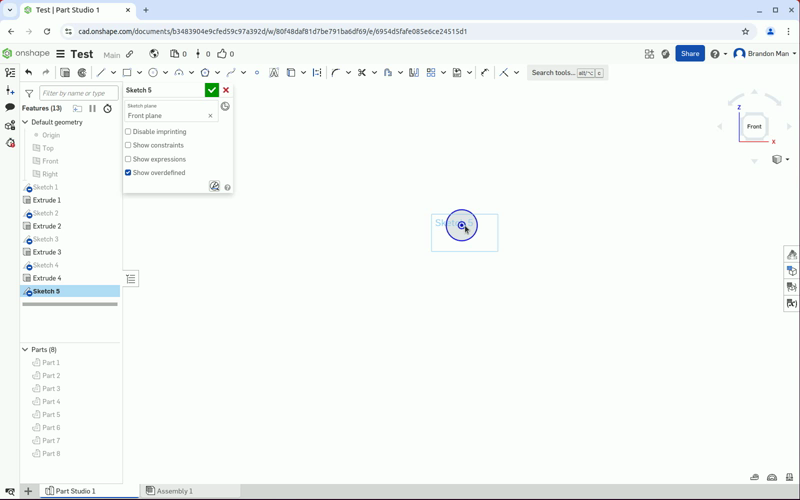
mouse_move(454, 215)
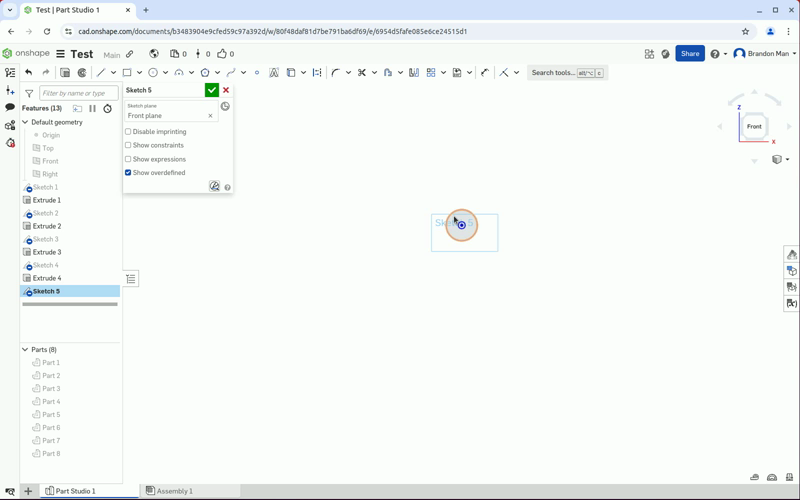
scroll(6)
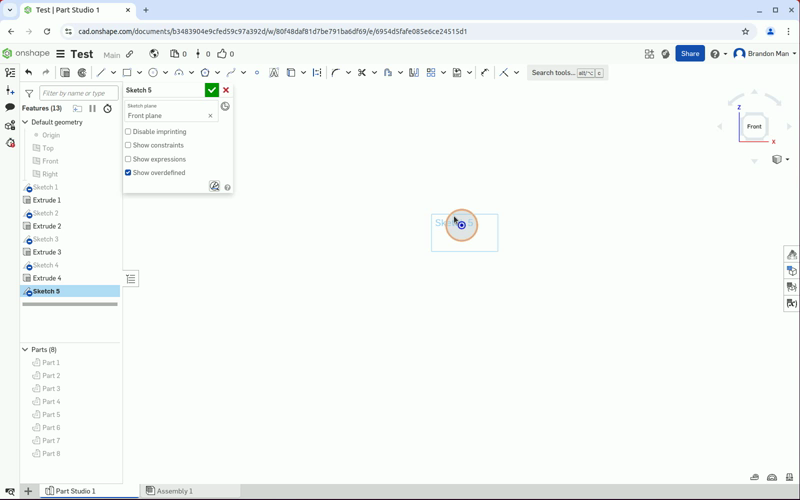
scroll(6)
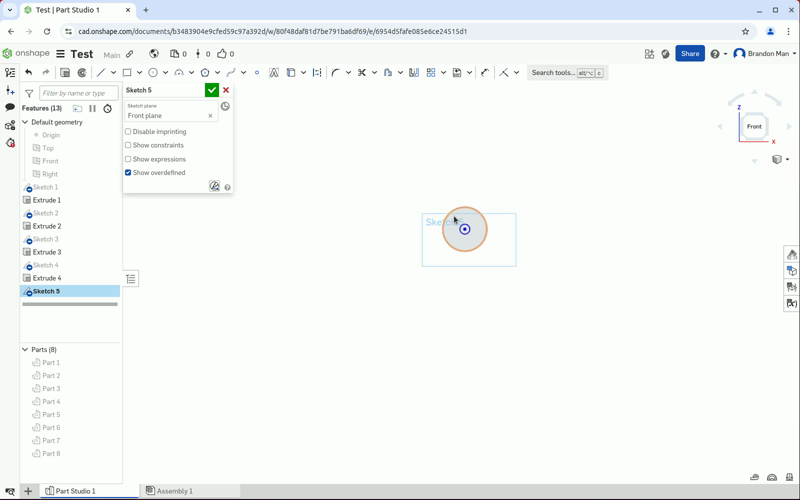
scroll(6)
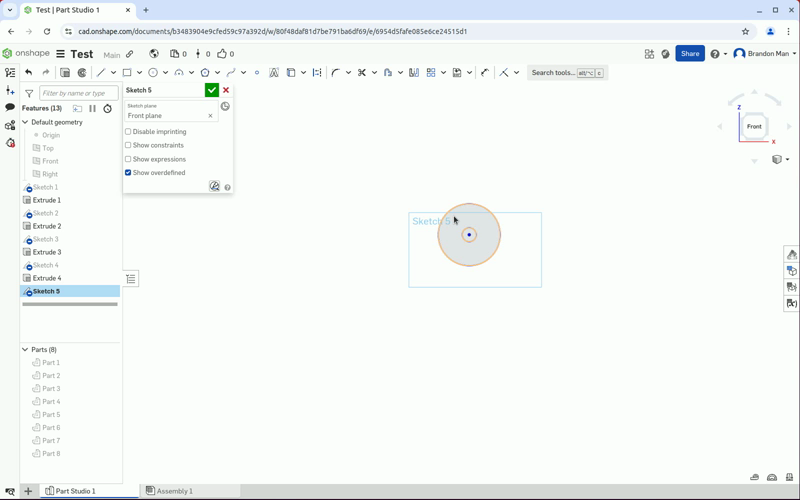
scroll(6)
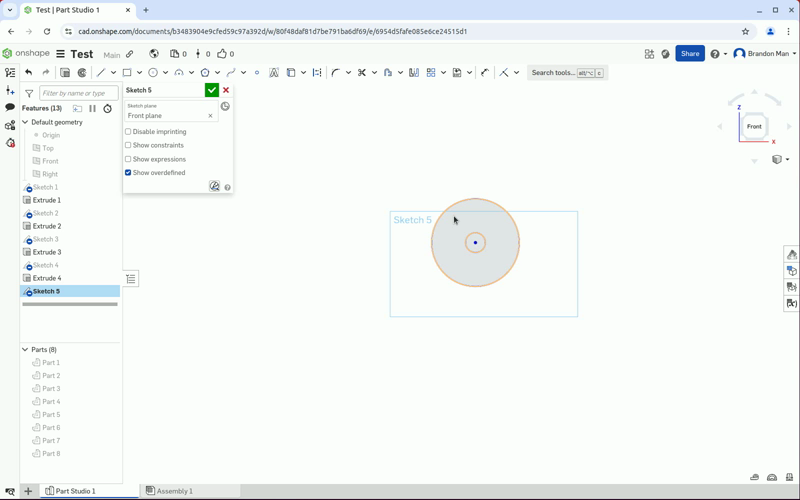
scroll(6)
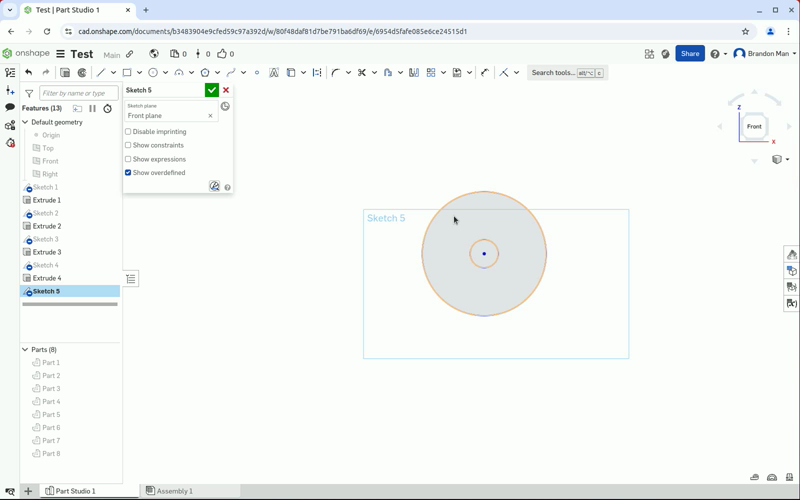
scroll(6)
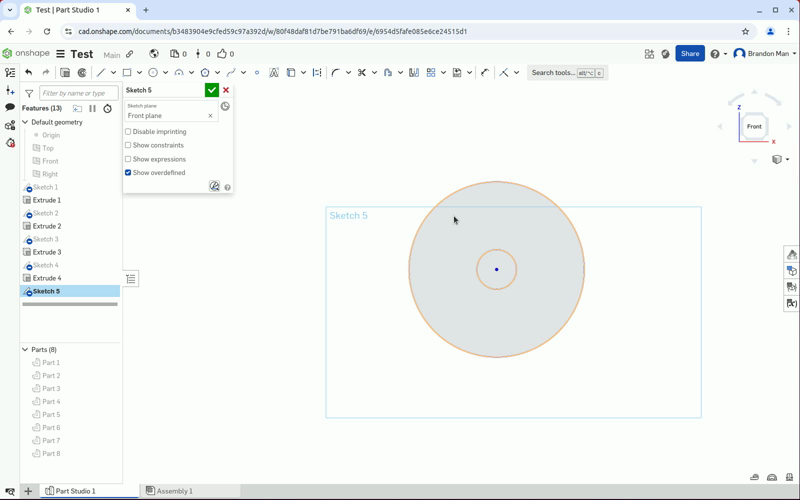
scroll(6)
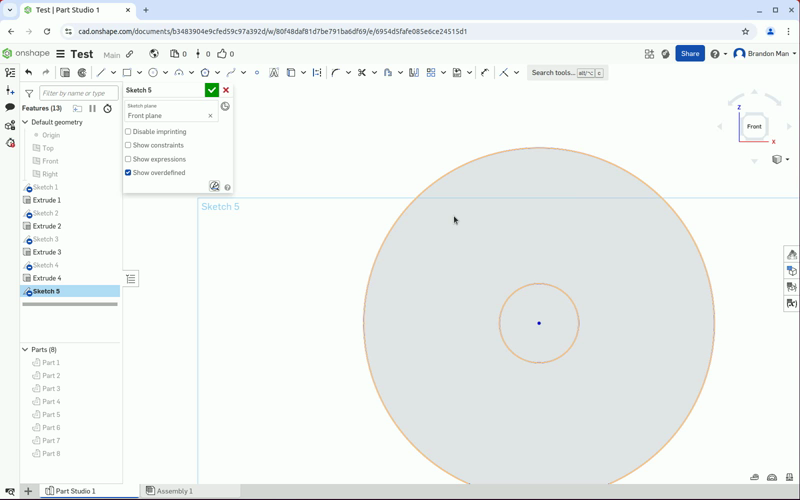
click(454, 215)
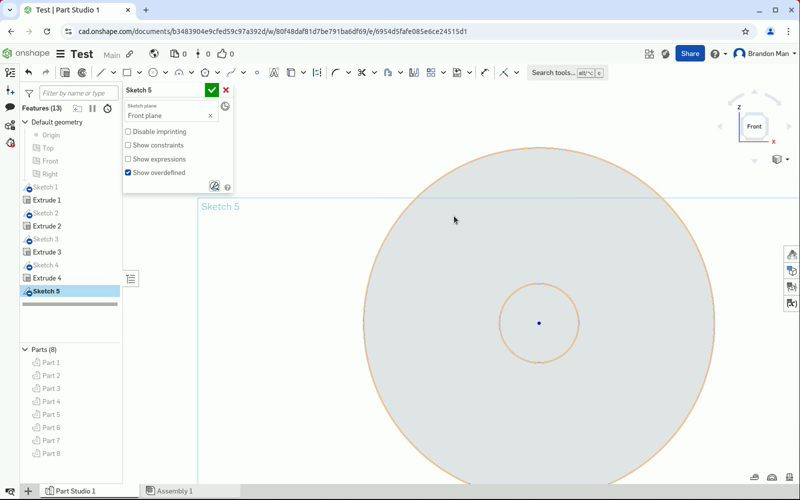
scroll(-6)
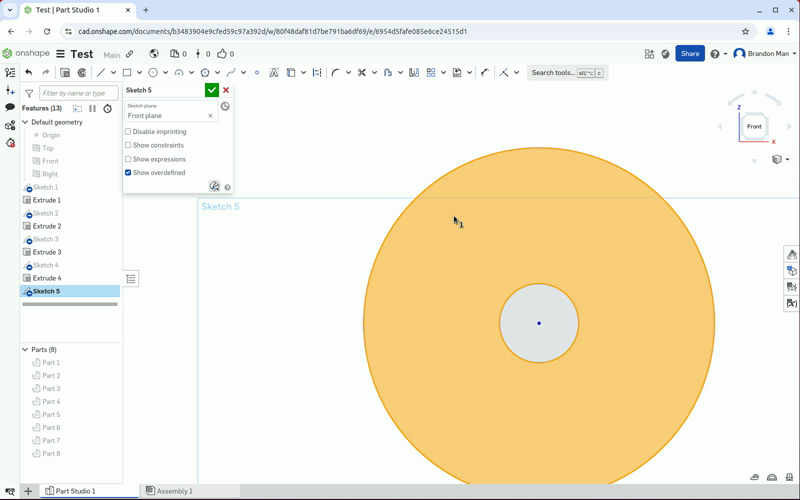
scroll(-6)
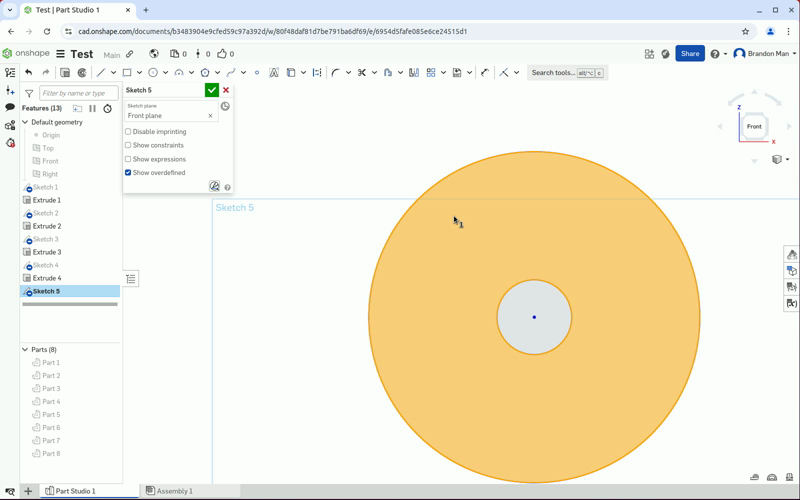
scroll(-6)
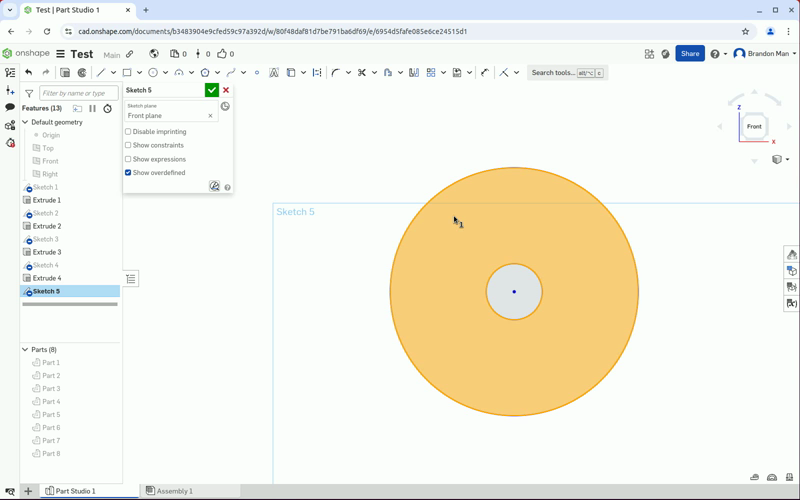
scroll(-6)
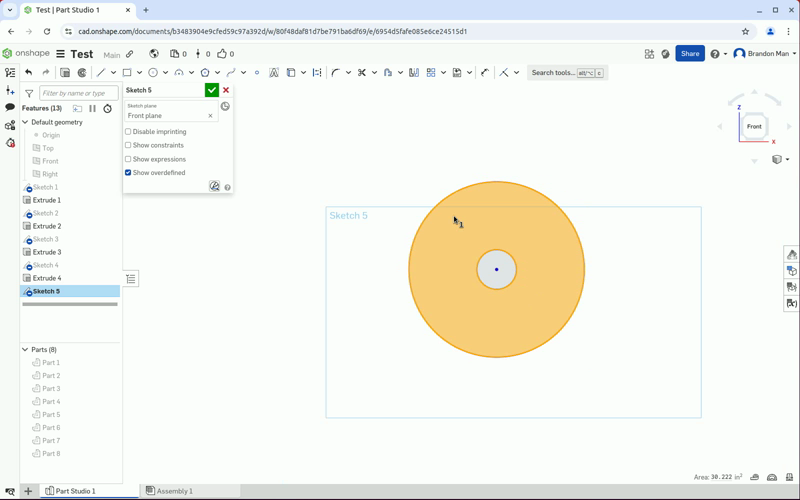
scroll(-6)
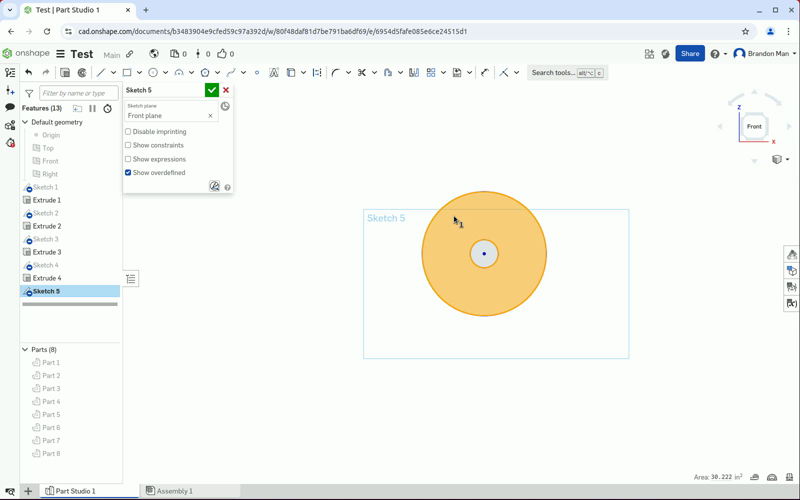
scroll(-6)
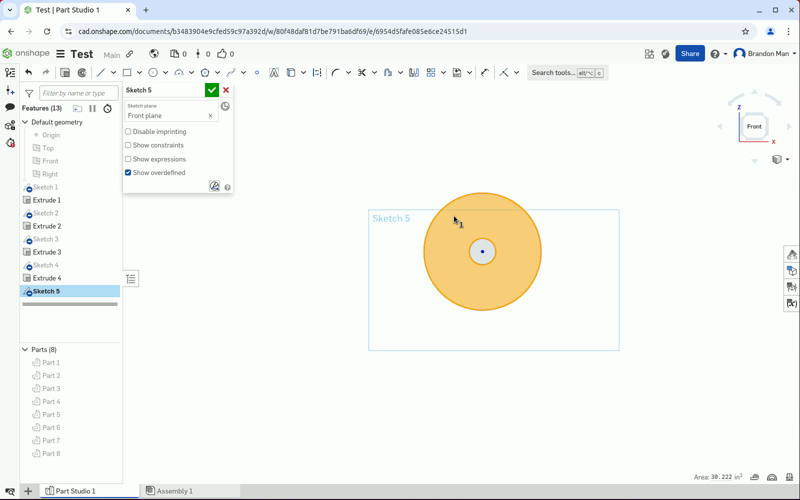
scroll(-6)
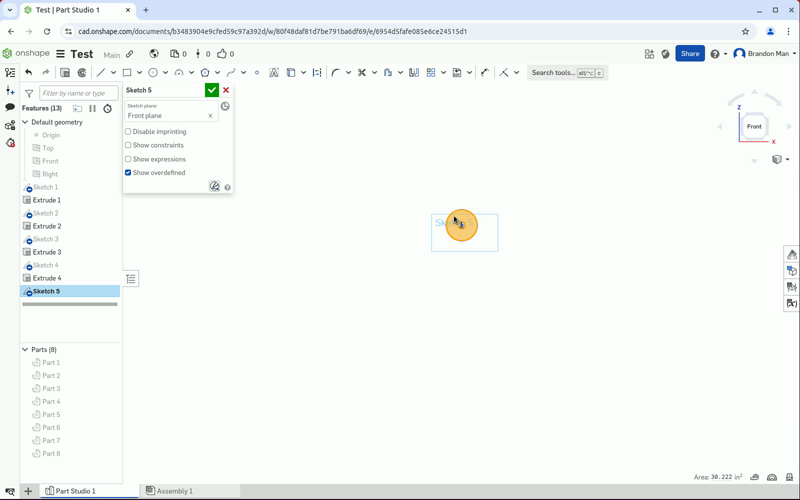
mouse_move(73, 352)
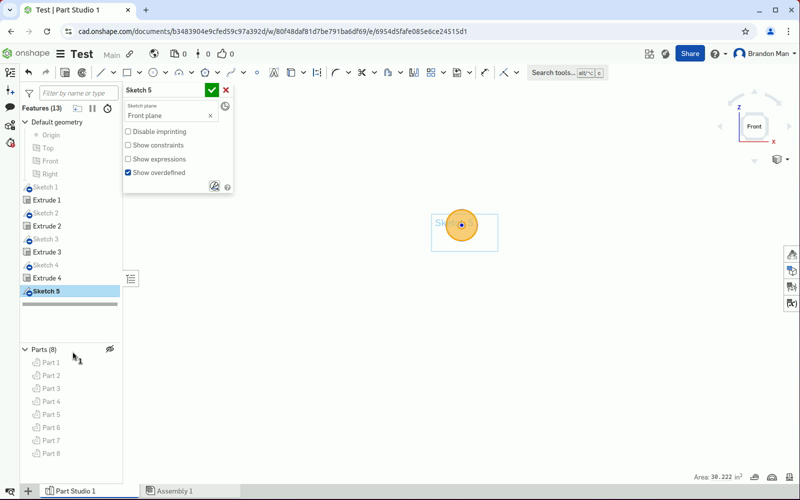
key(shift+y)
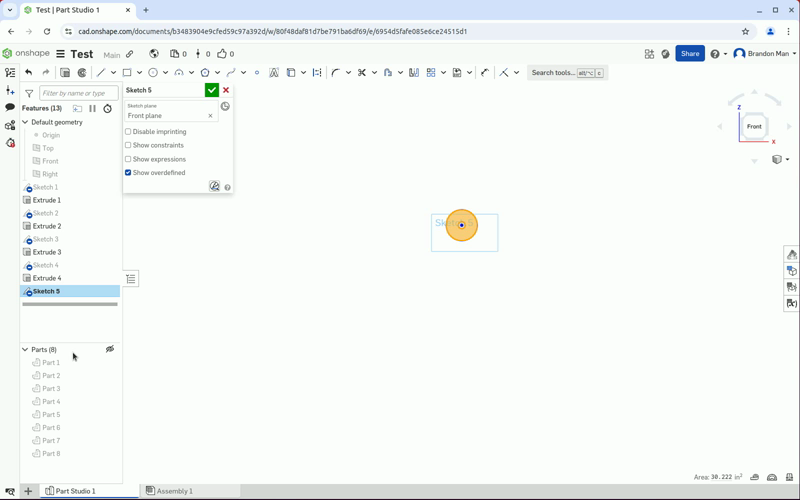
key(shift+e)
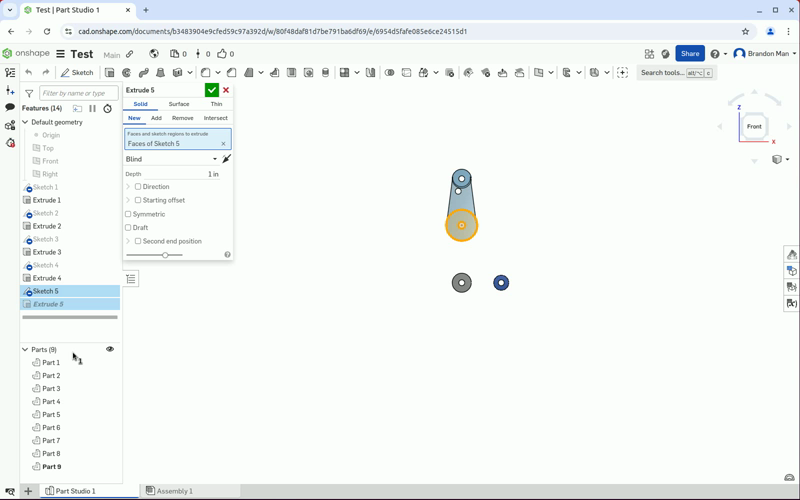
mouse_move(143, 106)
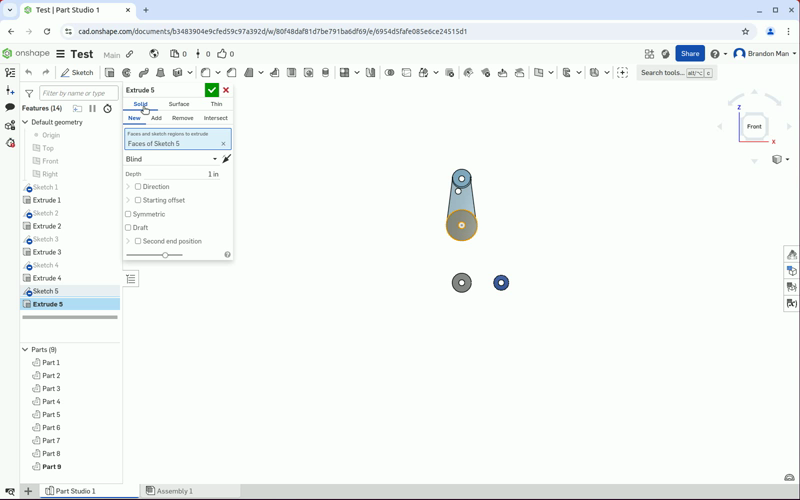
click(143, 106)
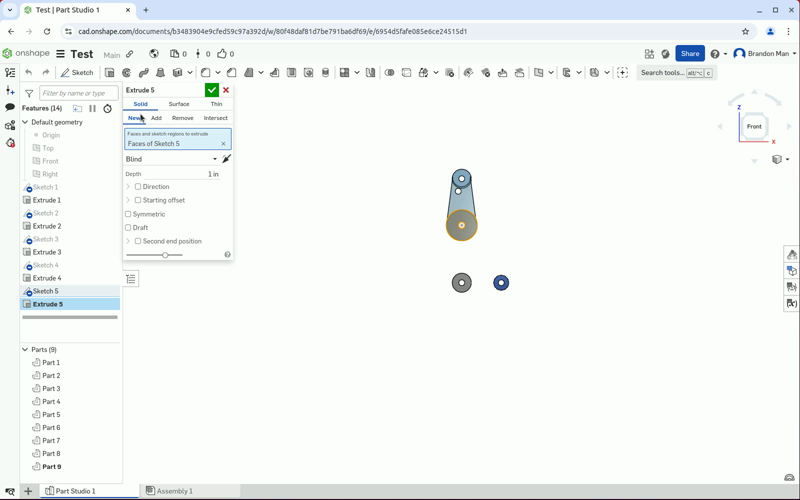
mouse_move(137, 120)
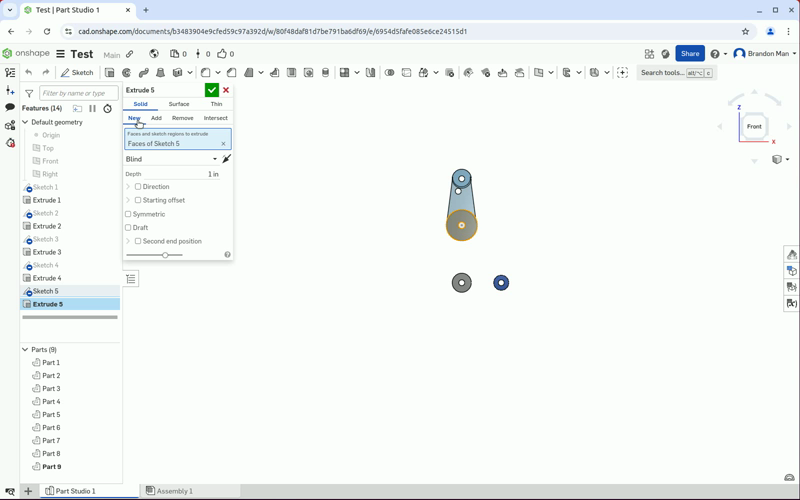
click(137, 120)
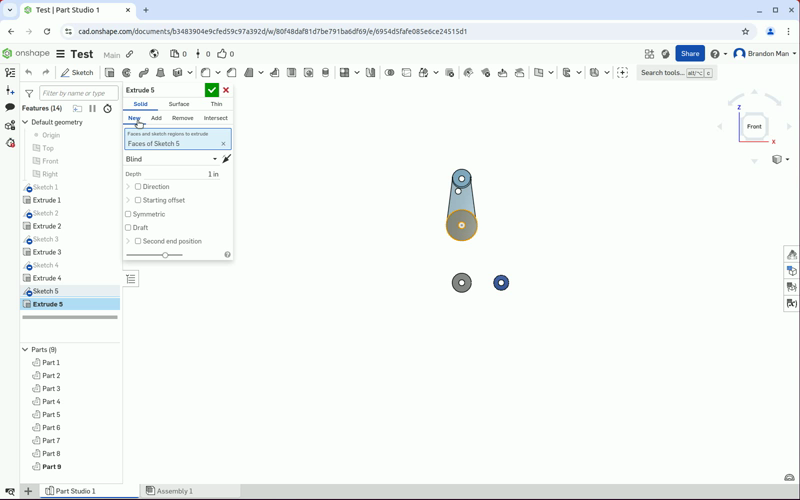
key(tab, 4)
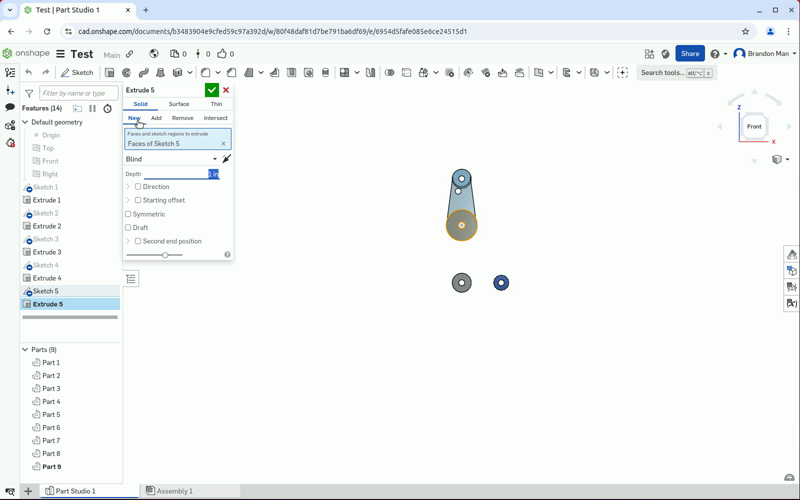
text(0.481)
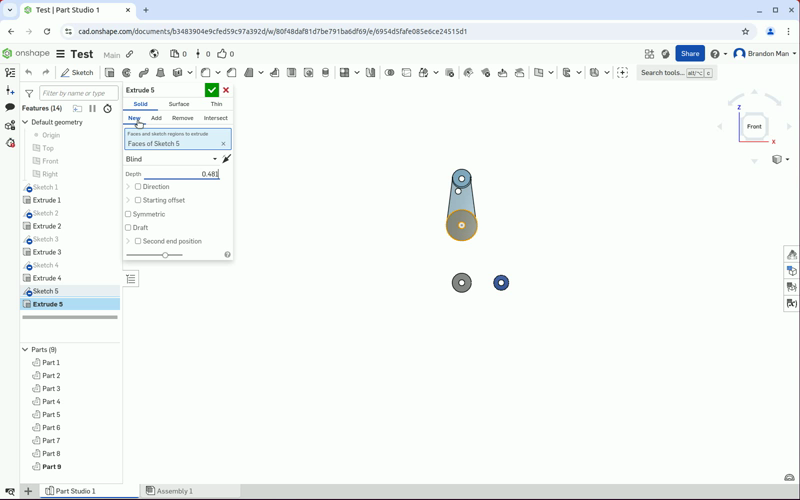
key(enter)
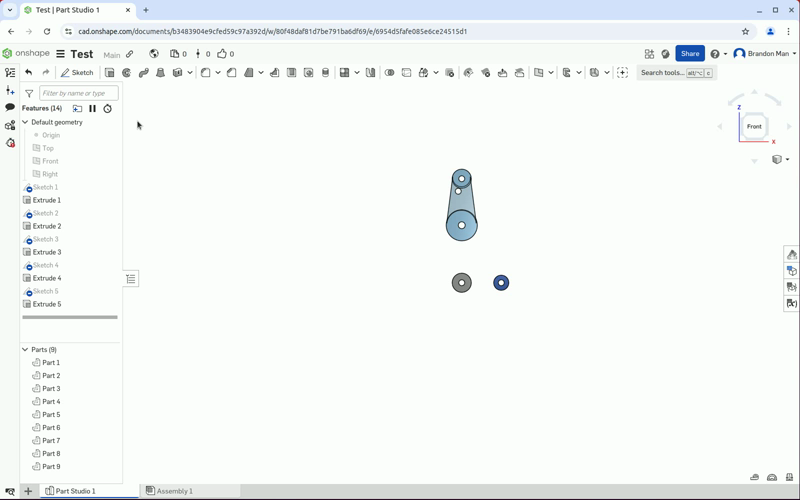
key(shift+h)
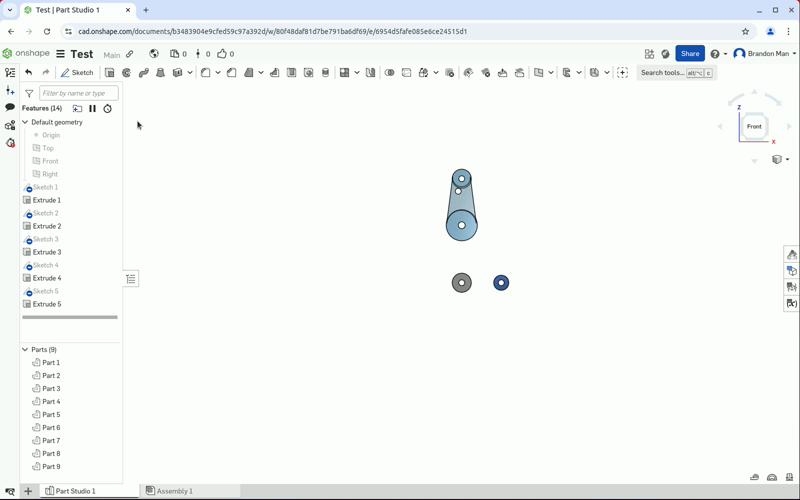
key(shift+h)
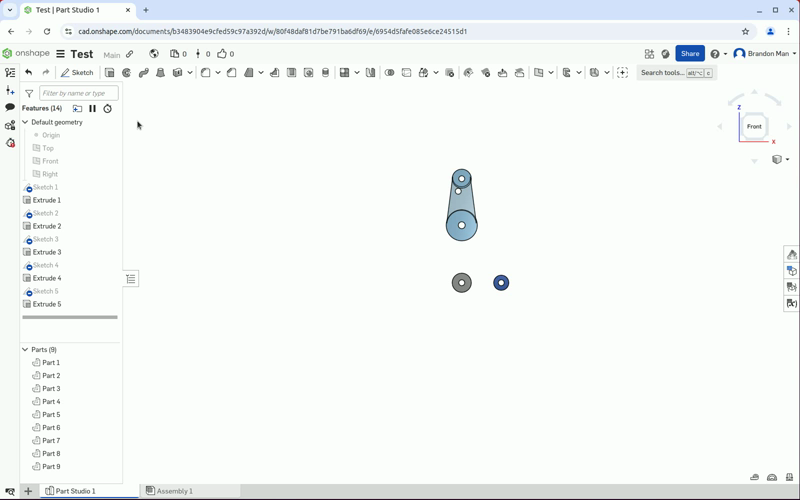
mouse_move(73, 189)
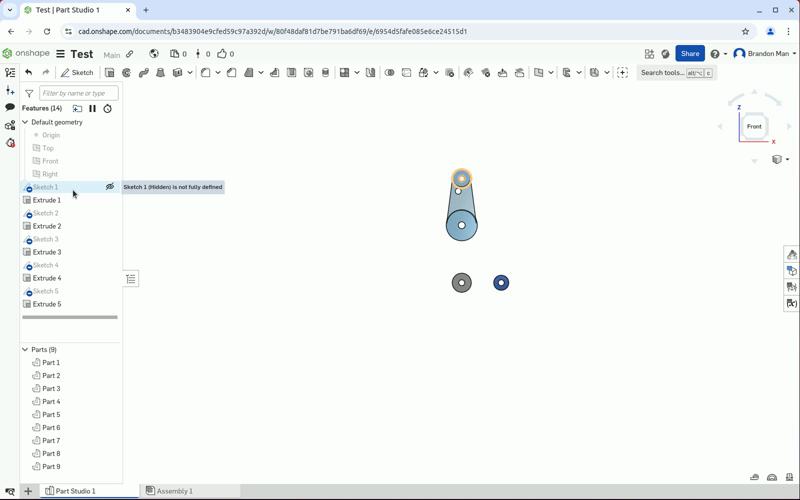
click(73, 189)
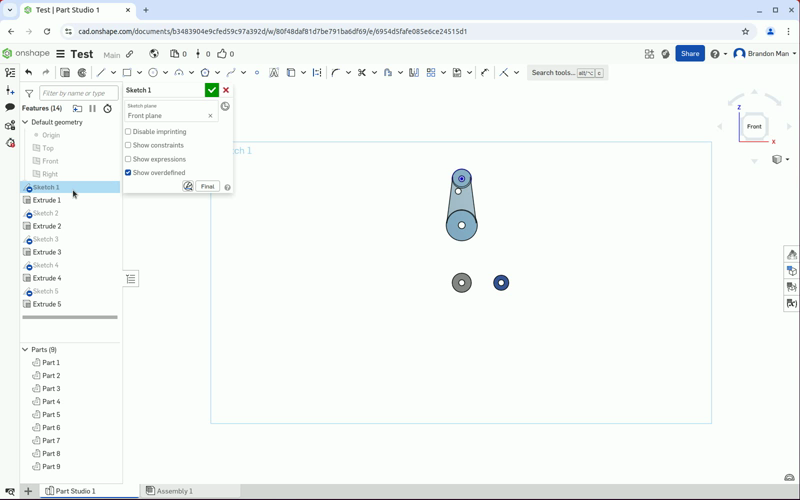
mouse_move(229, 92)
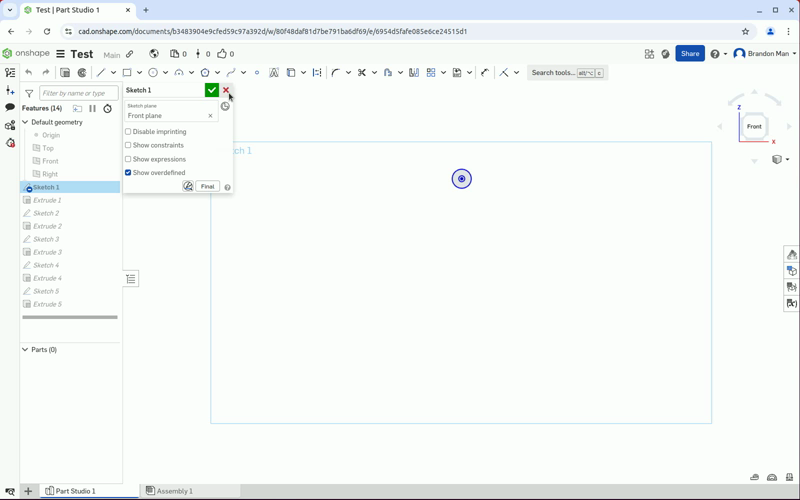
click(229, 92)
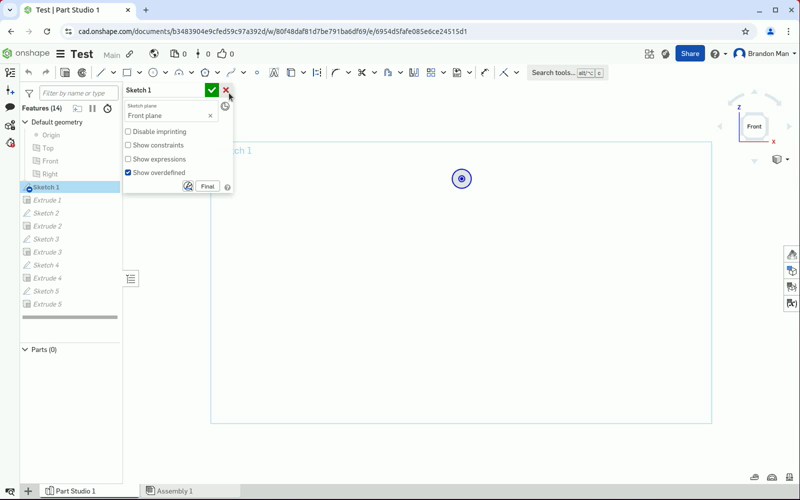
key(shift+s)
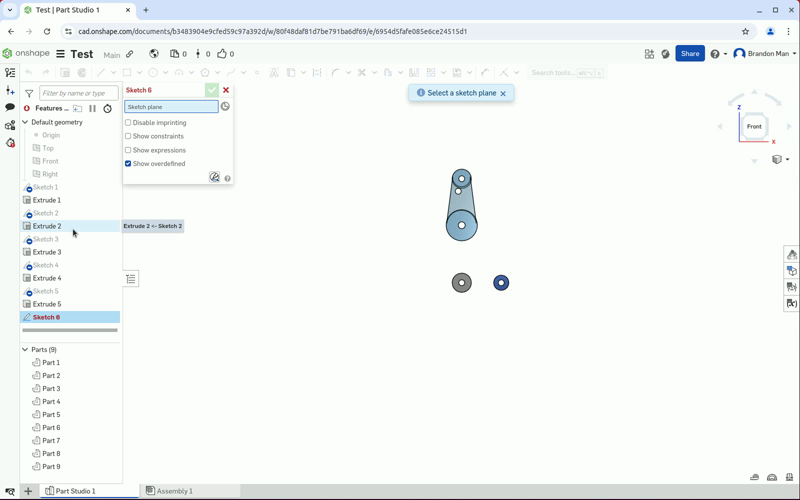
scroll(3)
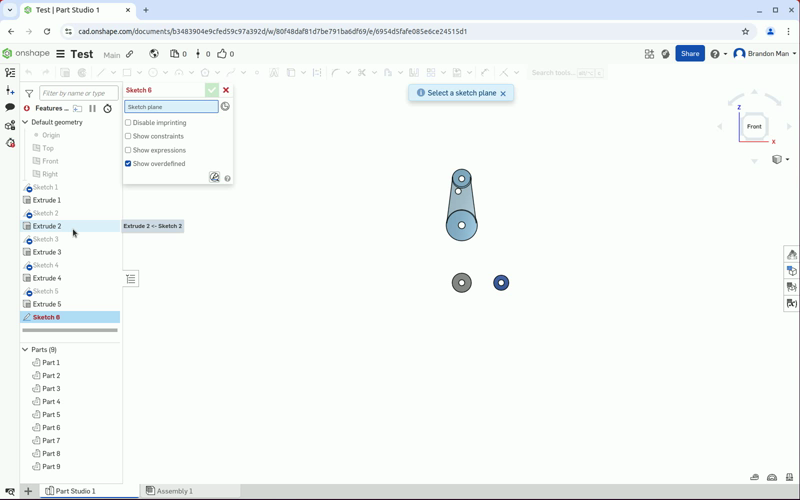
mouse_move(73, 163)
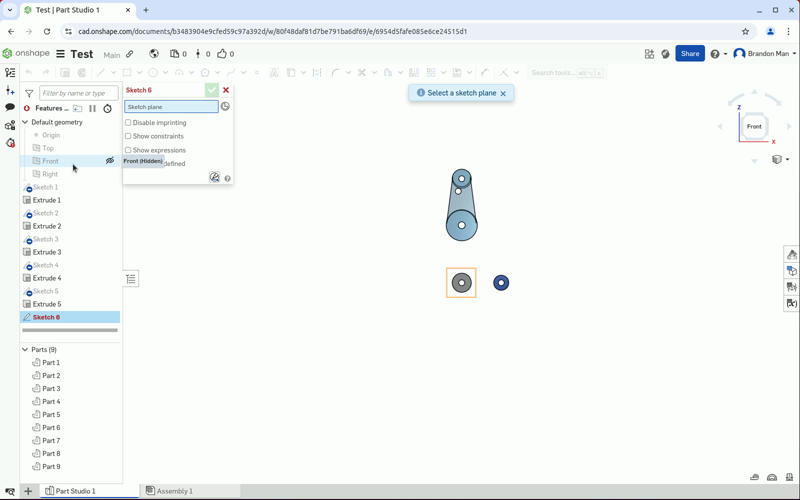
click(73, 163)
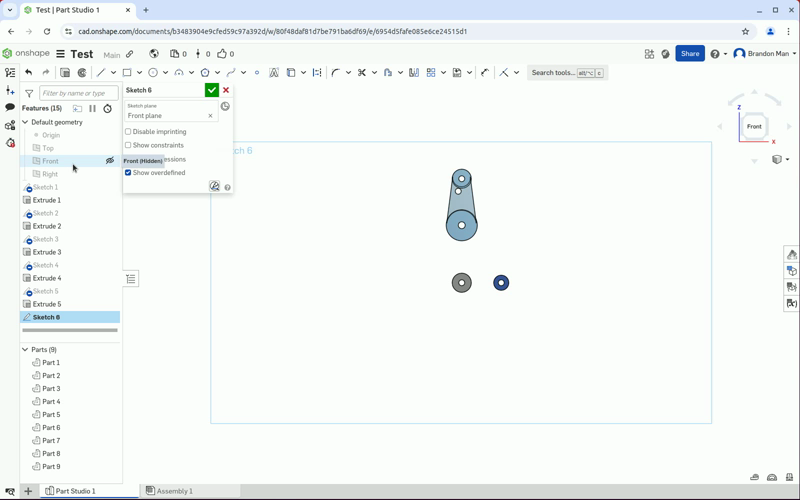
mouse_move(73, 352)
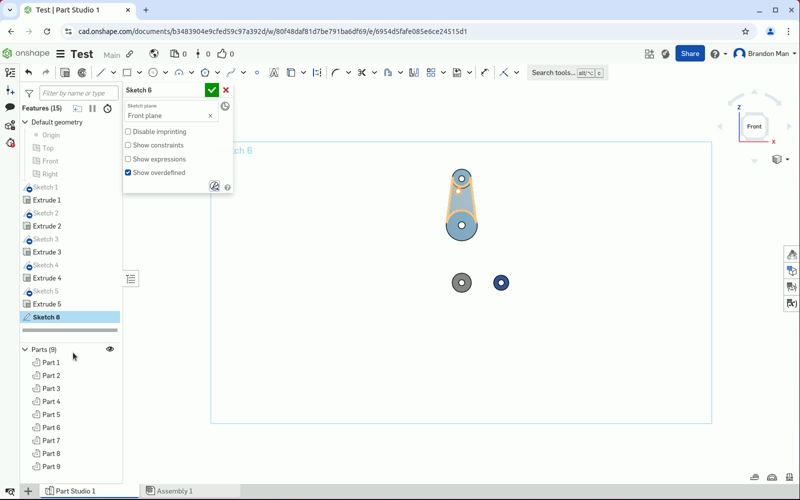
key(y)
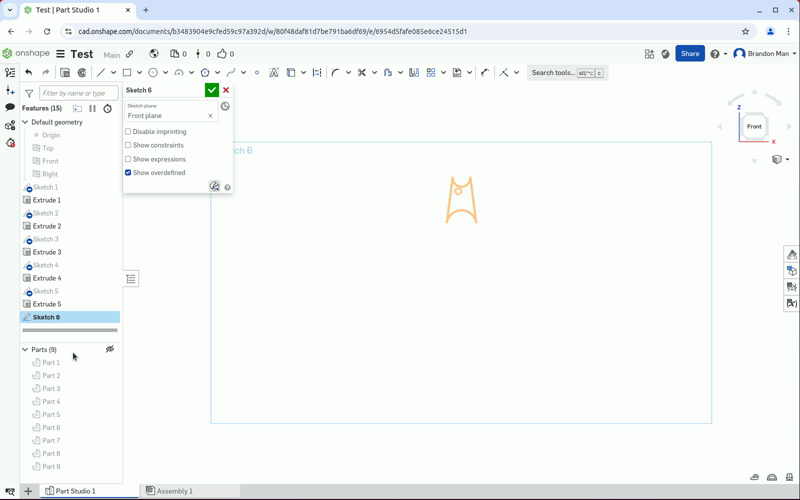
key(l)
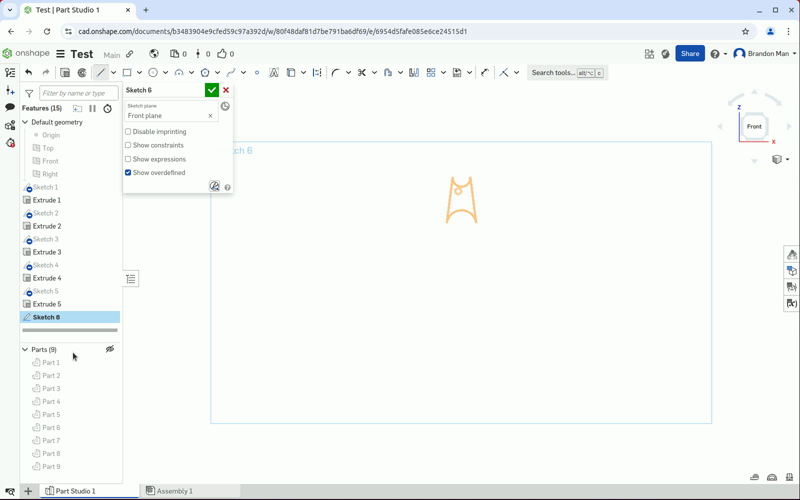
key_down(shift)
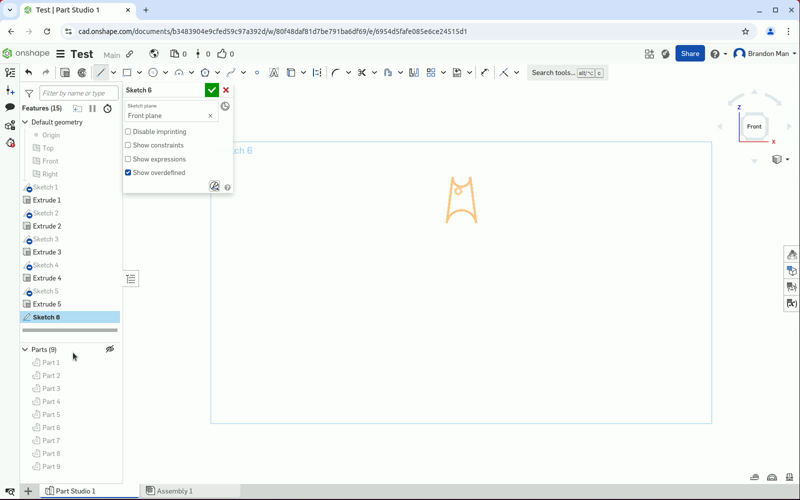
mouse_move(446, 226)
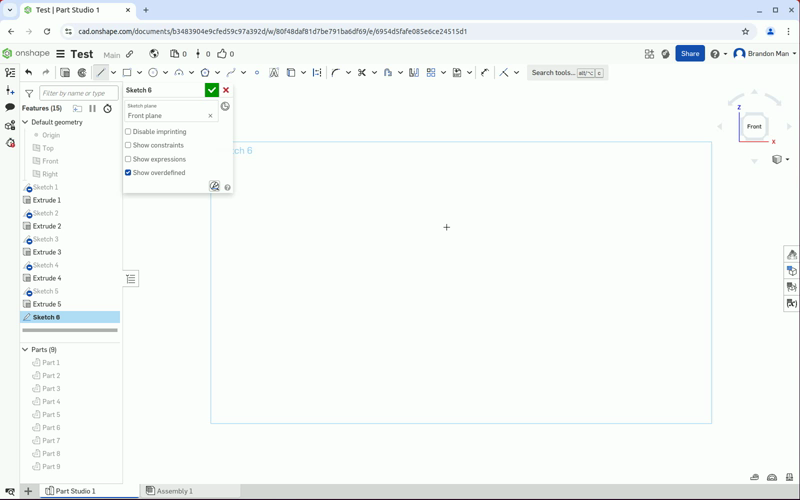
click(446, 226)
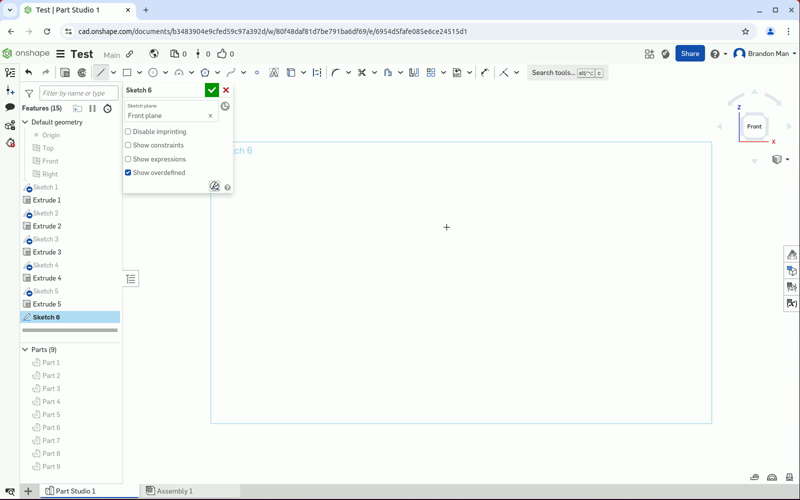
key_up(shift)
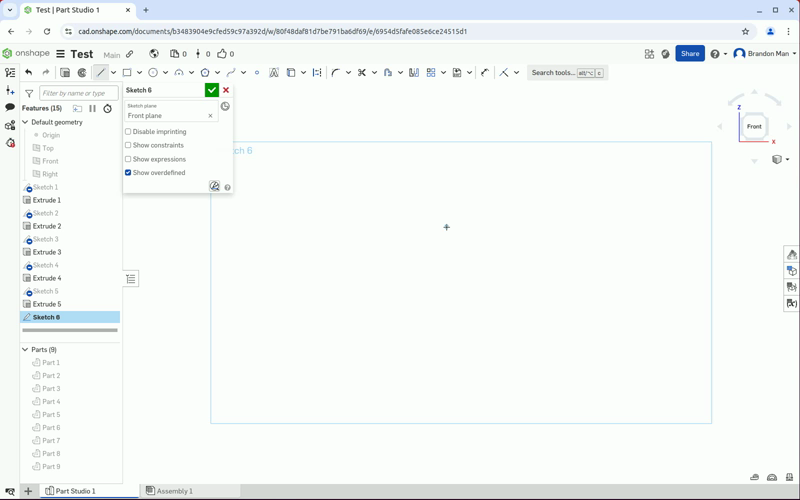
key_down(shift)
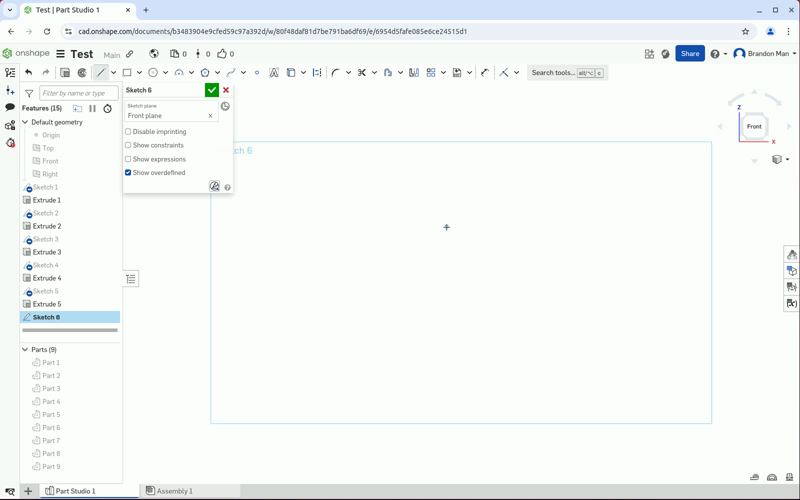
mouse_move(476, 226)
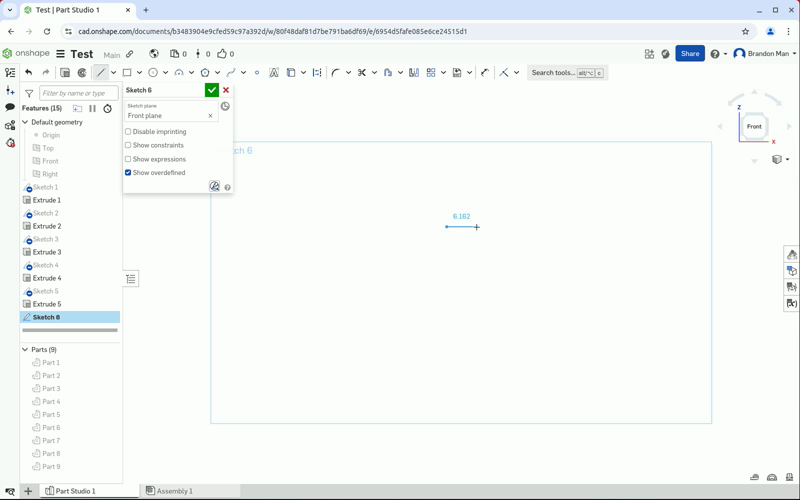
mouse_move(452, 284)
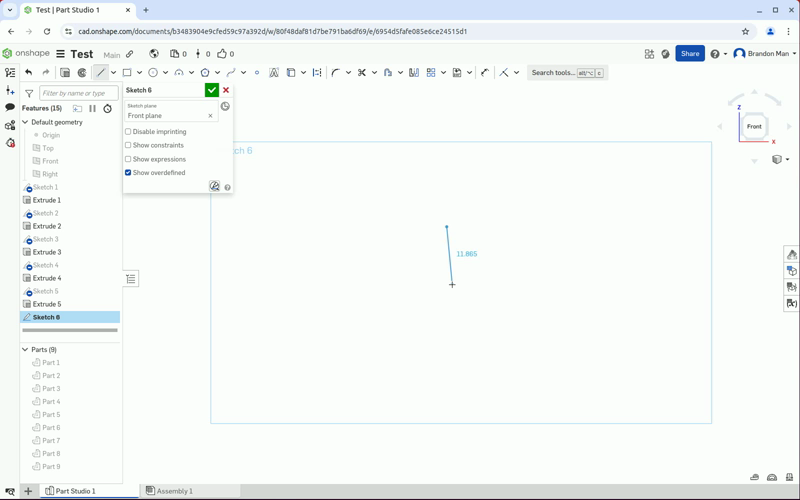
click(452, 284)
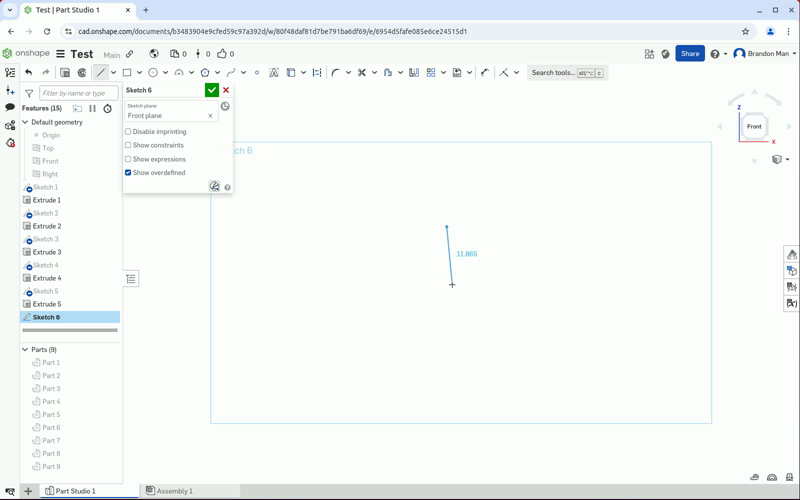
key_up(shift)
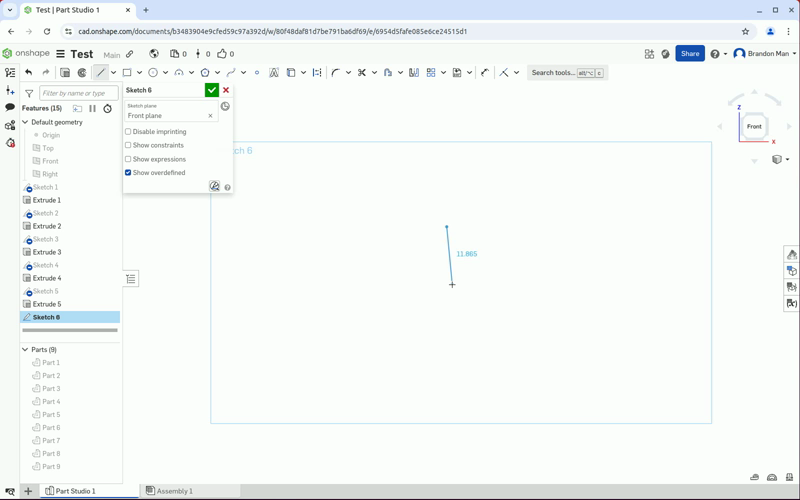
key(esc)
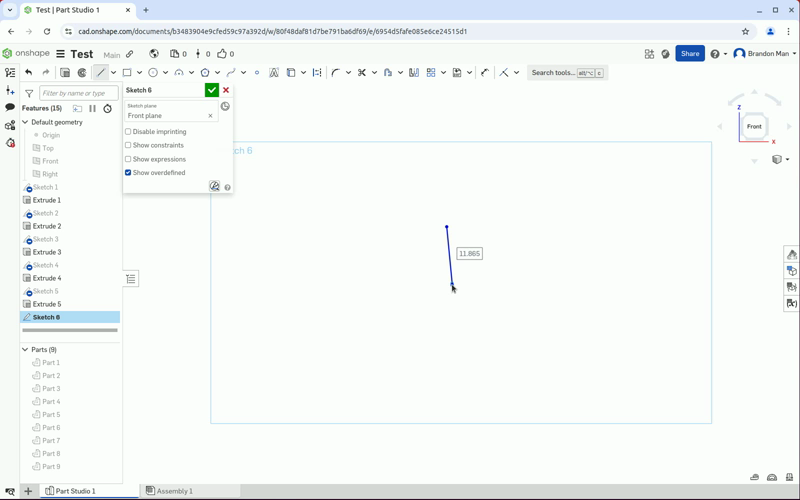
key(a)
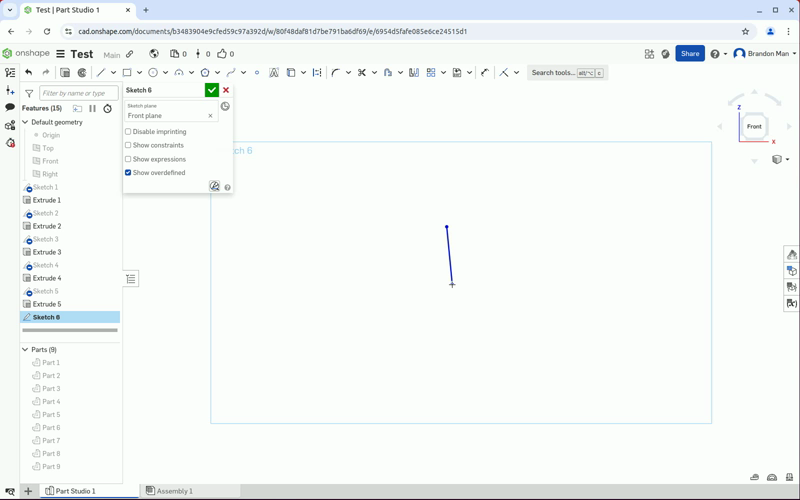
mouse_move(452, 284)
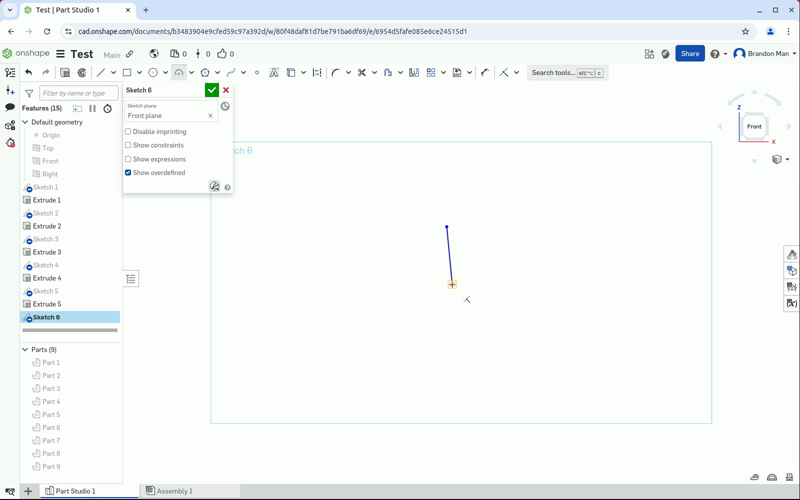
click(452, 284)
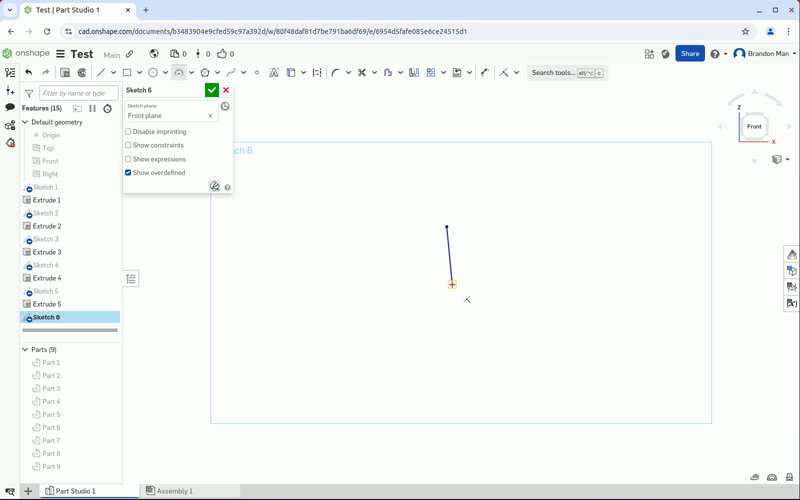
key_down(shift)
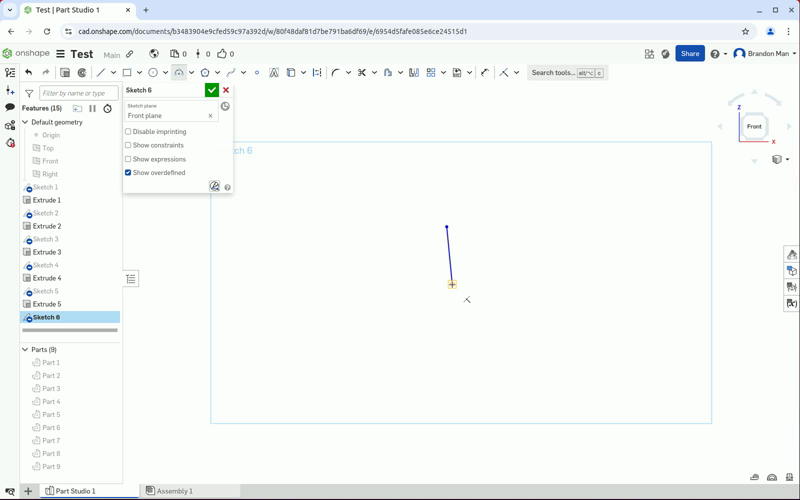
mouse_move(461, 291)
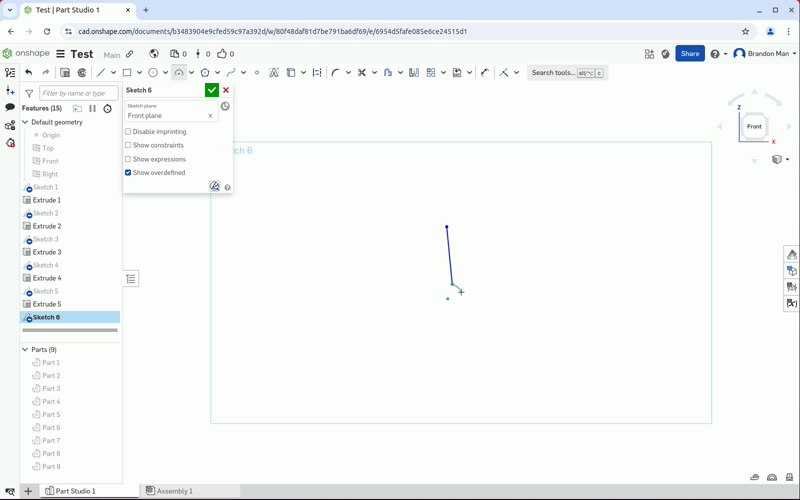
click(461, 291)
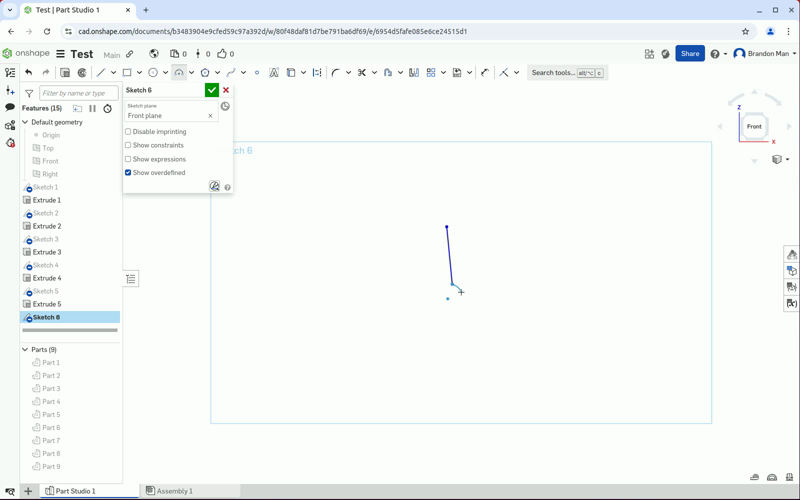
mouse_move(466, 276)
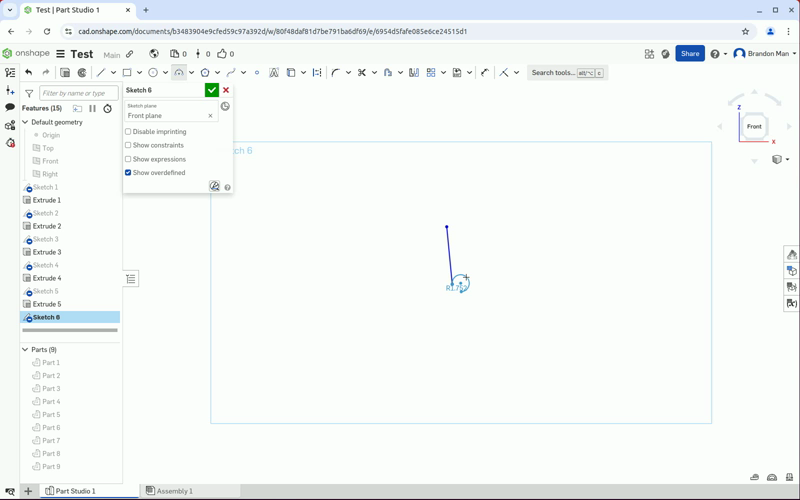
click(466, 276)
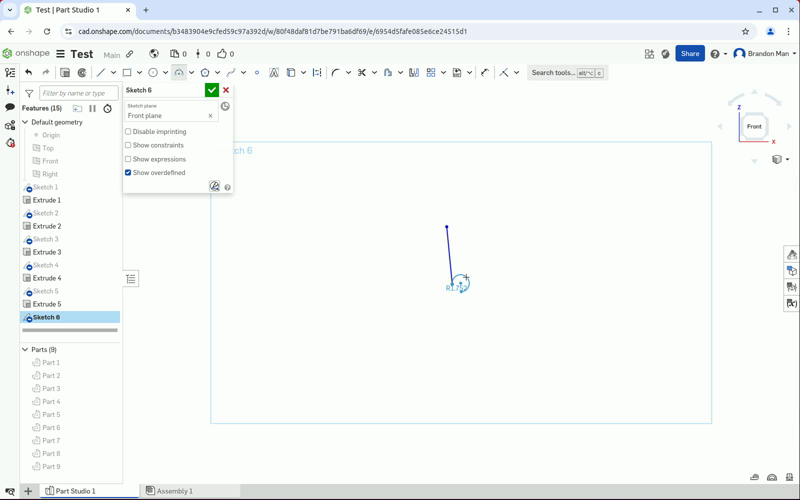
key_up(shift)
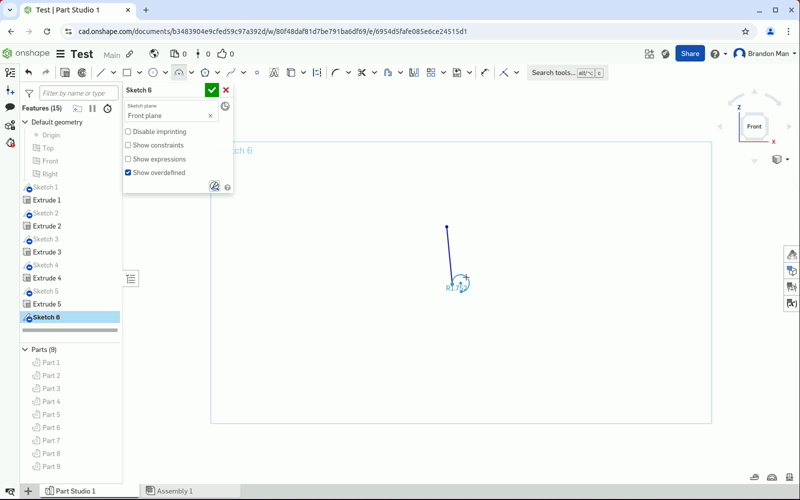
key(esc)
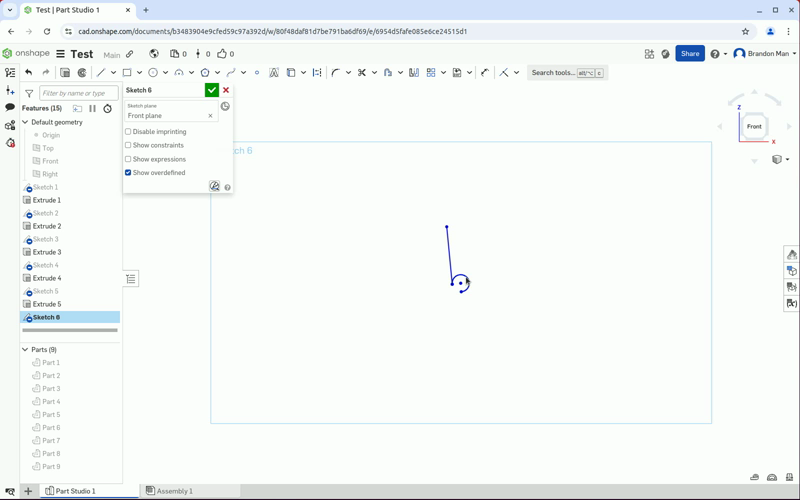
key(l)
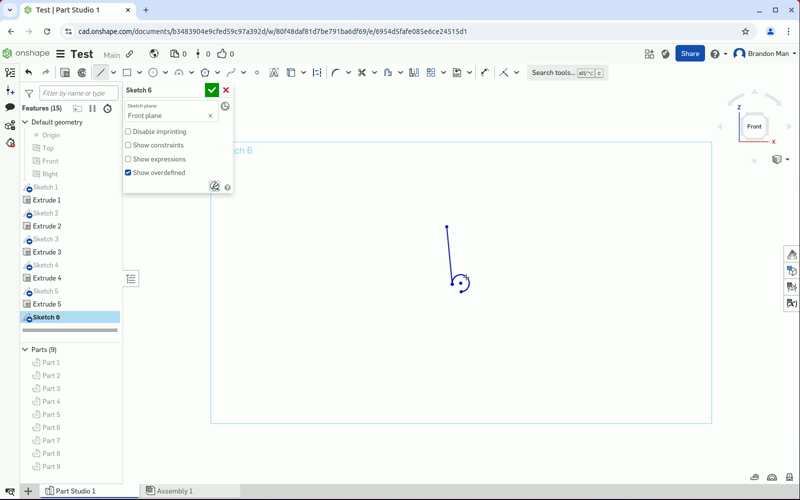
mouse_move(461, 291)
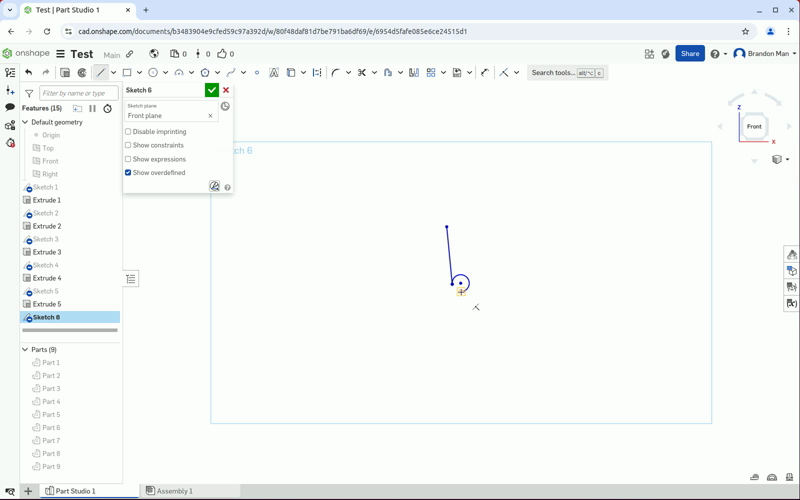
click(461, 291)
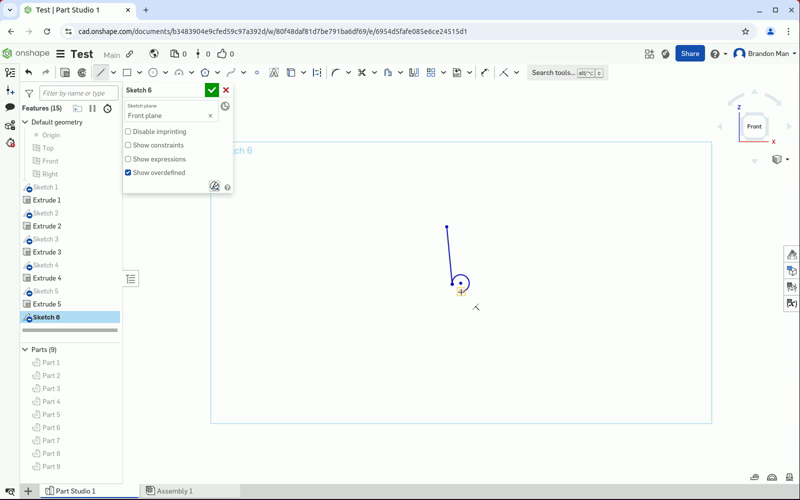
key_down(shift)
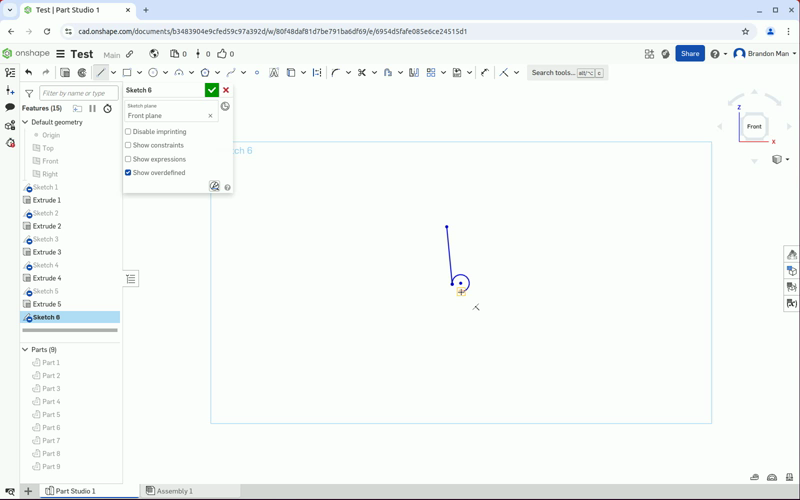
mouse_move(491, 291)
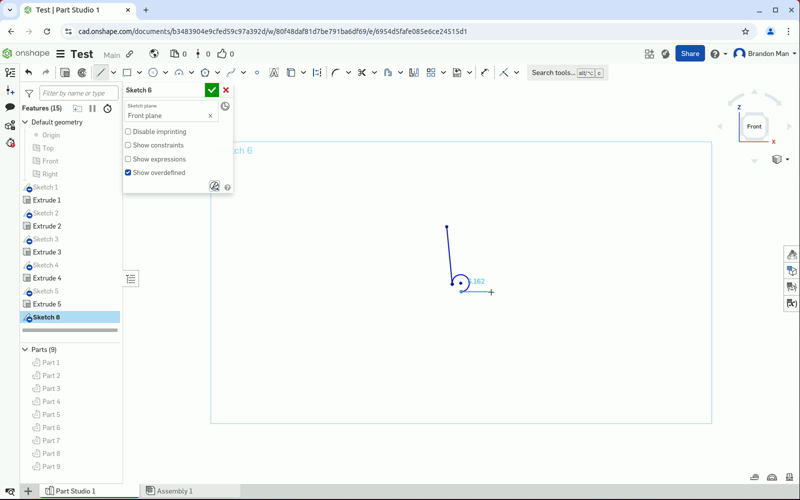
mouse_move(502, 290)
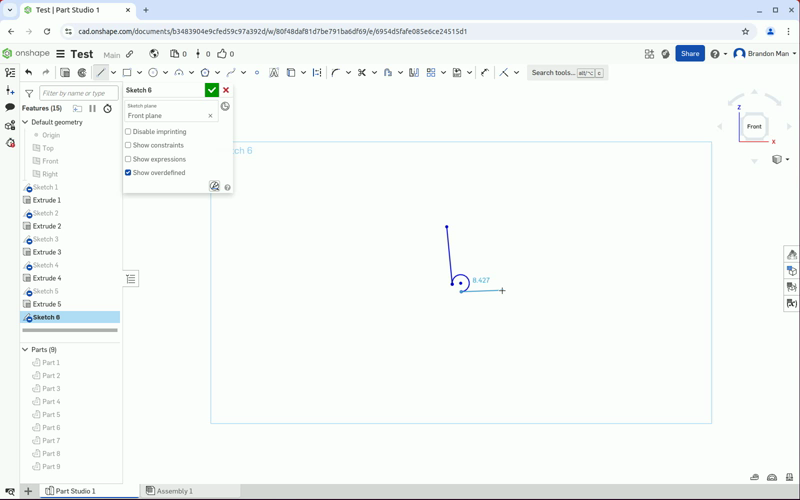
click(502, 290)
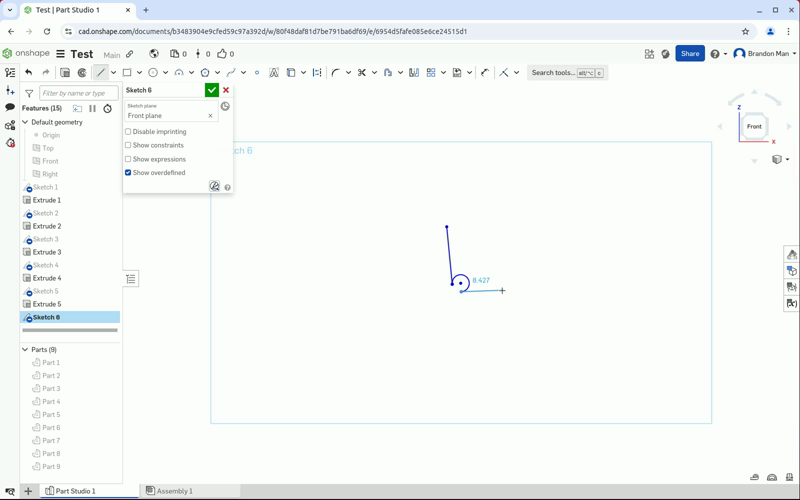
key_up(shift)
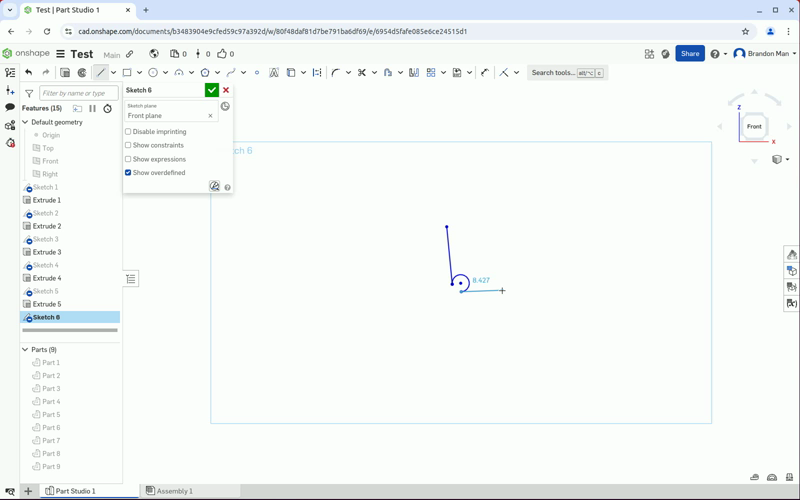
key(esc)
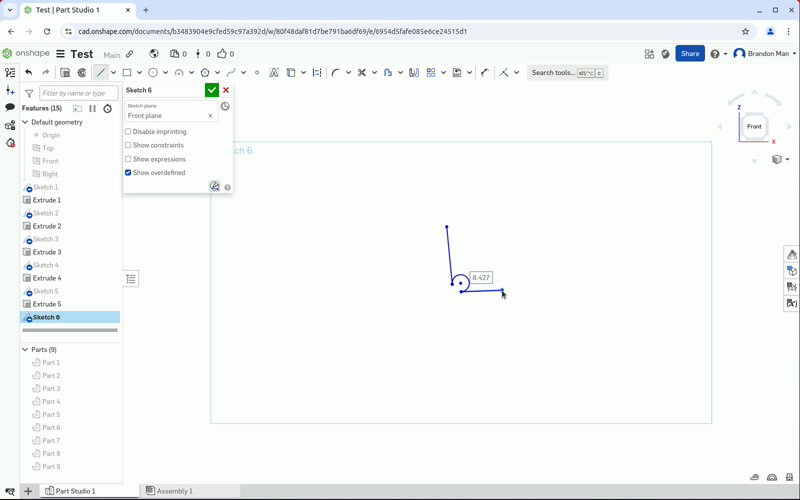
key(a)
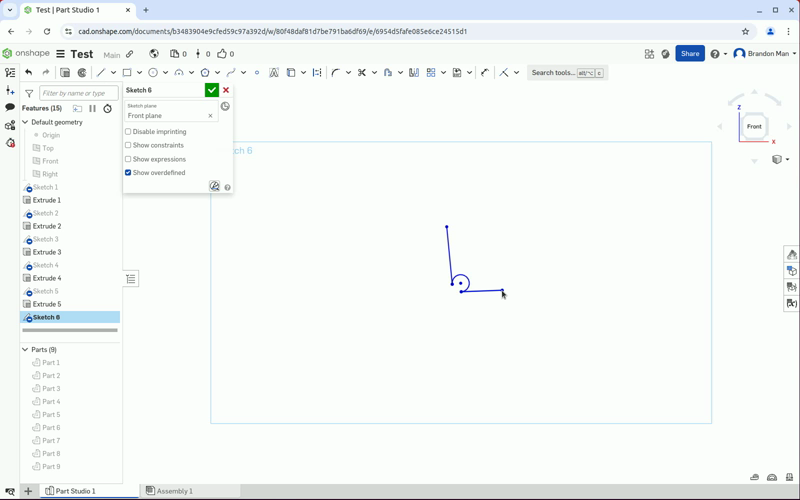
mouse_move(502, 290)
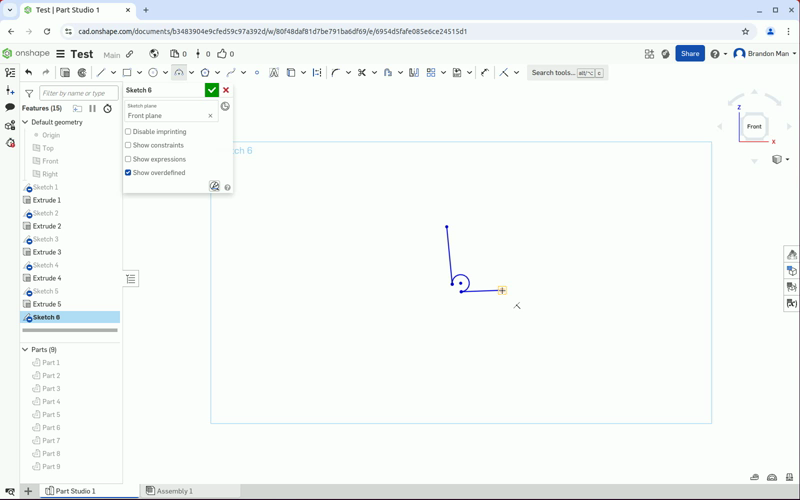
click(502, 290)
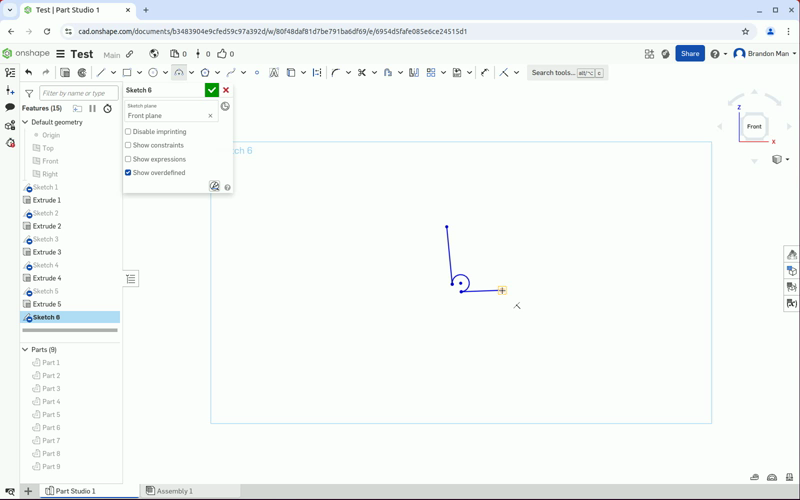
key_down(shift)
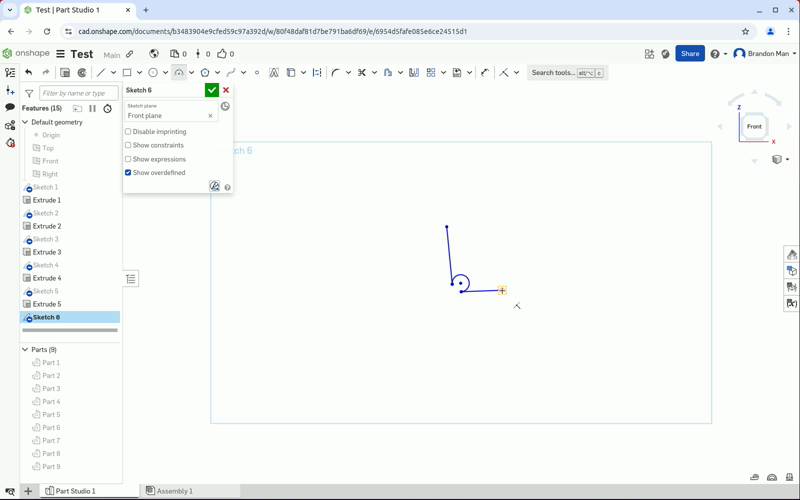
mouse_move(502, 276)
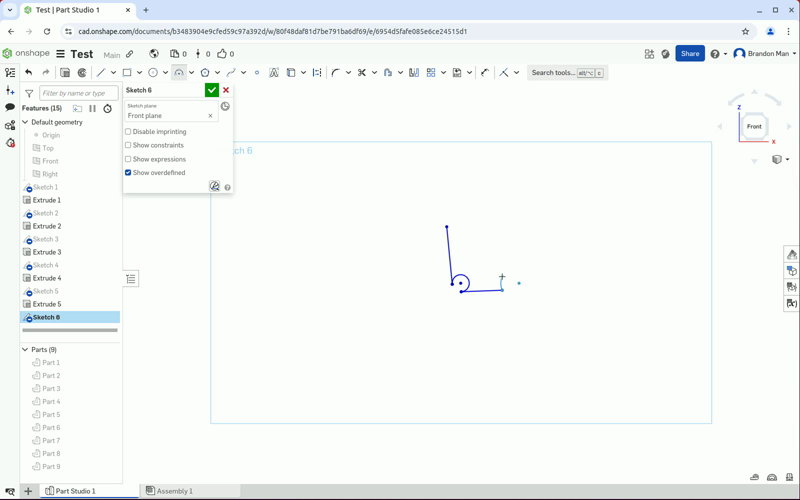
click(502, 276)
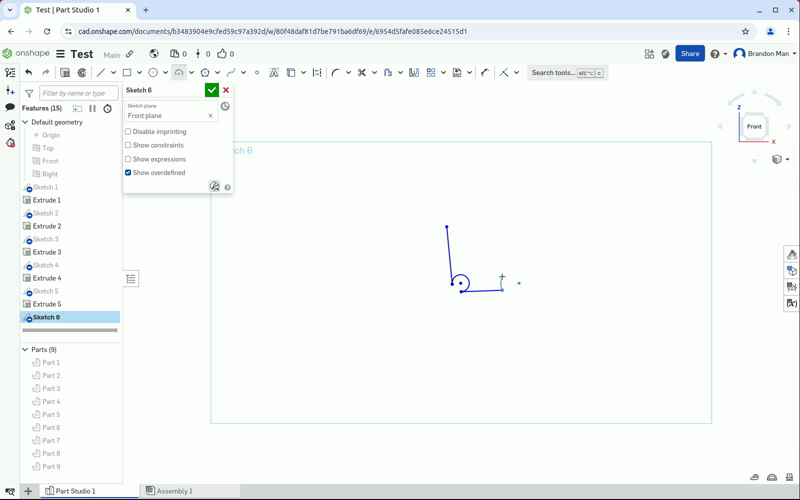
mouse_move(494, 282)
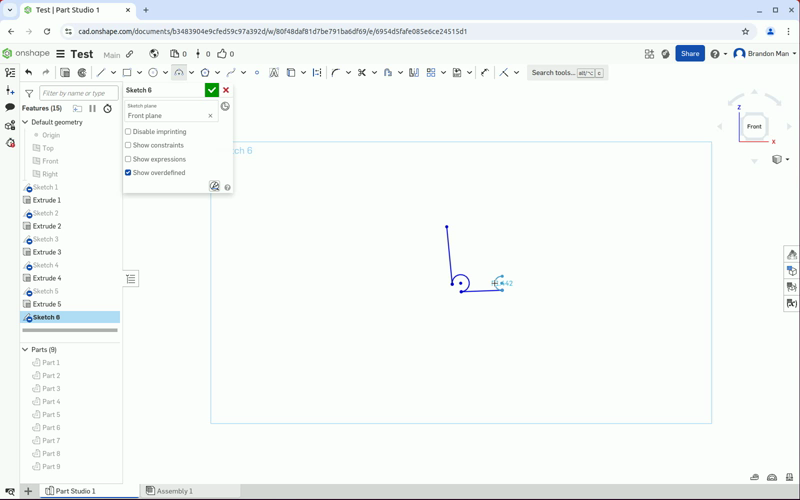
click(494, 282)
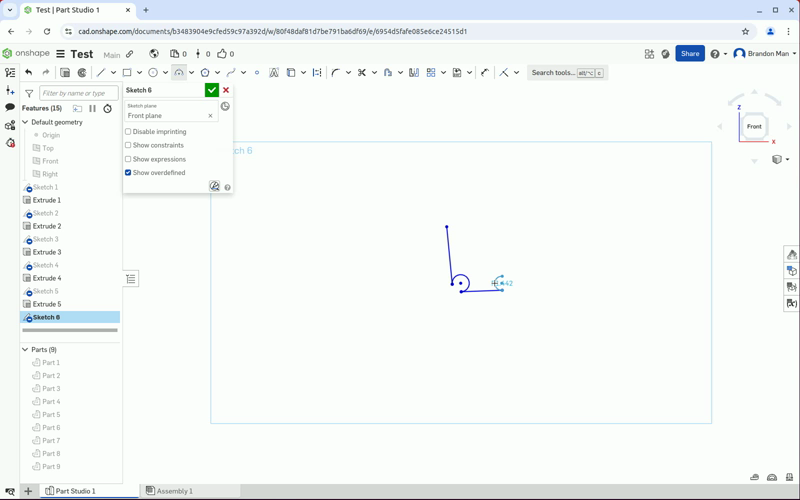
key_up(shift)
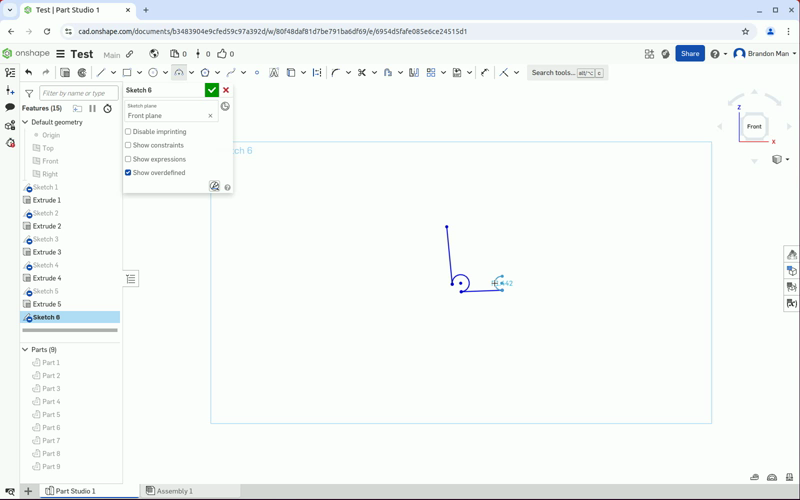
key(esc)
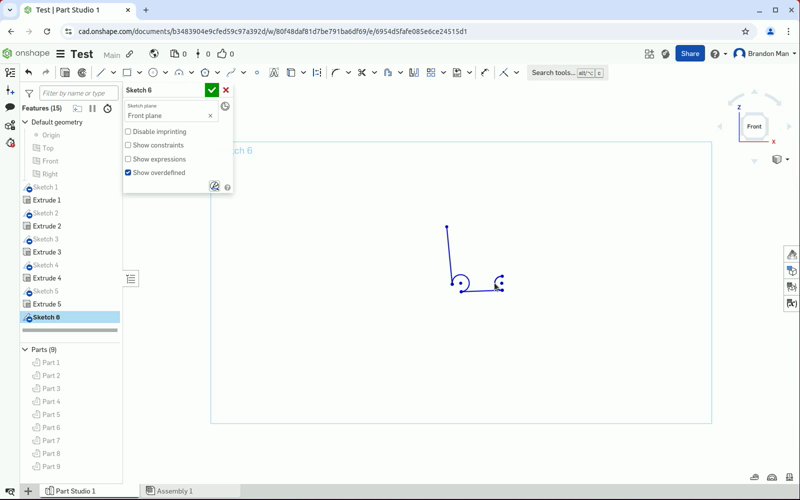
key(l)
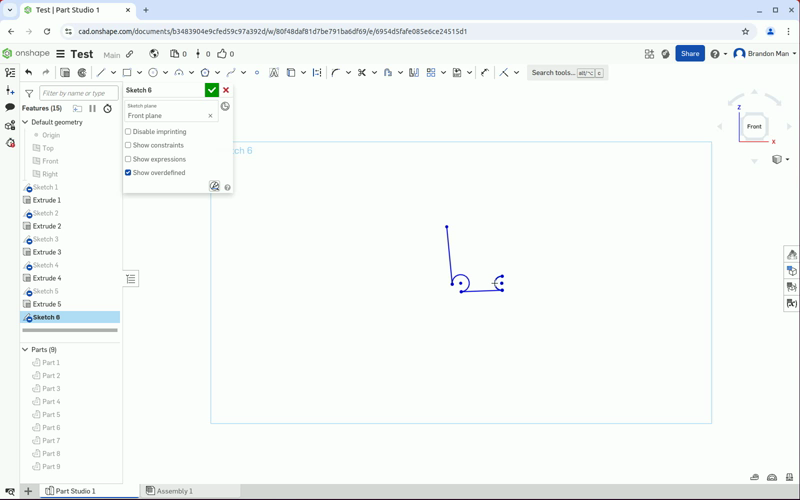
mouse_move(502, 276)
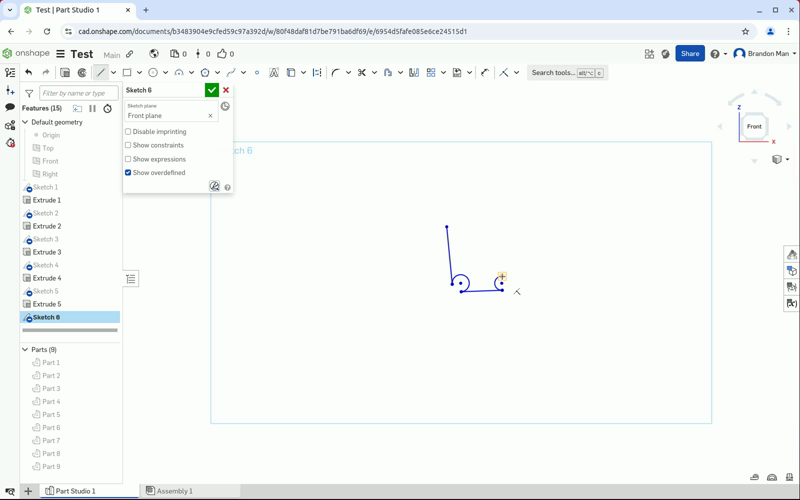
click(502, 276)
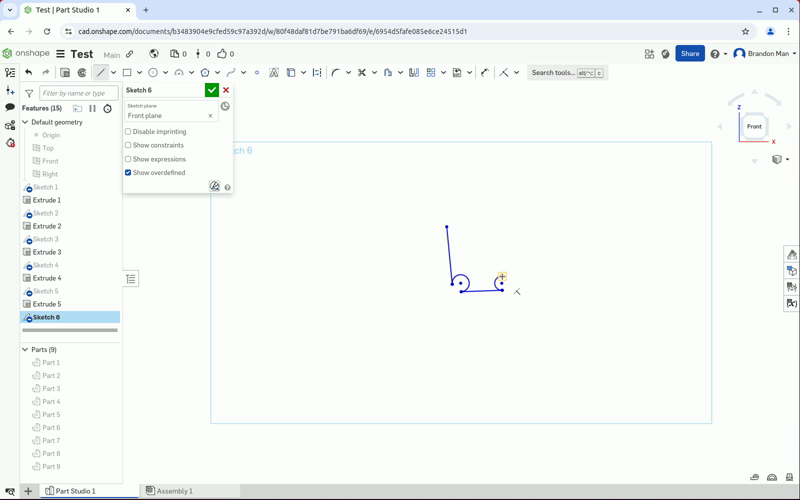
key_down(shift)
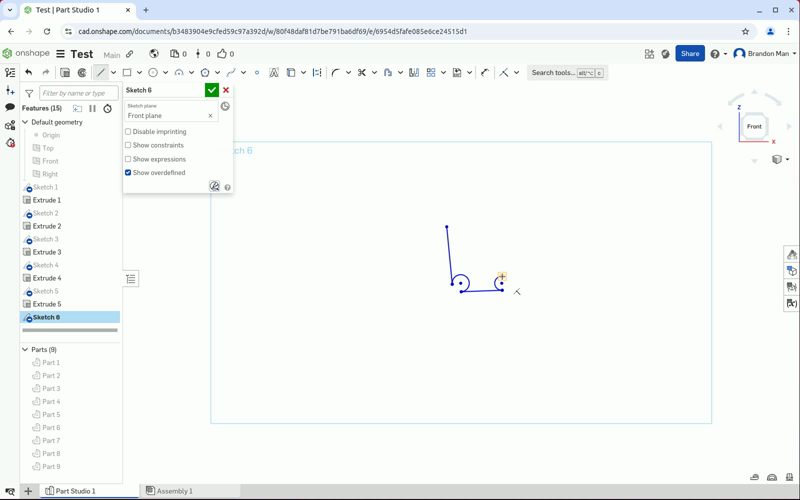
mouse_move(532, 276)
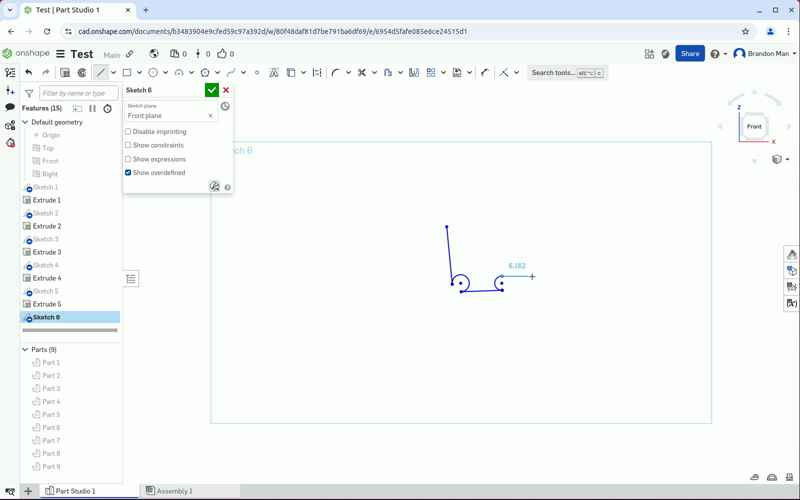
mouse_move(478, 275)
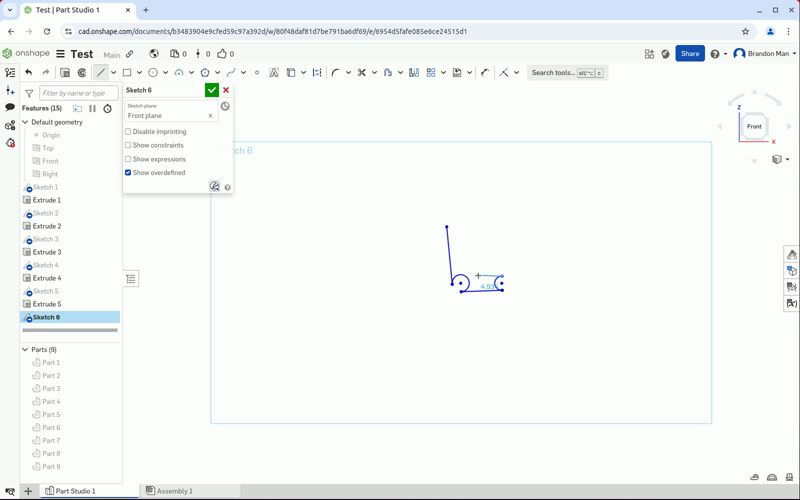
click(478, 275)
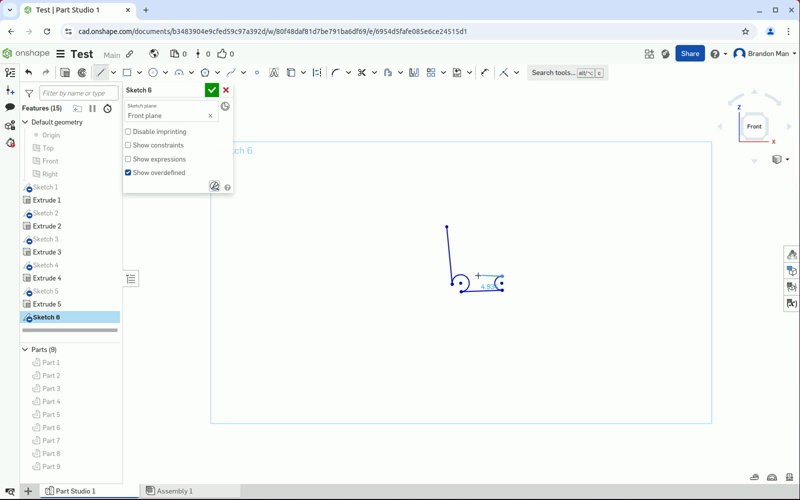
key_up(shift)
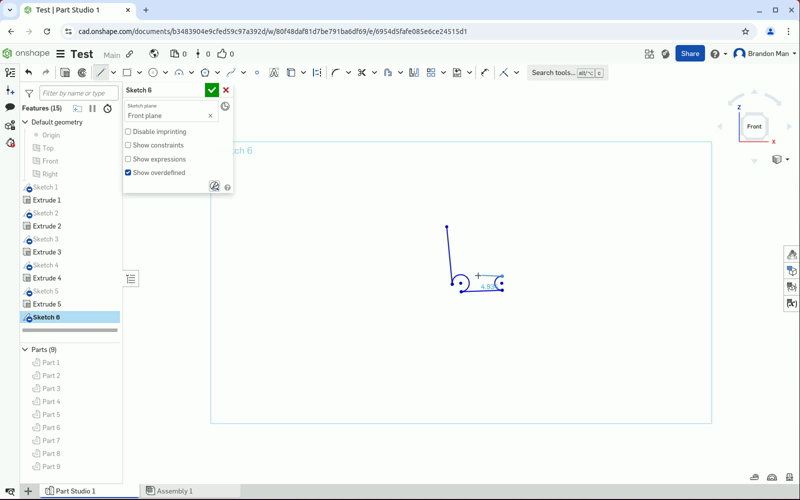
key(esc)
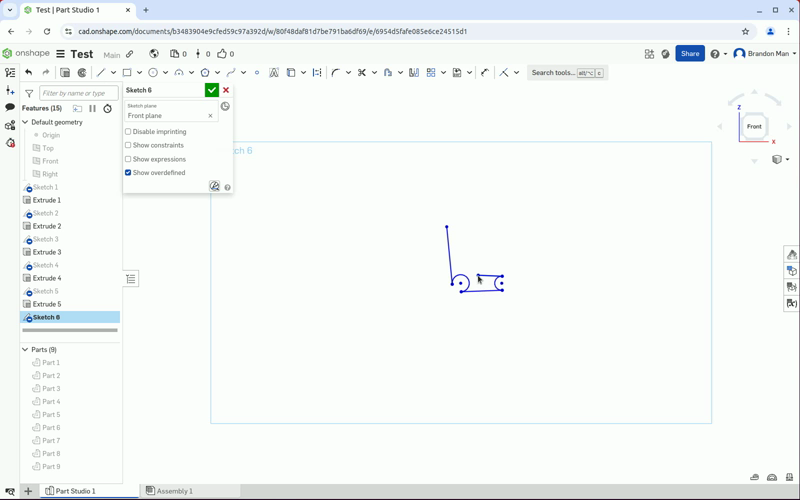
key(a)
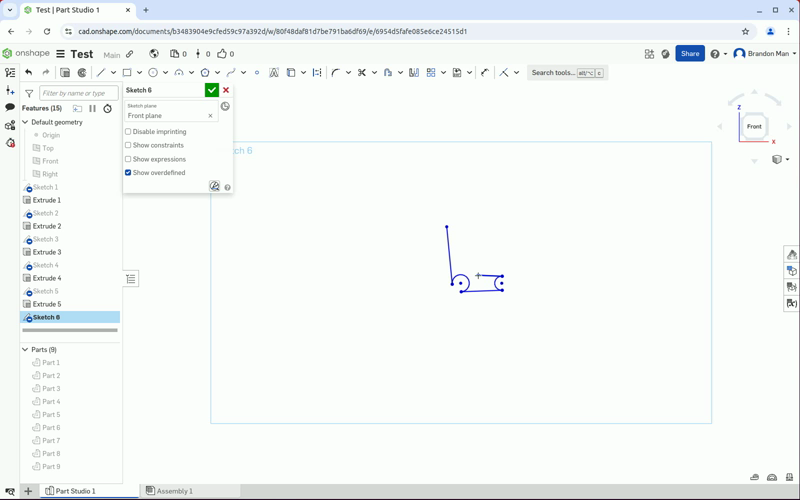
mouse_move(478, 275)
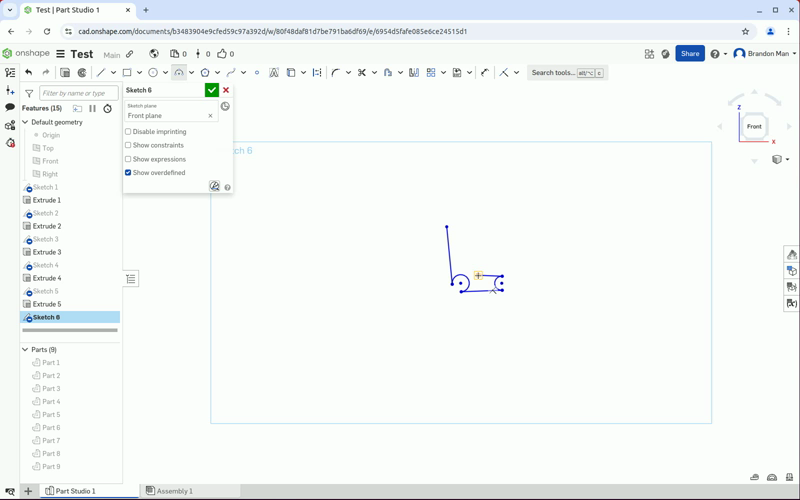
click(478, 275)
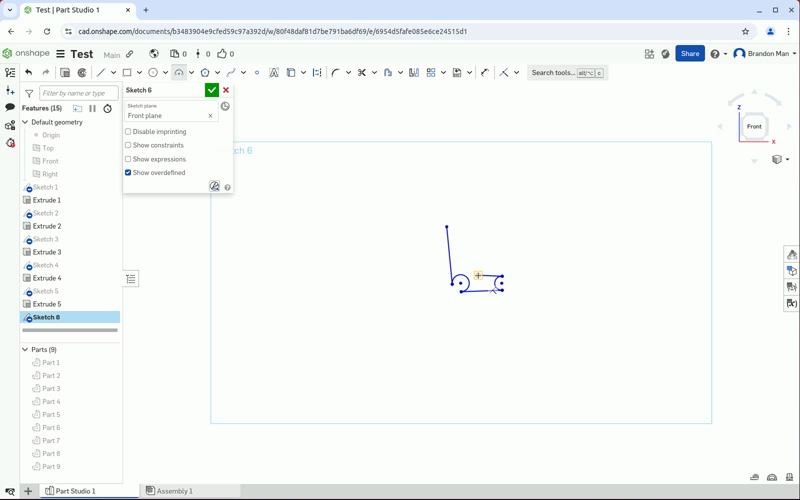
key_down(shift)
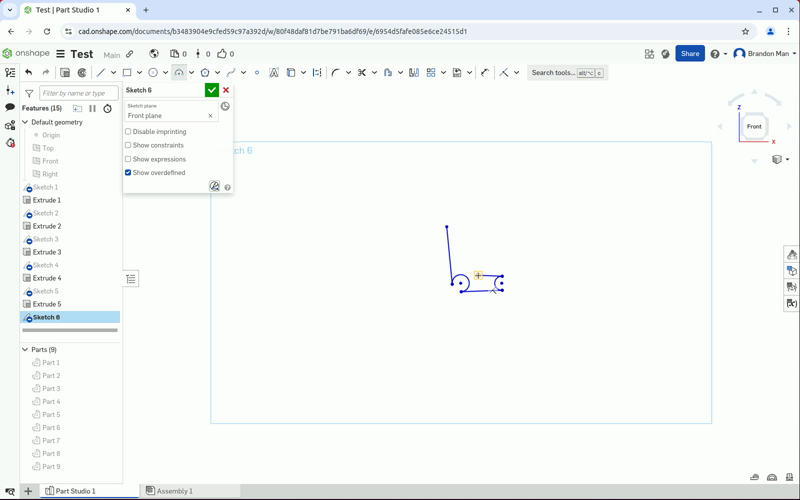
mouse_move(471, 267)
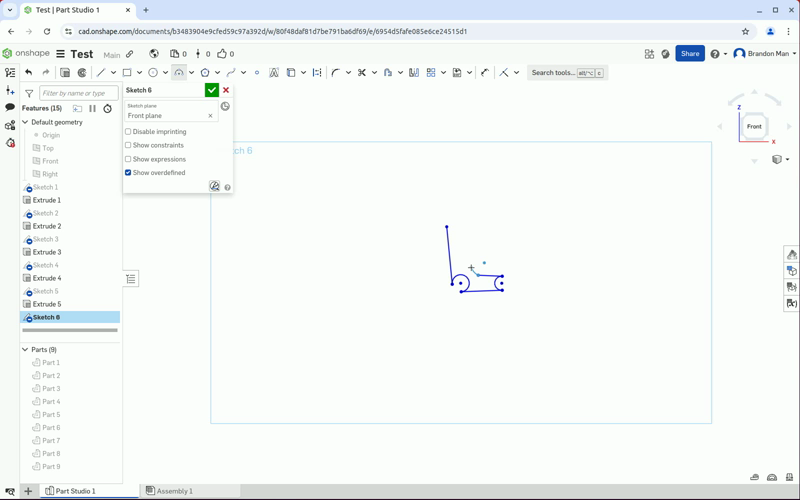
click(471, 267)
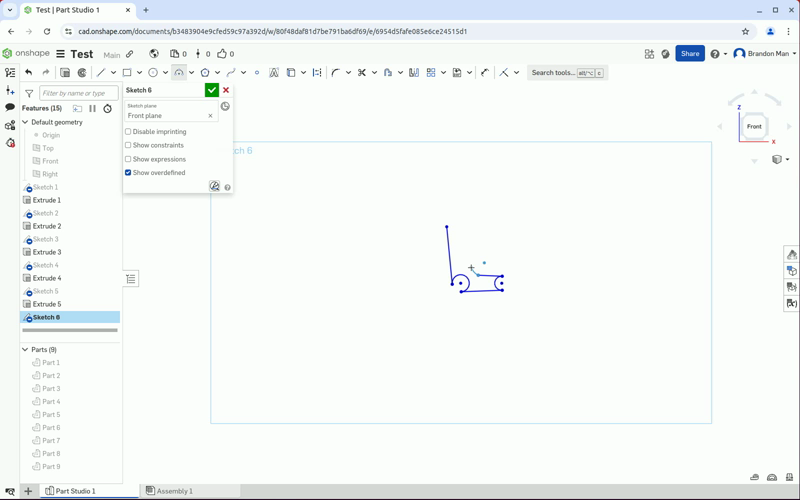
mouse_move(472, 272)
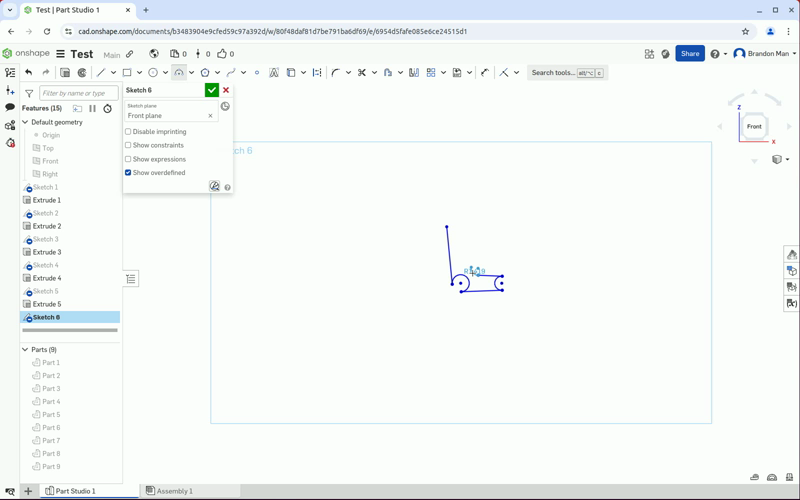
click(472, 272)
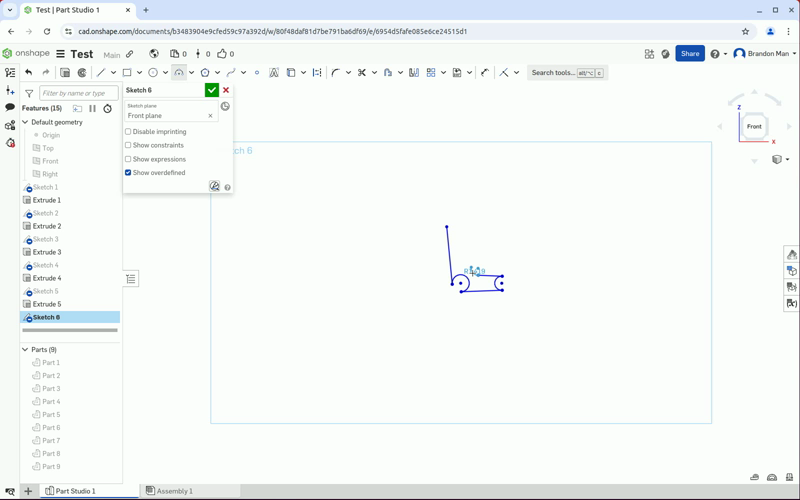
key_up(shift)
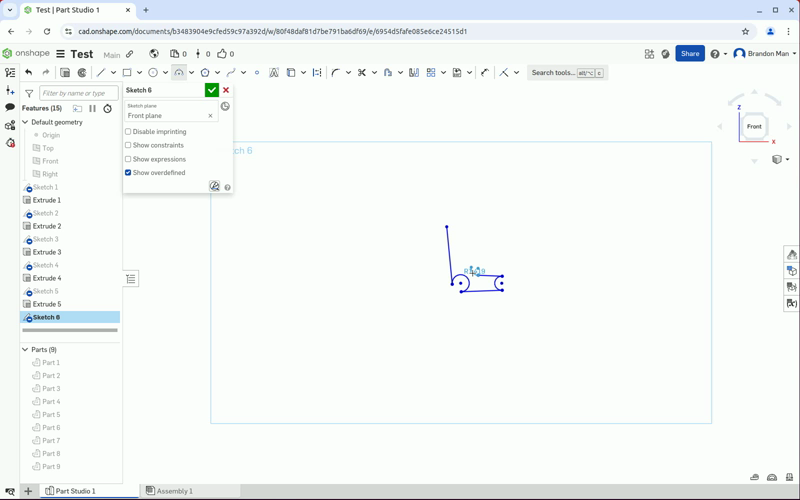
key(esc)
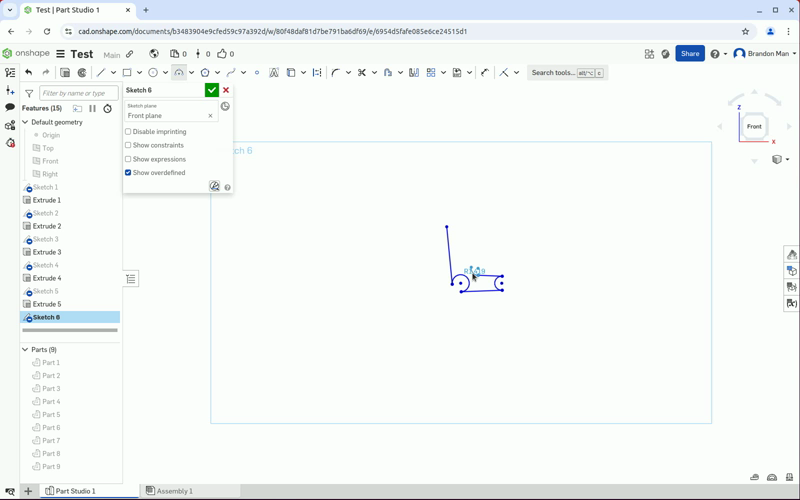
key(l)
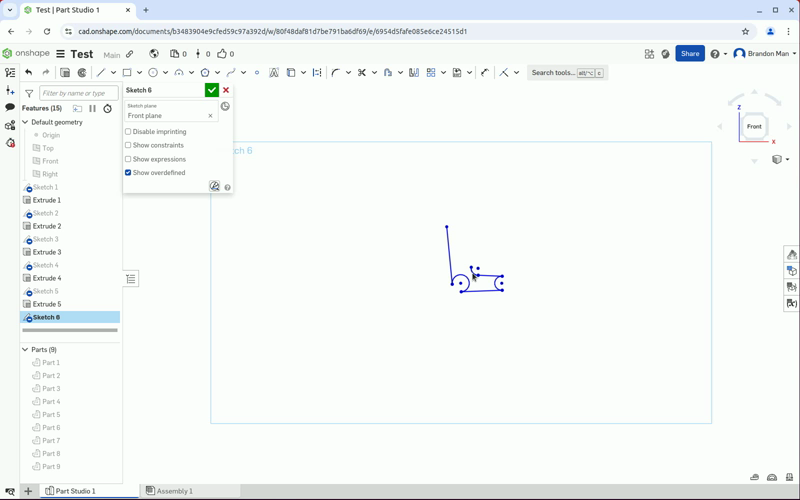
mouse_move(471, 267)
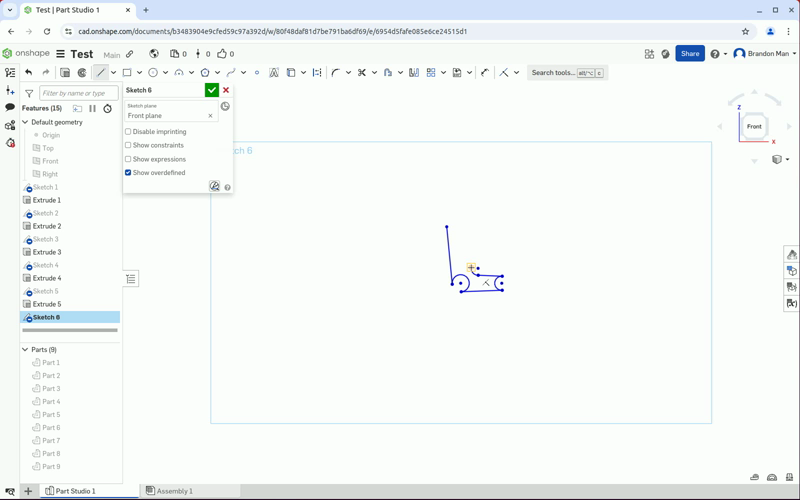
click(471, 267)
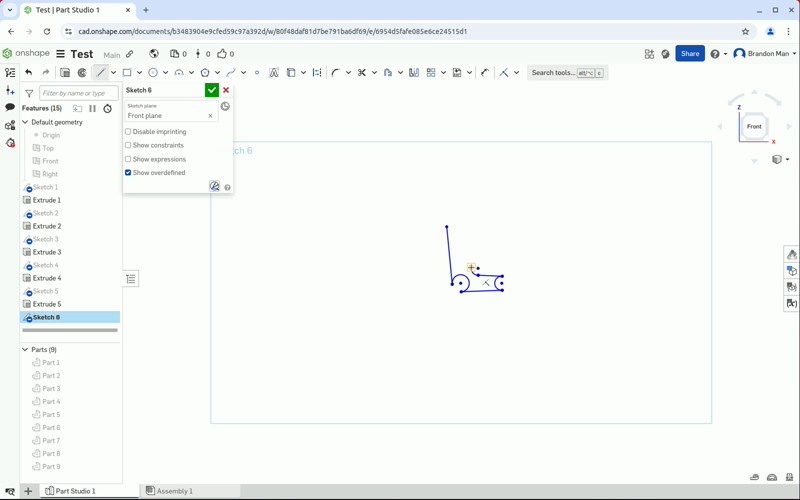
key_down(shift)
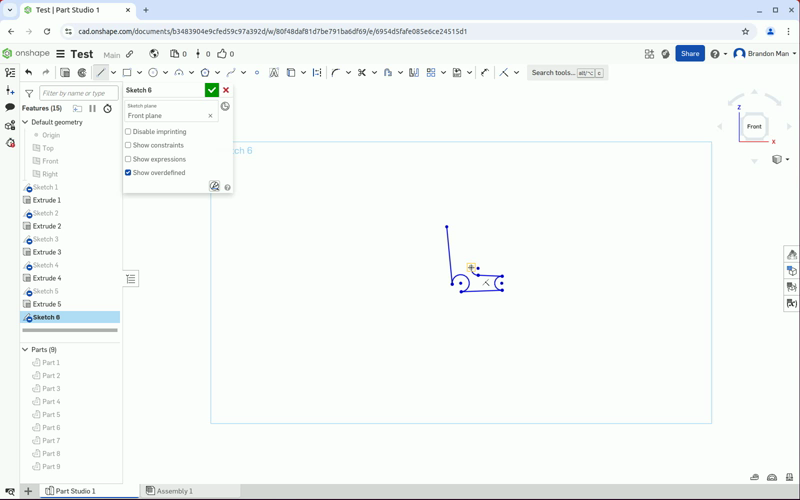
mouse_move(501, 267)
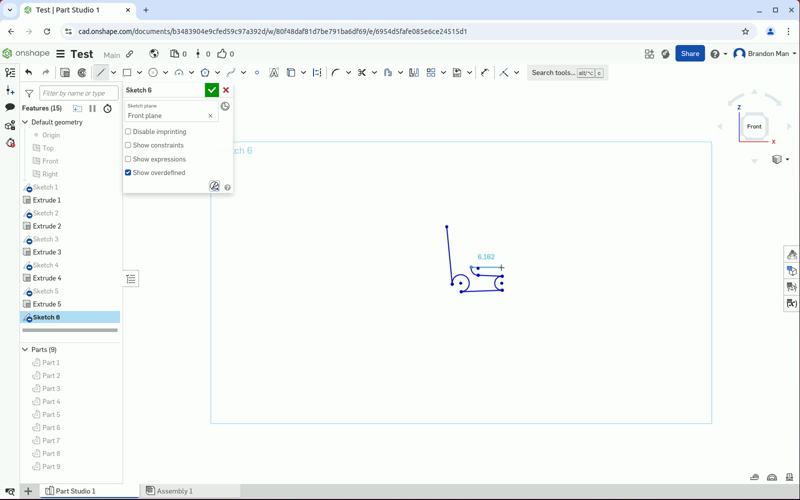
mouse_move(475, 226)
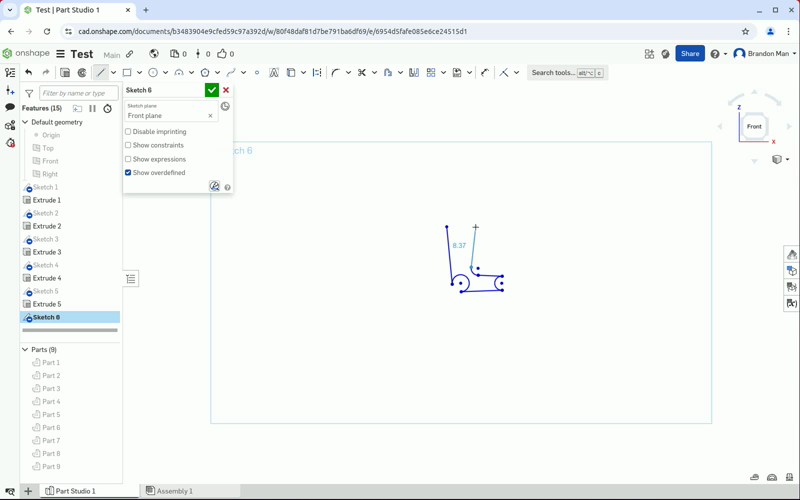
click(475, 226)
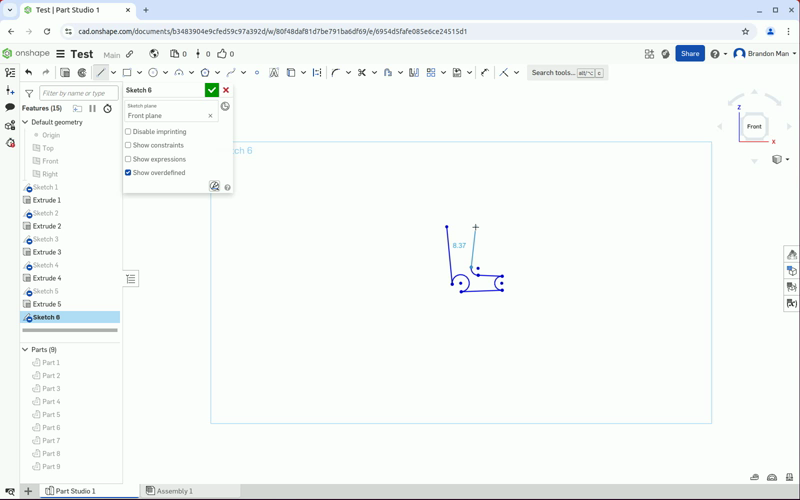
key_up(shift)
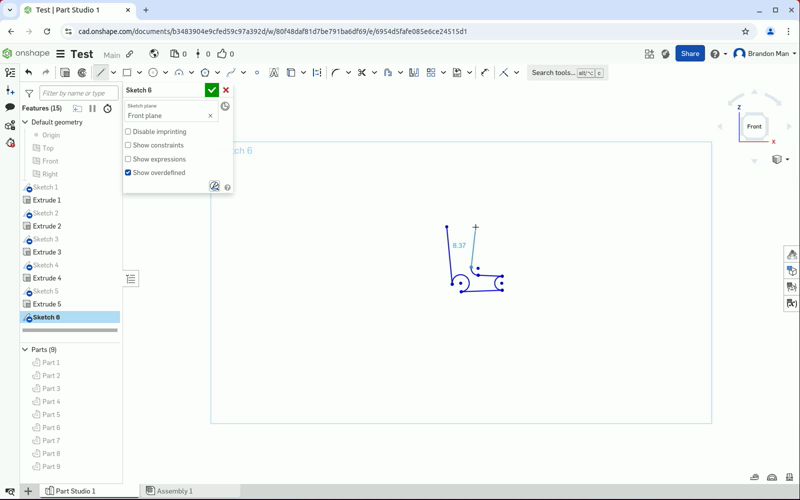
key(esc)
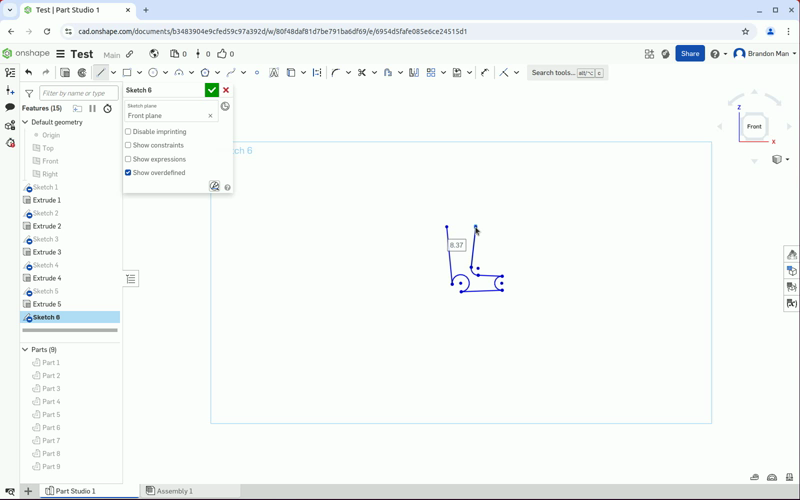
key(a)
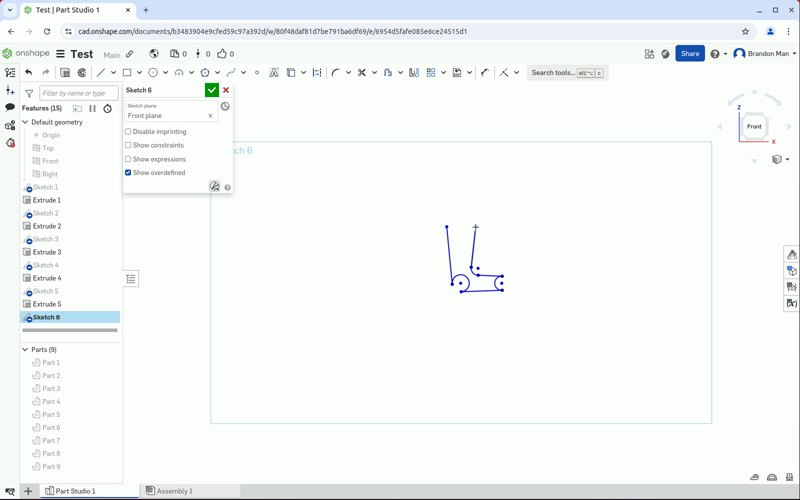
mouse_move(475, 226)
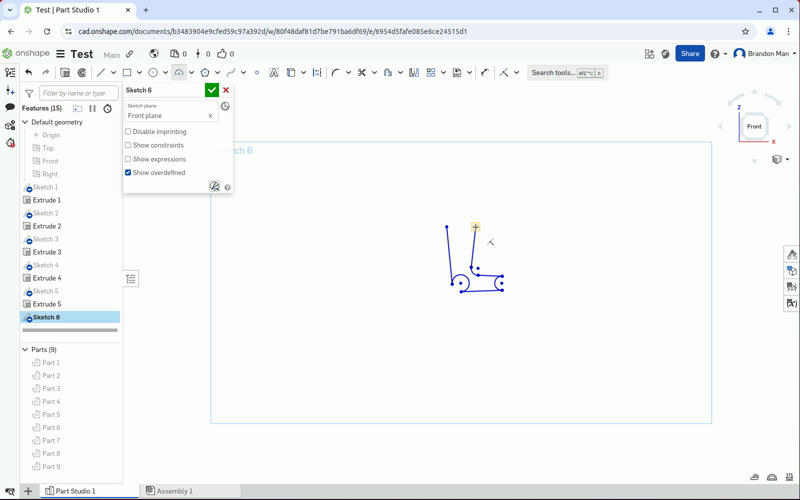
click(475, 226)
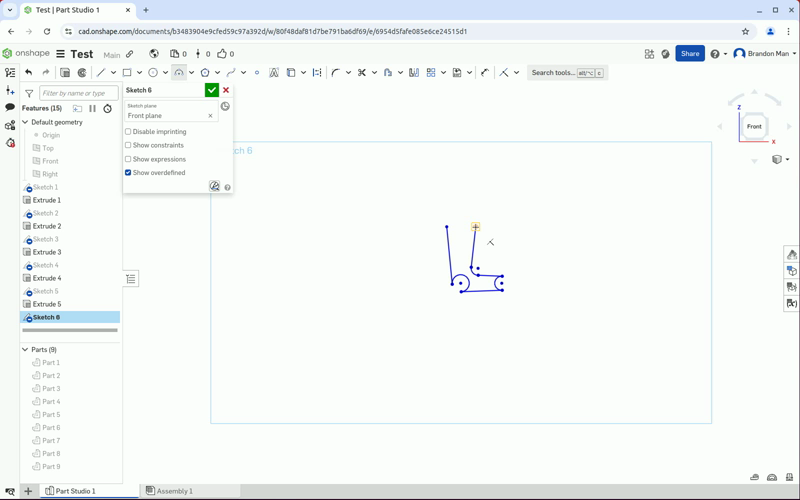
mouse_move(446, 226)
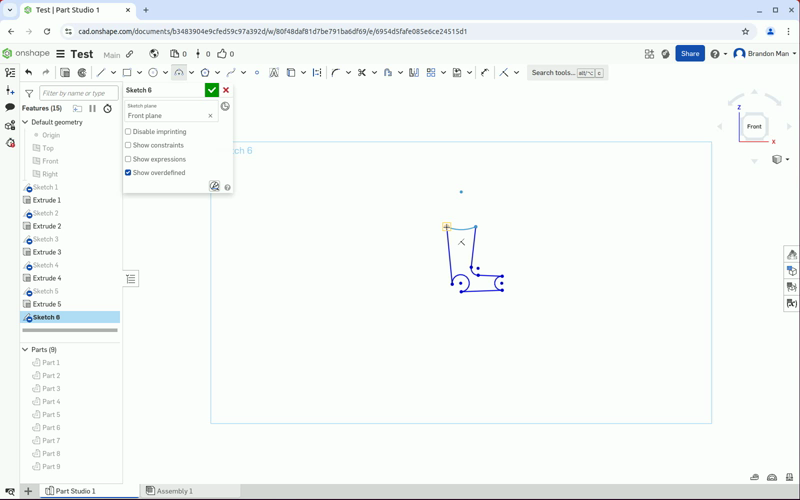
click(446, 226)
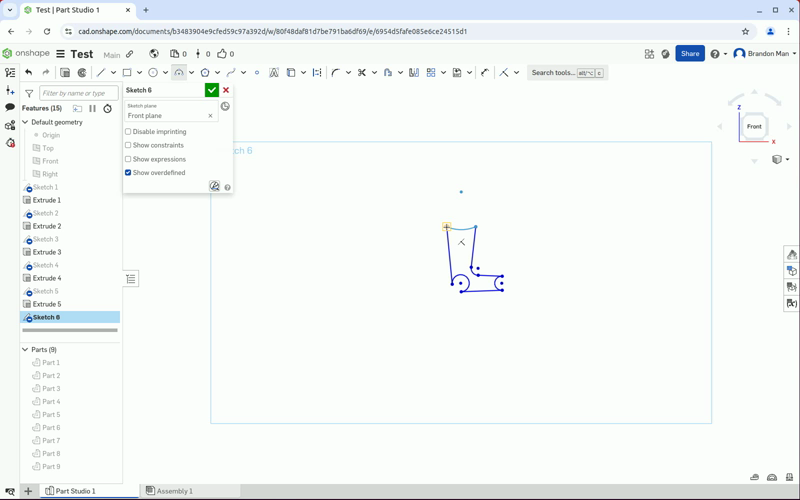
key_down(shift)
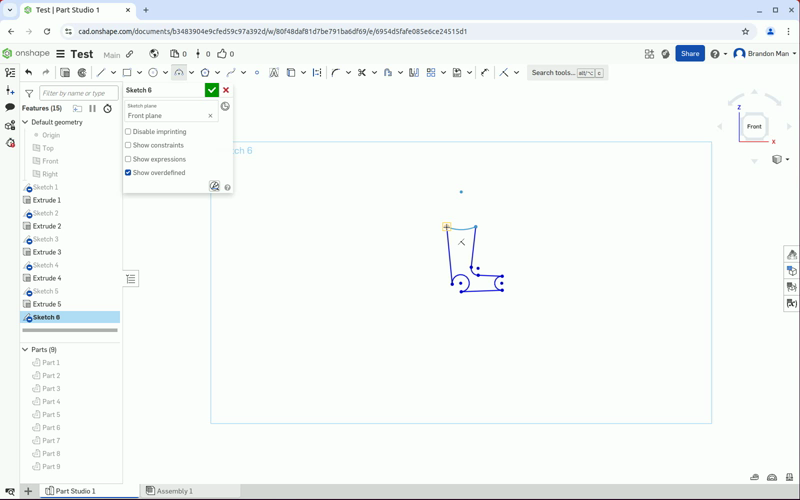
mouse_move(461, 239)
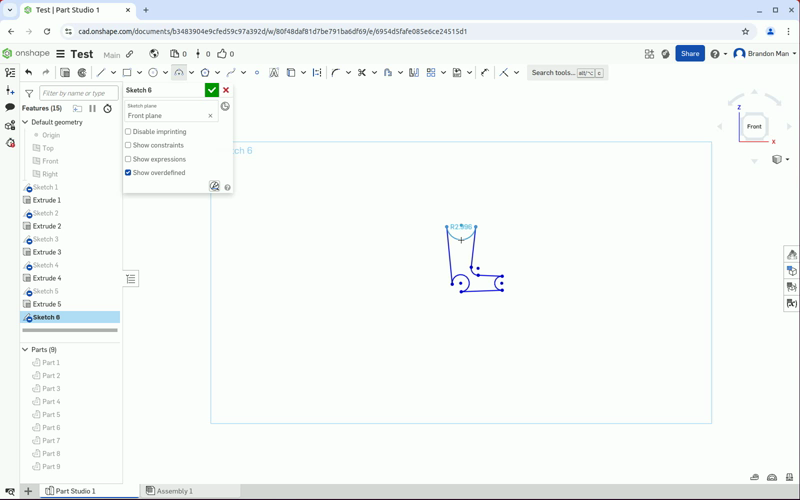
click(461, 239)
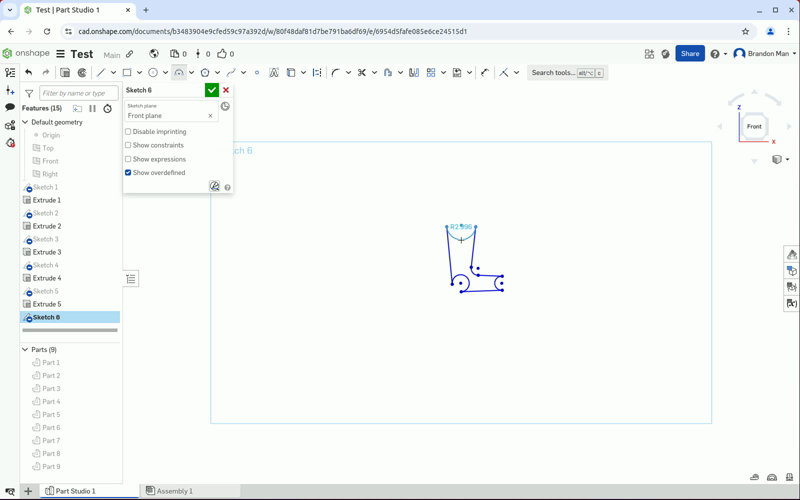
key_up(shift)
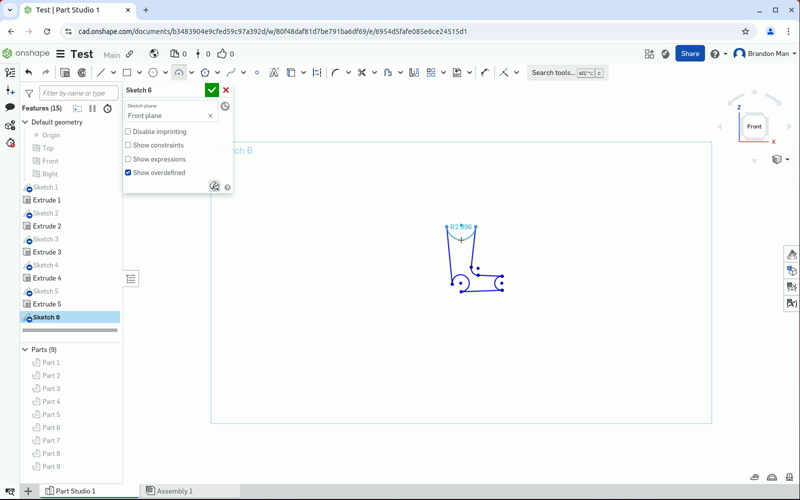
key(esc)
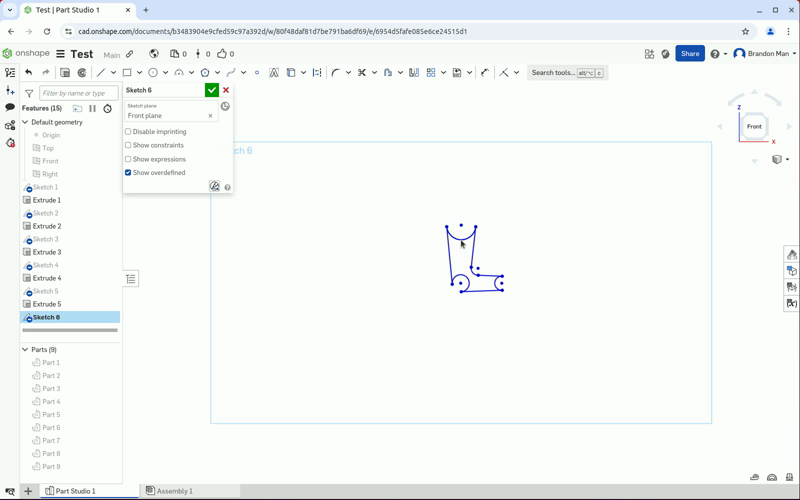
mouse_move(483, 276)
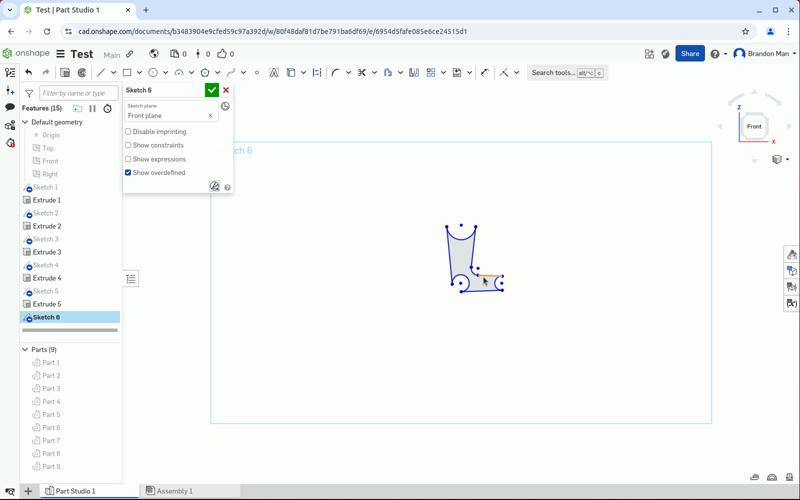
scroll(6)
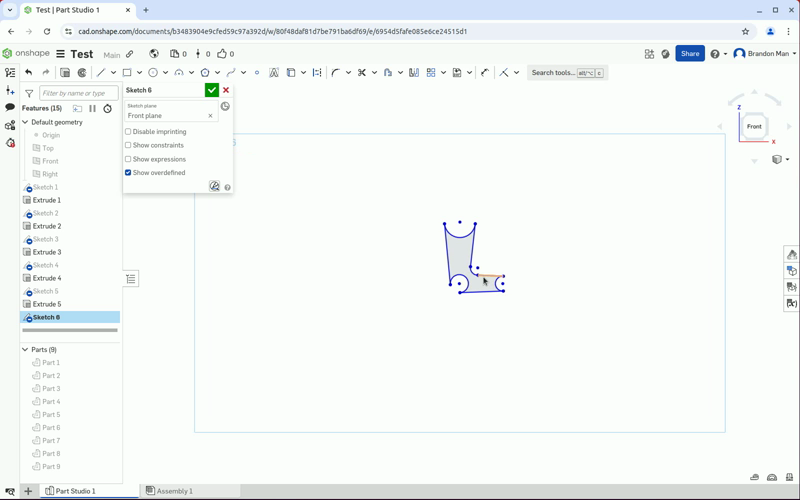
scroll(6)
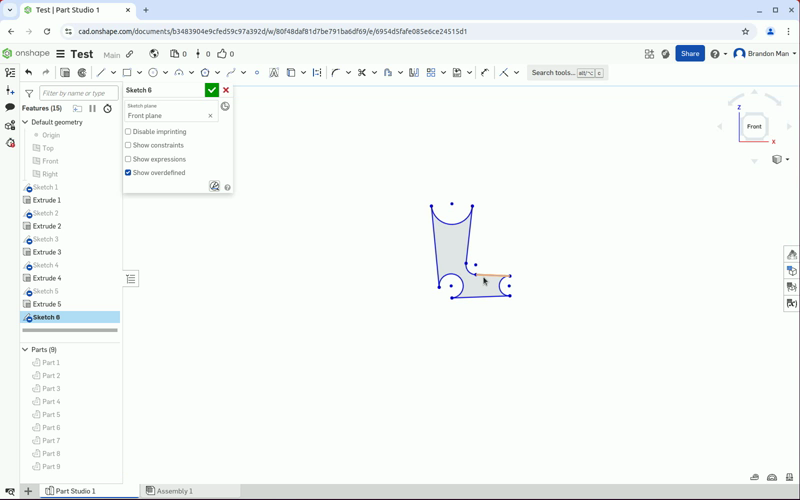
scroll(6)
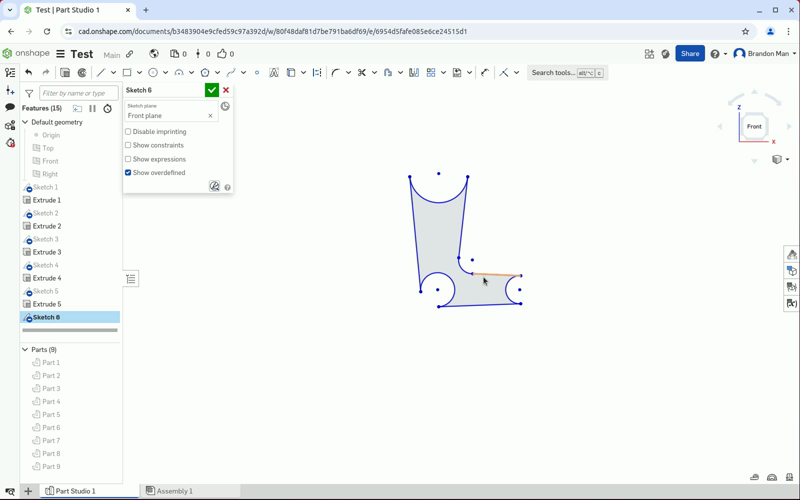
scroll(6)
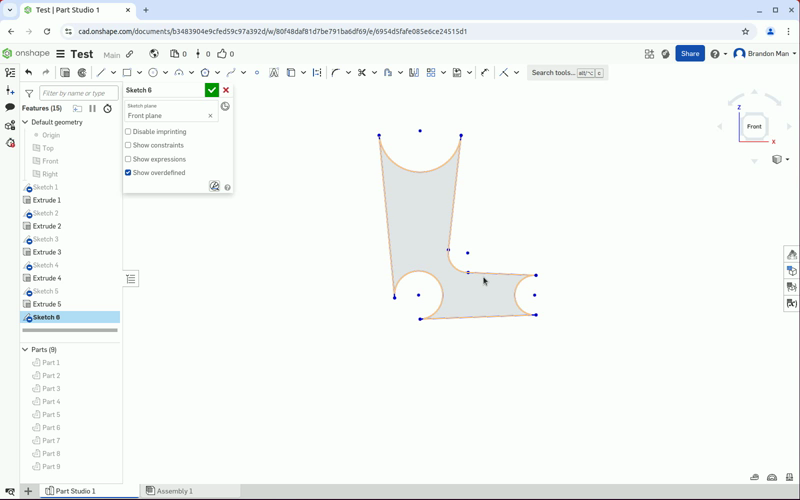
scroll(6)
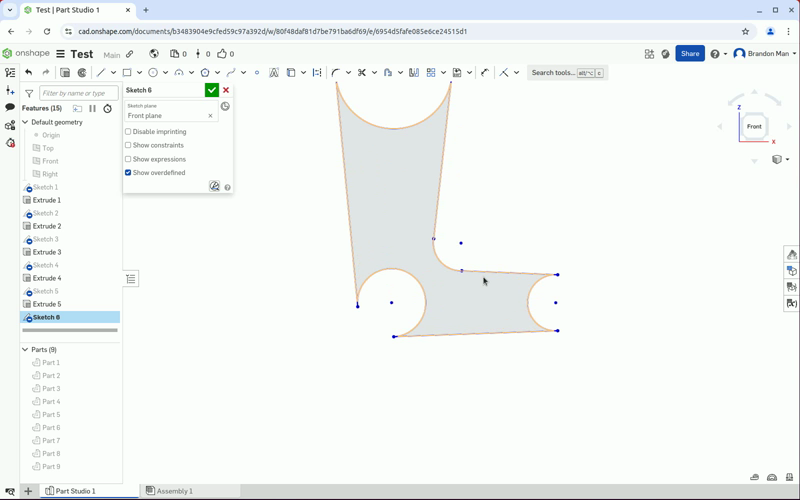
scroll(6)
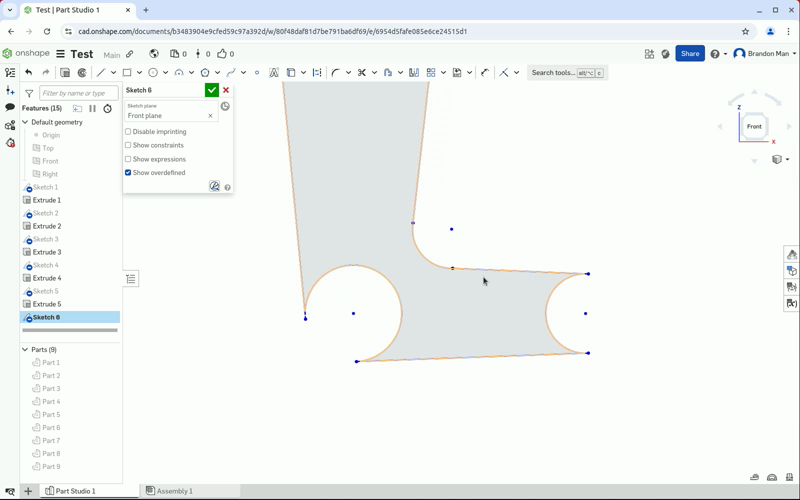
scroll(6)
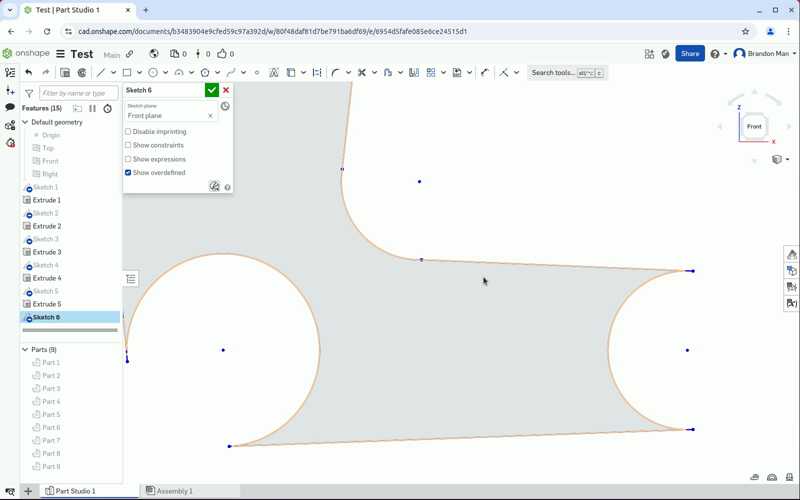
click(483, 276)
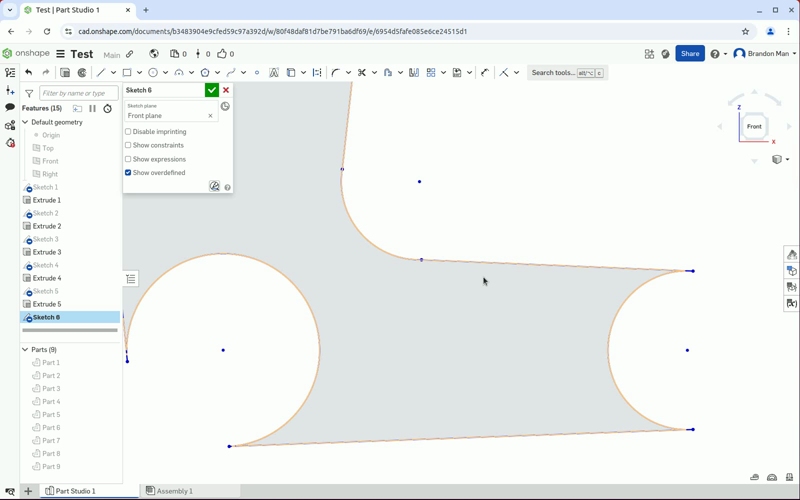
scroll(-6)
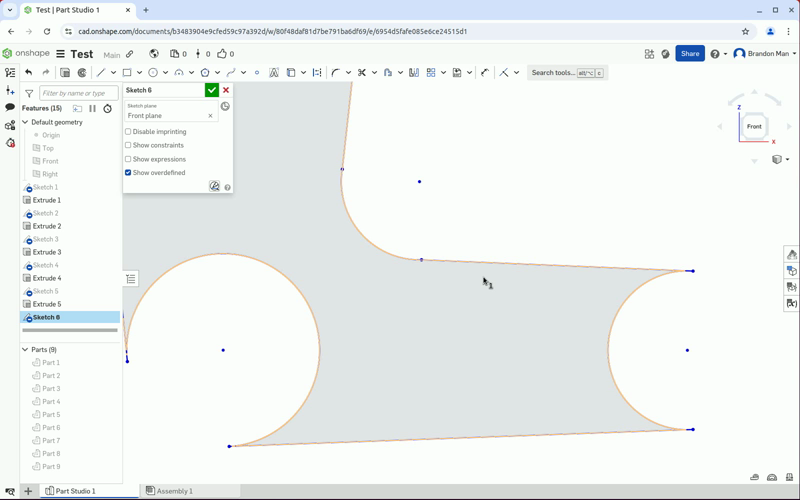
scroll(-6)
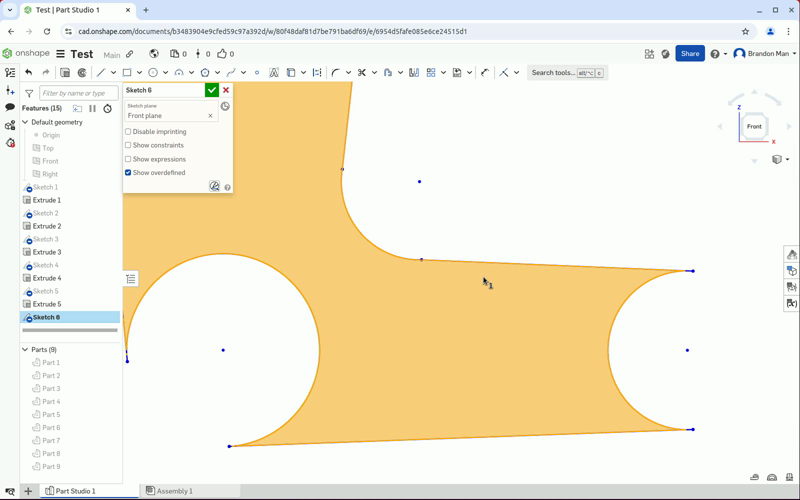
scroll(-6)
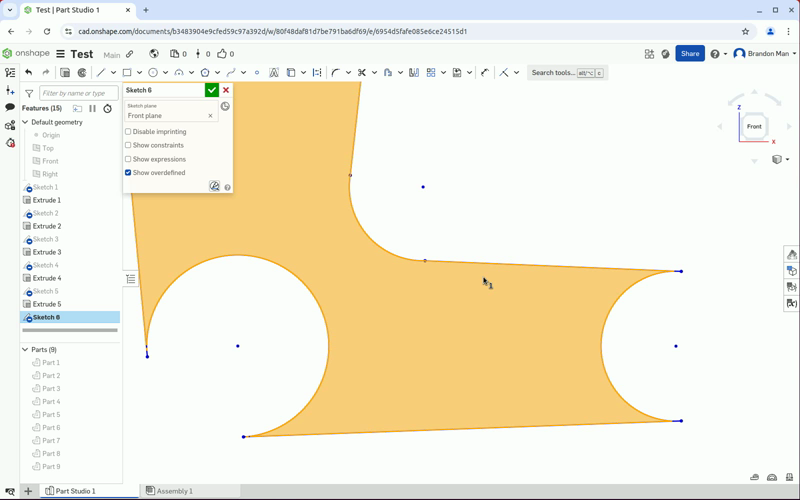
scroll(-6)
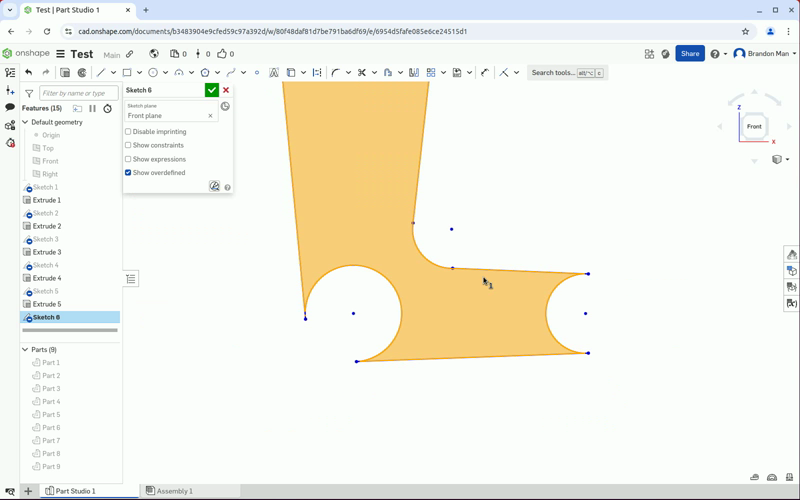
scroll(-6)
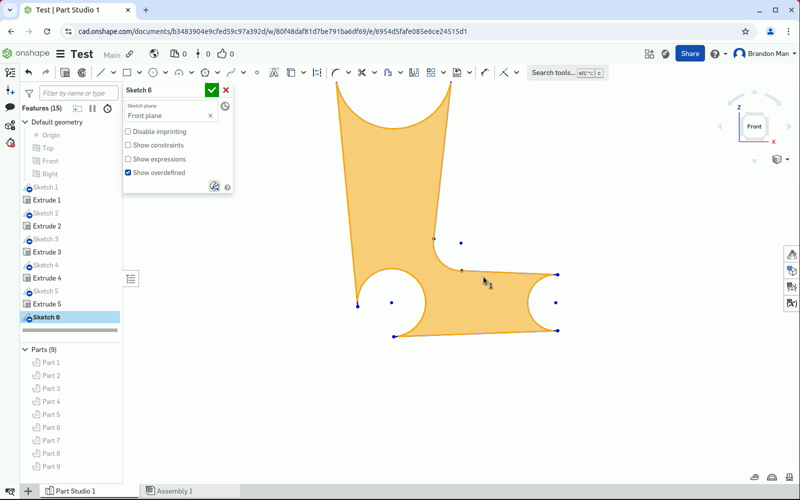
scroll(-6)
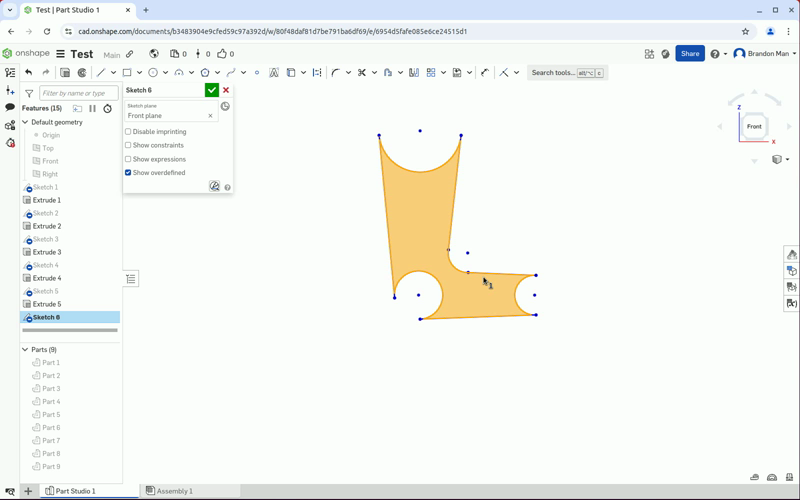
scroll(-6)
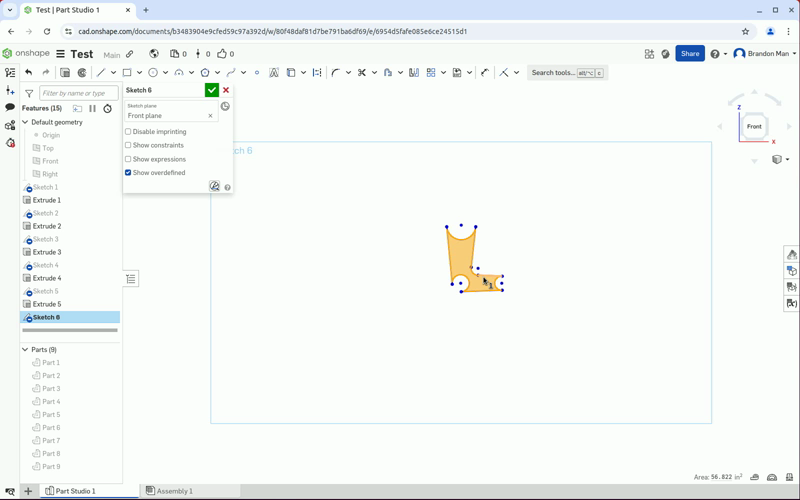
mouse_move(73, 352)
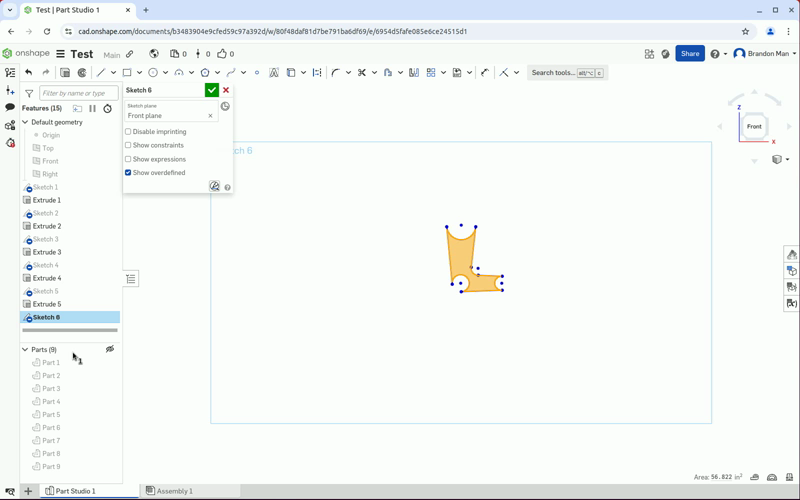
key(shift+y)
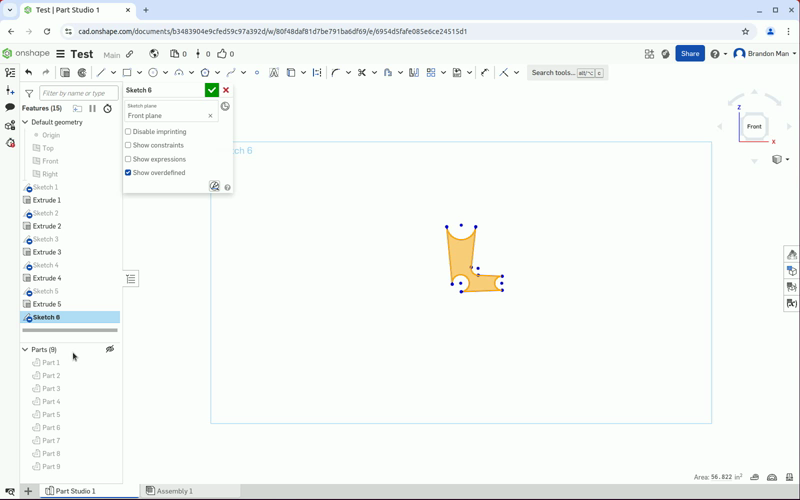
key(shift+e)
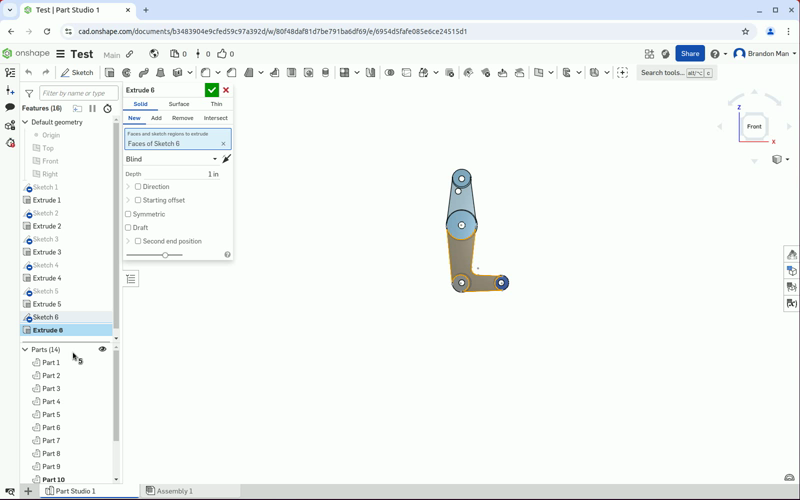
mouse_move(143, 106)
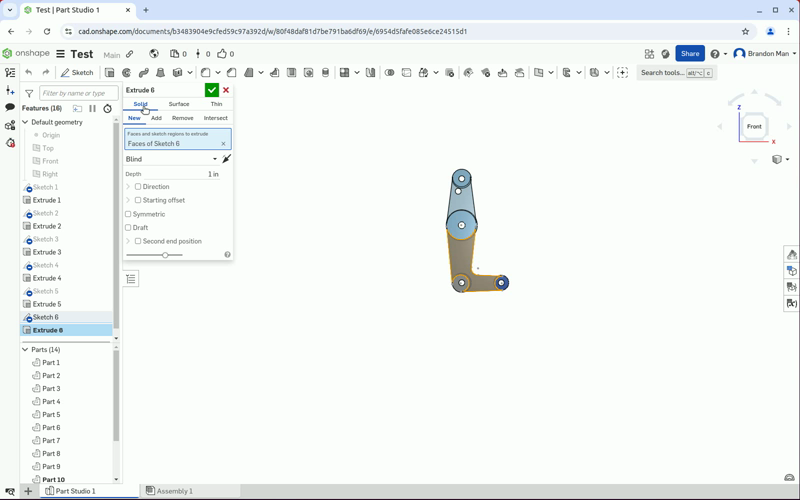
click(143, 106)
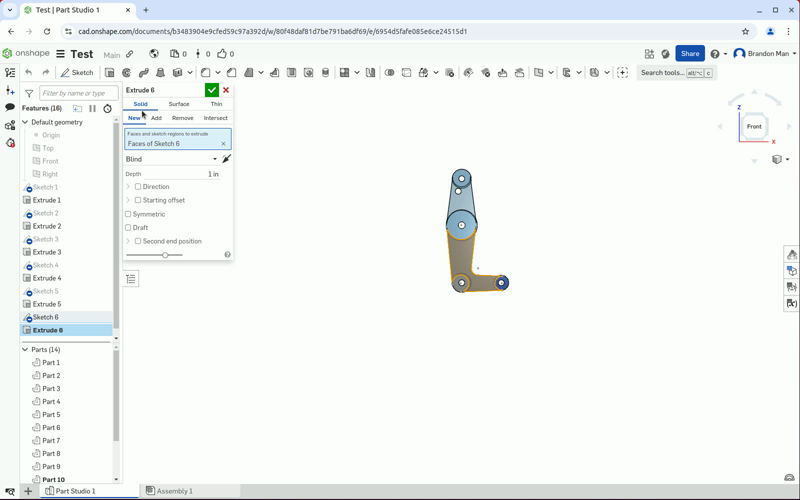
mouse_move(137, 120)
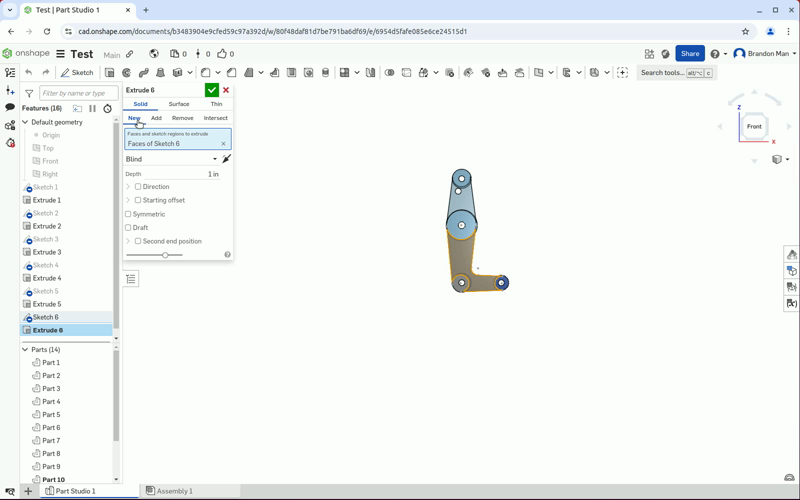
click(137, 120)
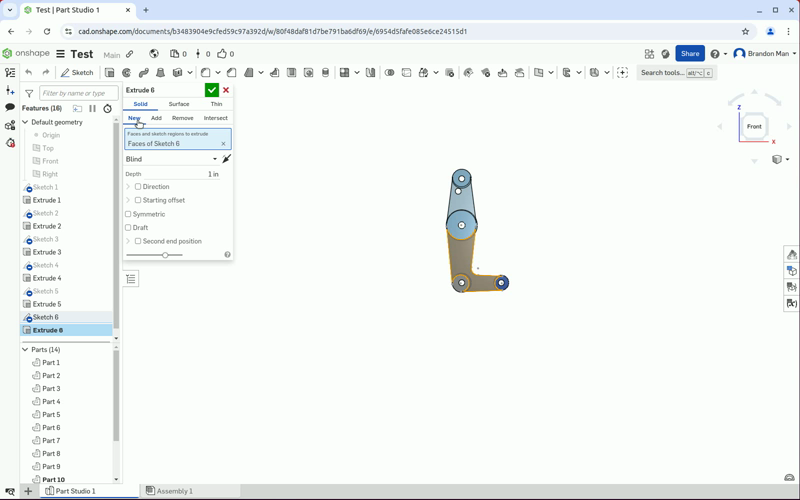
key(tab, 4)
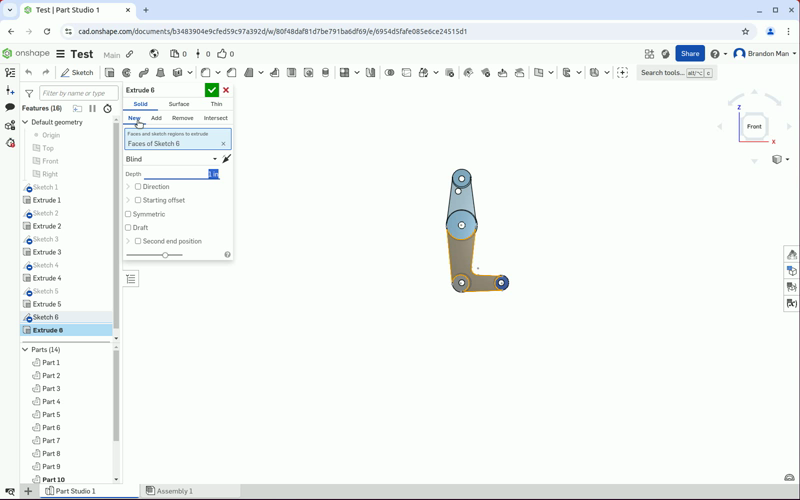
text(0.481)
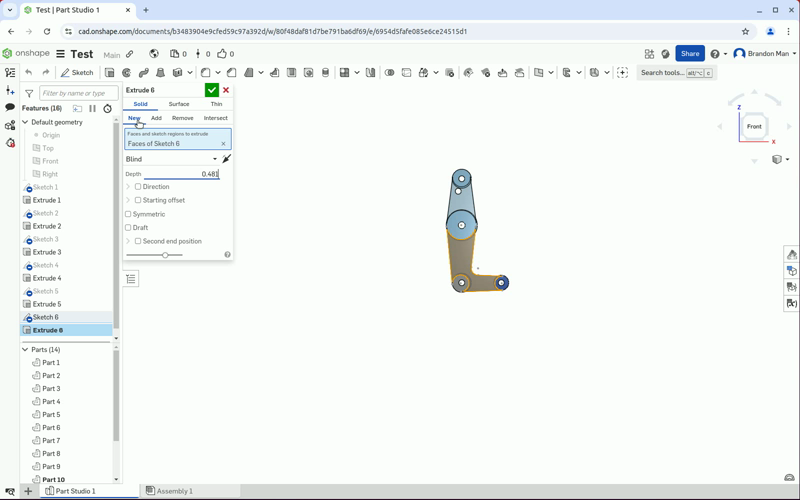
key(enter)
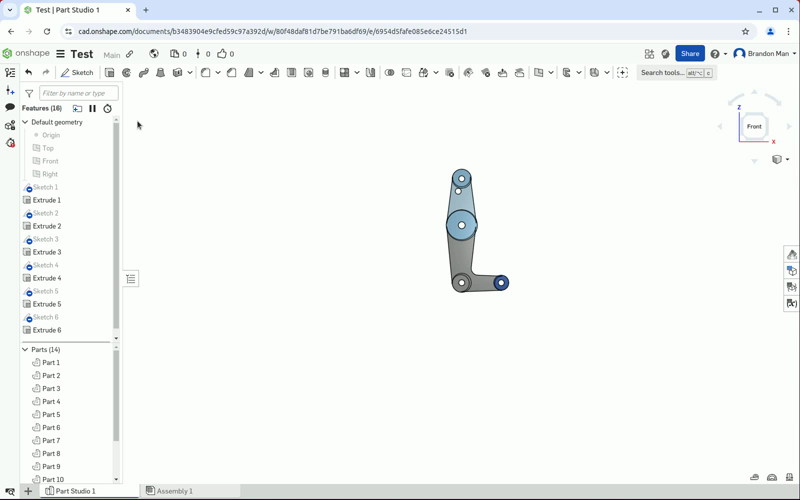
key(shift+h)
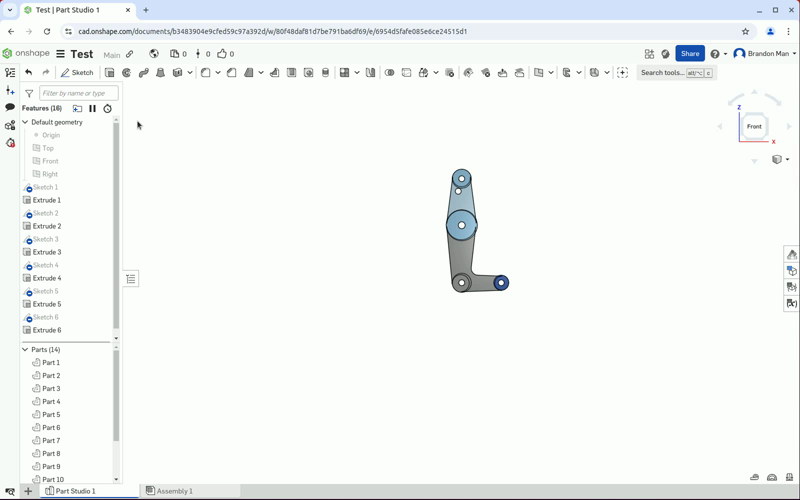
key(shift+h)
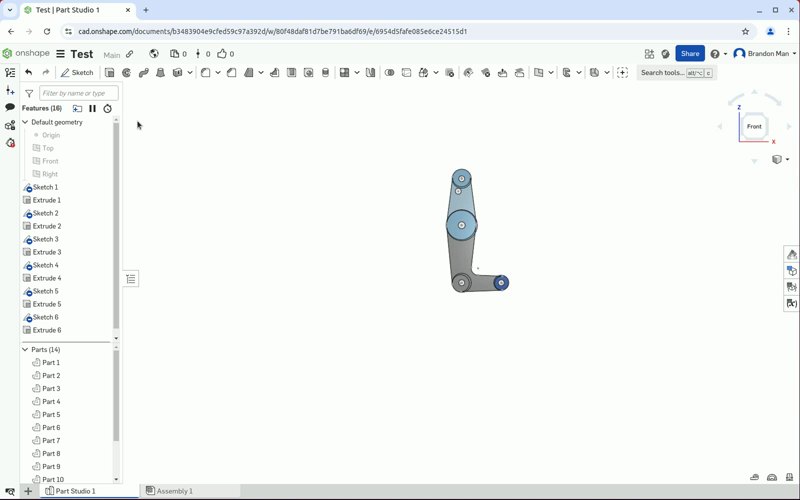
key(shift+7)
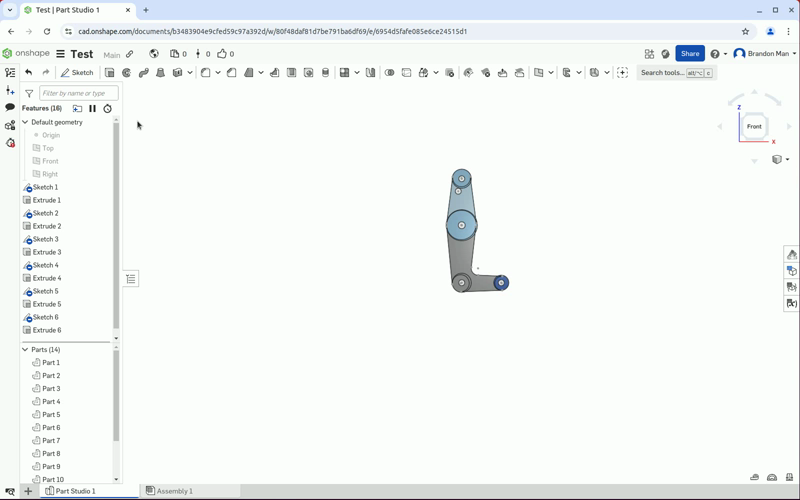
key(left, 2)
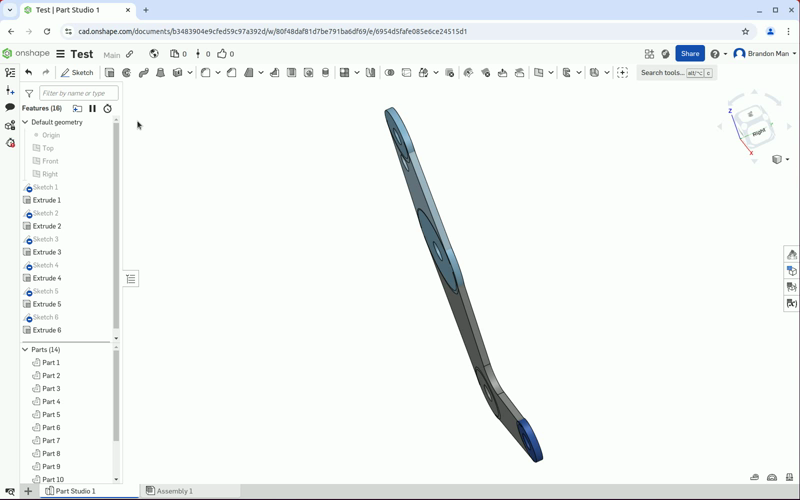
key(down, 2)
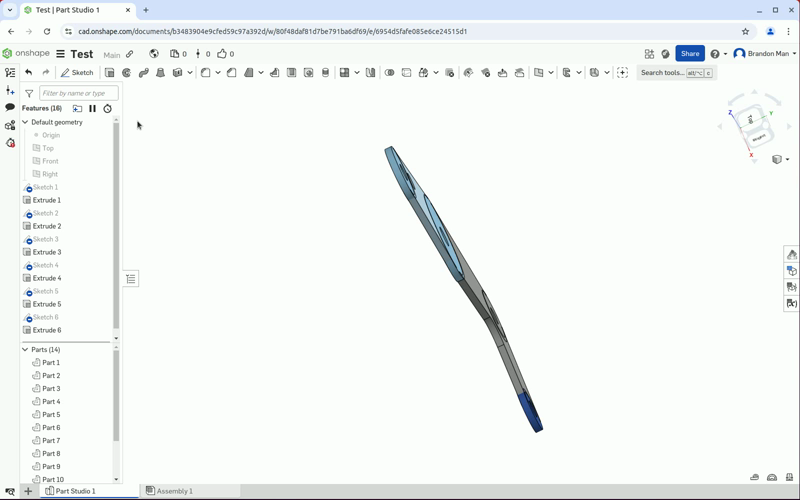
key(up, 2)
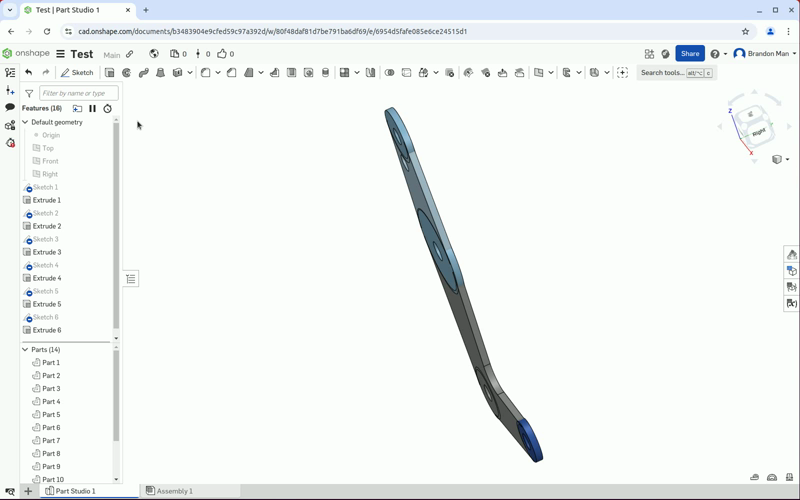
key(right, 2)
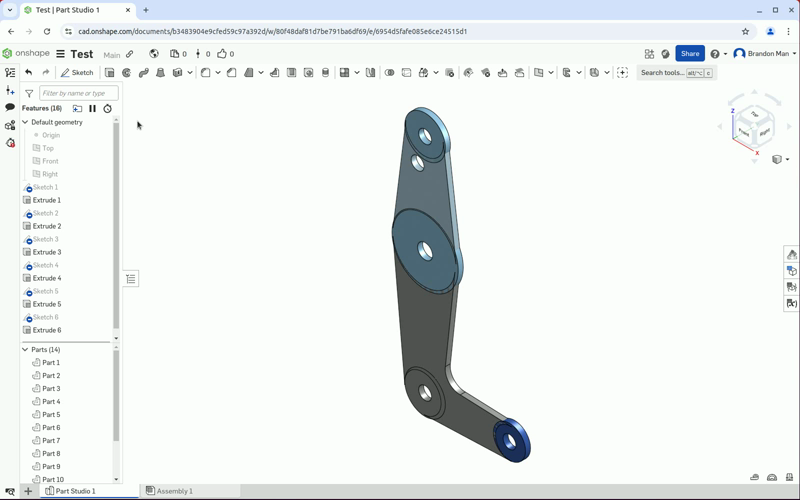
mouse_move(69, 189)
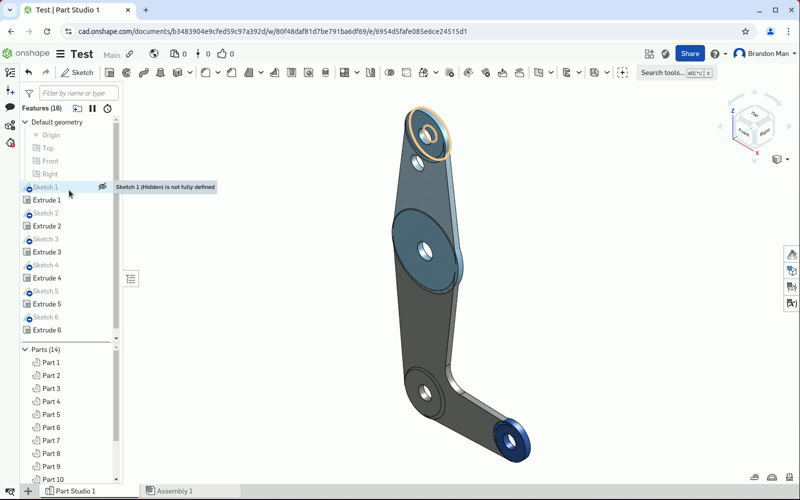
click(69, 189)